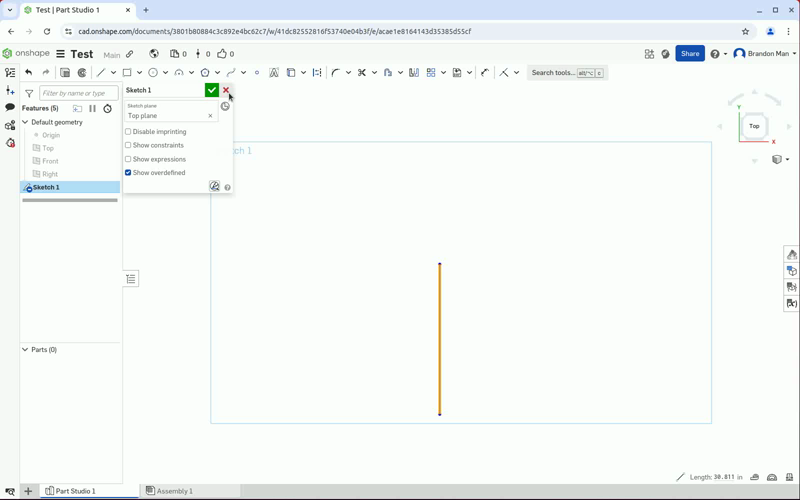
key(shift+h)
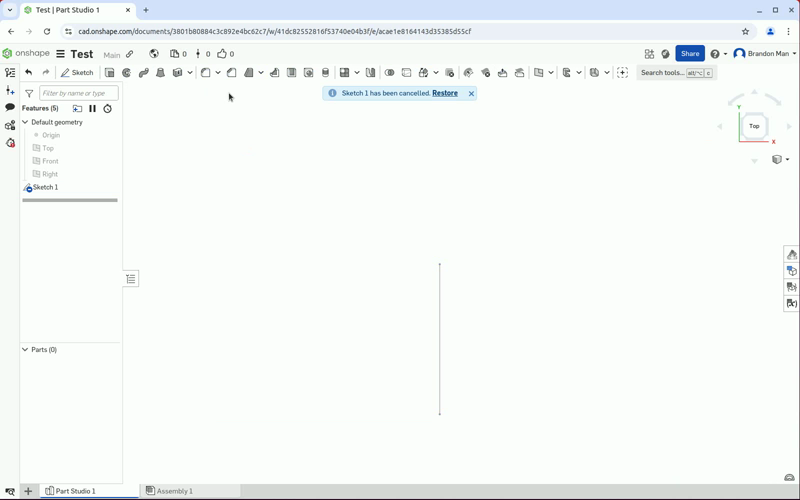
key(shift+s)
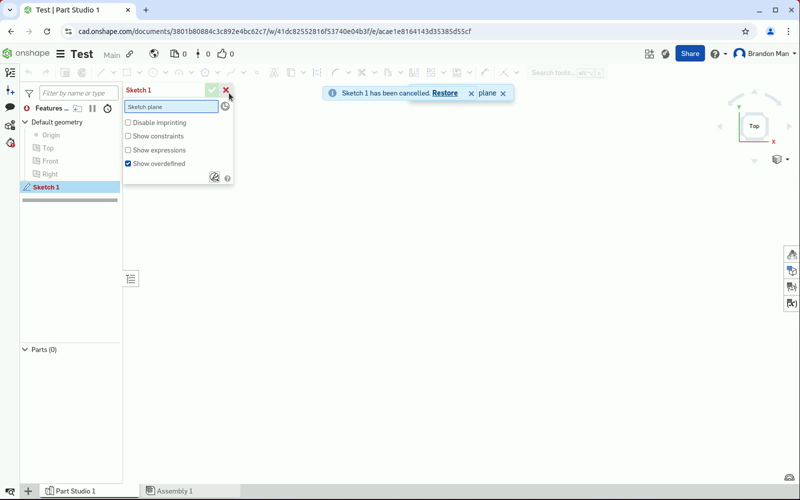
mouse_move(73, 150)
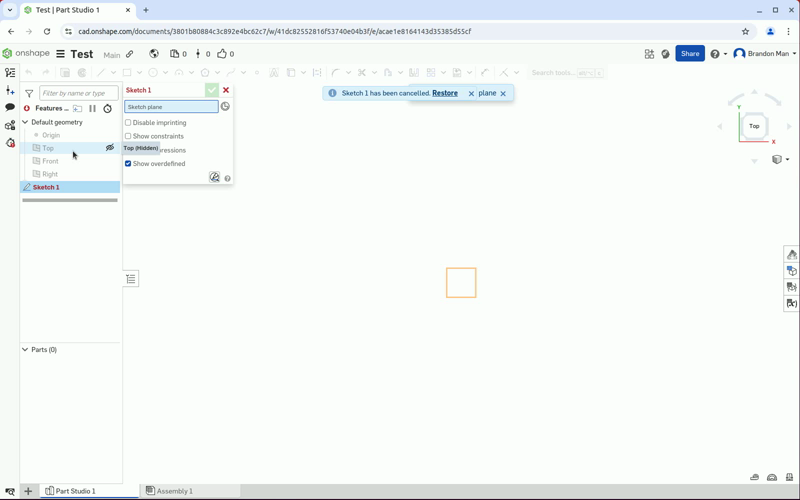
click(73, 150)
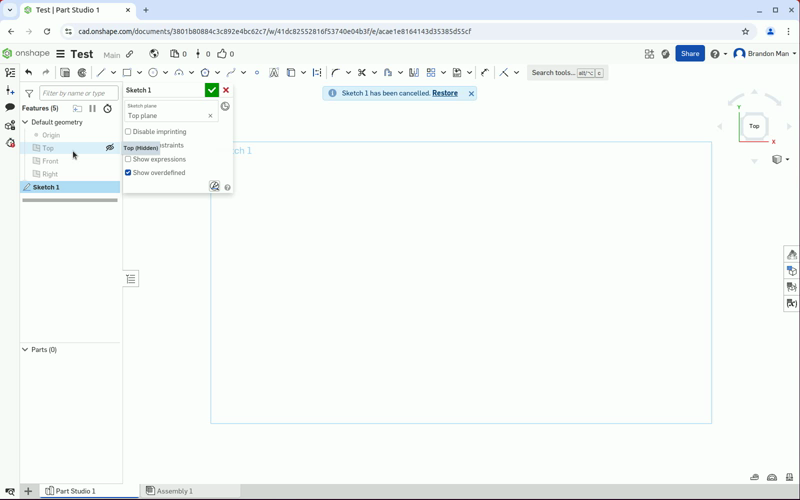
mouse_move(73, 352)
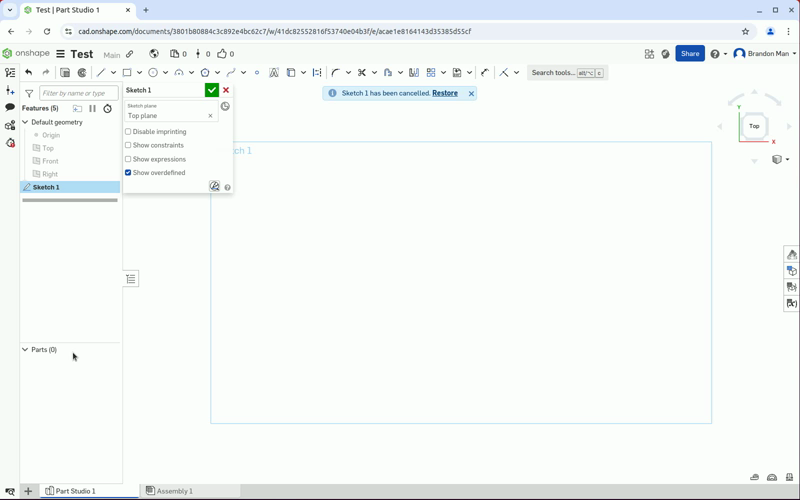
key(y)
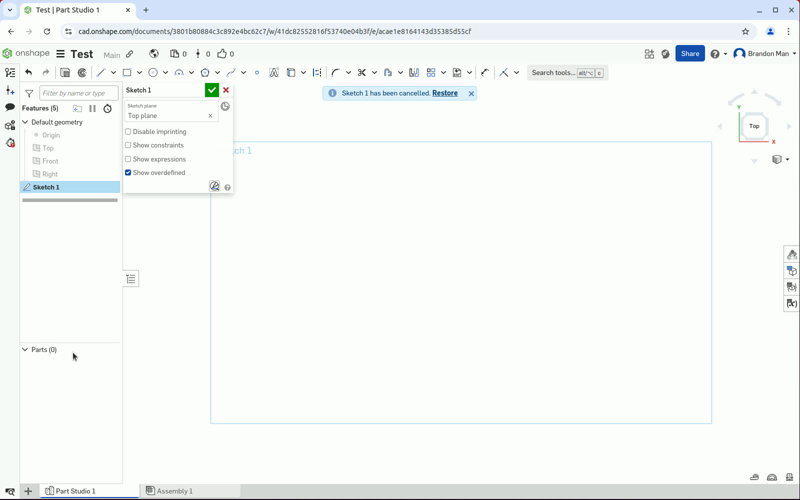
key(l)
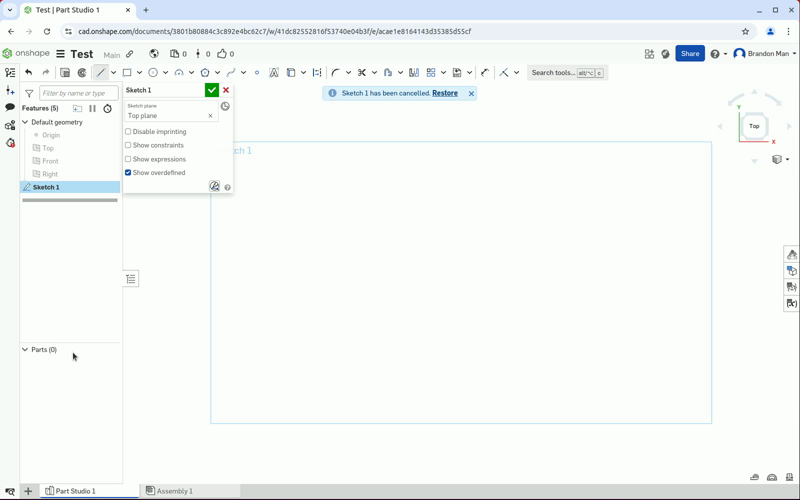
key_down(shift)
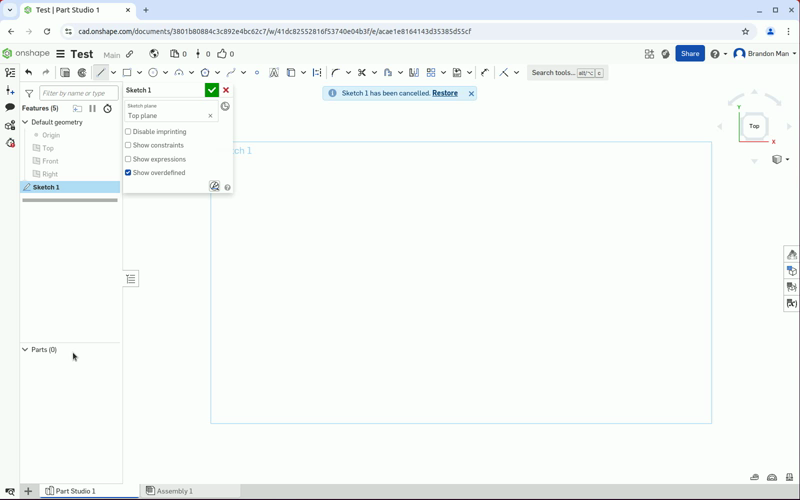
mouse_move(545, 301)
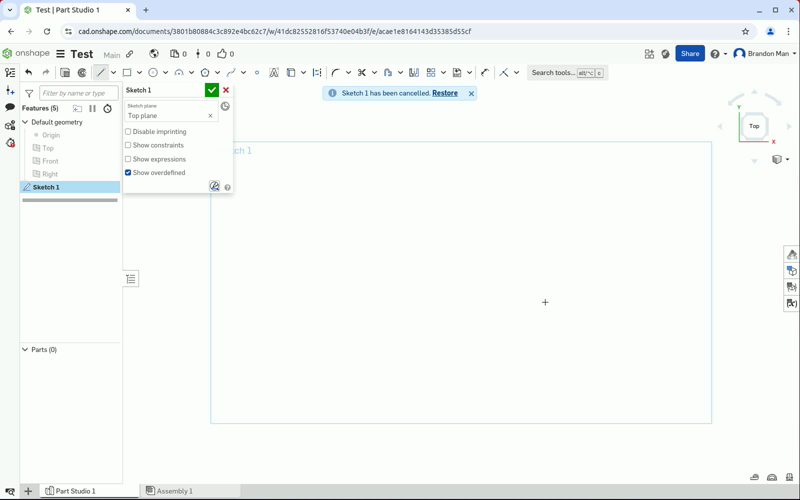
click(545, 301)
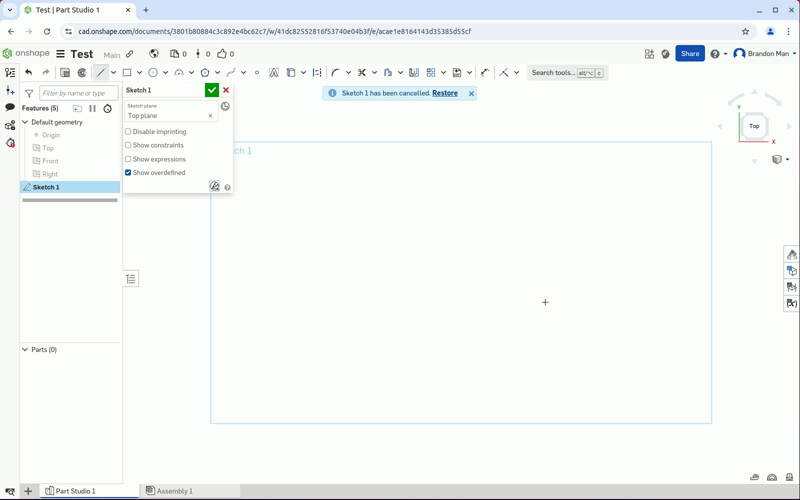
key_up(shift)
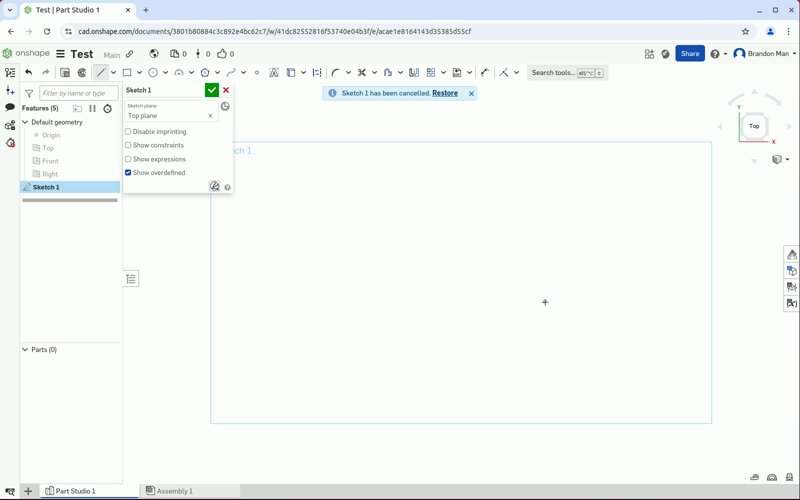
key_down(shift)
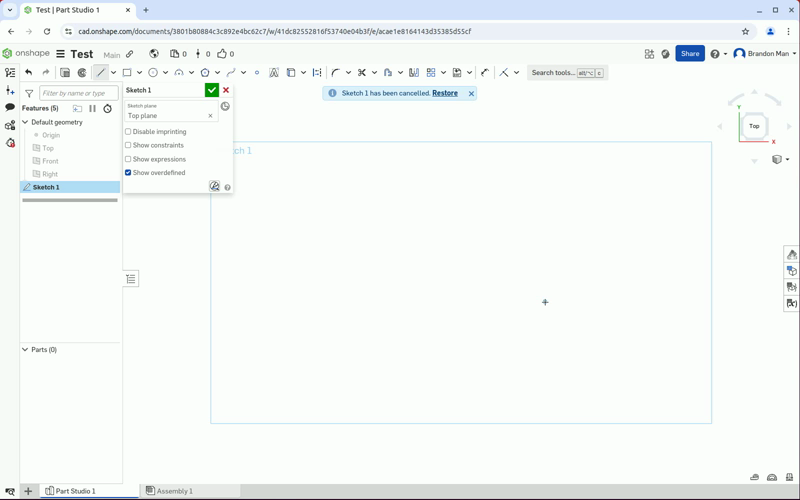
mouse_move(575, 301)
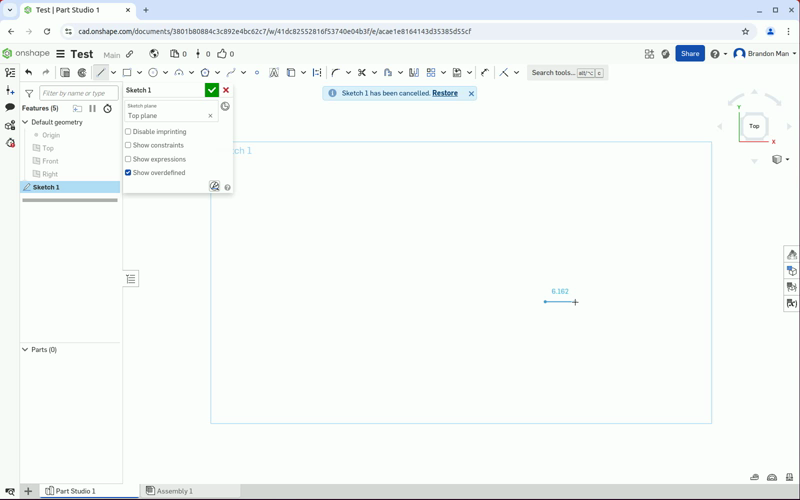
mouse_move(574, 301)
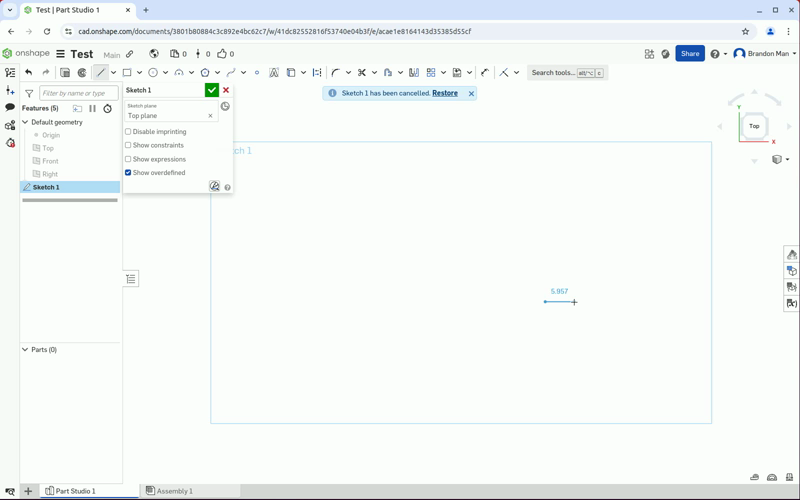
click(574, 301)
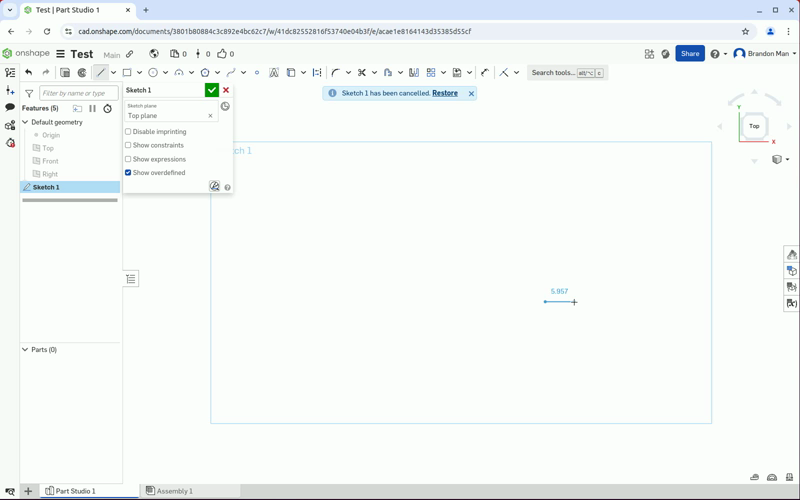
key_up(shift)
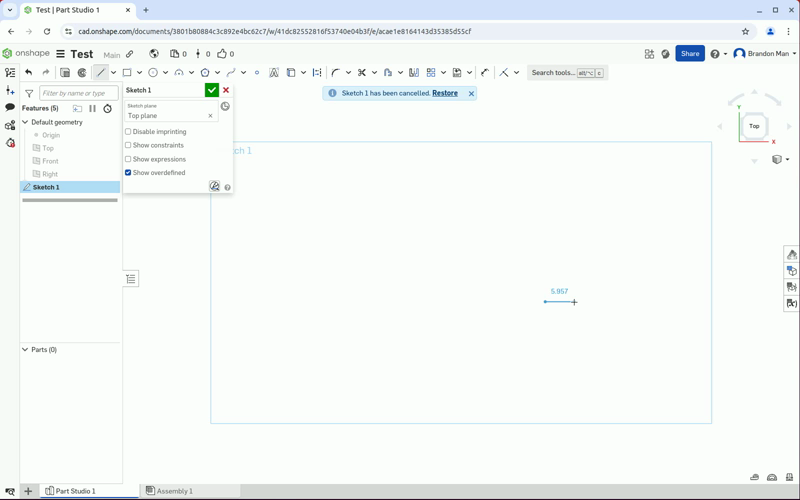
key_down(shift)
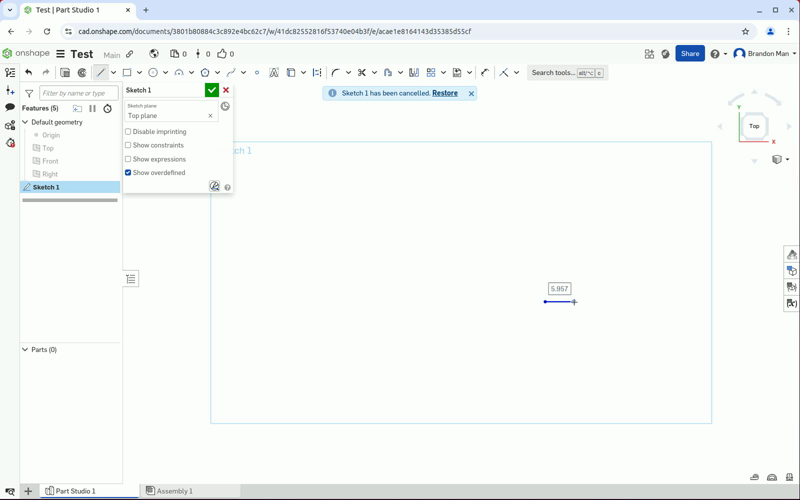
mouse_move(589, 301)
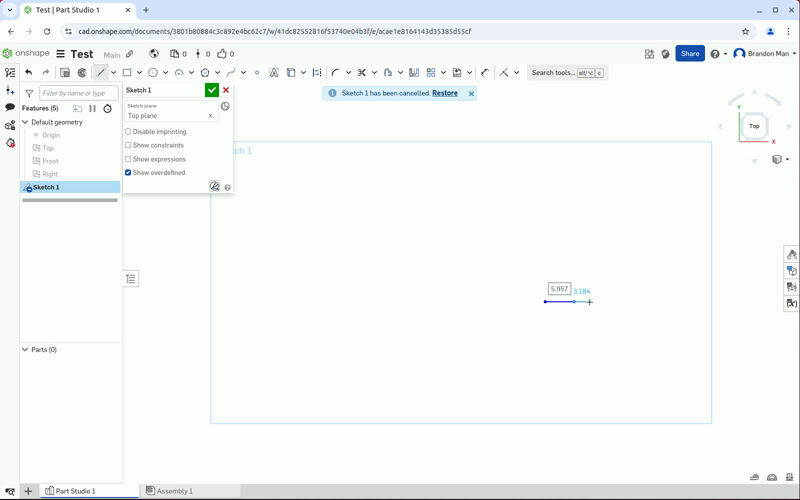
mouse_move(574, 282)
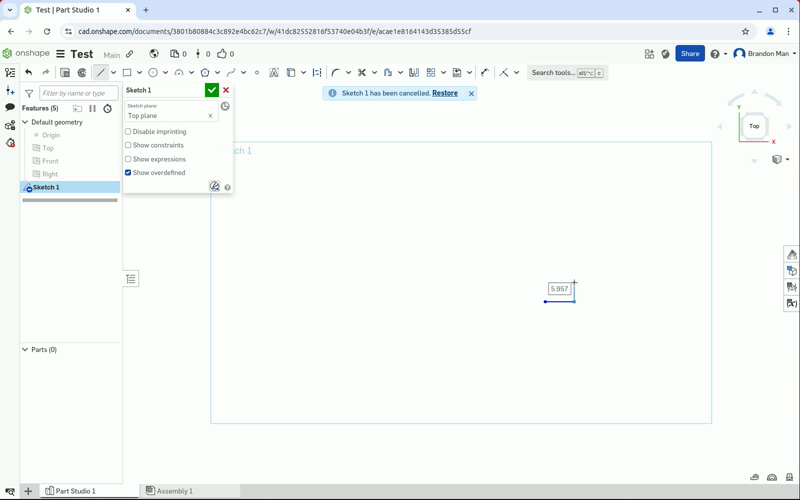
click(574, 282)
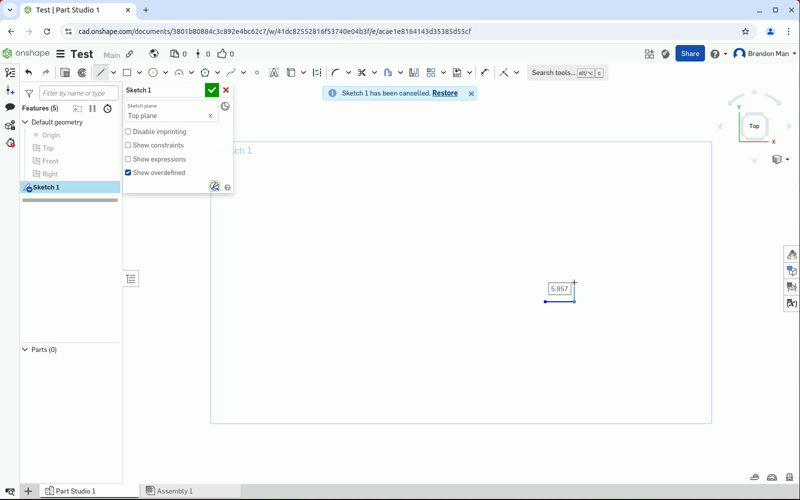
key_up(shift)
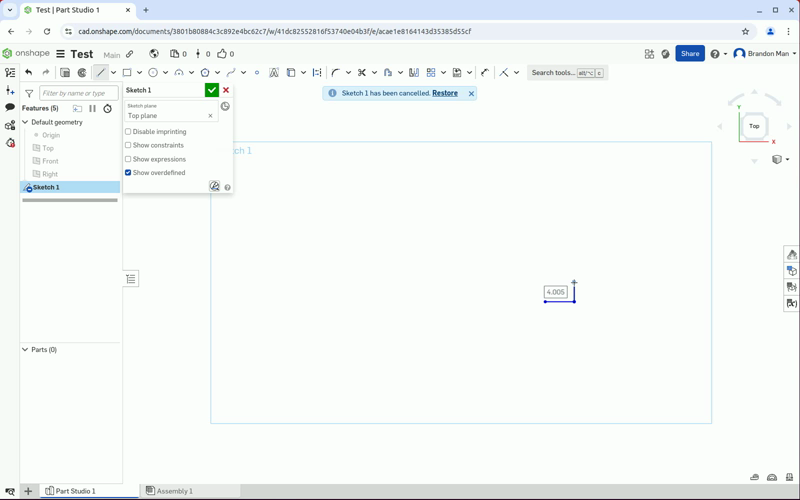
key_down(shift)
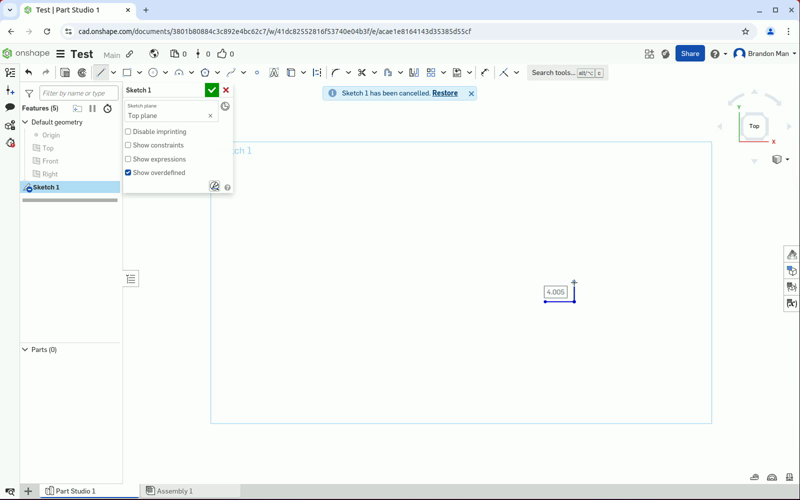
mouse_move(589, 282)
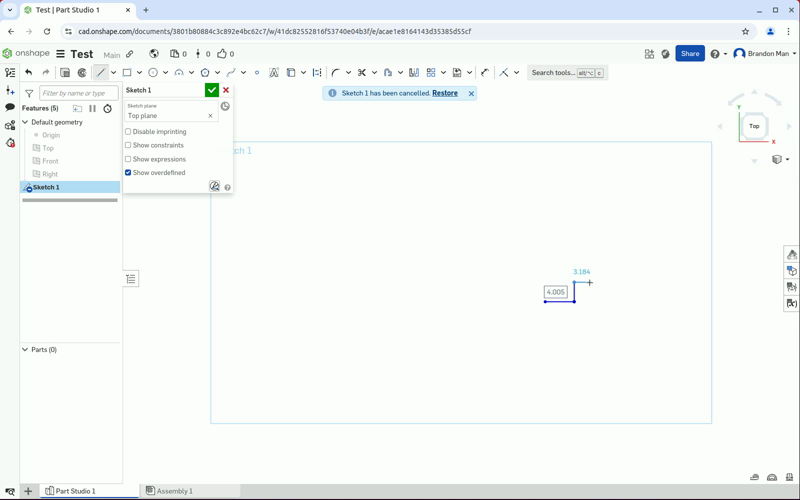
mouse_move(545, 282)
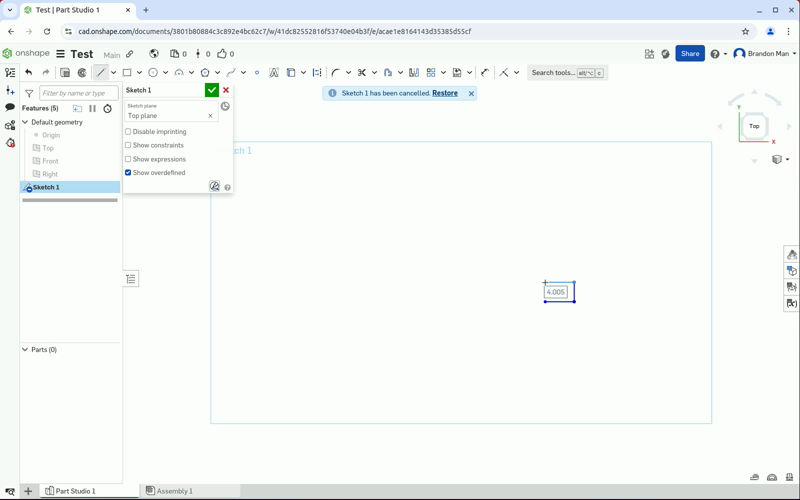
click(545, 282)
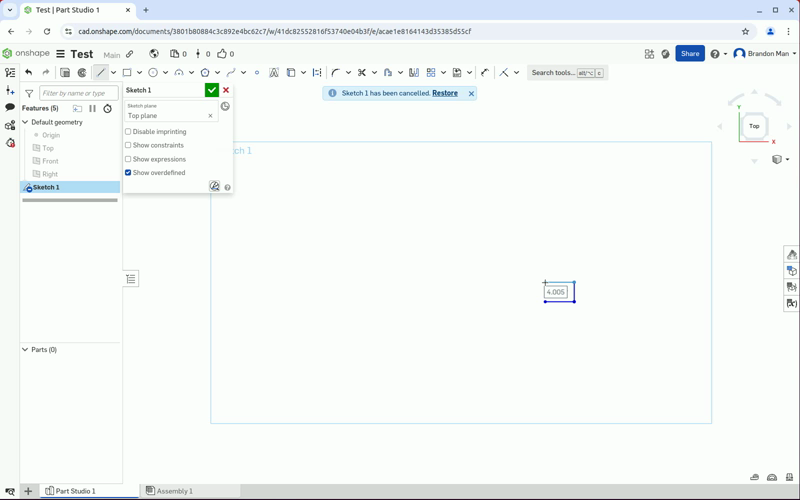
key_up(shift)
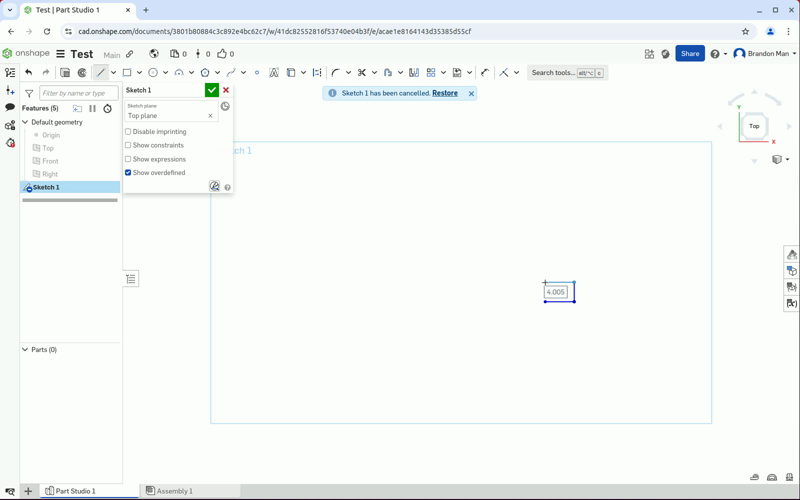
mouse_move(575, 282)
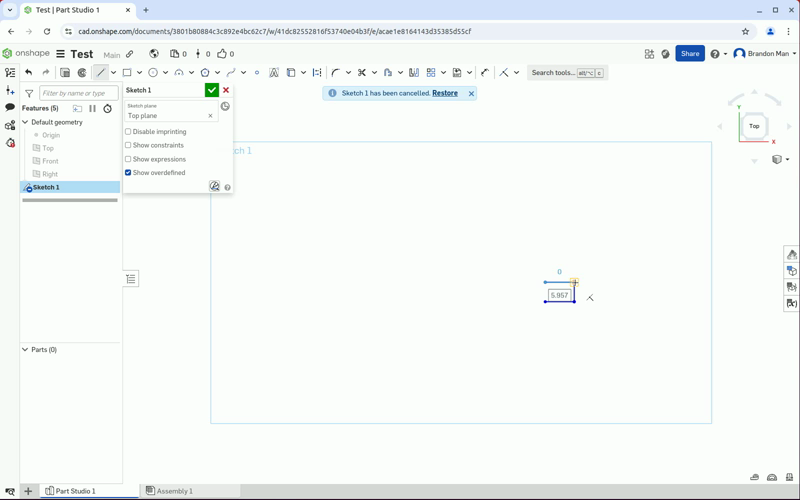
key_down(shift)
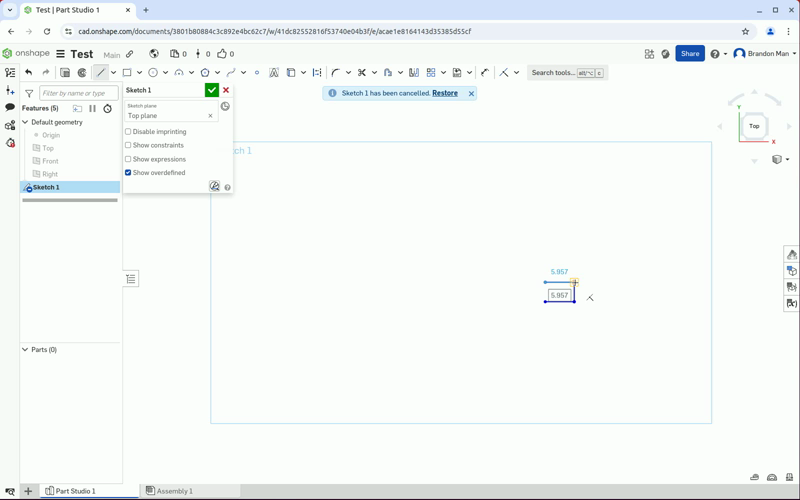
mouse_move(545, 301)
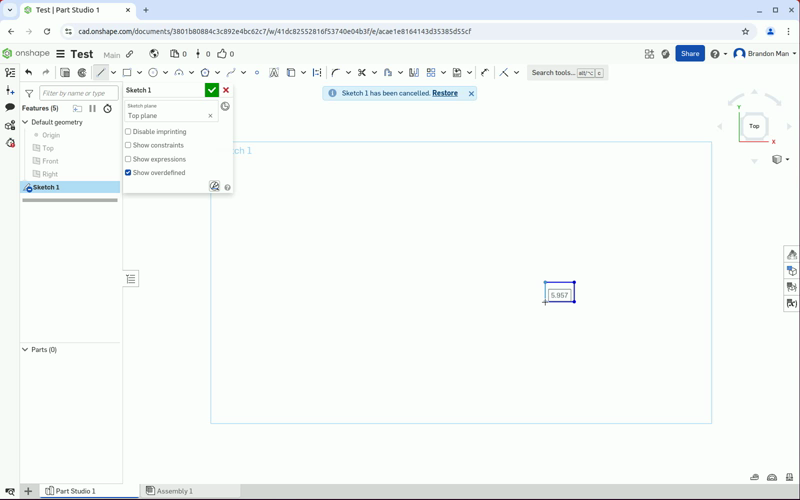
key_up(shift)
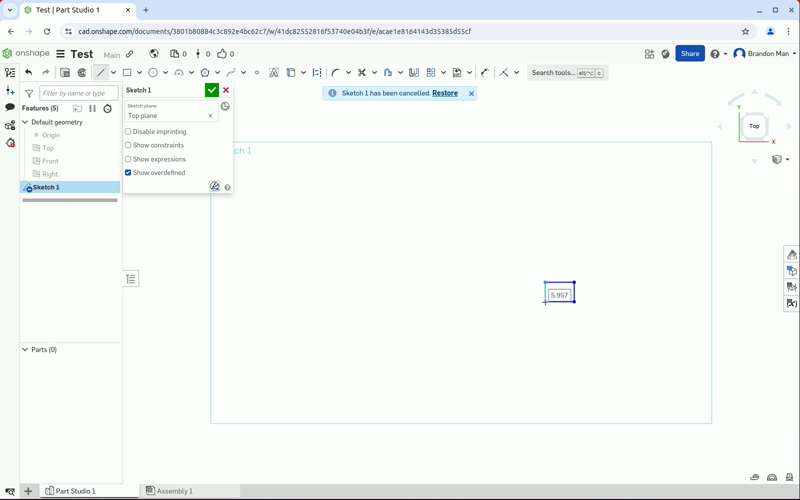
click(545, 301)
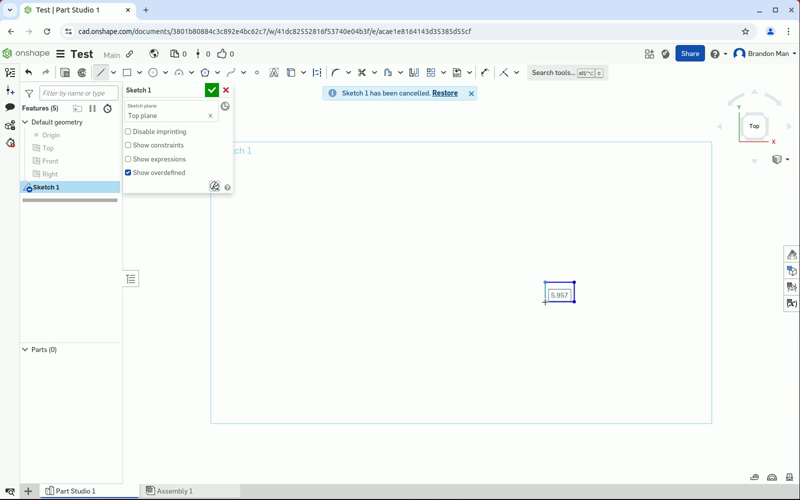
key(esc)
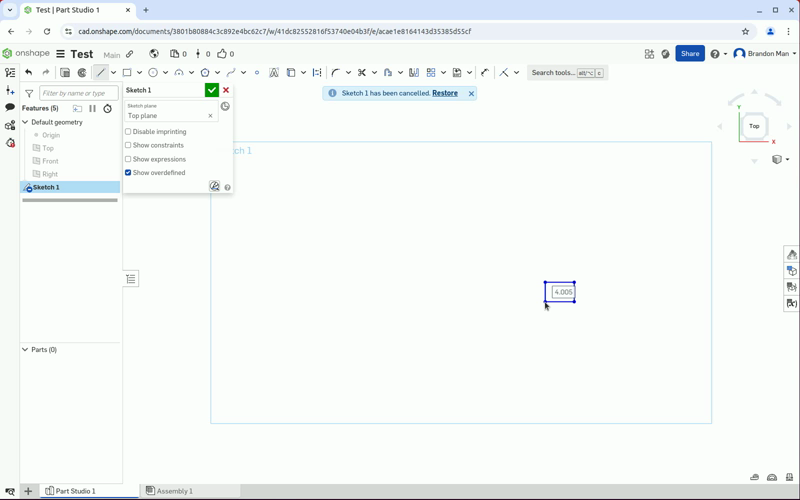
mouse_move(570, 298)
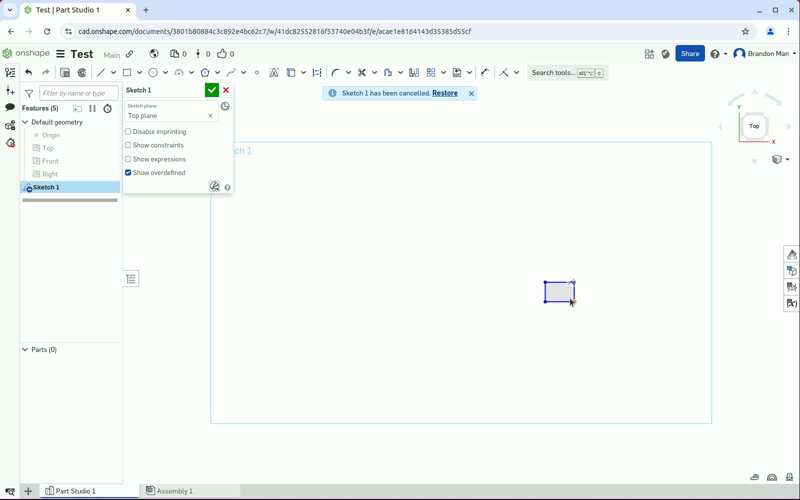
scroll(6)
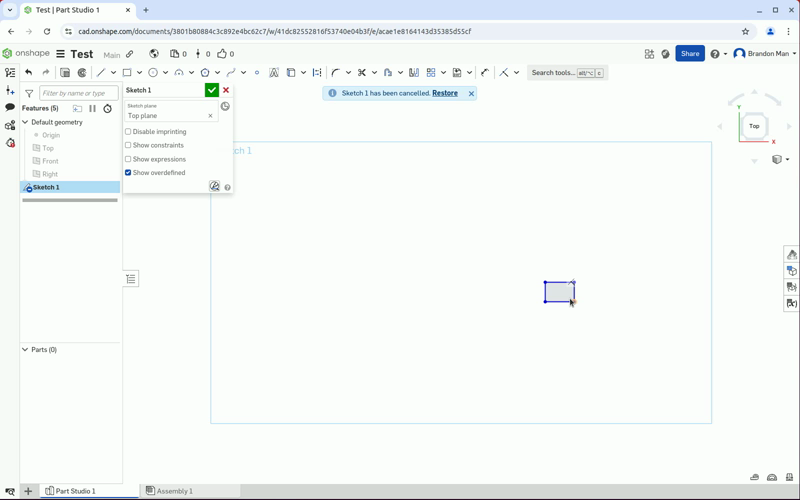
scroll(6)
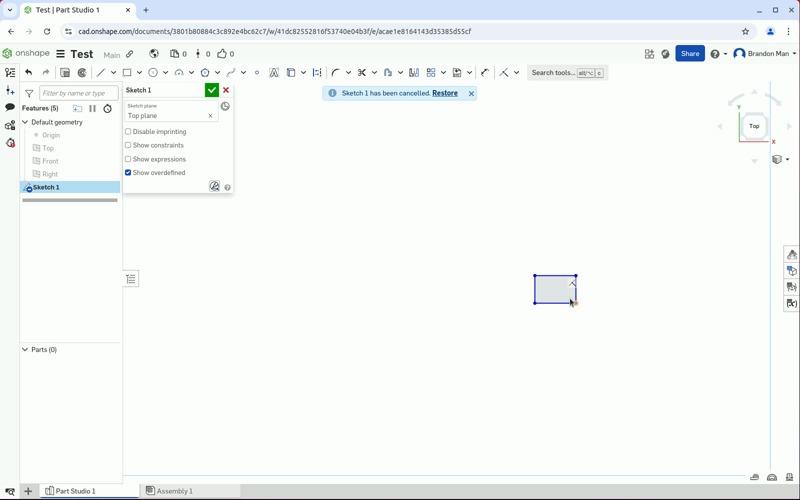
scroll(6)
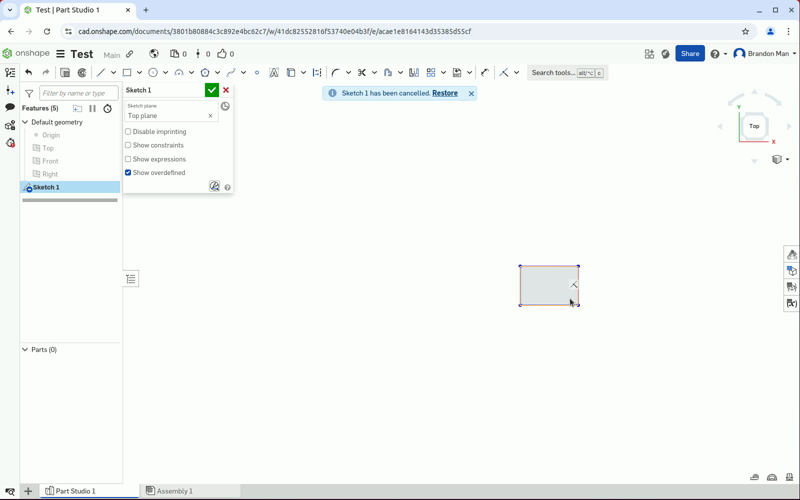
scroll(6)
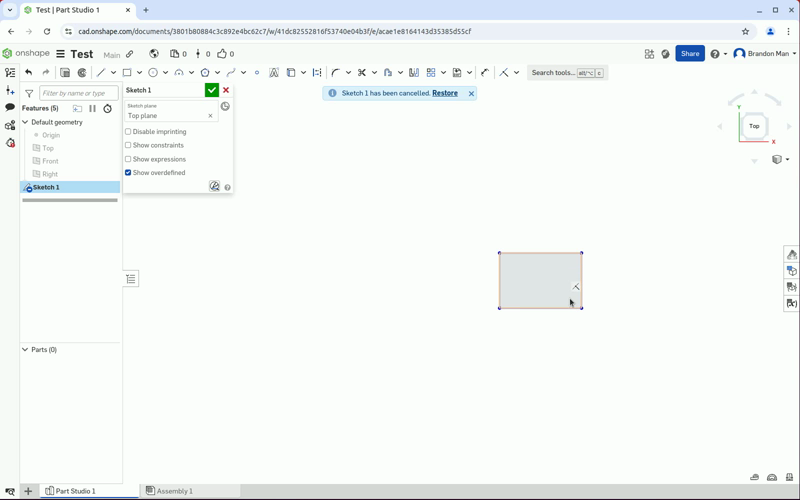
scroll(6)
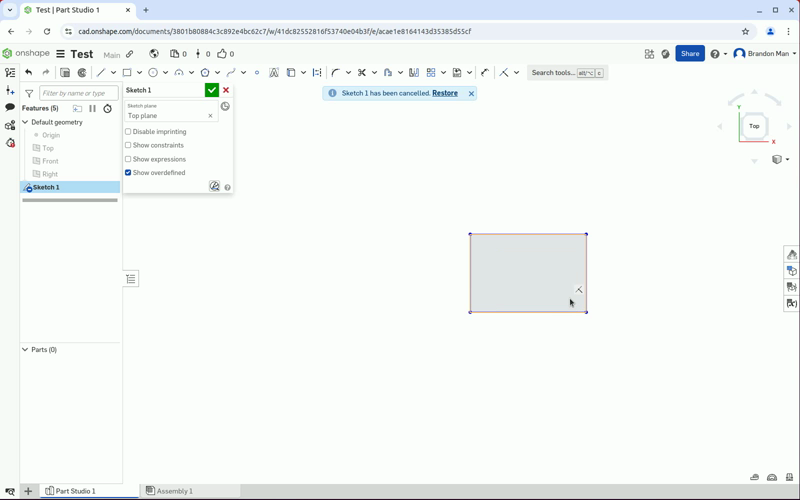
scroll(6)
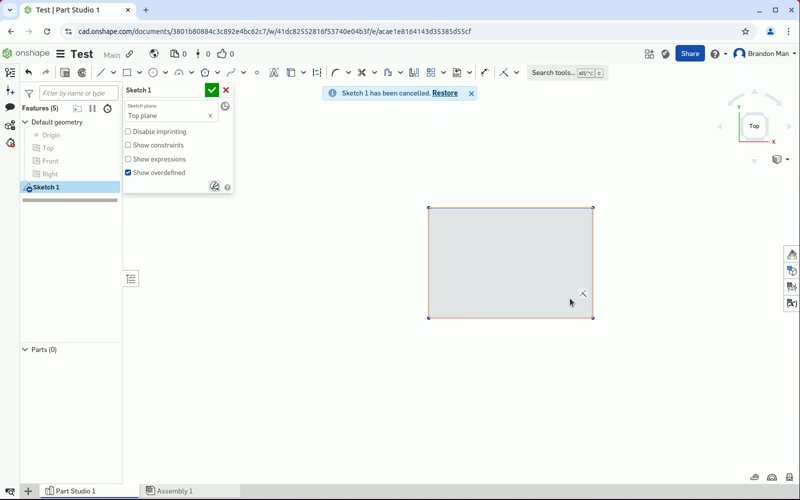
scroll(6)
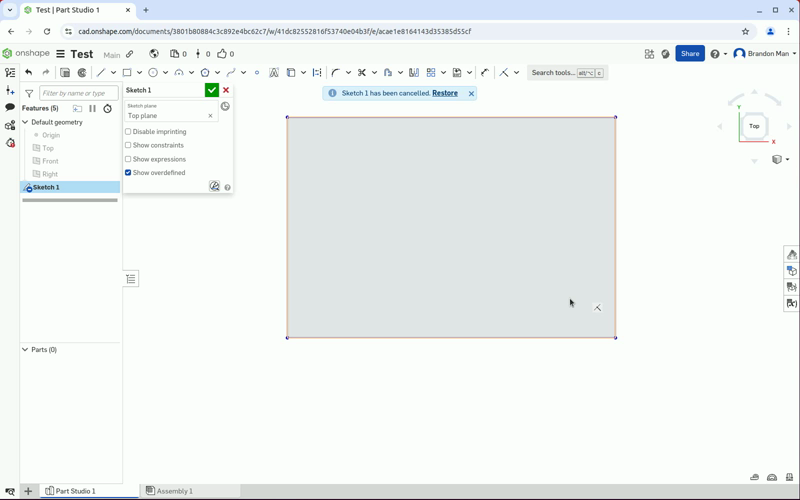
click(570, 298)
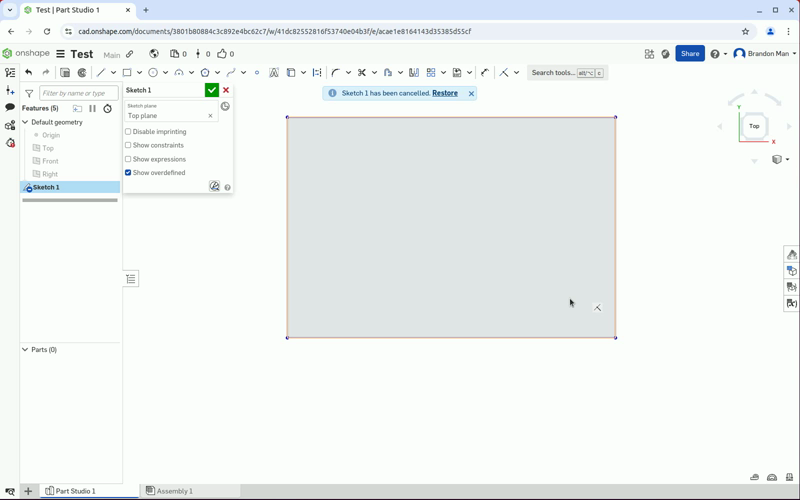
scroll(-6)
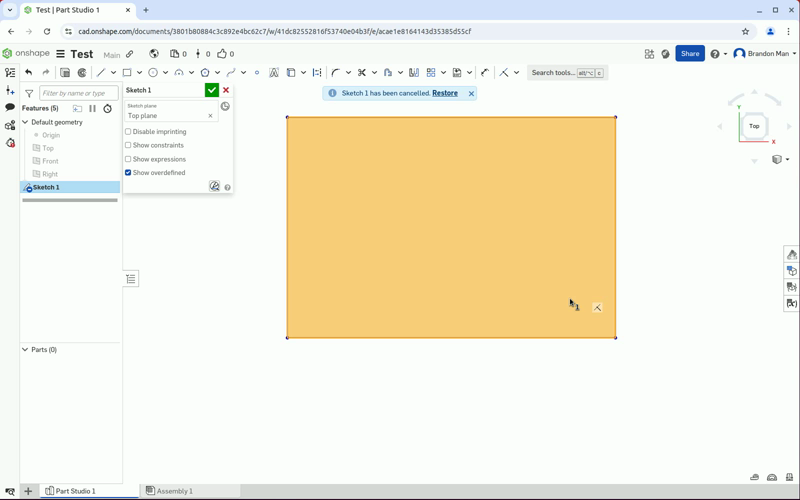
scroll(-6)
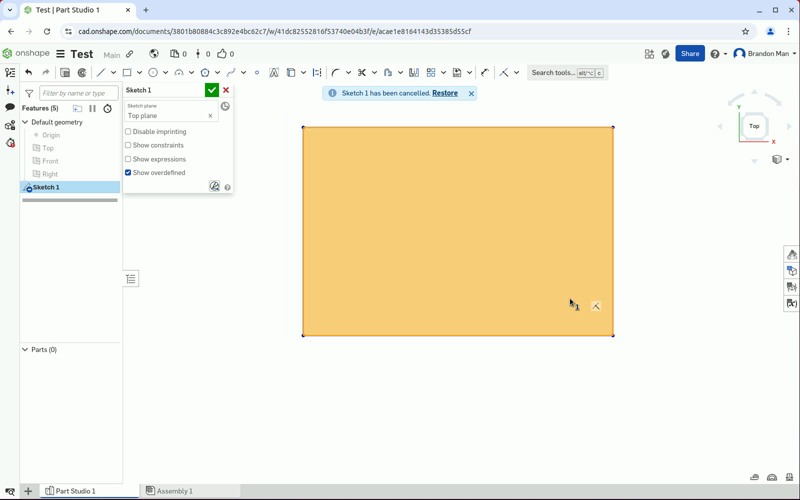
scroll(-6)
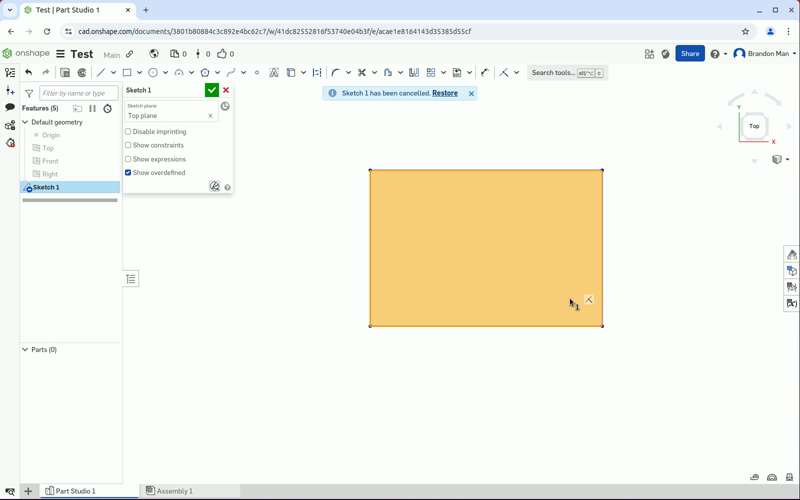
scroll(-6)
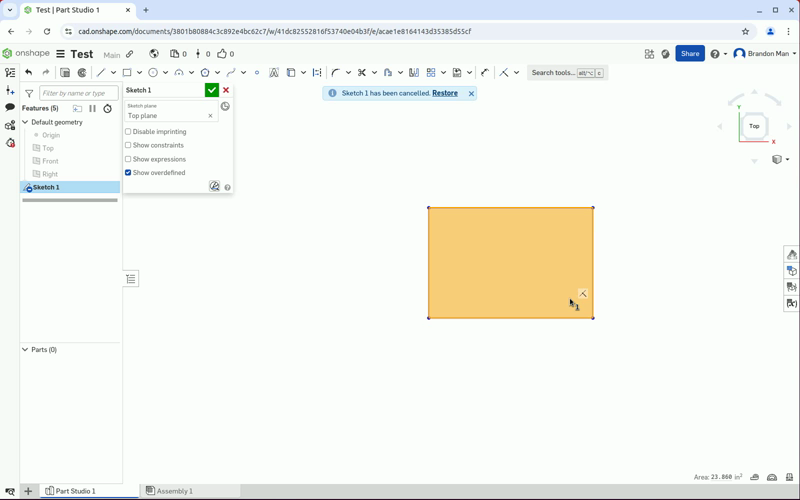
scroll(-6)
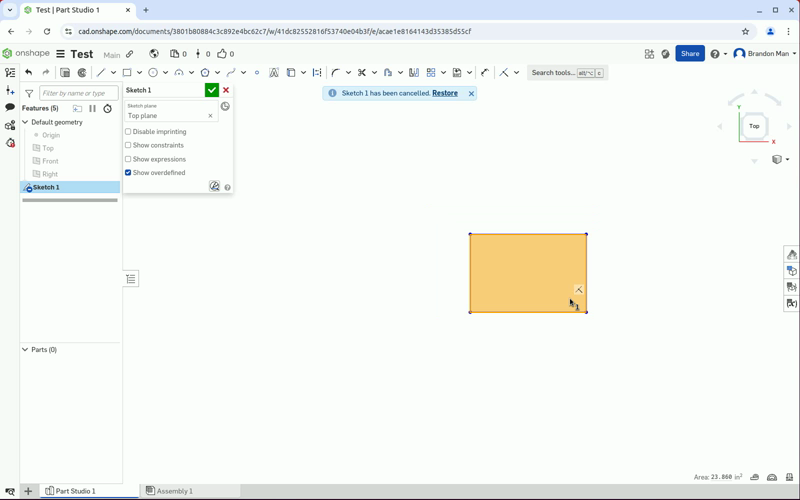
scroll(-6)
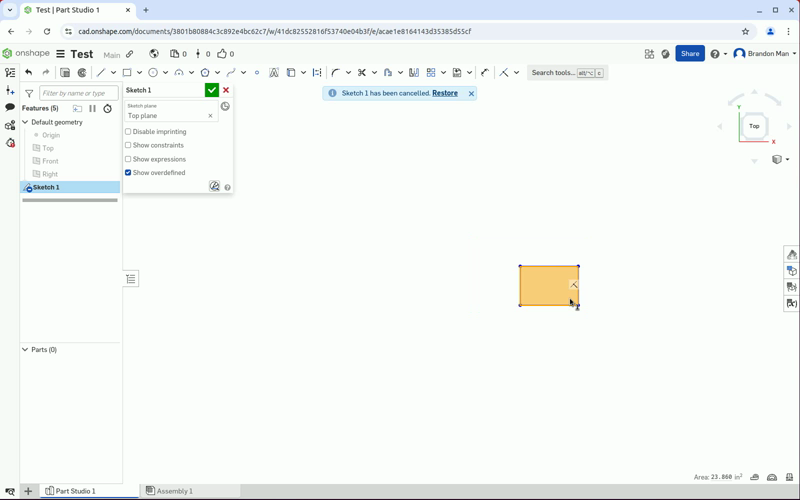
scroll(-6)
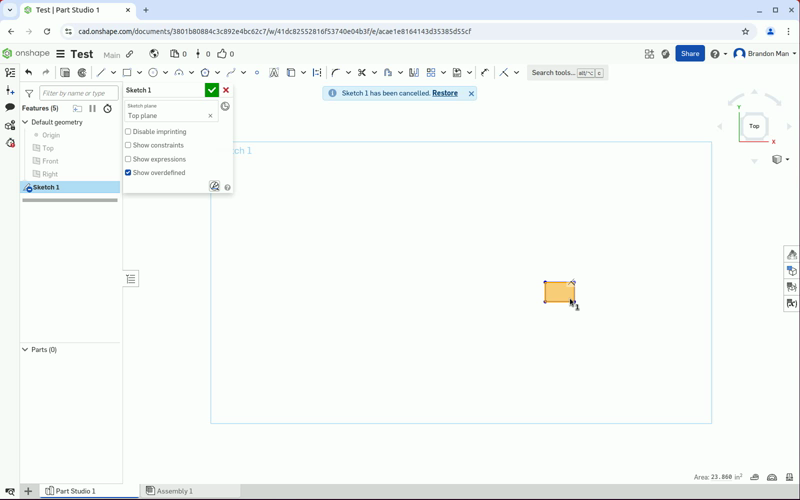
mouse_move(73, 352)
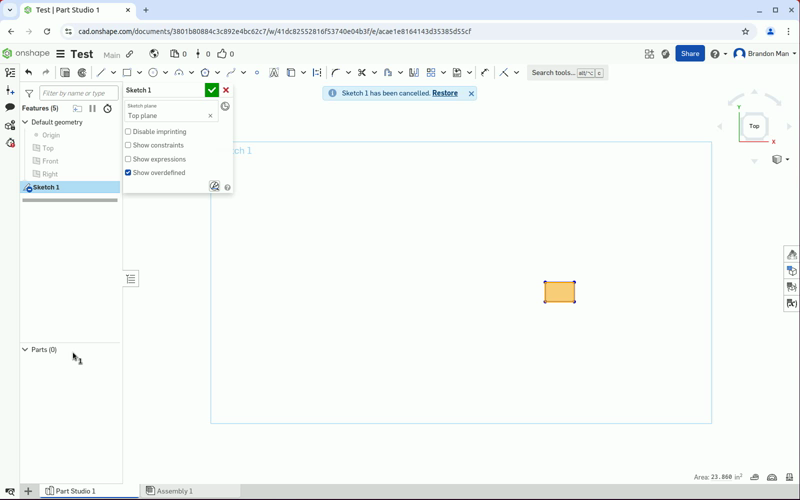
key(shift+y)
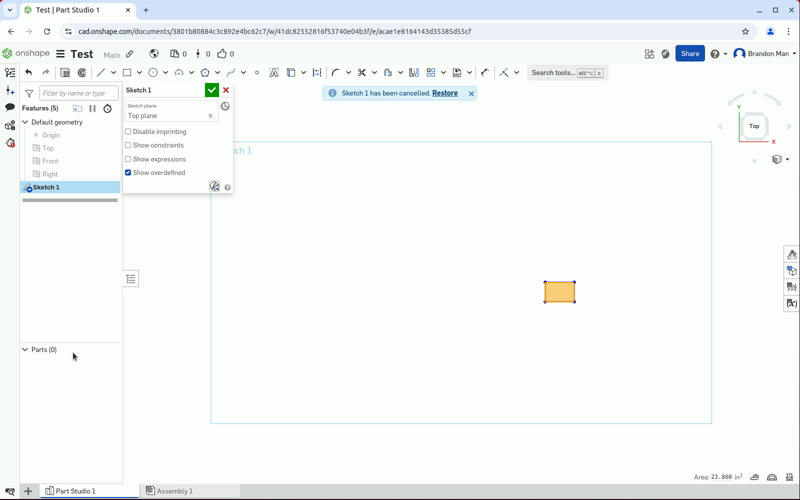
key(shift+e)
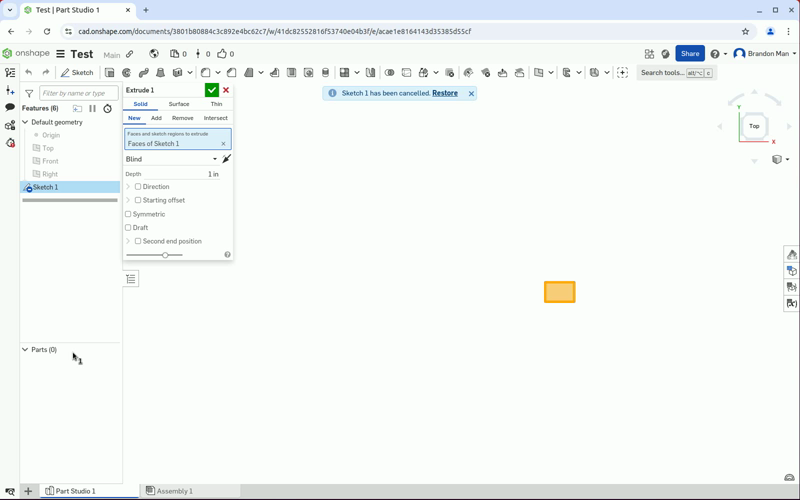
mouse_move(143, 106)
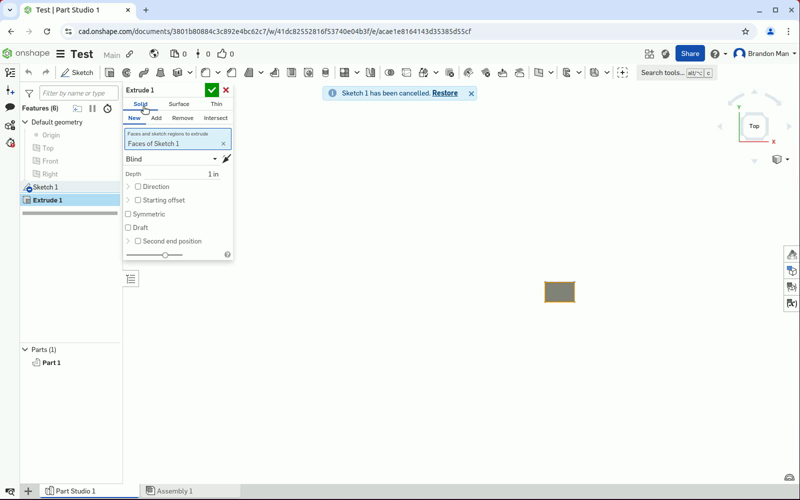
click(143, 106)
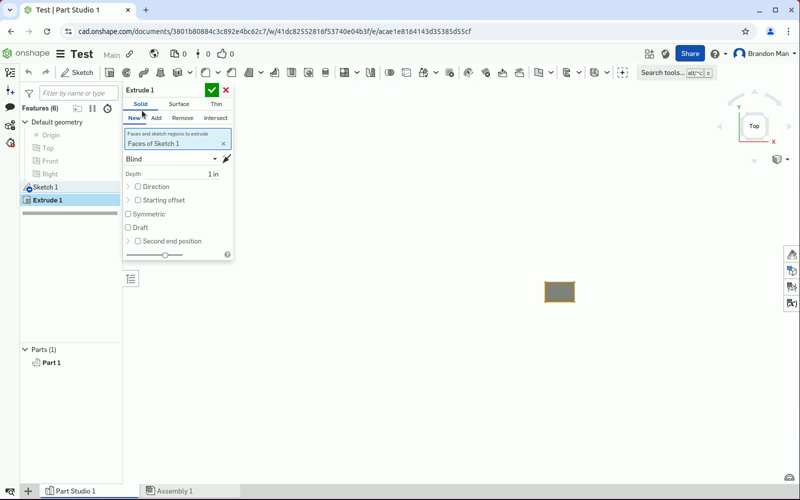
mouse_move(137, 120)
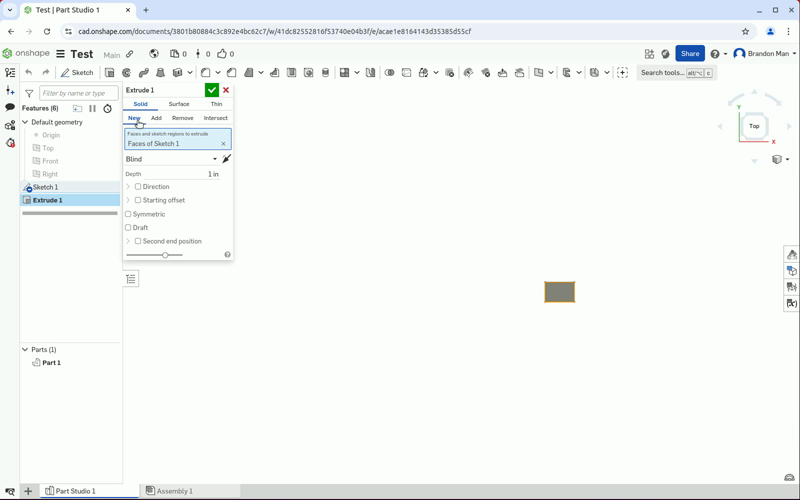
click(137, 120)
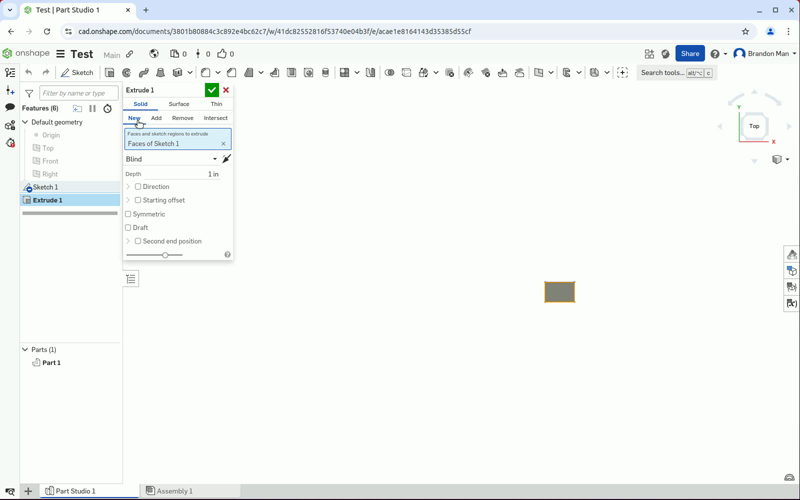
key(tab, 4)
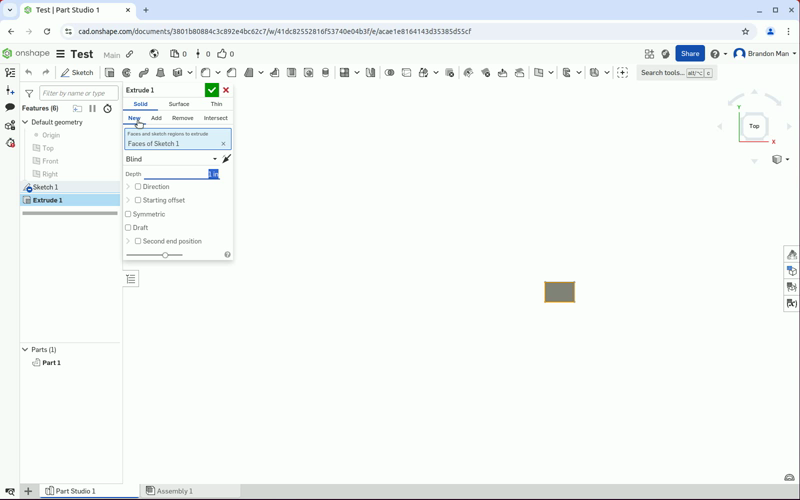
text(-7.703)
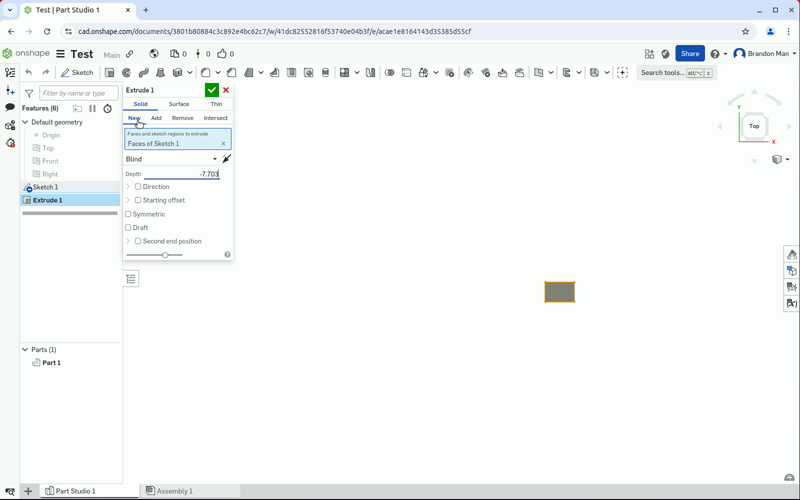
key(enter)
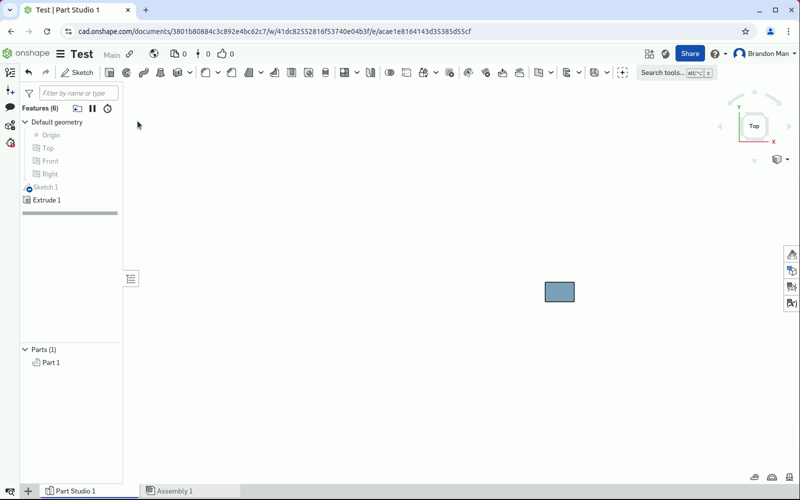
key(shift+h)
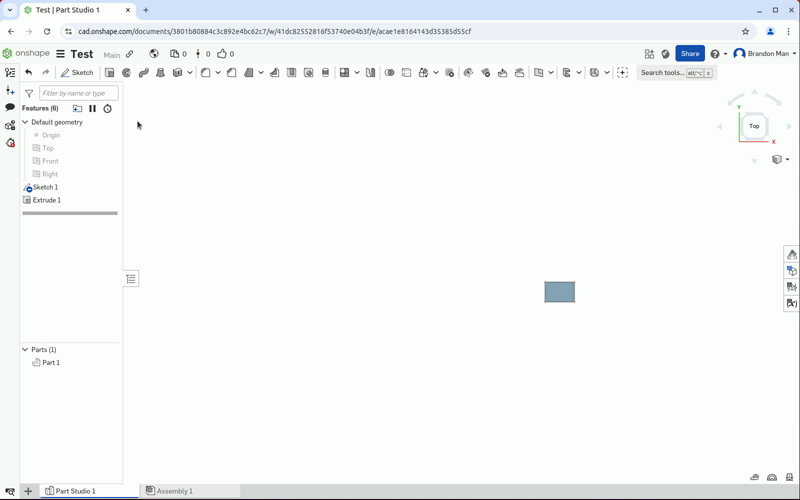
key(shift+h)
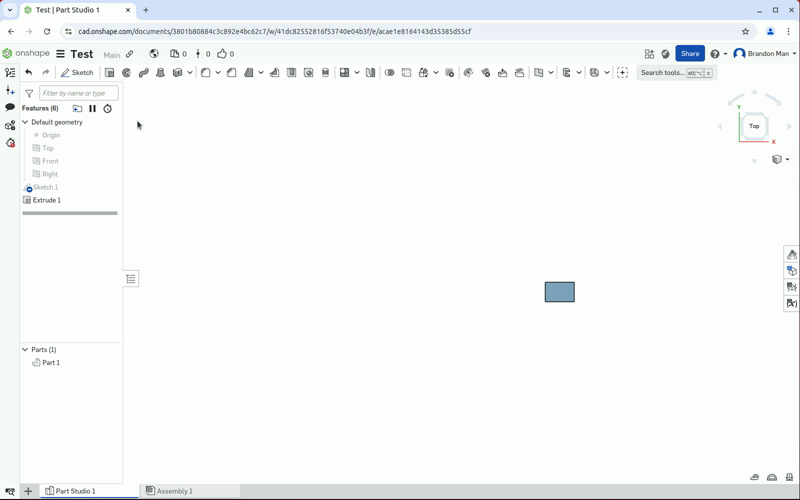
mouse_move(73, 189)
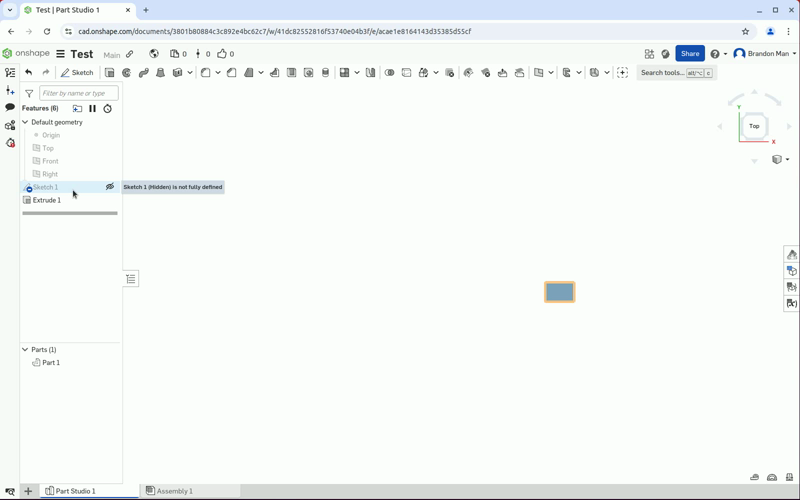
click(73, 189)
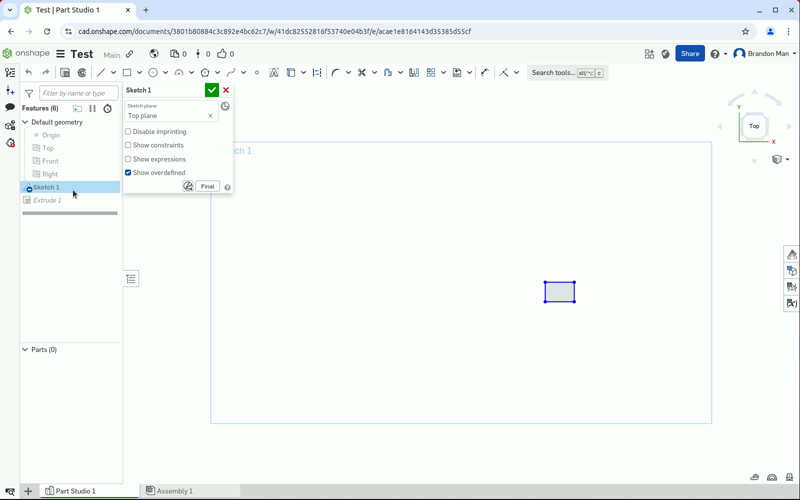
mouse_move(229, 92)
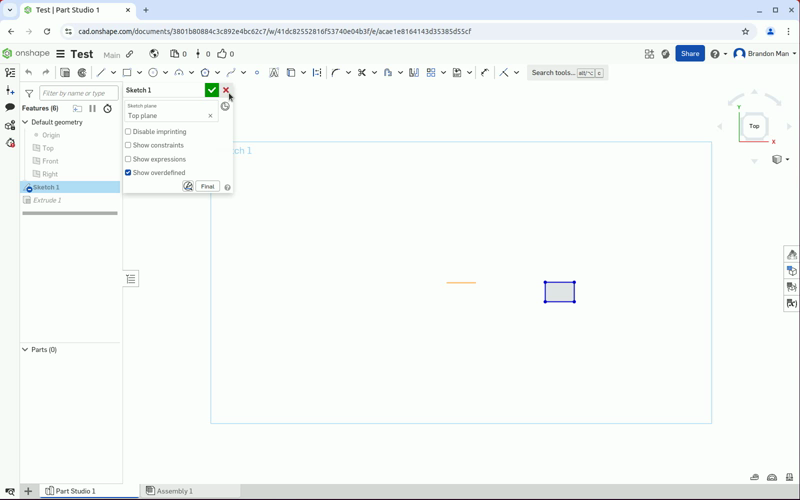
click(229, 92)
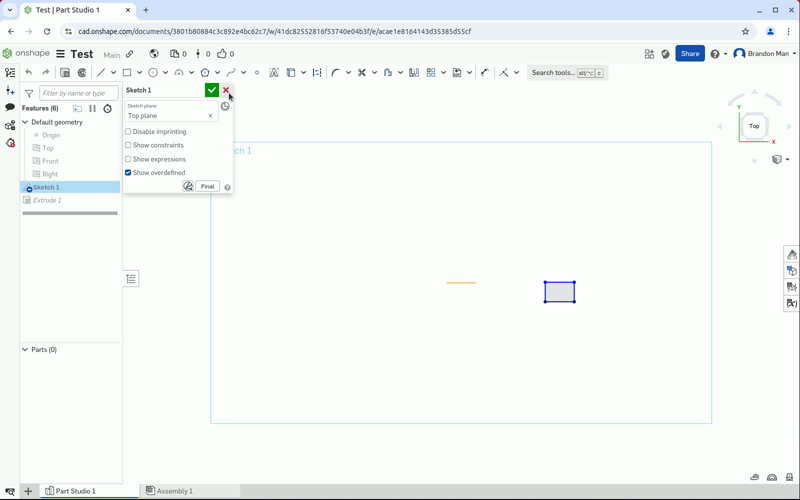
key(shift+s)
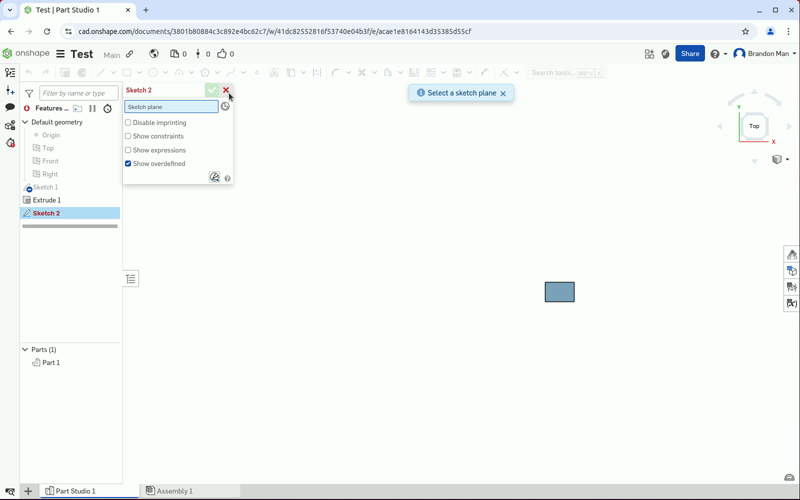
mouse_move(73, 150)
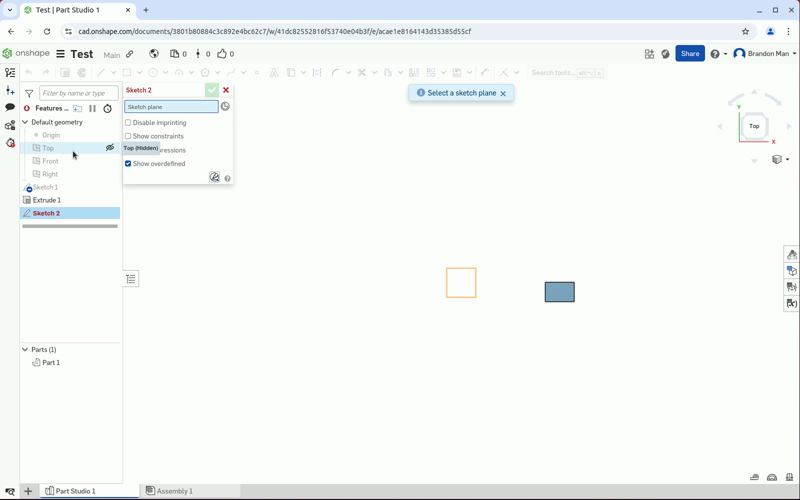
click(73, 150)
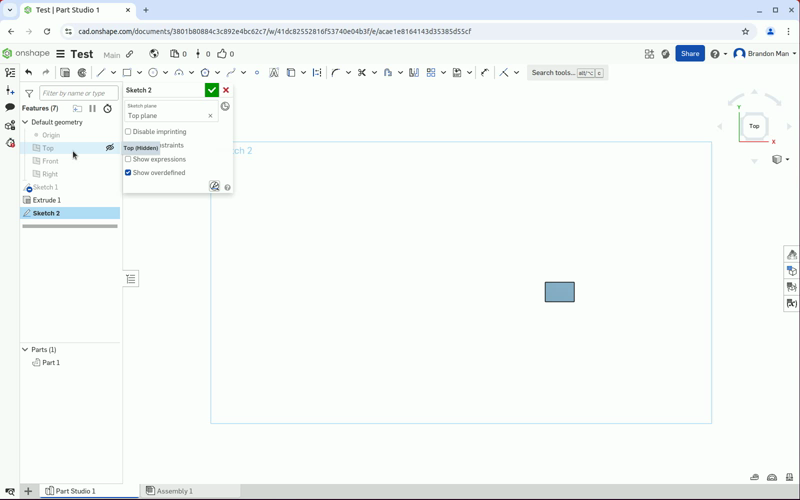
mouse_move(73, 352)
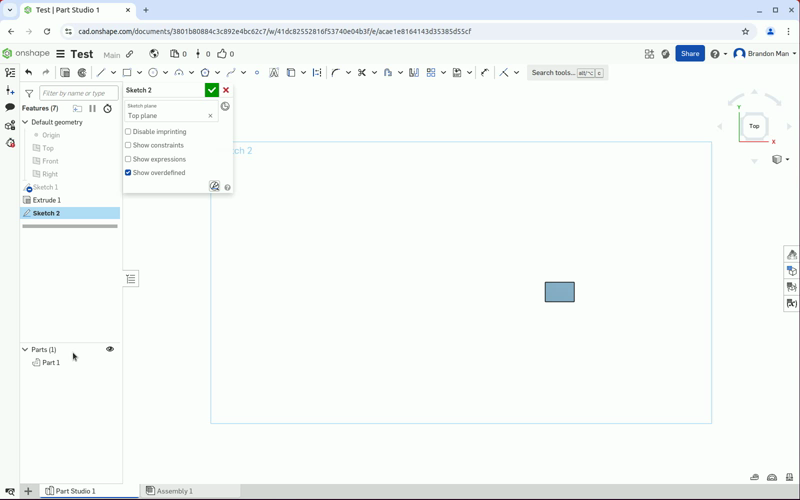
key(y)
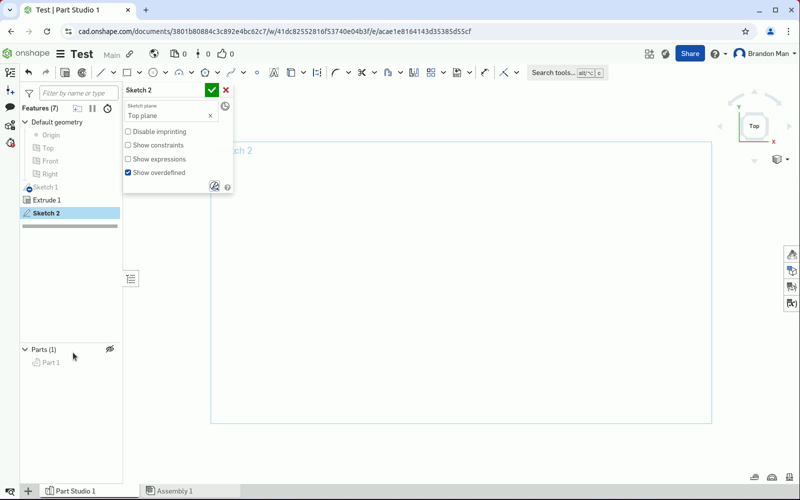
key(l)
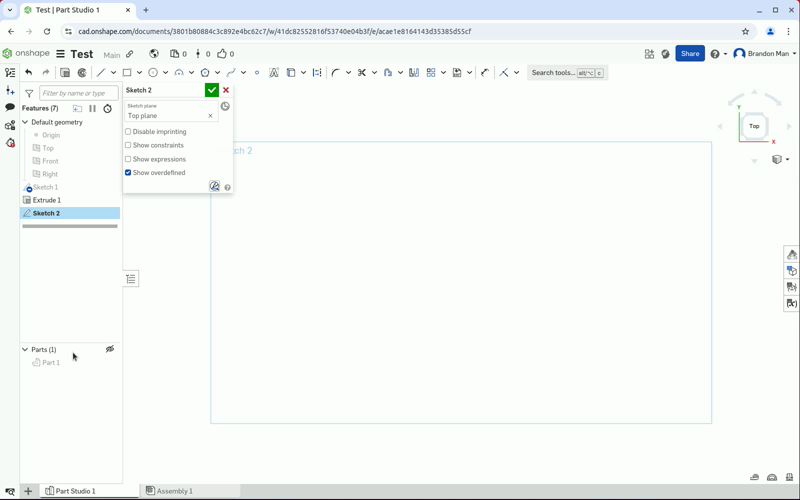
key_down(shift)
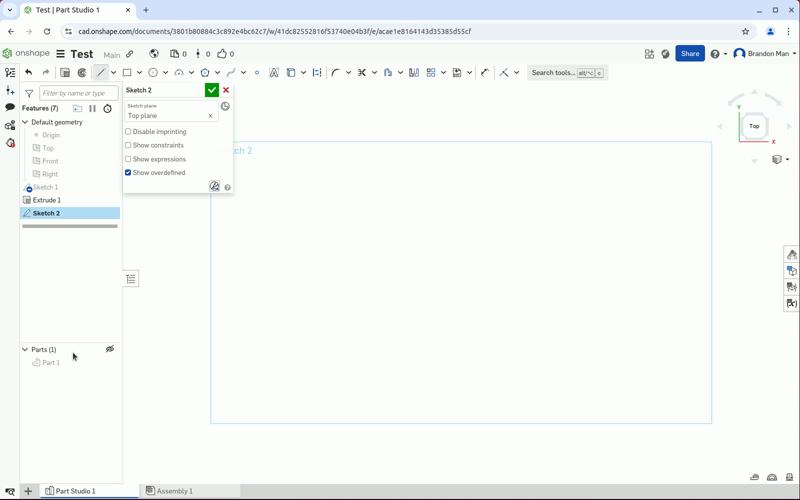
mouse_move(460, 339)
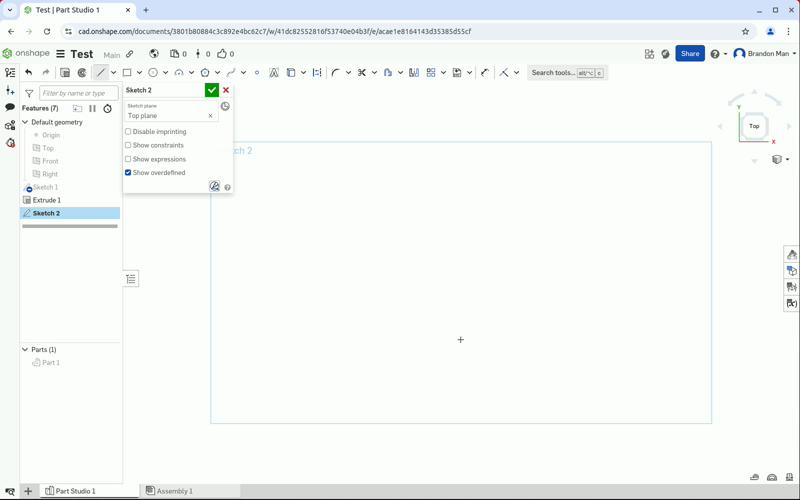
click(460, 339)
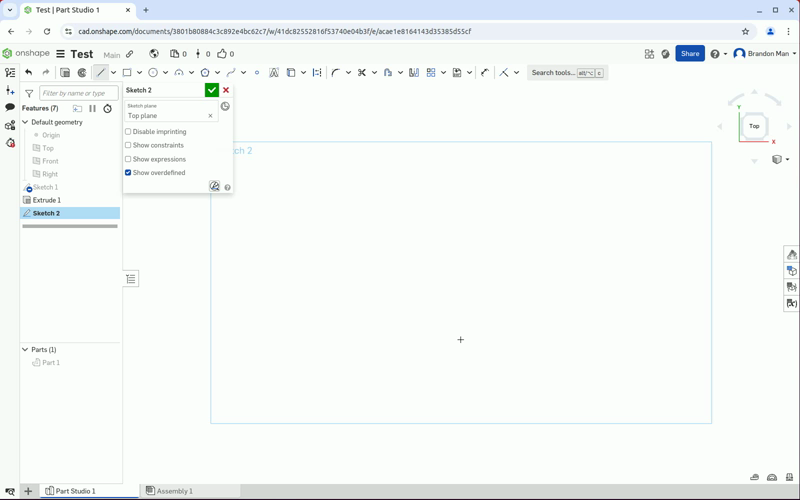
key_up(shift)
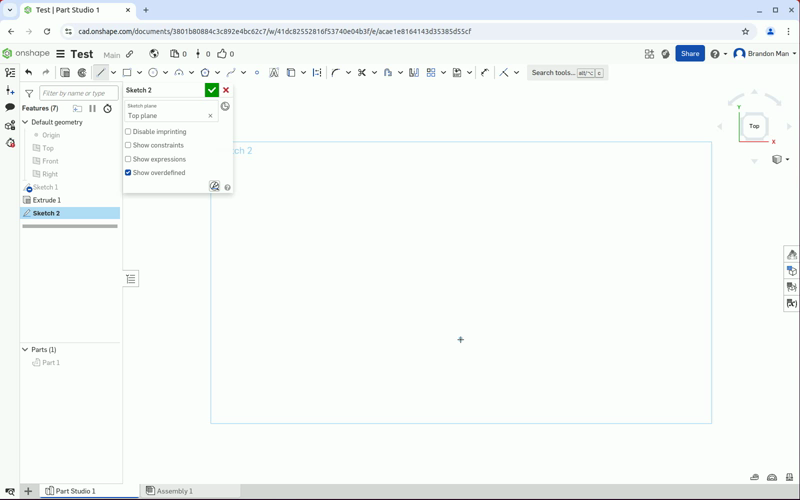
key_down(shift)
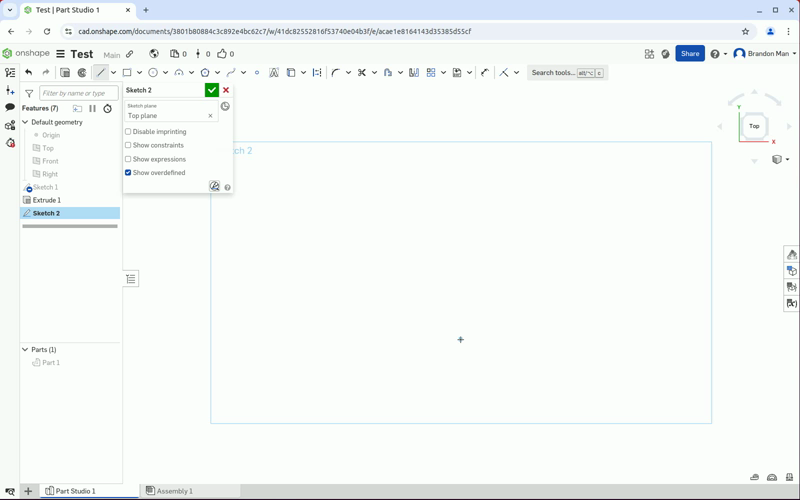
mouse_move(490, 339)
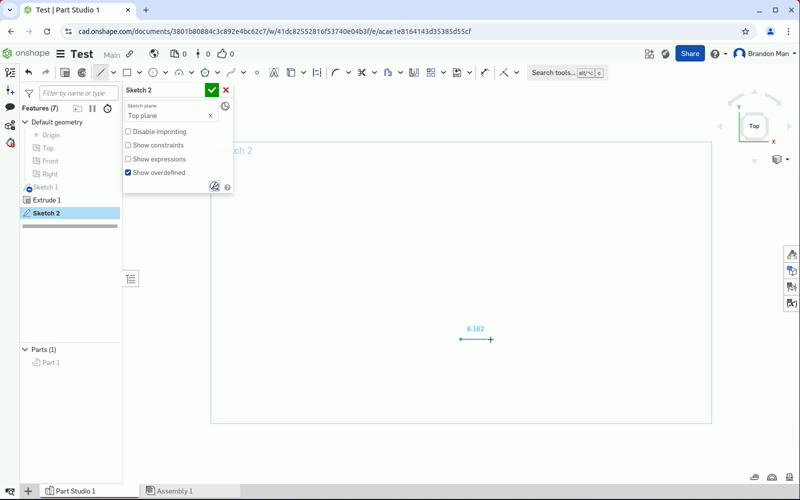
mouse_move(480, 339)
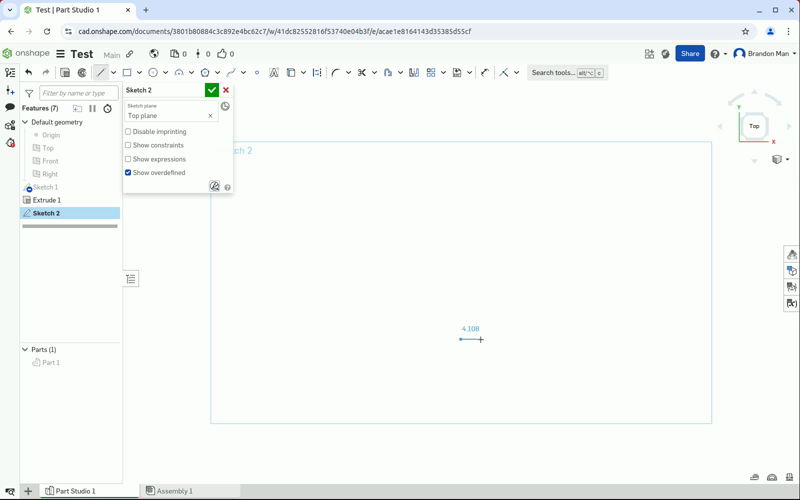
click(480, 339)
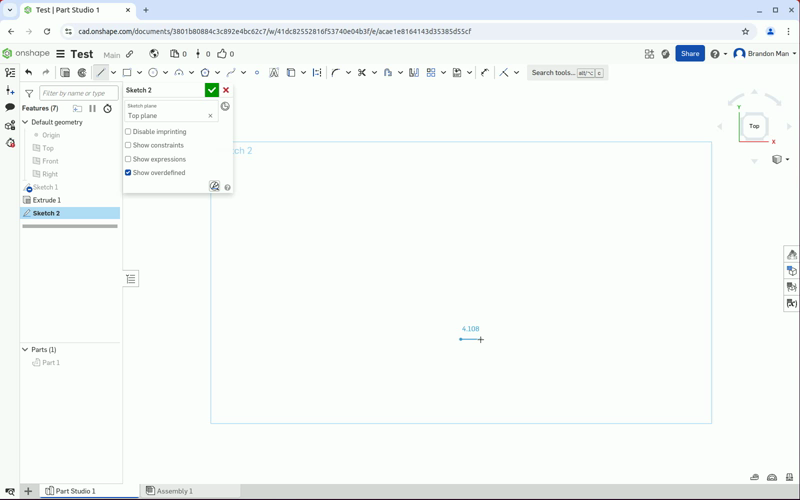
key_up(shift)
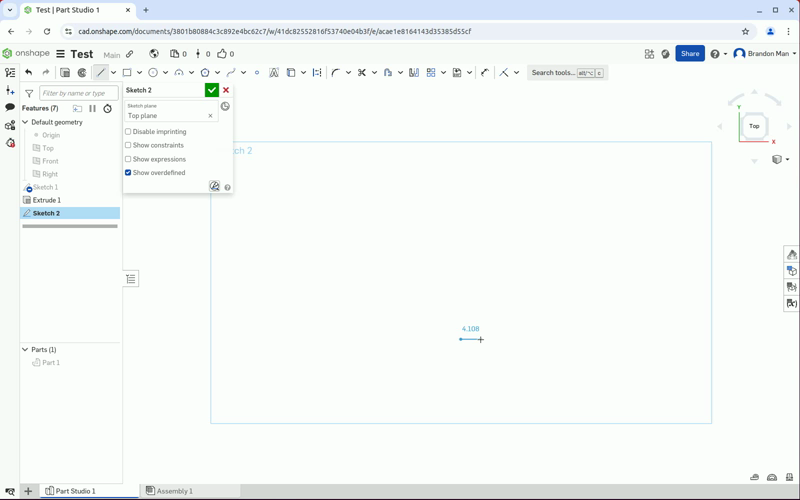
key_down(shift)
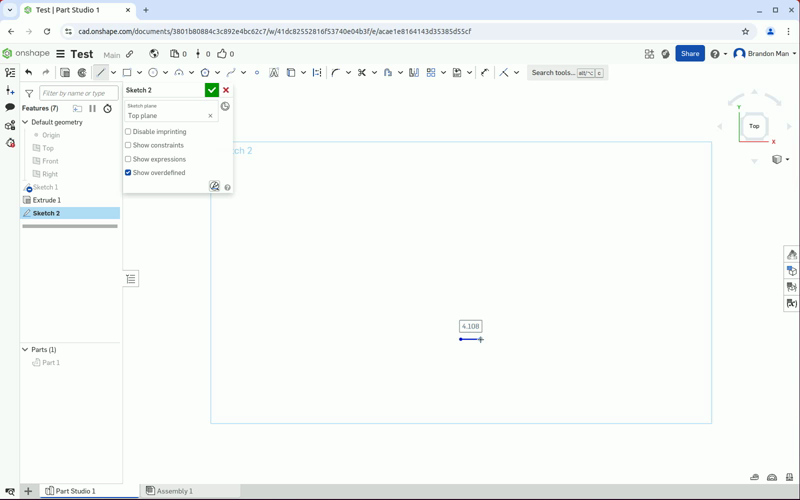
mouse_move(510, 339)
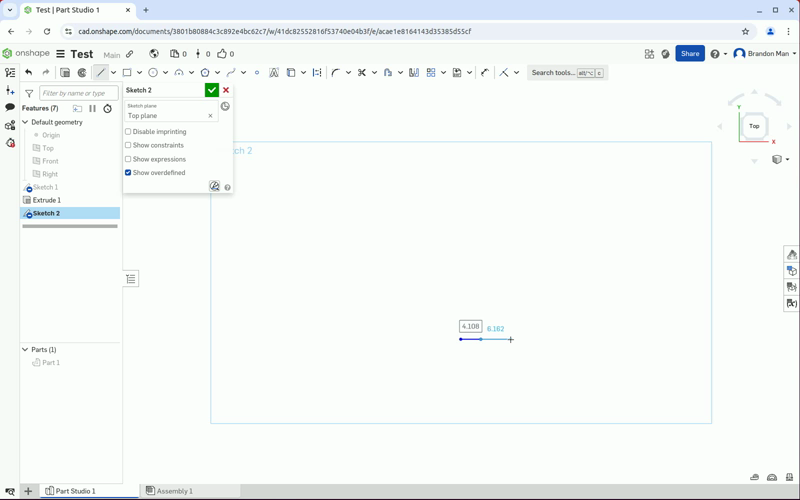
mouse_move(480, 319)
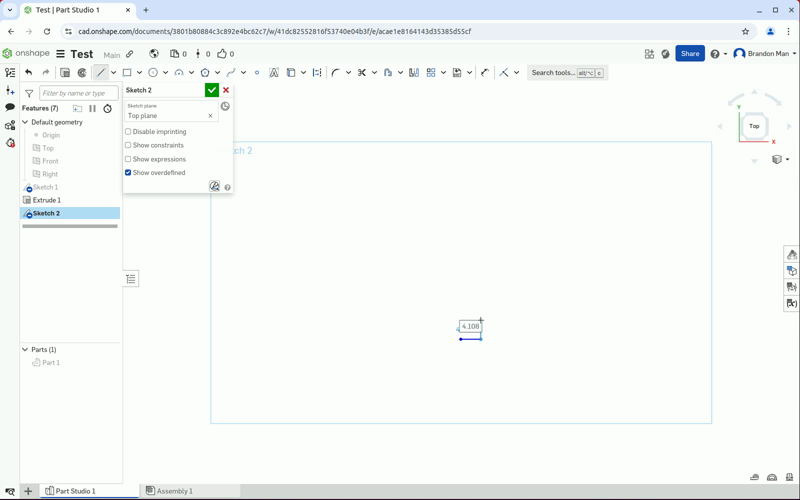
click(480, 319)
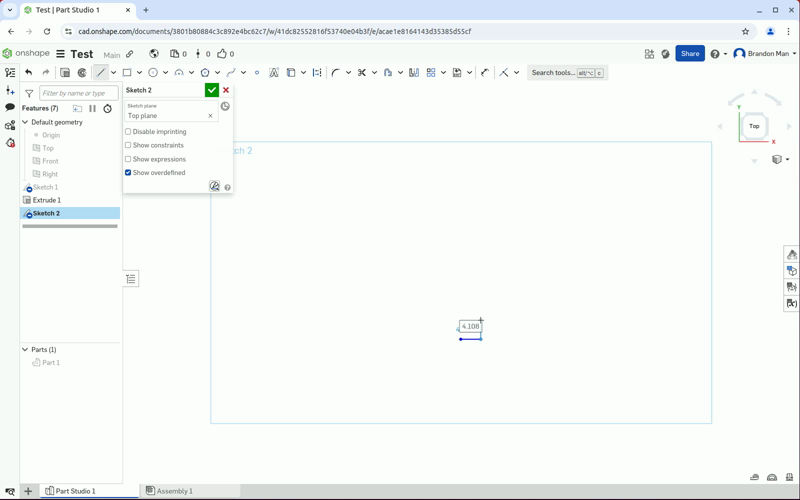
key_up(shift)
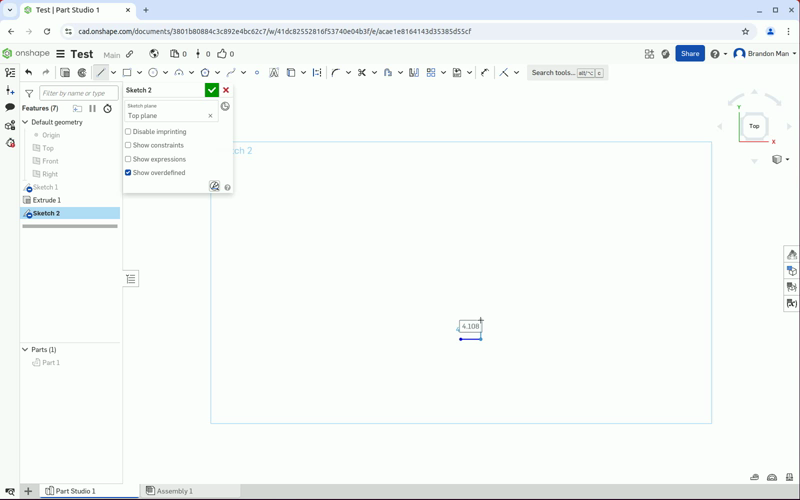
key_down(shift)
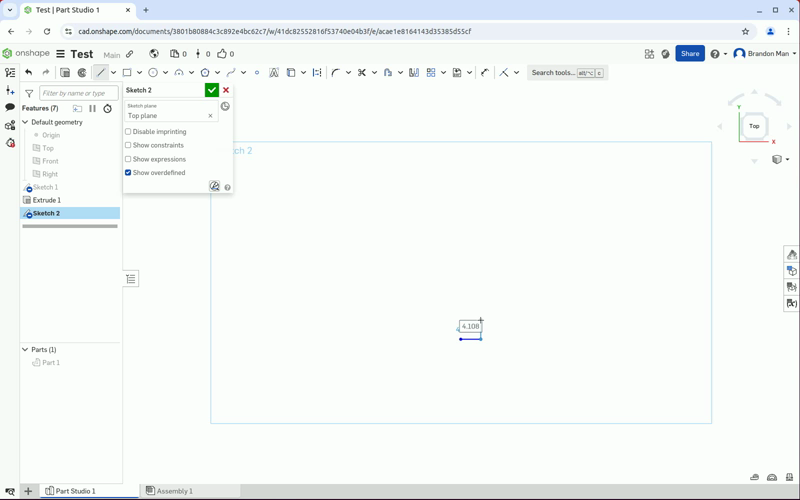
mouse_move(510, 319)
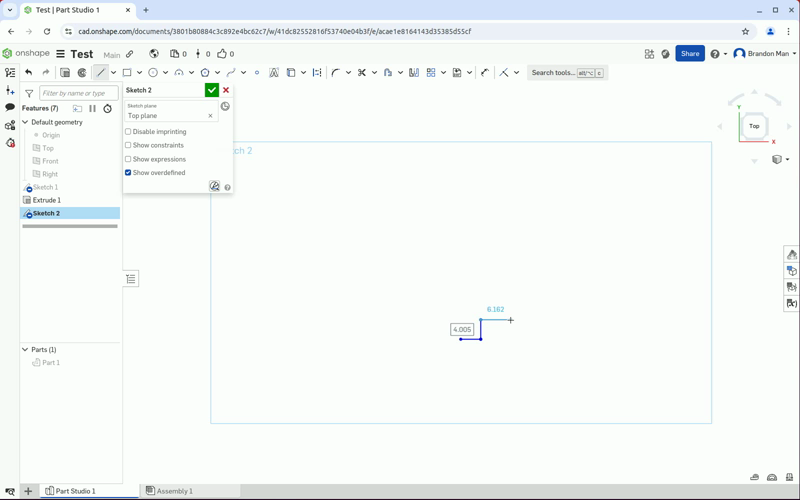
mouse_move(460, 319)
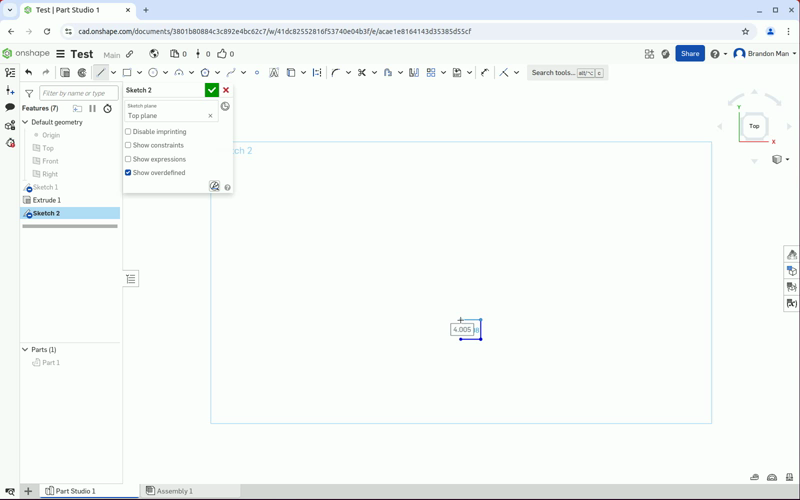
click(460, 319)
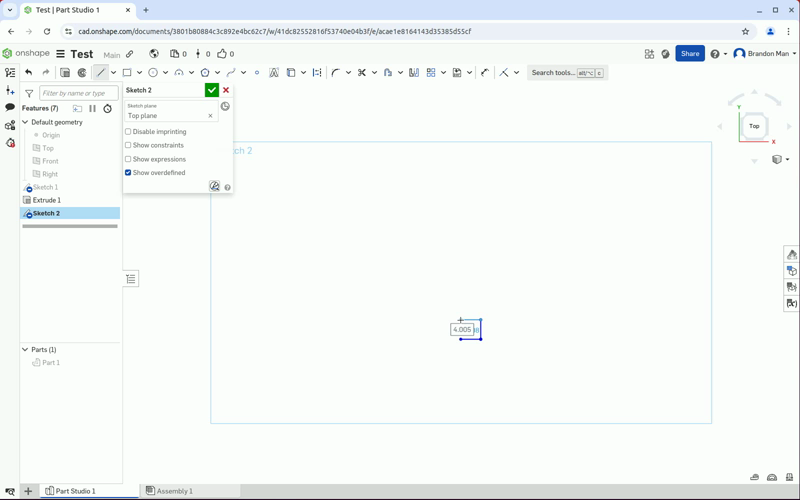
key_up(shift)
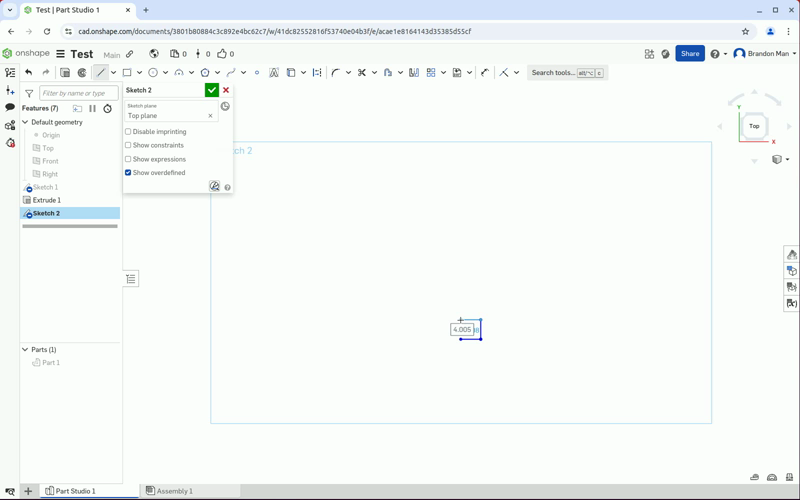
mouse_move(490, 319)
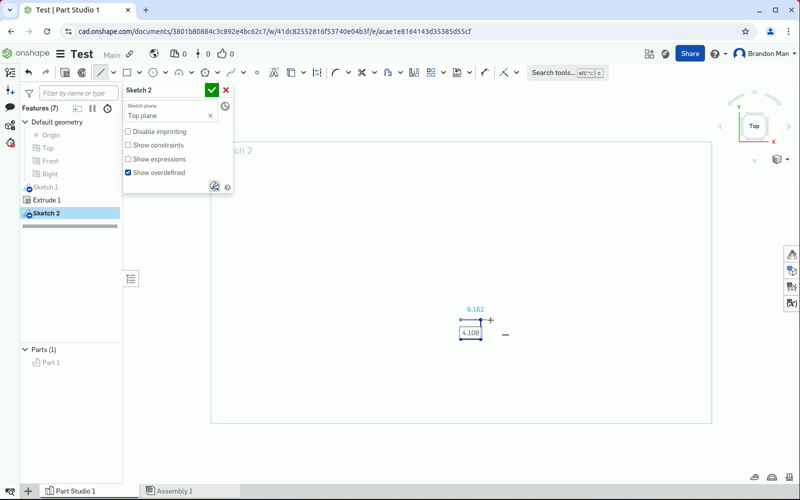
key_down(shift)
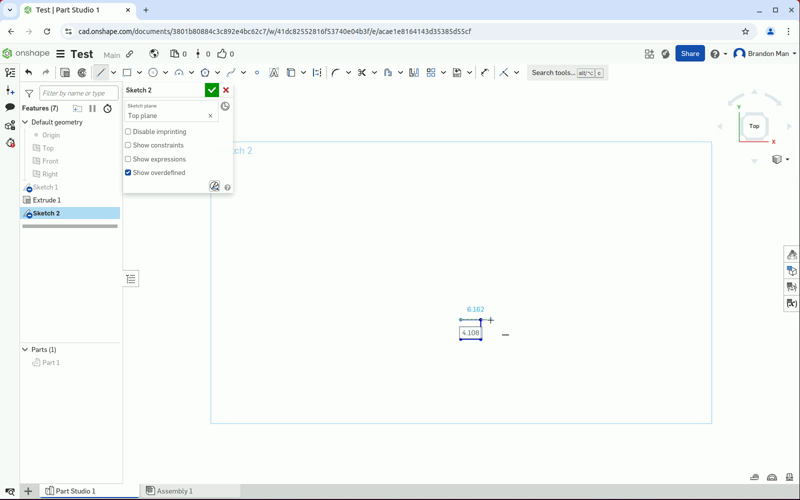
mouse_move(460, 339)
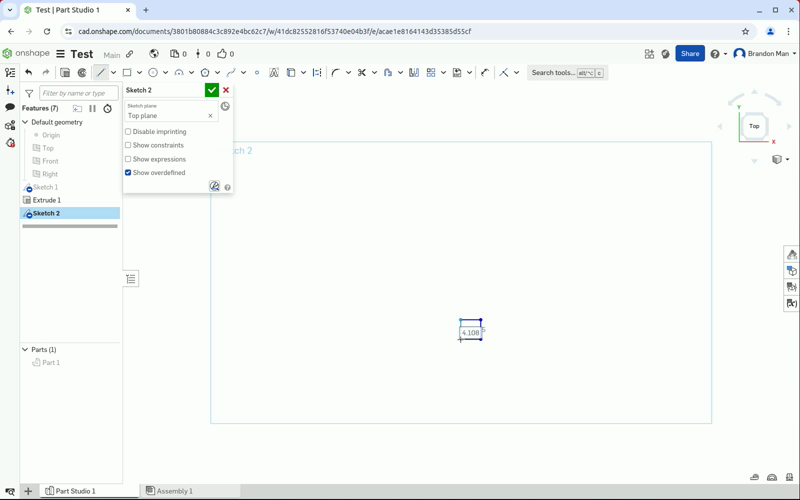
key_up(shift)
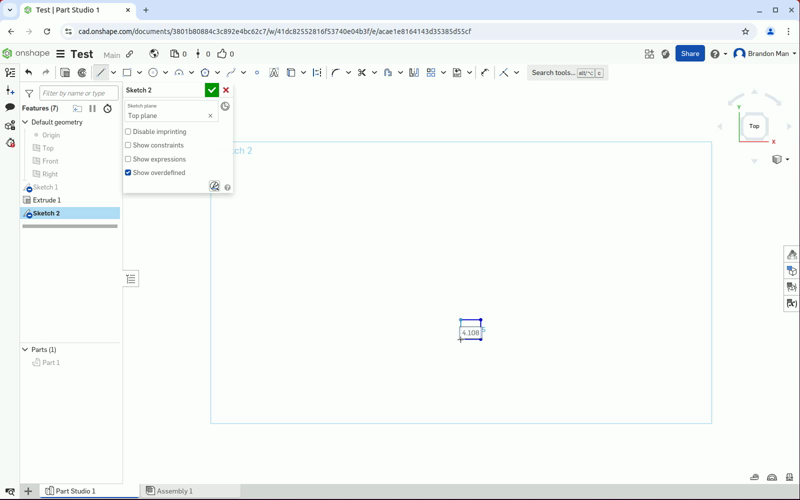
click(460, 339)
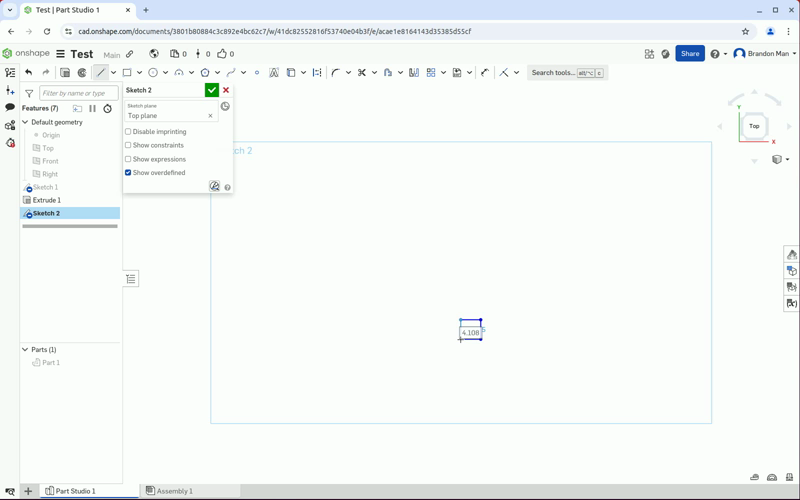
key(esc)
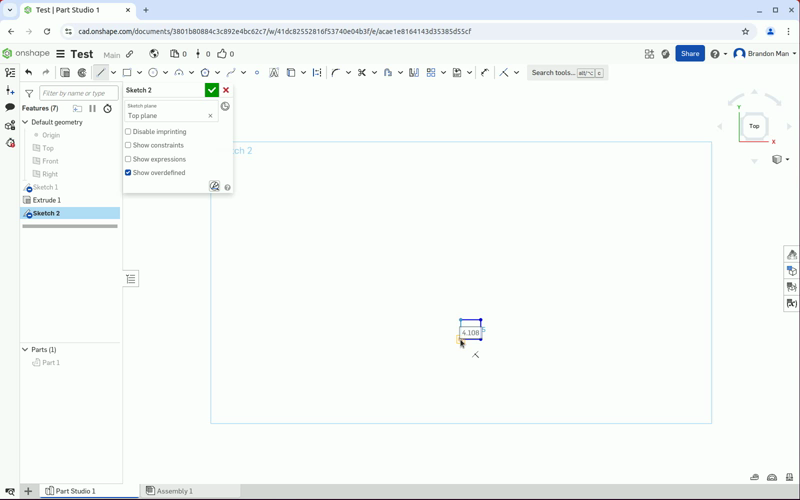
mouse_move(469, 328)
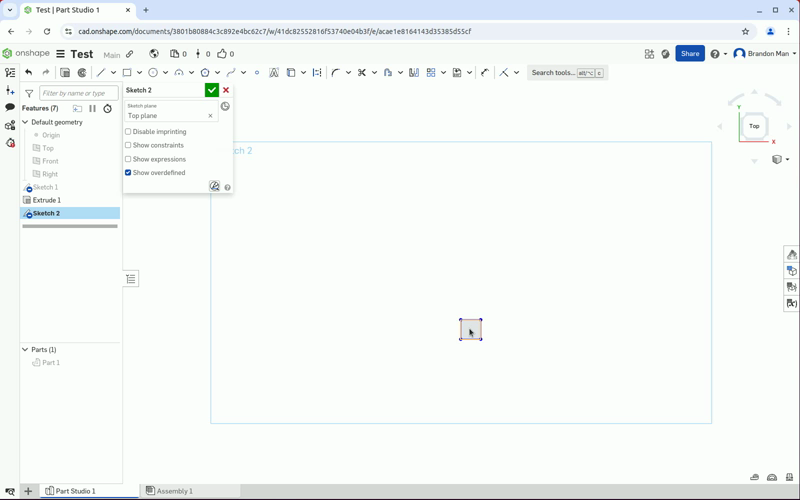
scroll(6)
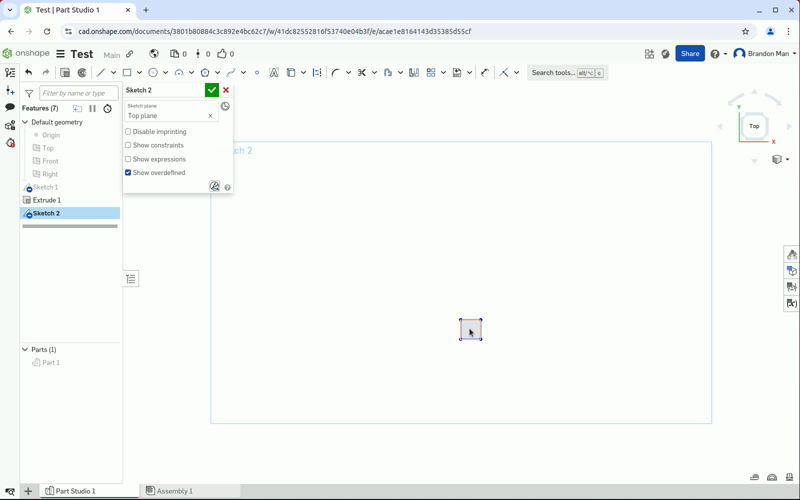
scroll(6)
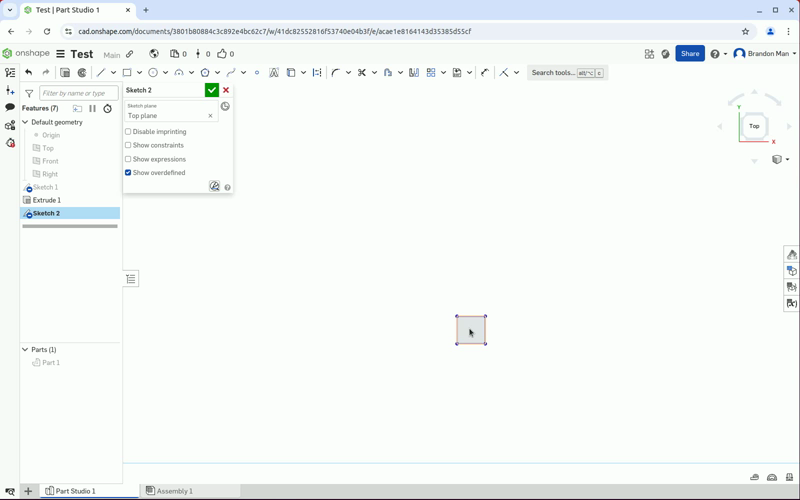
scroll(6)
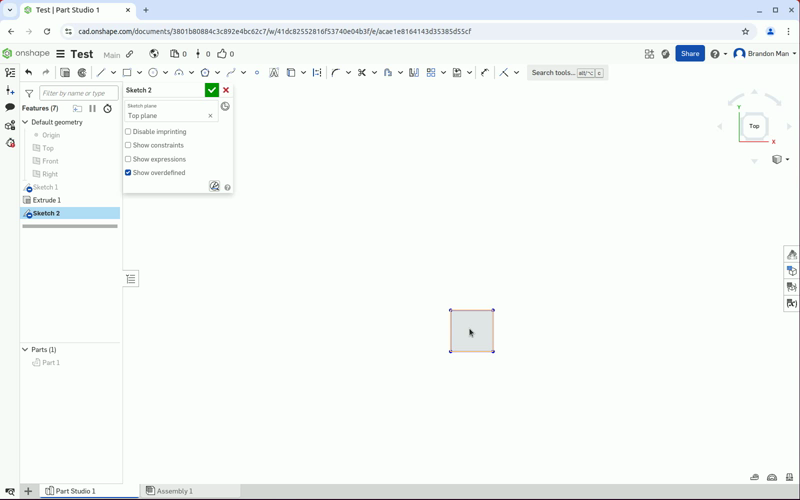
scroll(6)
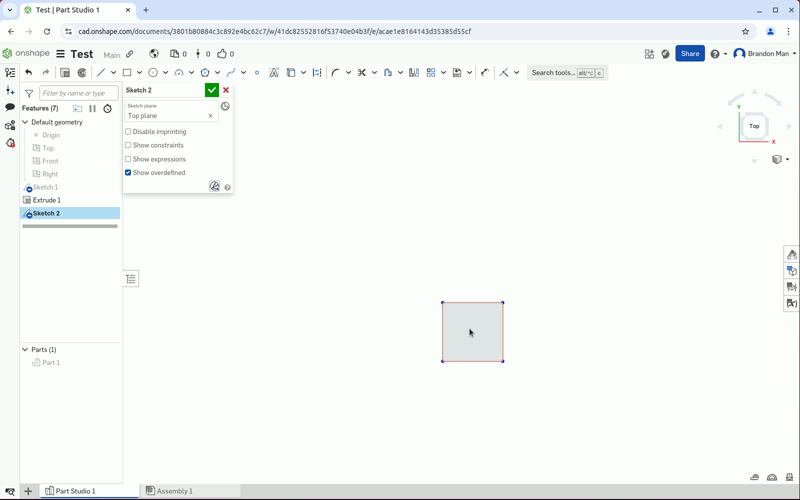
scroll(6)
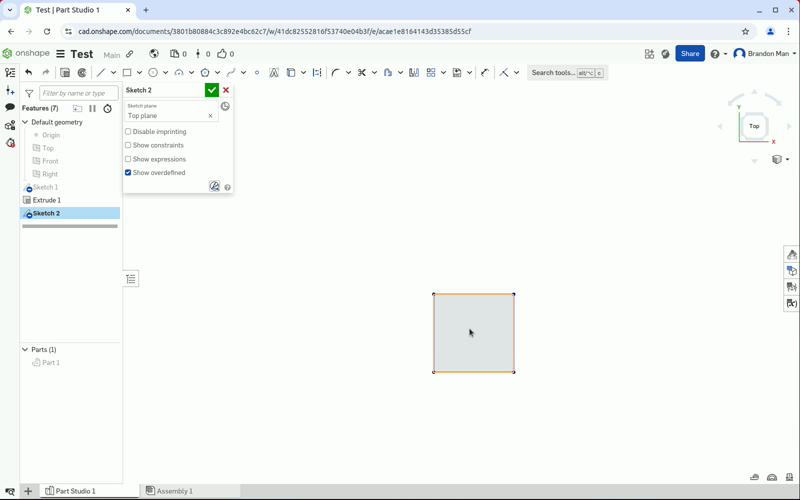
scroll(6)
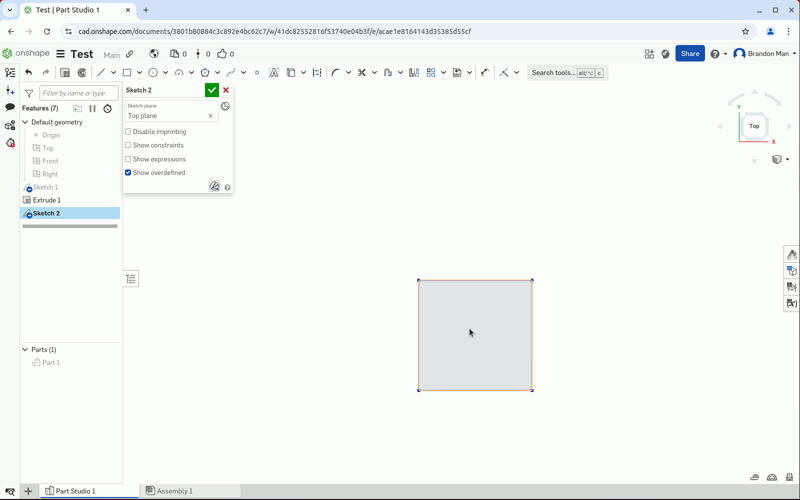
scroll(6)
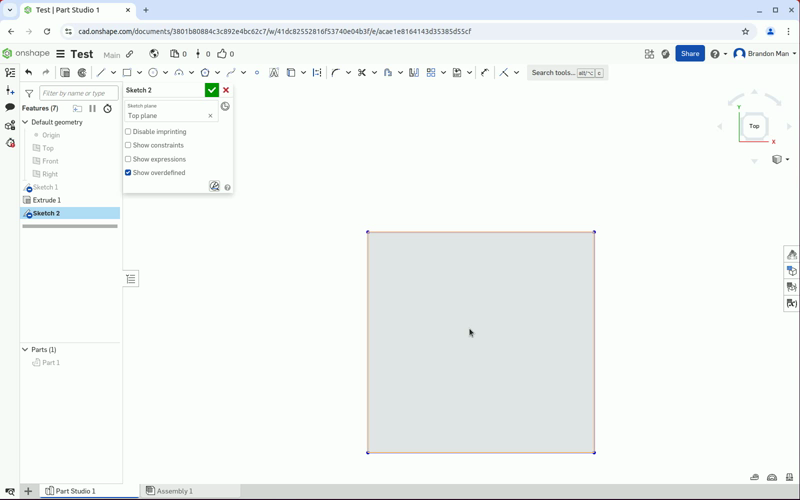
click(469, 328)
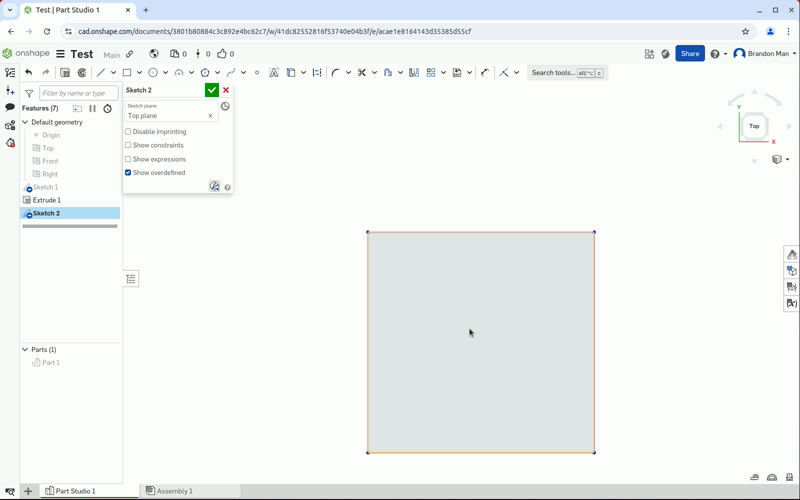
scroll(-6)
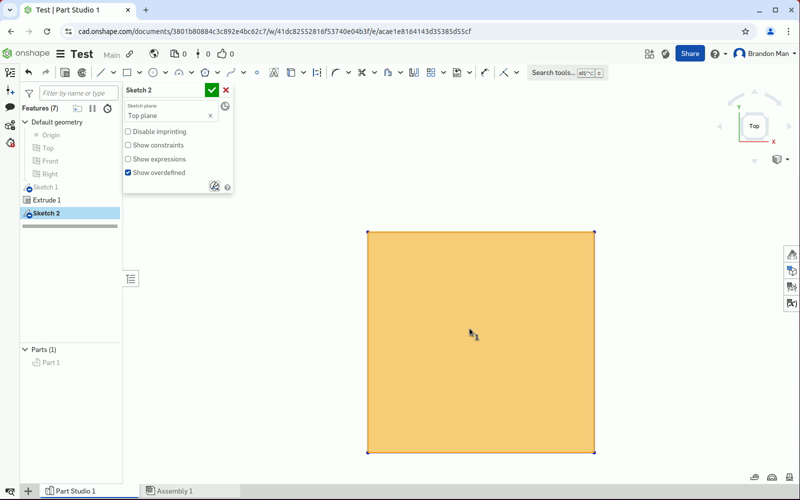
scroll(-6)
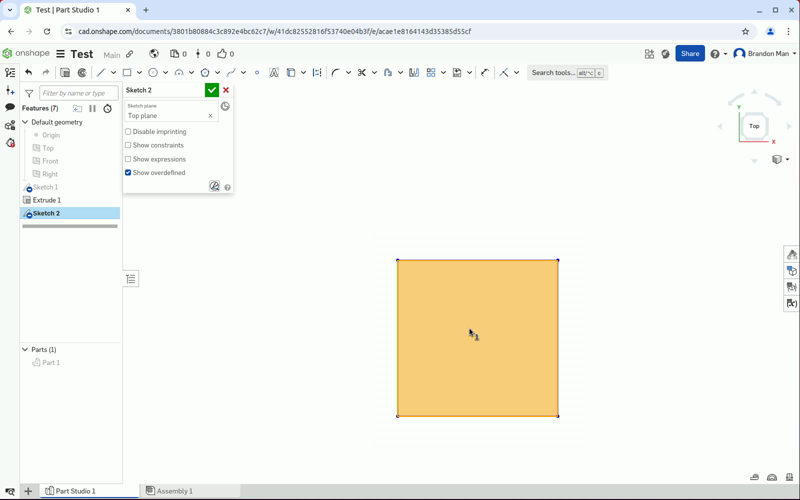
scroll(-6)
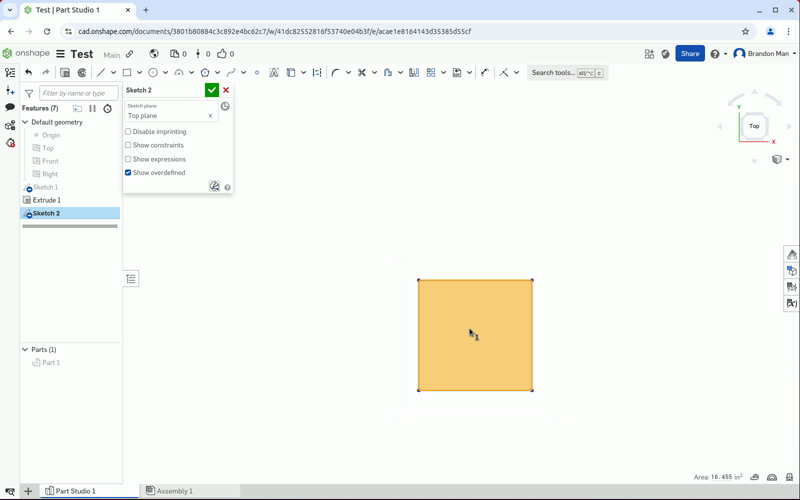
scroll(-6)
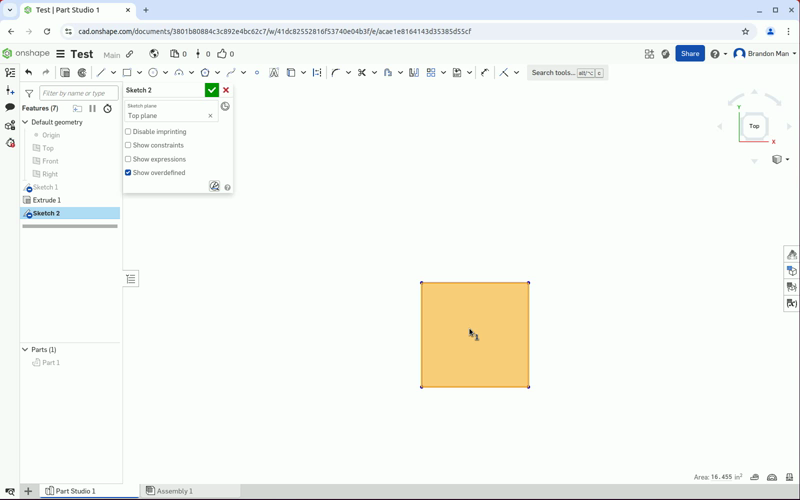
scroll(-6)
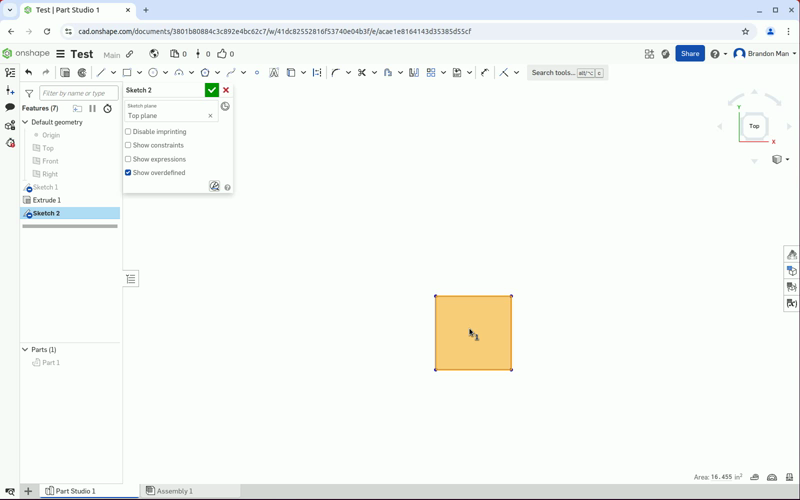
scroll(-6)
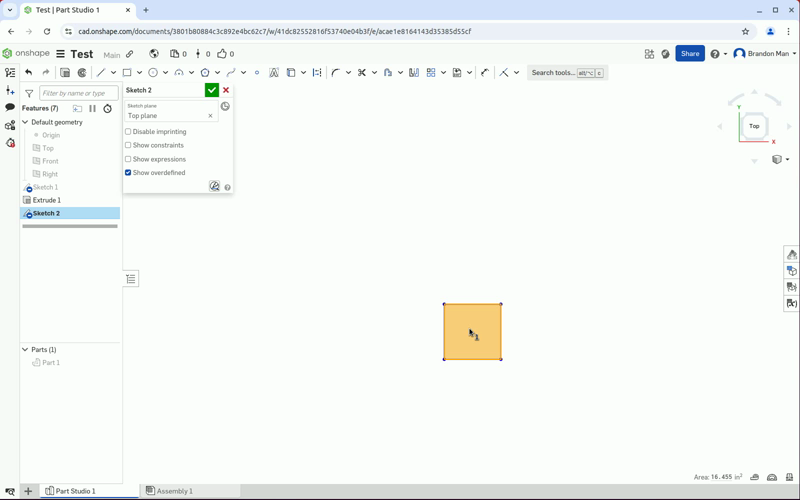
scroll(-6)
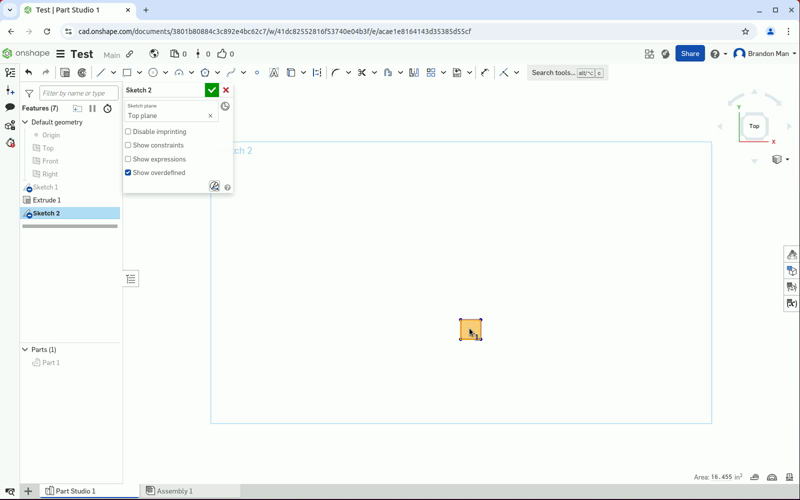
mouse_move(73, 352)
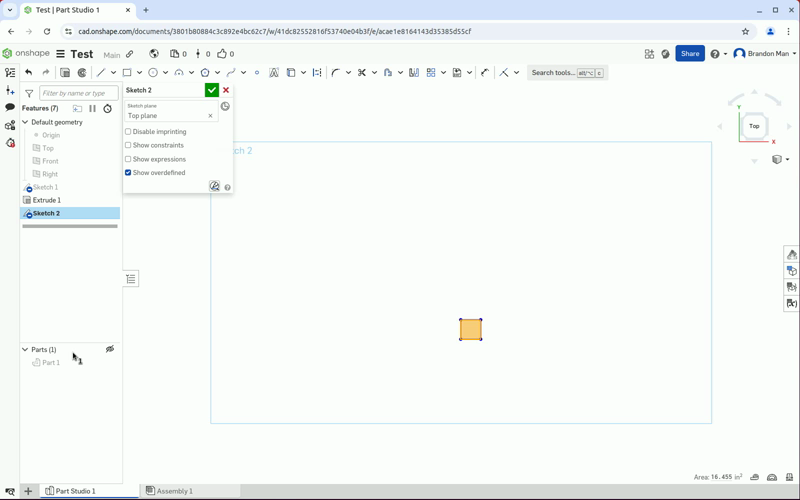
key(shift+y)
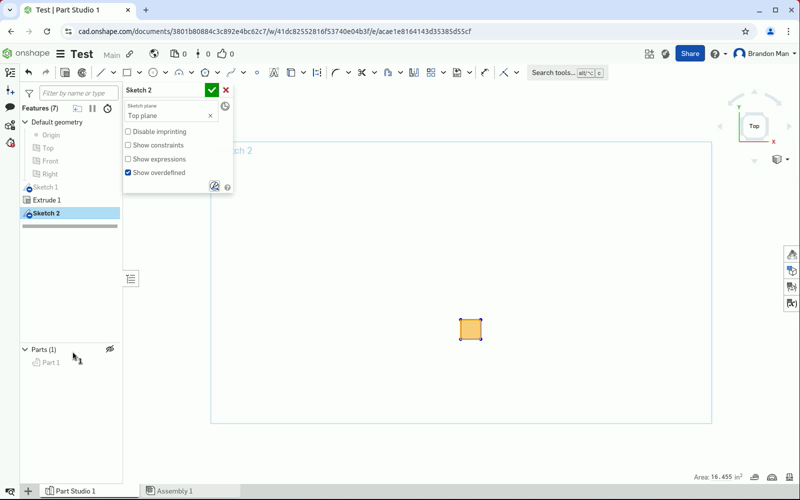
key(shift+e)
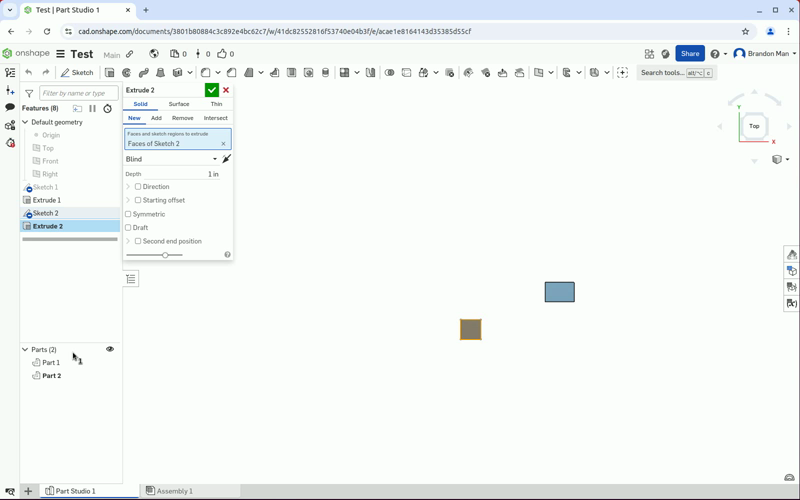
mouse_move(143, 106)
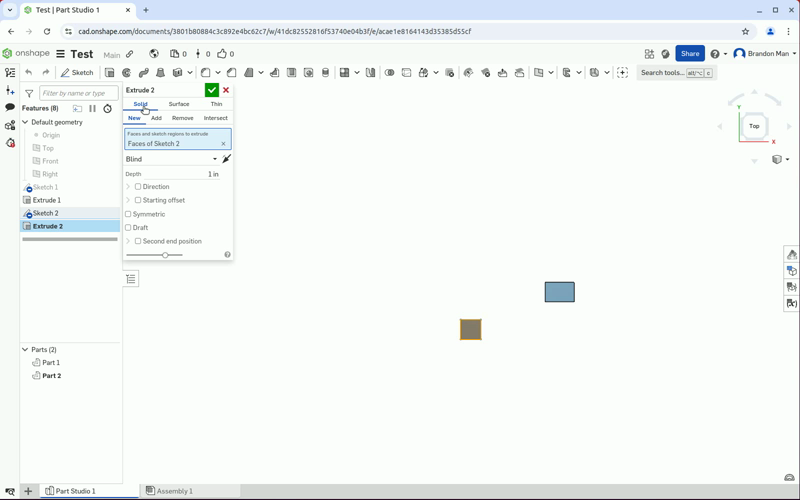
click(143, 106)
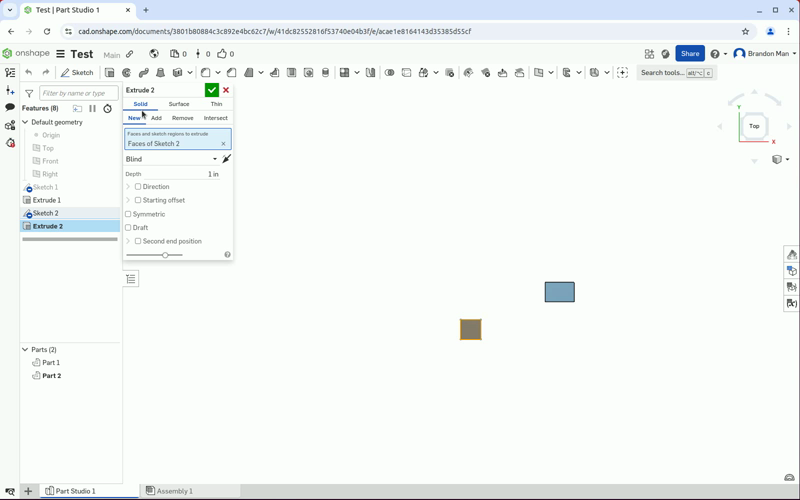
mouse_move(137, 120)
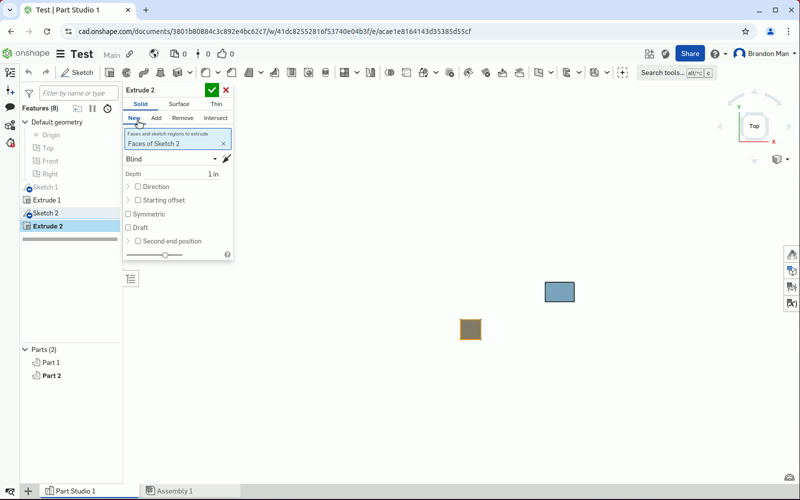
click(137, 120)
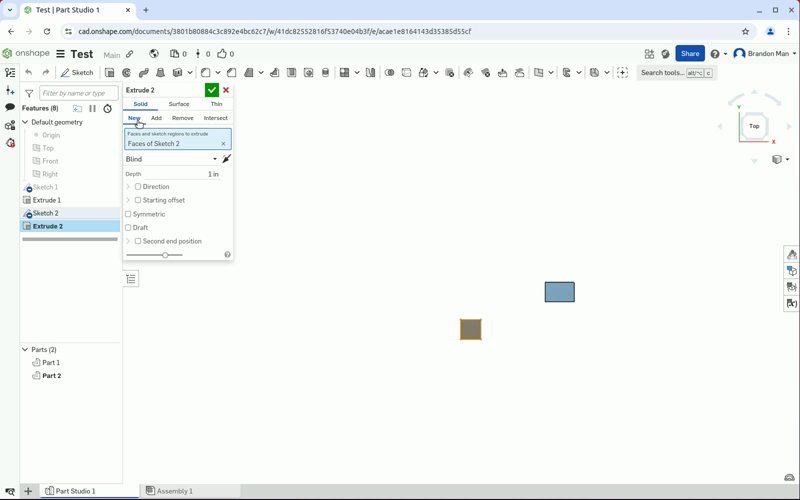
key(tab, 4)
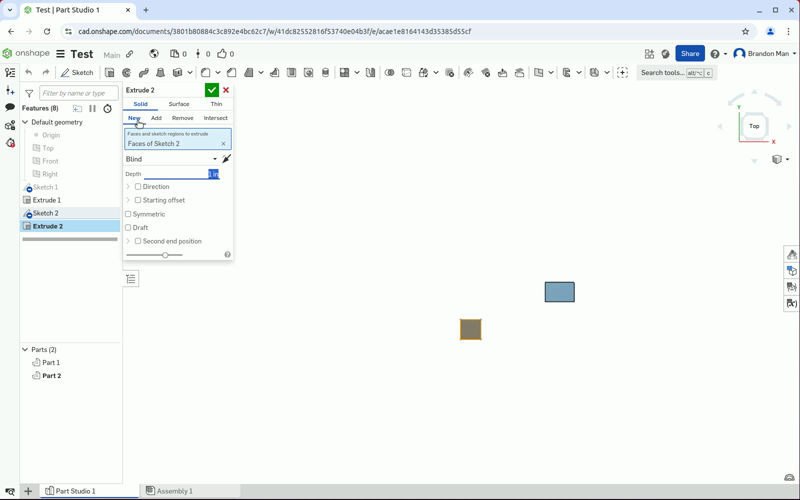
text(-7.703)
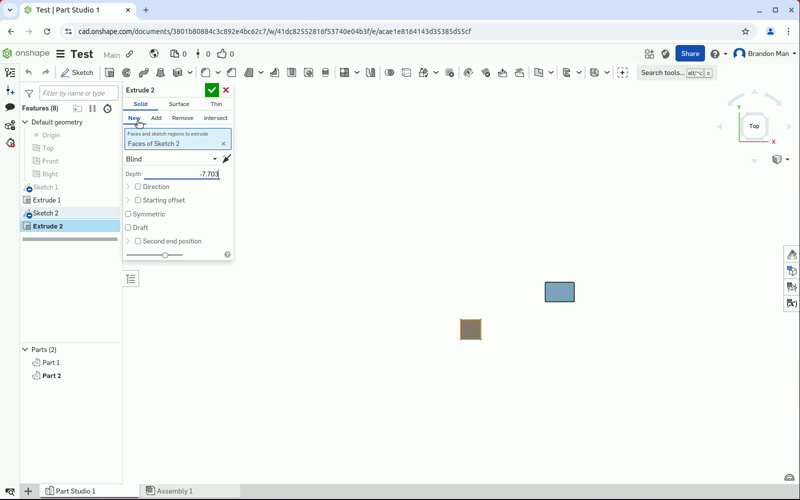
key(enter)
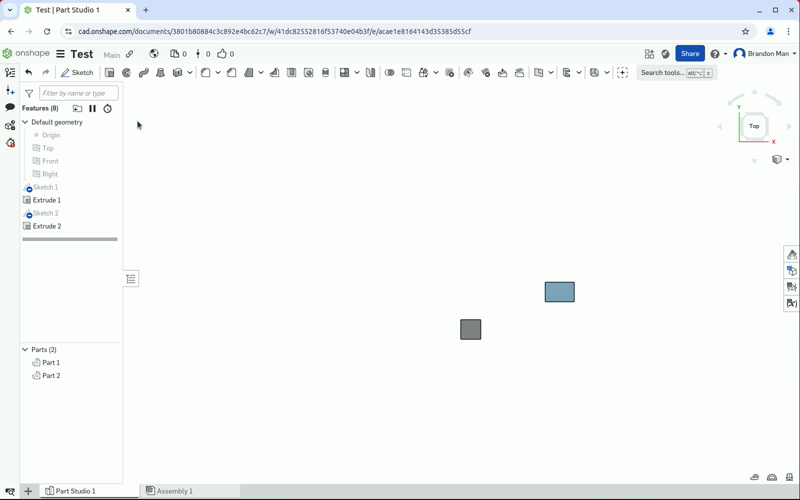
key(shift+h)
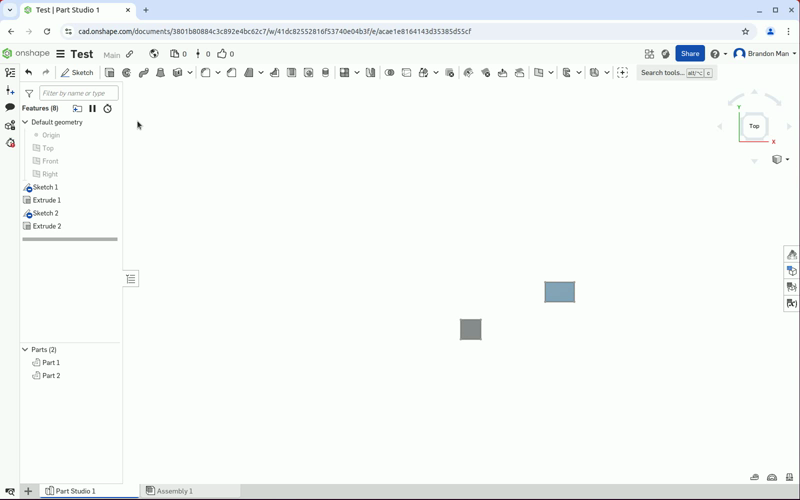
key(shift+h)
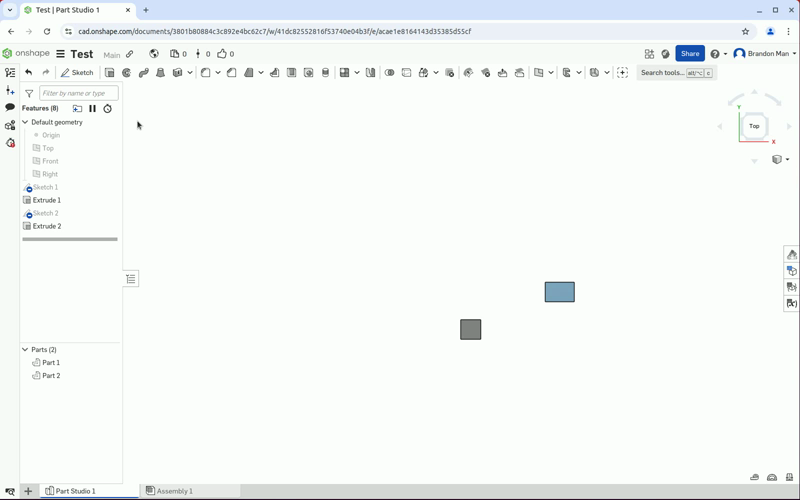
mouse_move(73, 189)
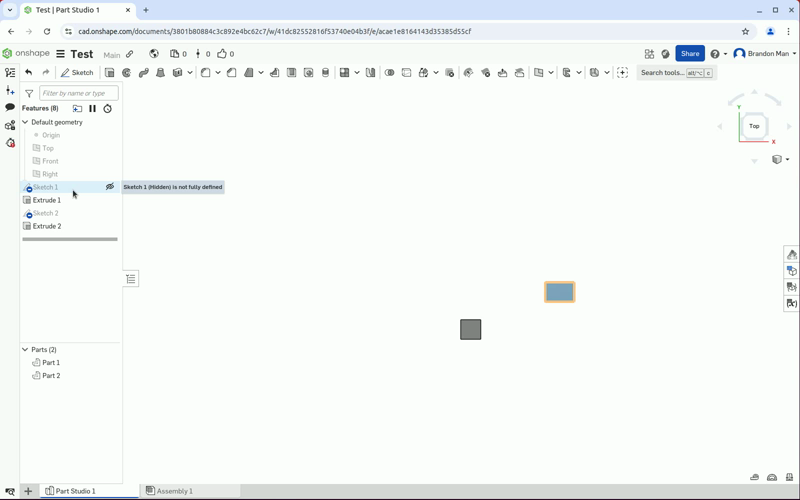
click(73, 189)
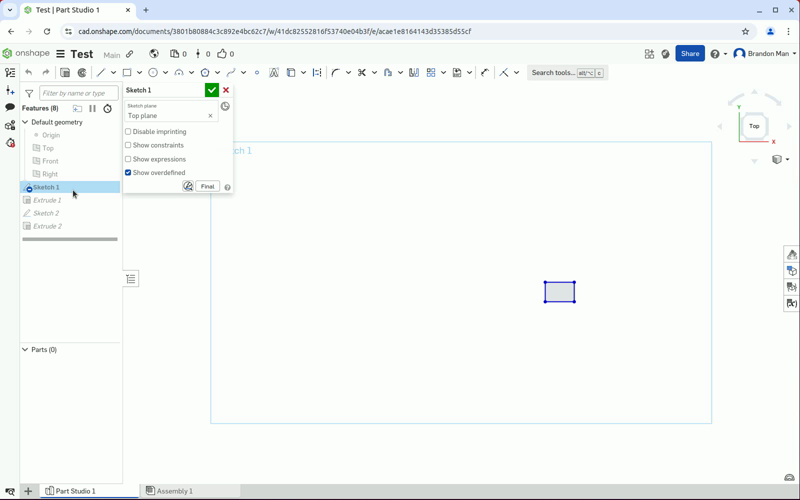
mouse_move(229, 92)
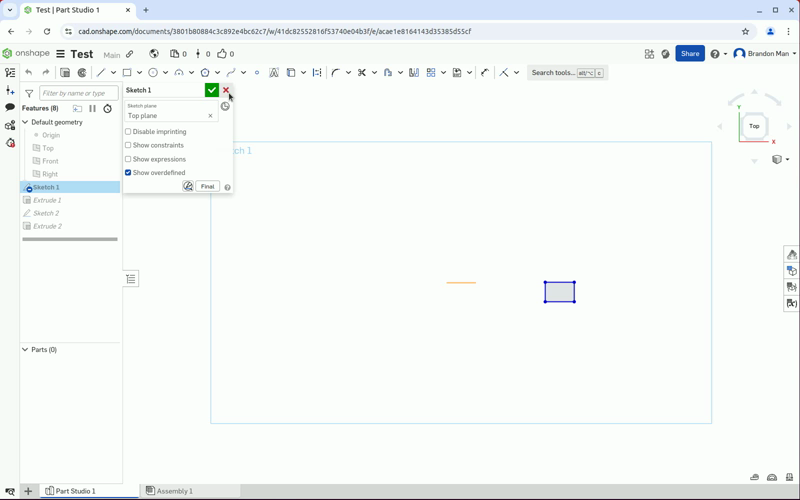
click(229, 92)
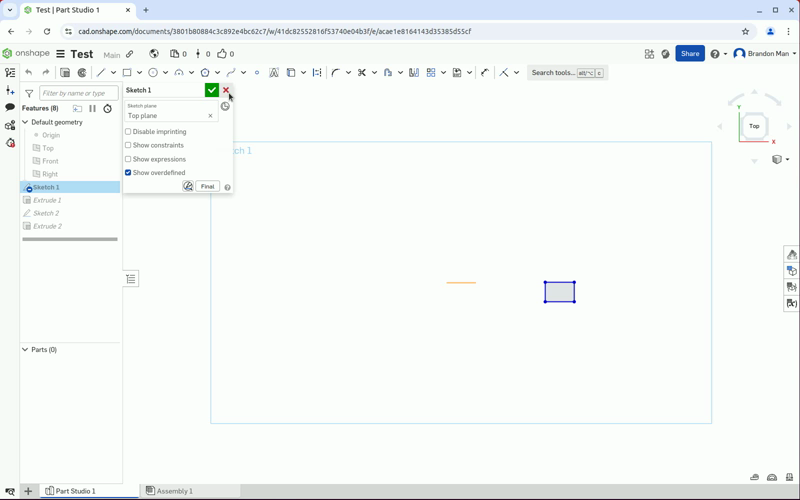
key(shift+s)
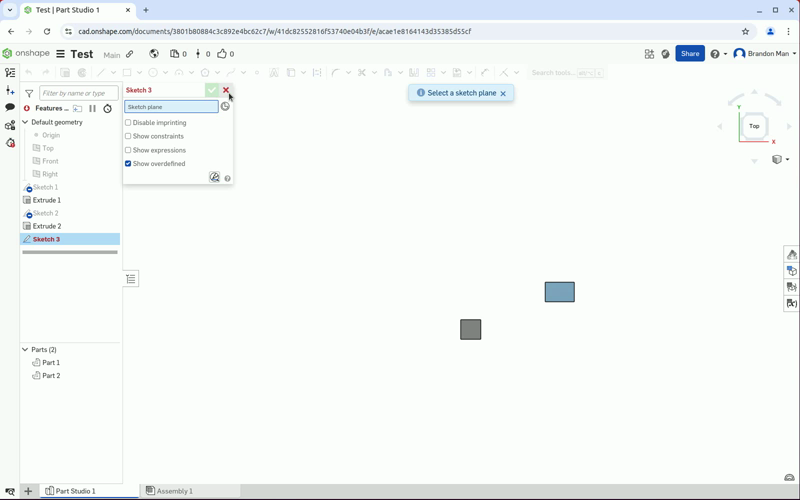
mouse_move(73, 150)
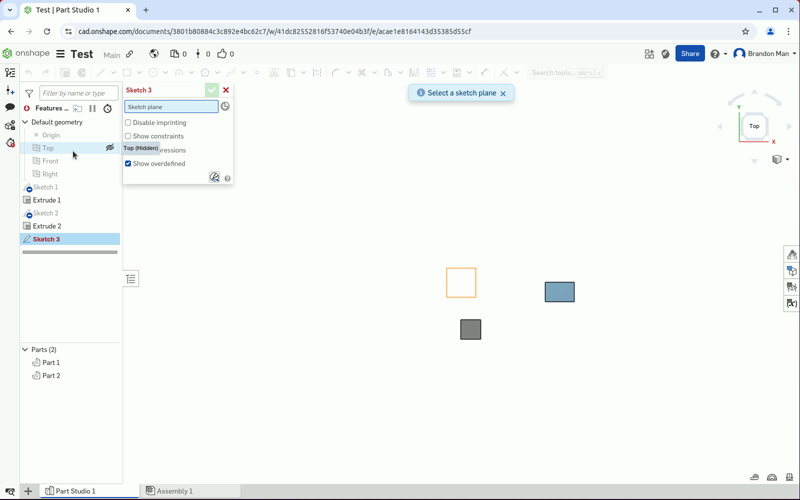
click(73, 150)
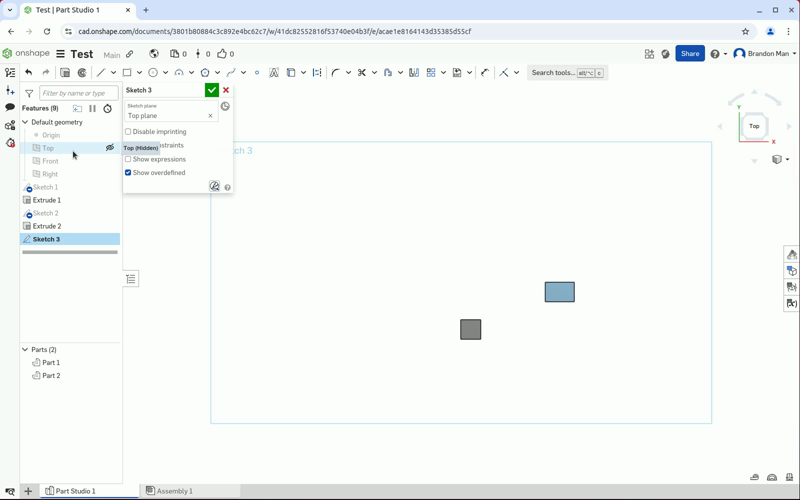
mouse_move(73, 352)
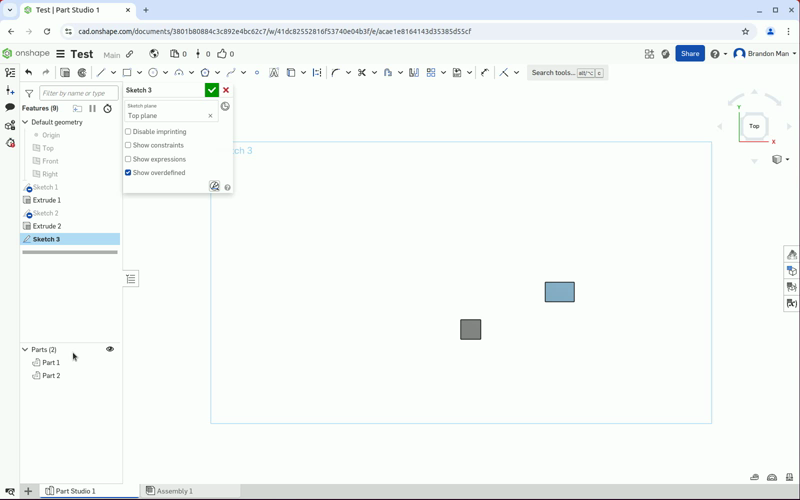
key(y)
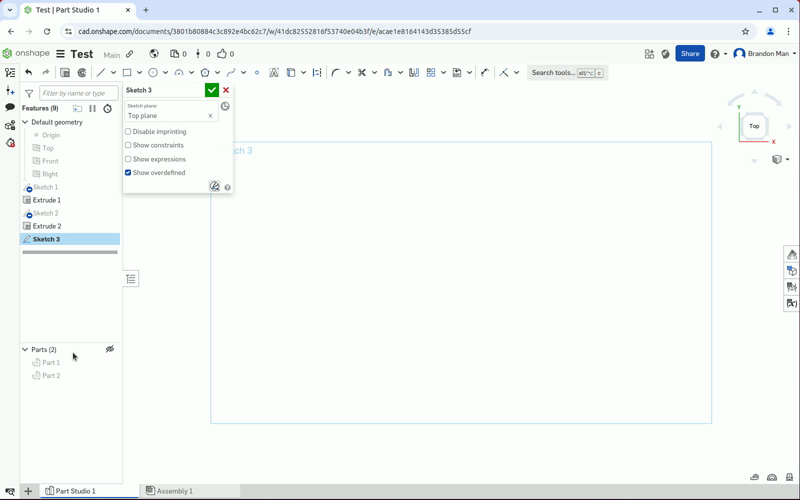
key(l)
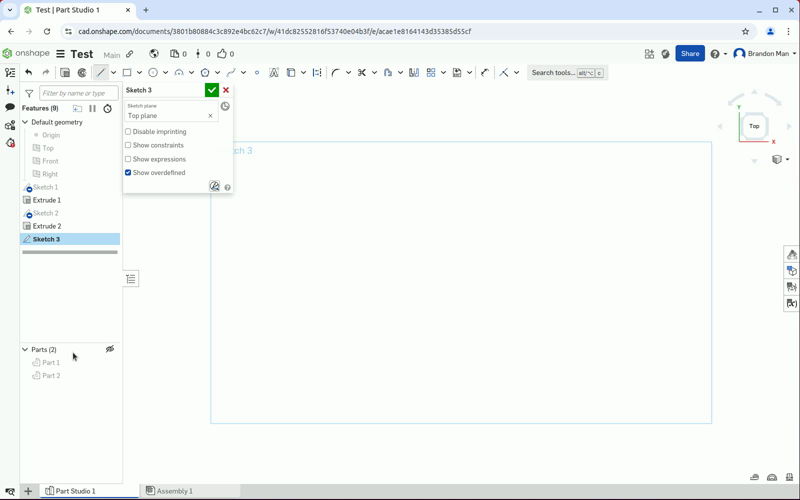
key_down(shift)
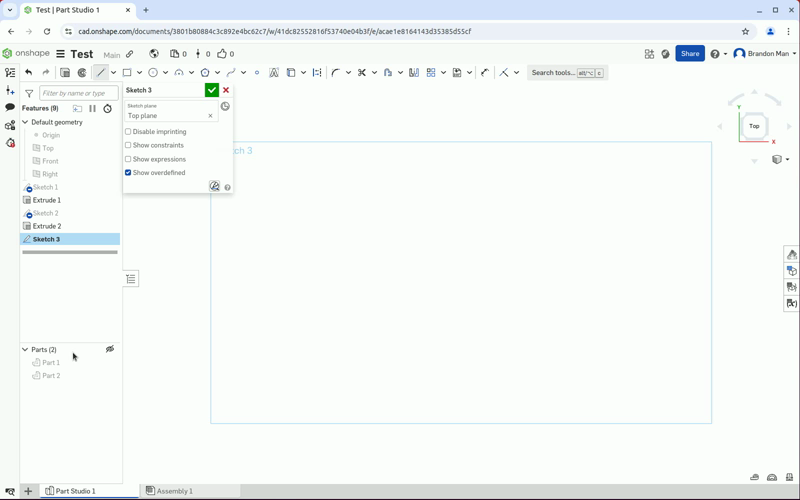
mouse_move(460, 320)
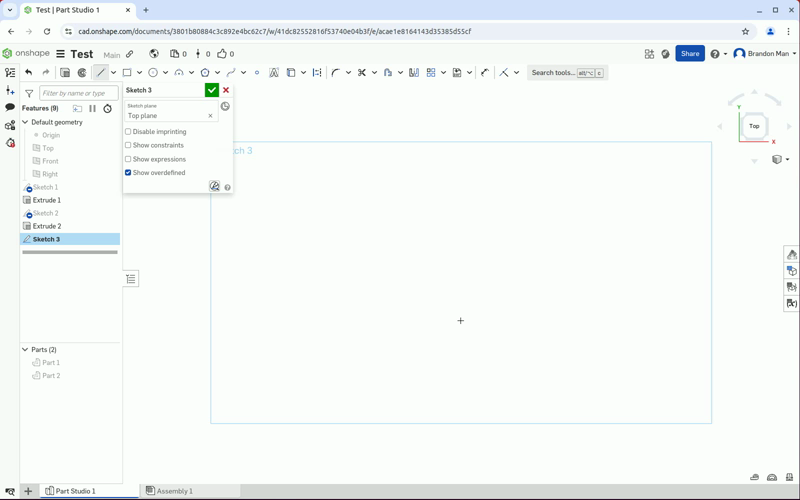
click(460, 320)
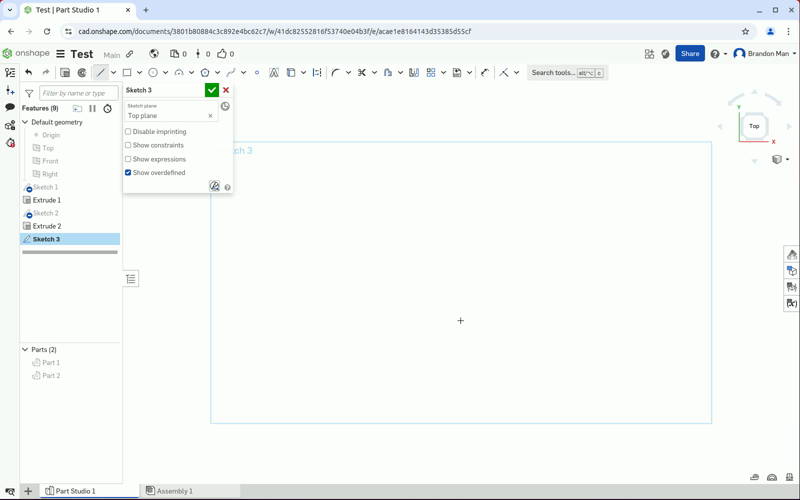
key_up(shift)
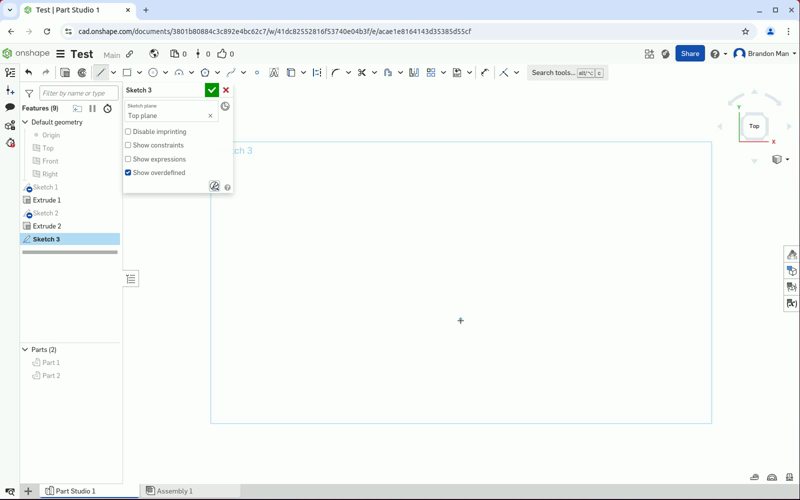
key_down(shift)
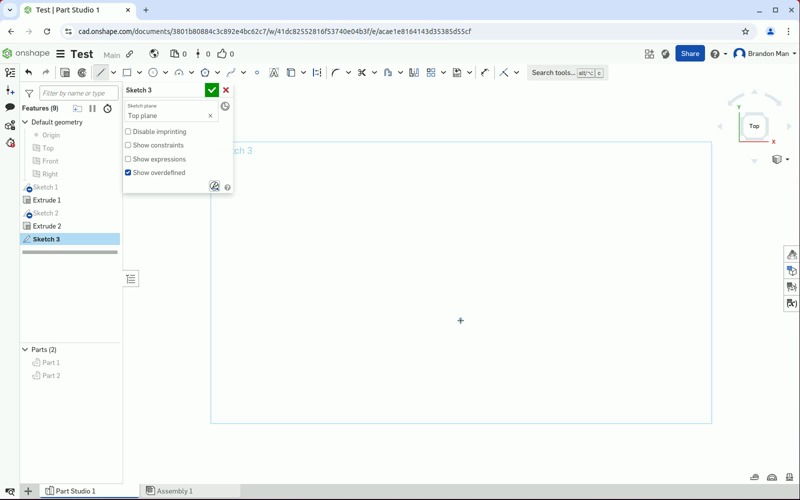
mouse_move(490, 320)
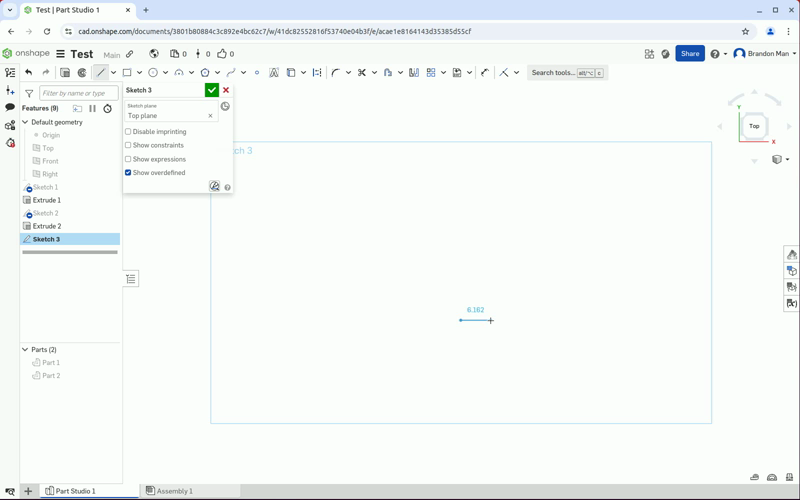
mouse_move(479, 320)
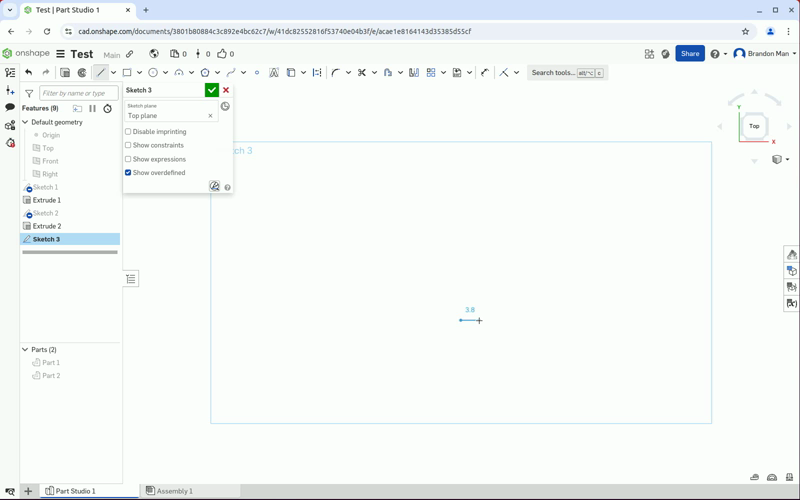
click(479, 320)
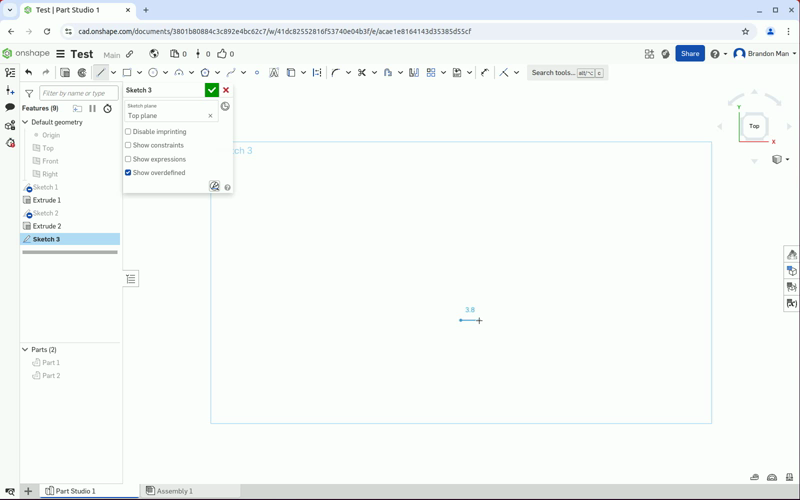
key_up(shift)
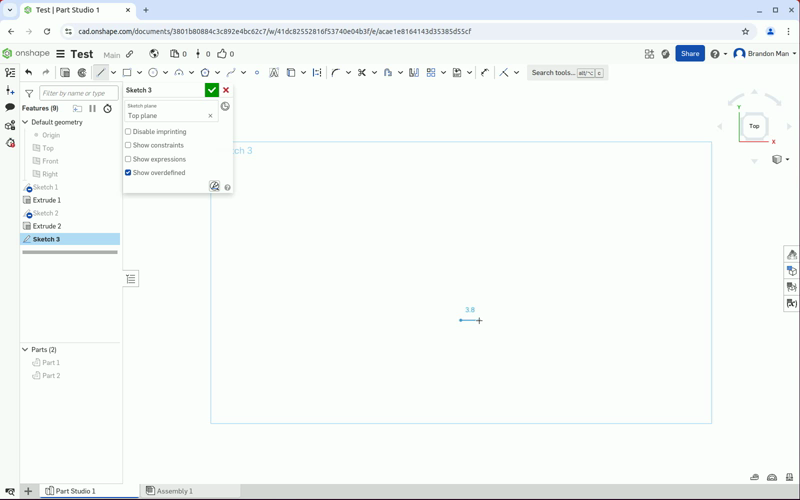
key_down(shift)
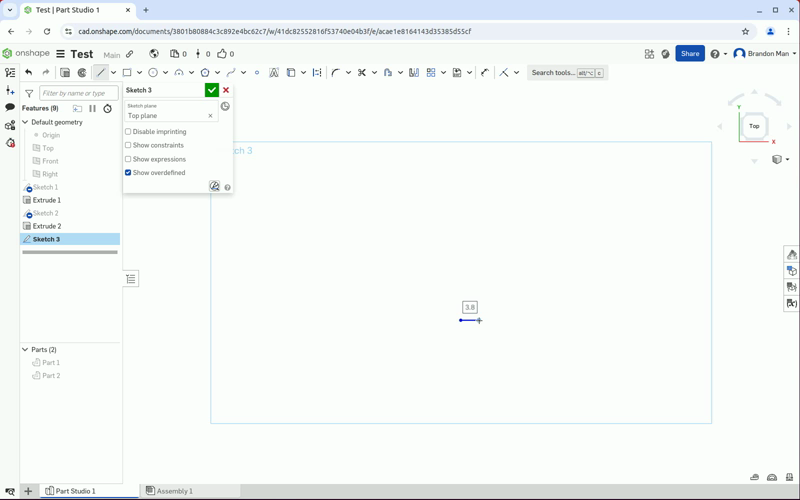
mouse_move(509, 320)
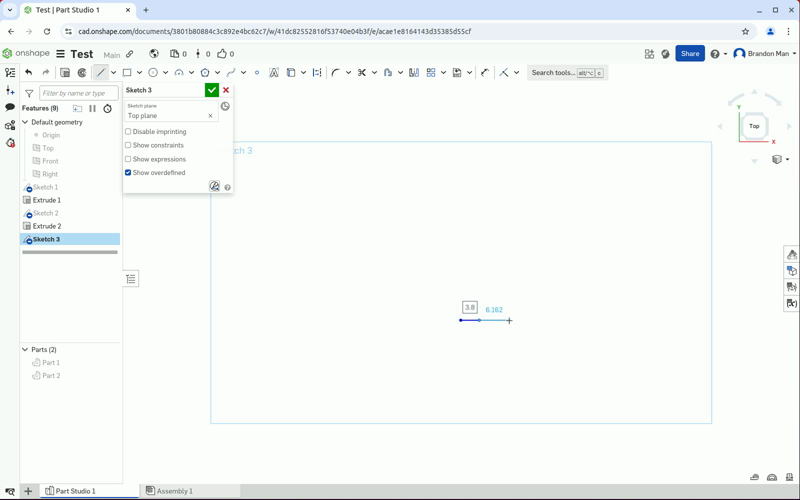
mouse_move(479, 301)
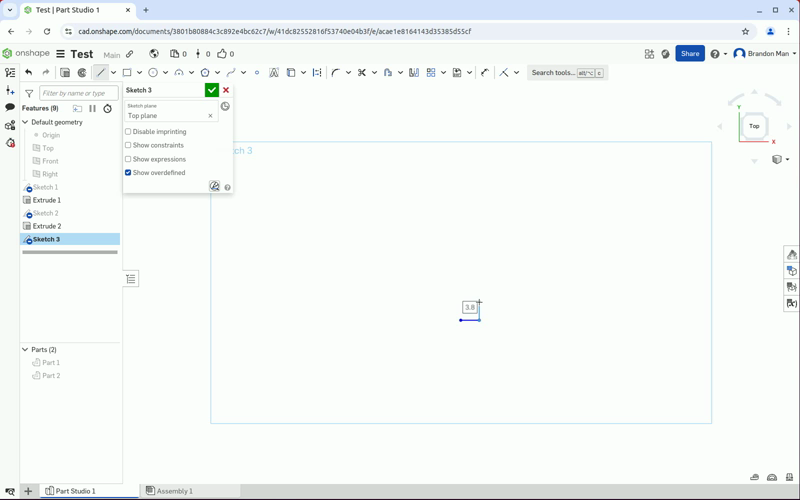
click(479, 301)
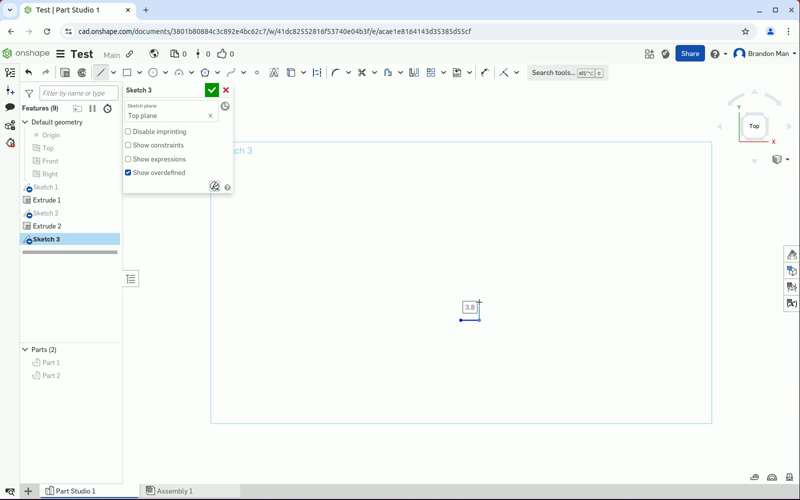
key_up(shift)
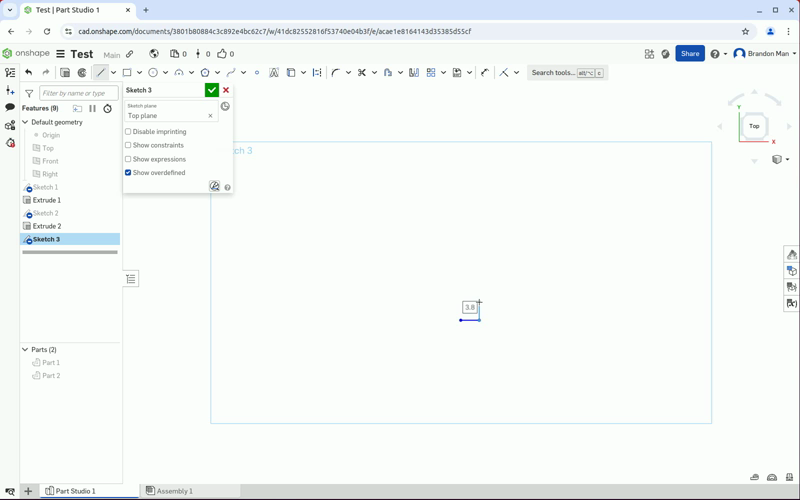
key_down(shift)
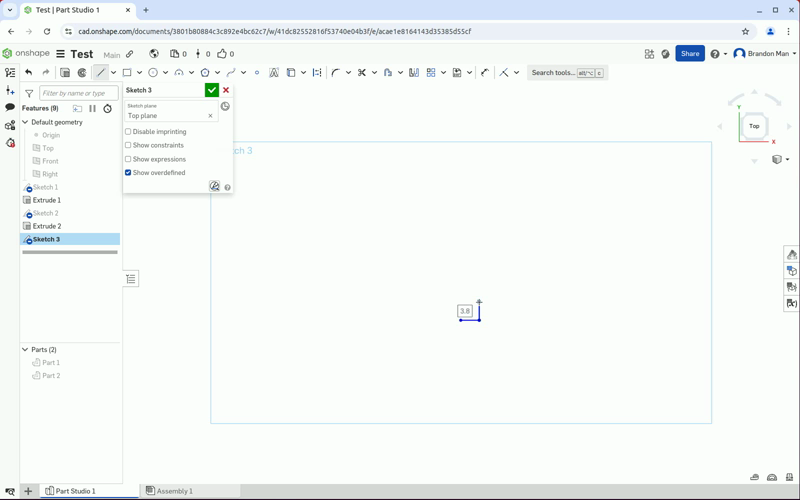
mouse_move(545, 301)
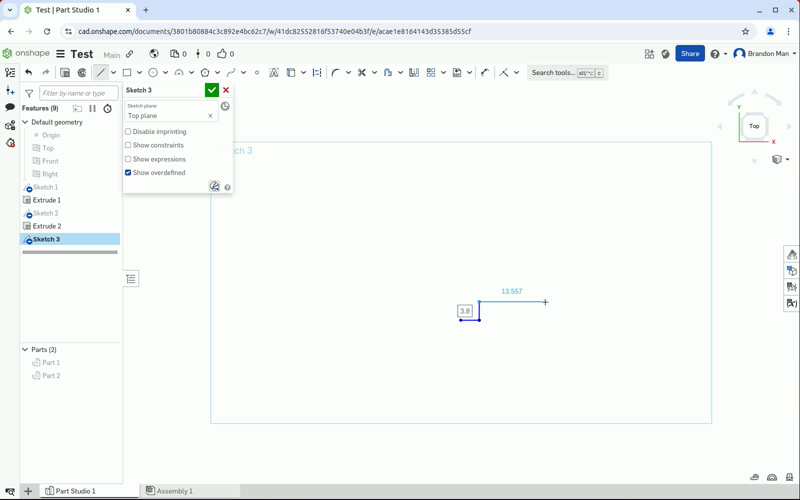
click(545, 301)
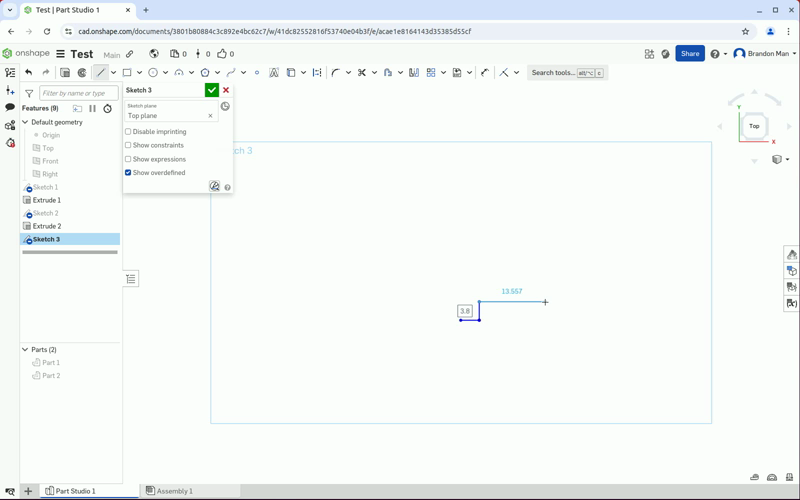
key_up(shift)
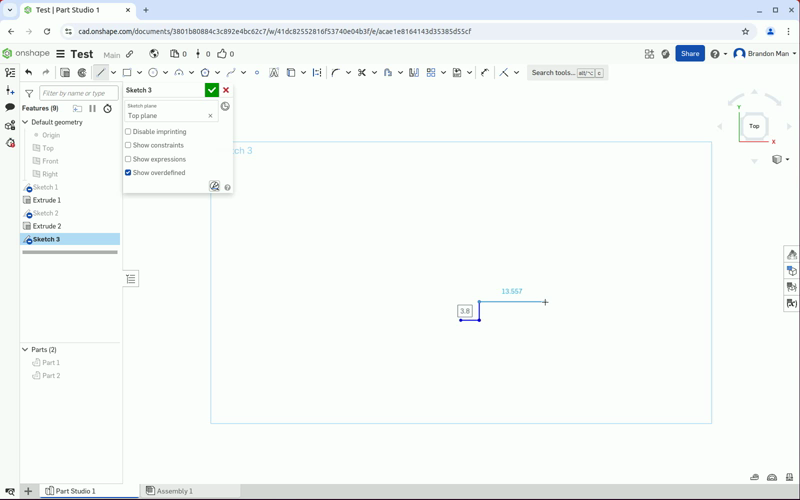
key_down(shift)
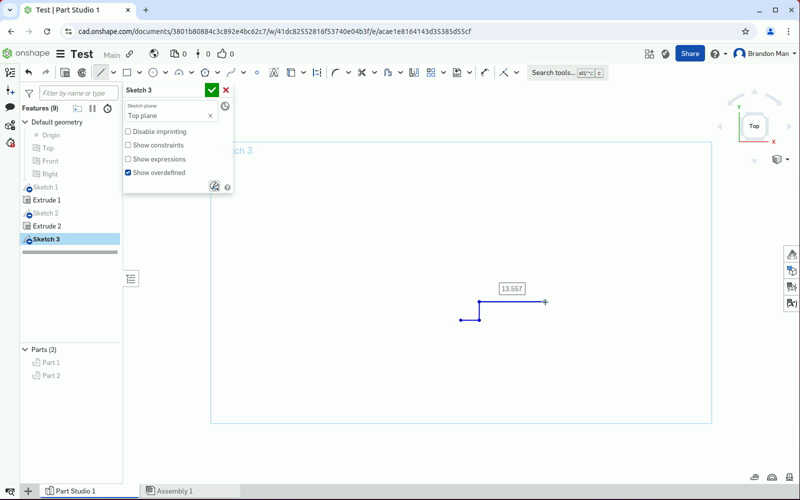
mouse_move(575, 301)
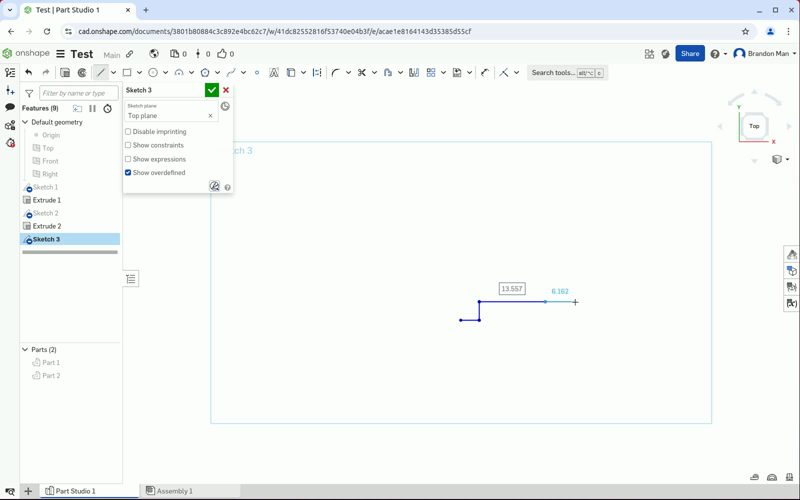
mouse_move(545, 282)
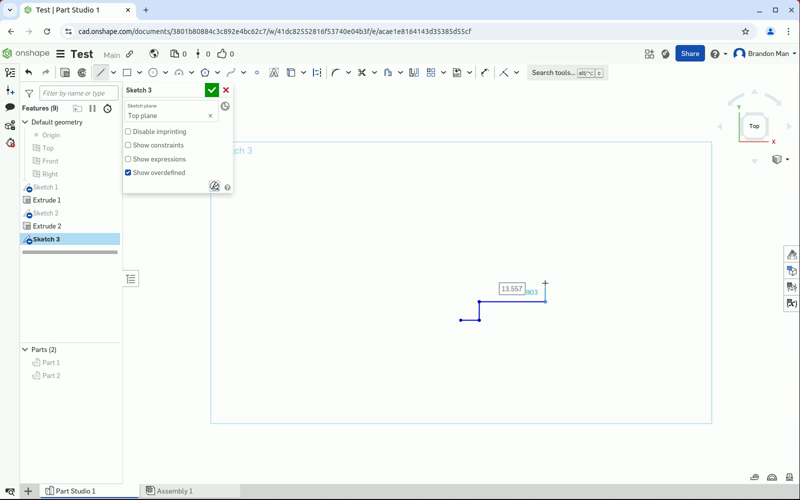
click(545, 282)
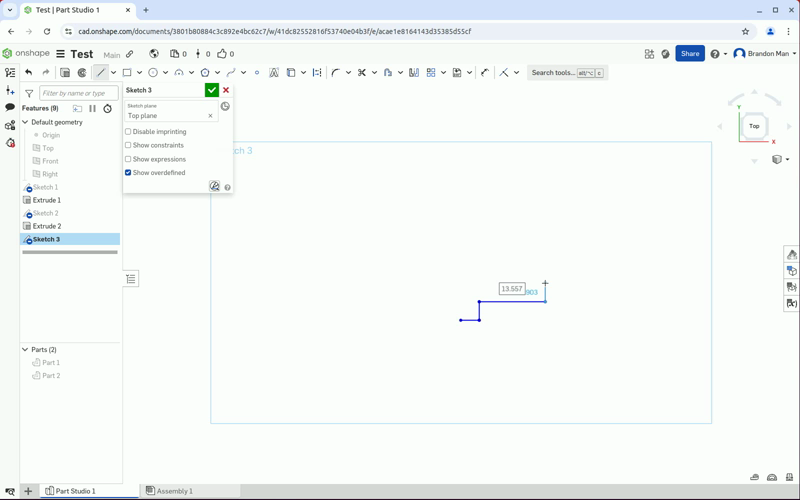
key_up(shift)
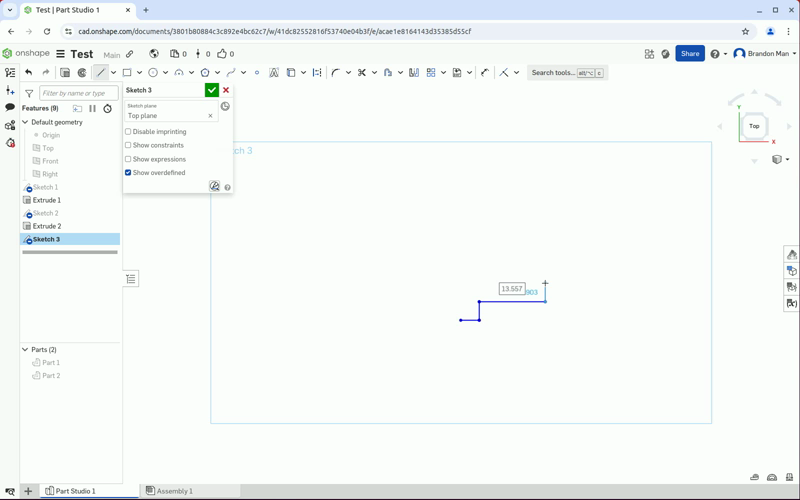
key_down(shift)
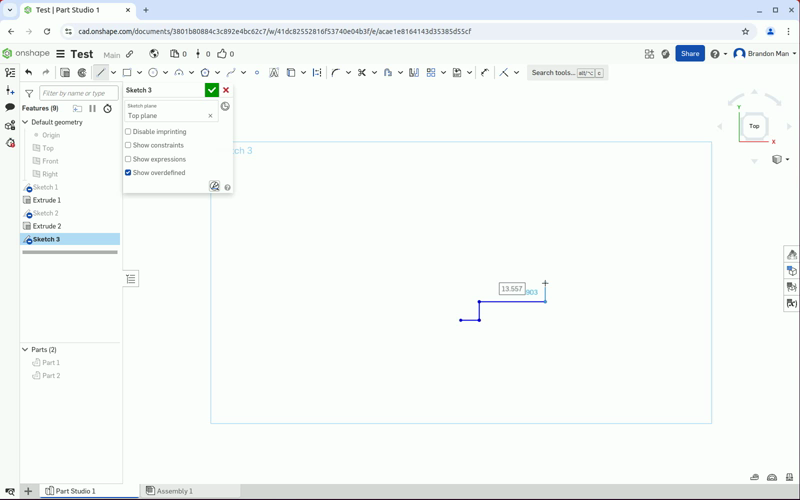
mouse_move(460, 282)
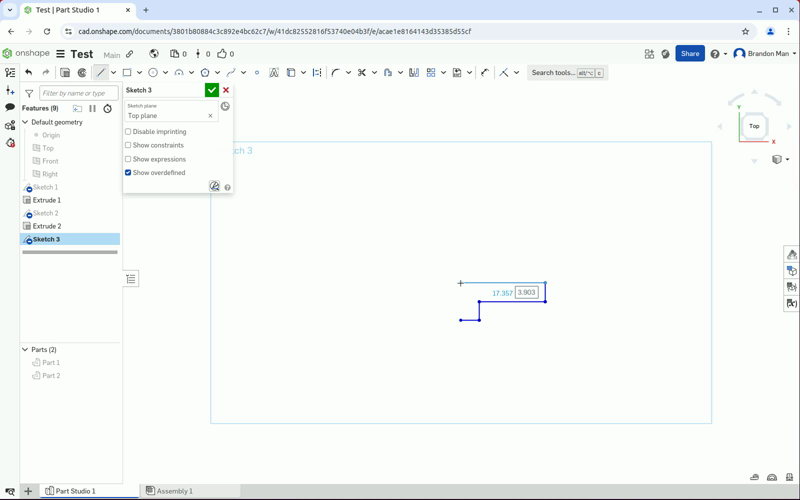
click(460, 282)
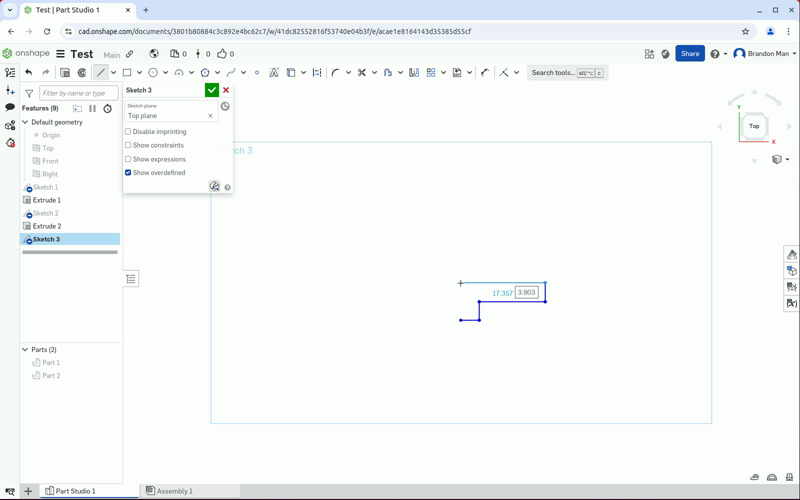
key_up(shift)
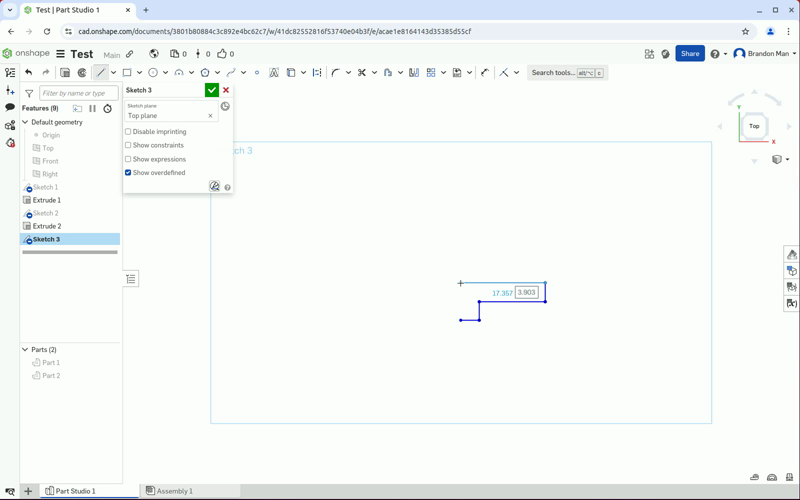
mouse_move(490, 282)
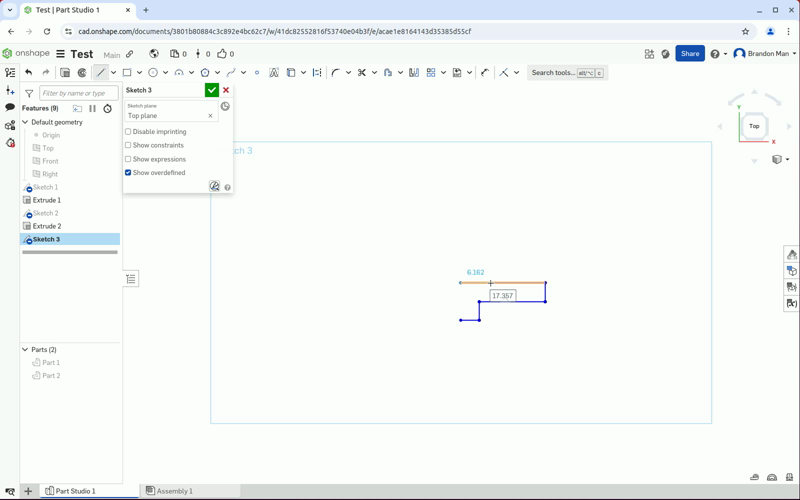
key_down(shift)
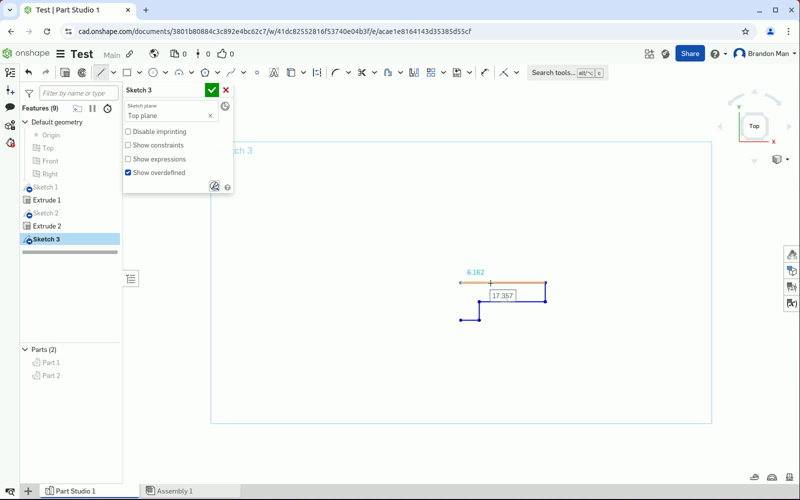
mouse_move(460, 320)
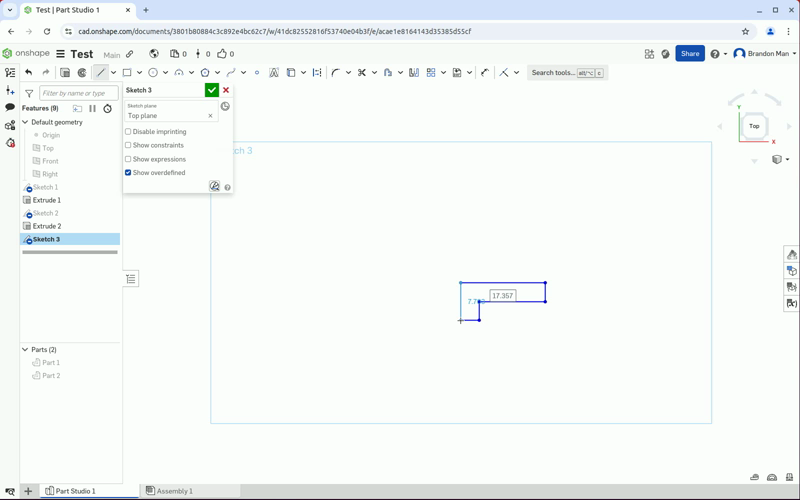
key_up(shift)
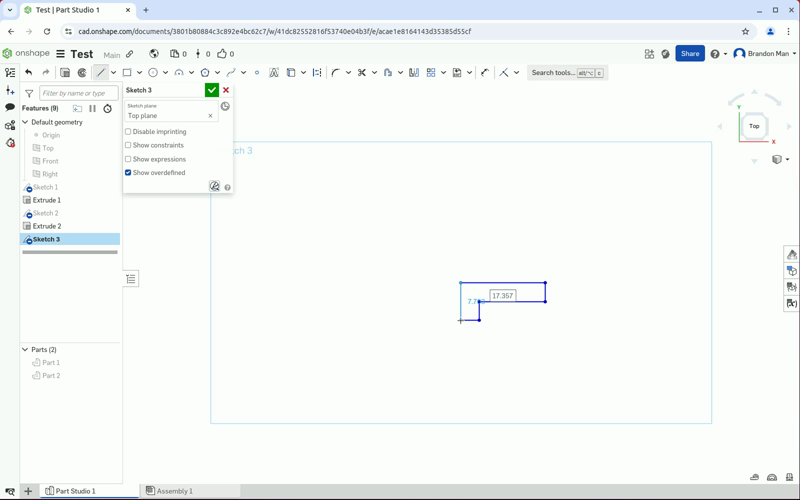
click(460, 320)
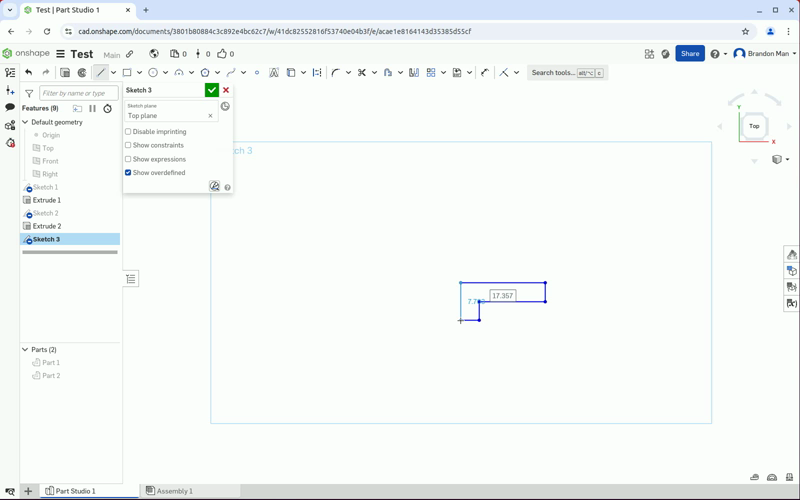
key(esc)
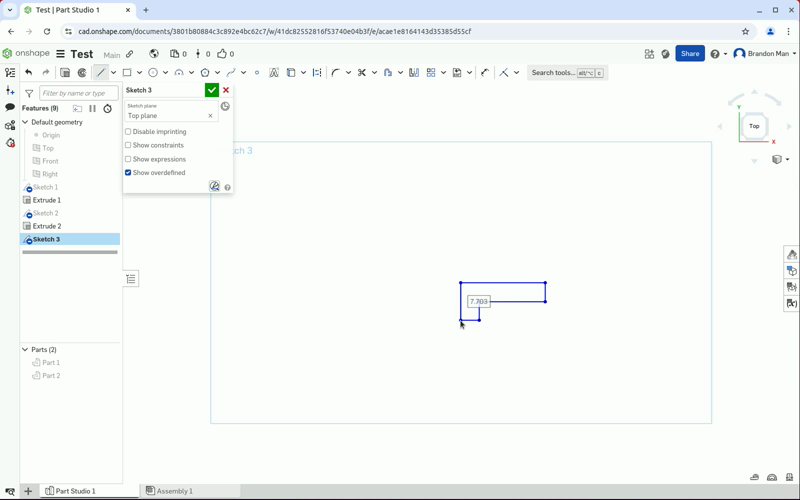
mouse_move(491, 284)
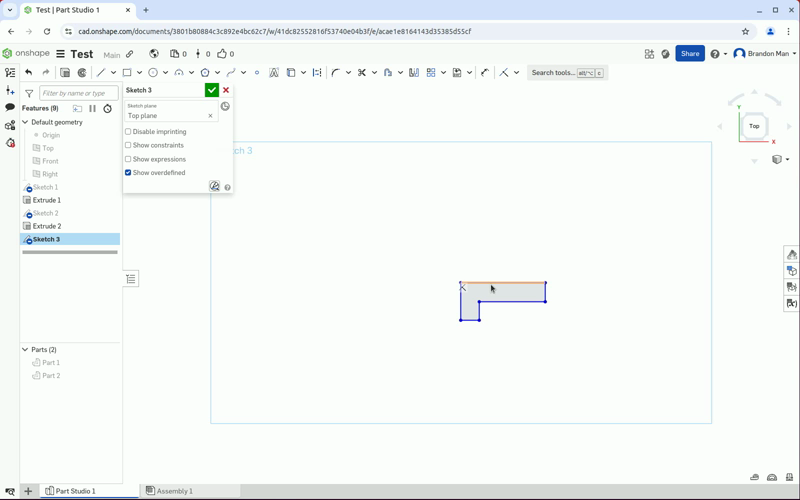
click(491, 284)
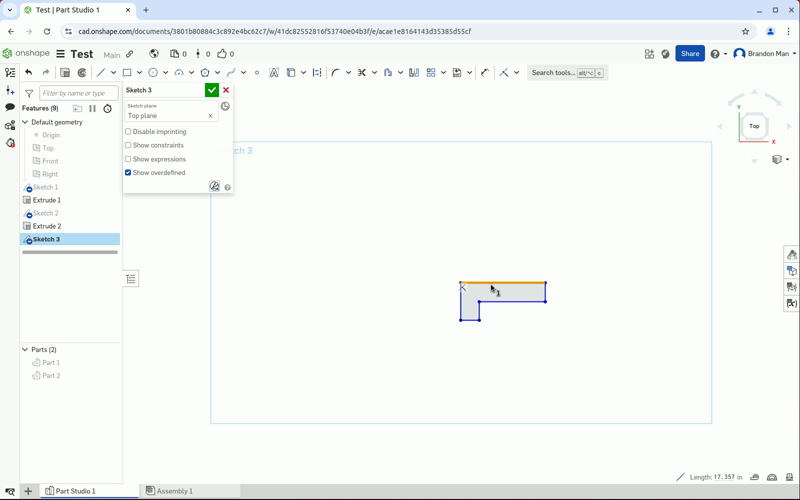
mouse_move(73, 352)
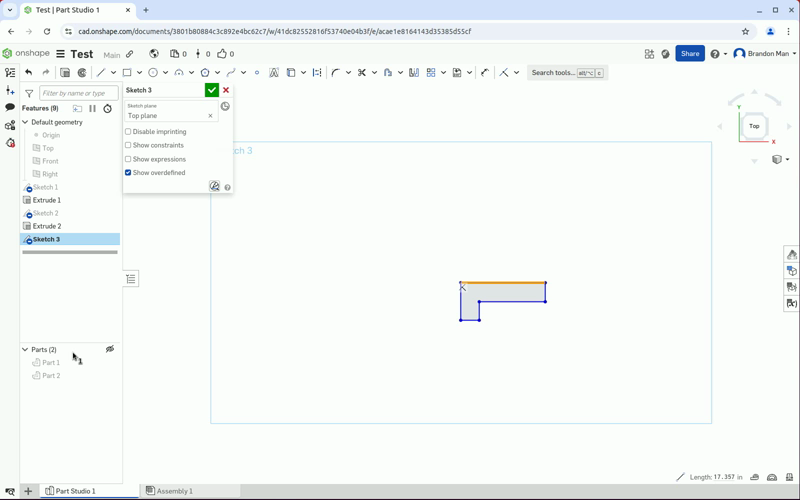
key(shift+y)
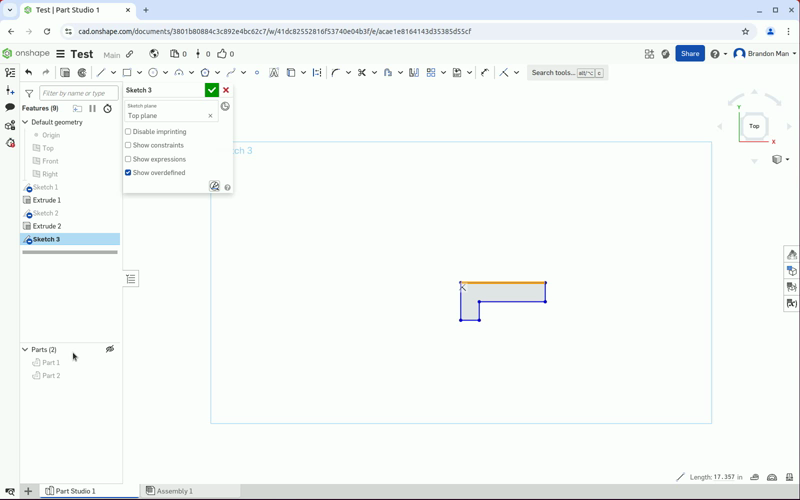
key(shift+e)
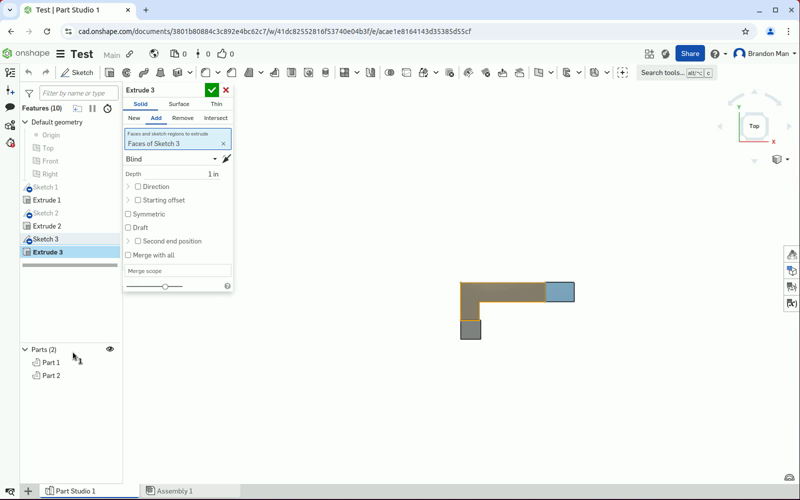
mouse_move(143, 106)
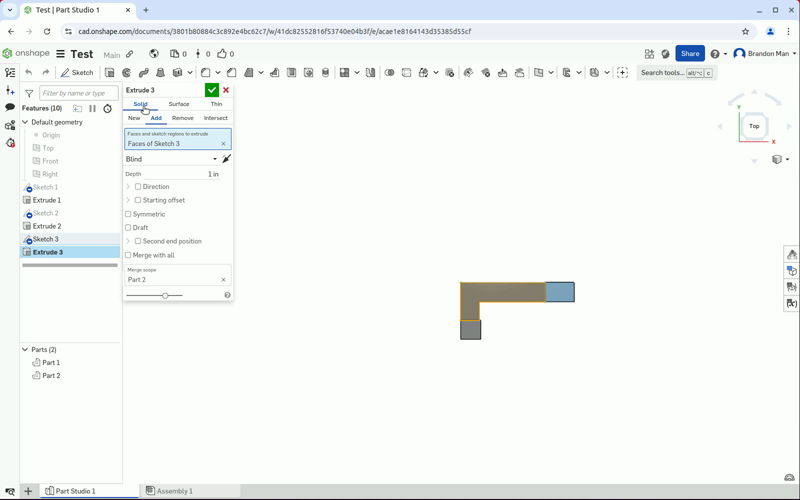
click(143, 106)
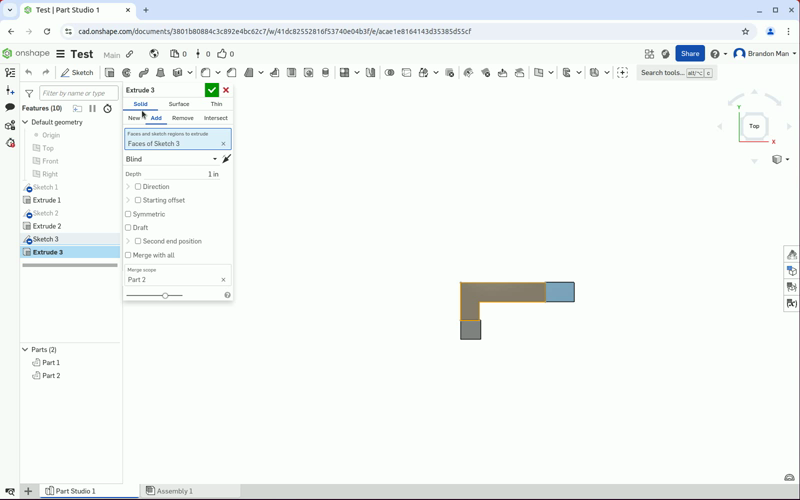
mouse_move(137, 120)
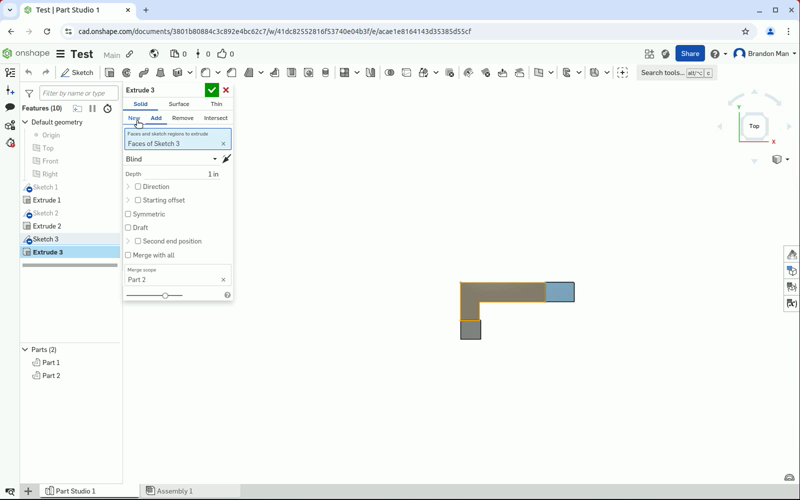
click(137, 120)
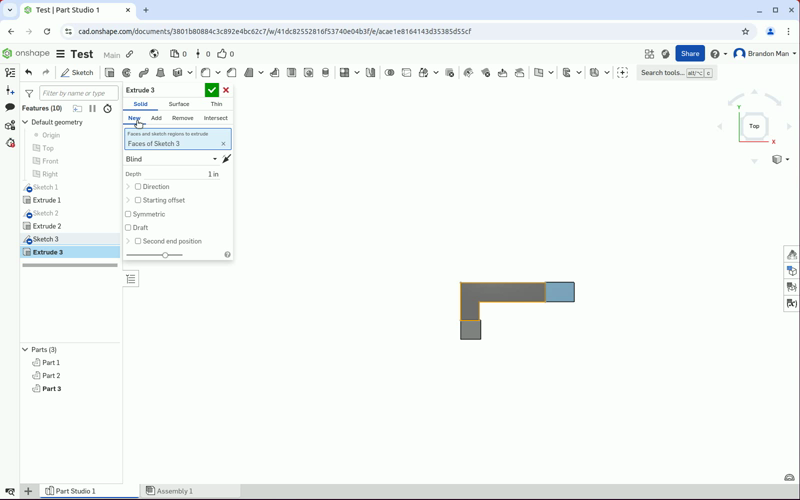
key(tab, 4)
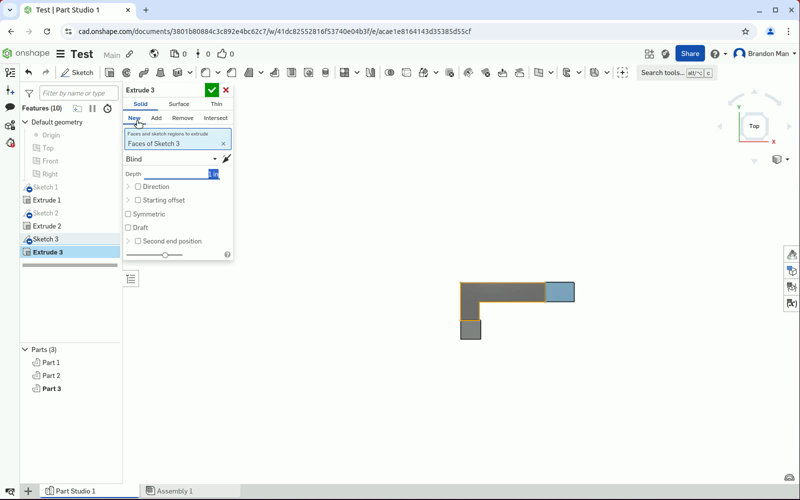
text(-7.703)
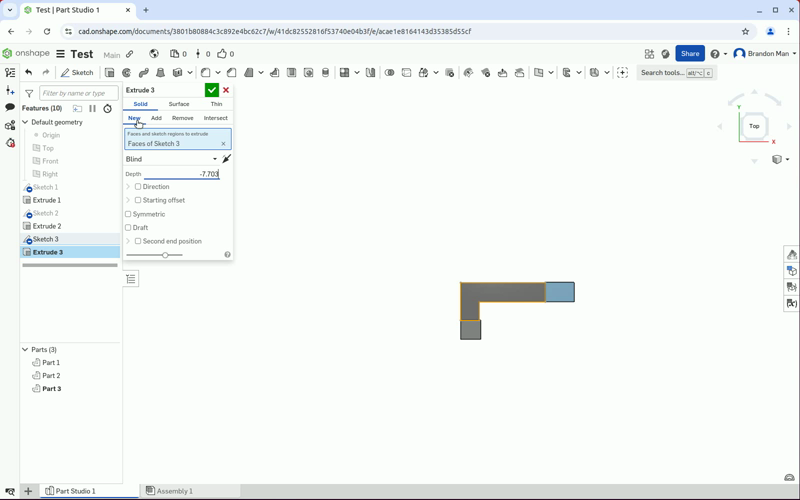
key(enter)
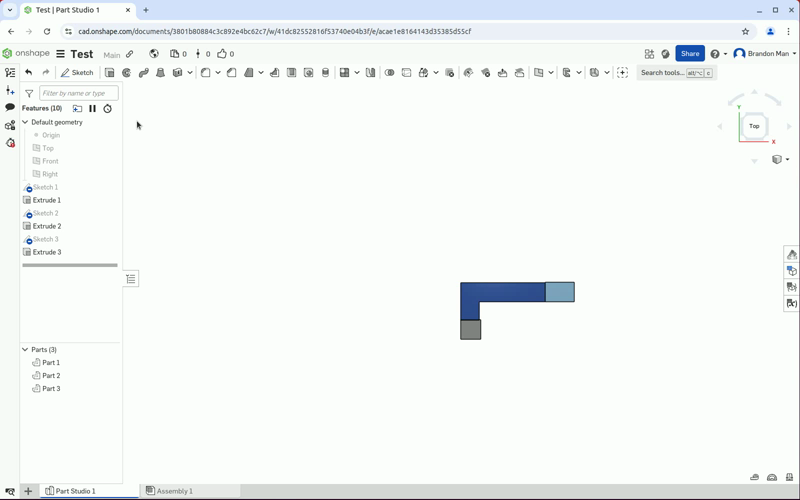
key(shift+h)
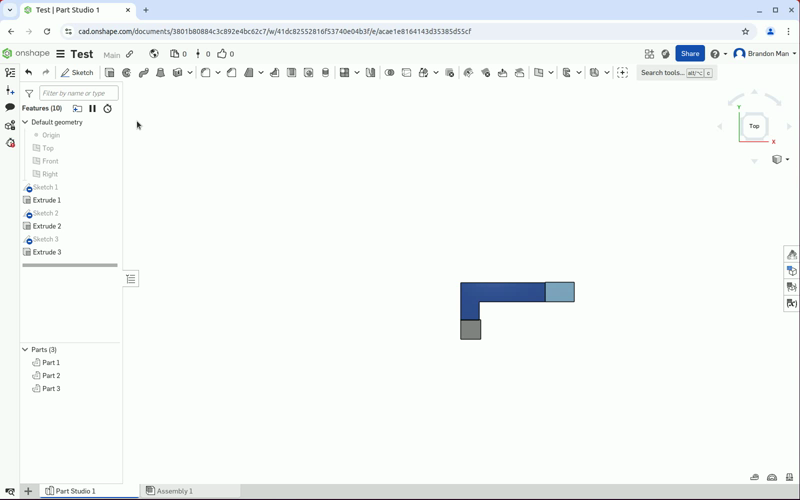
key(shift+h)
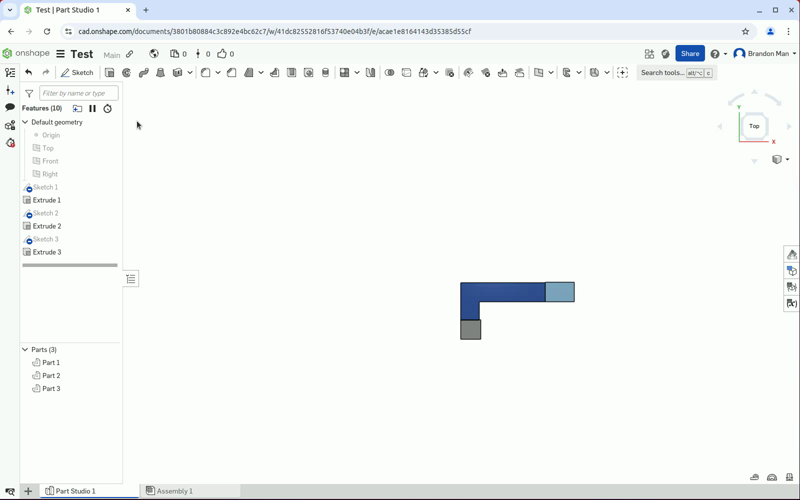
mouse_move(73, 189)
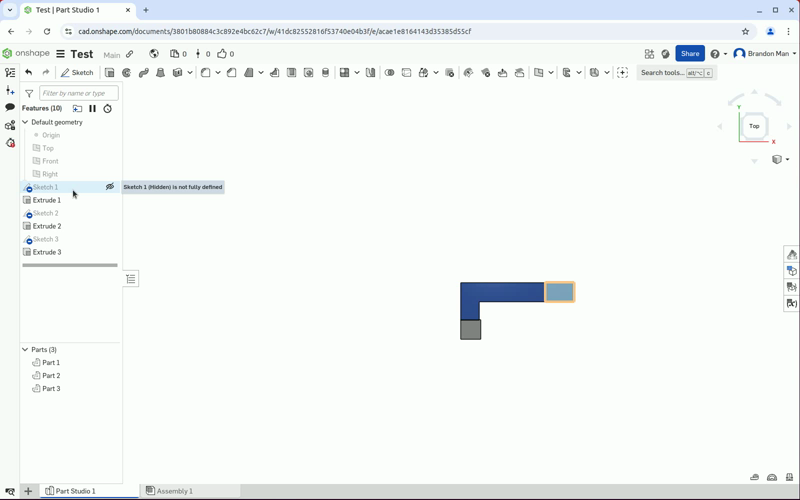
click(73, 189)
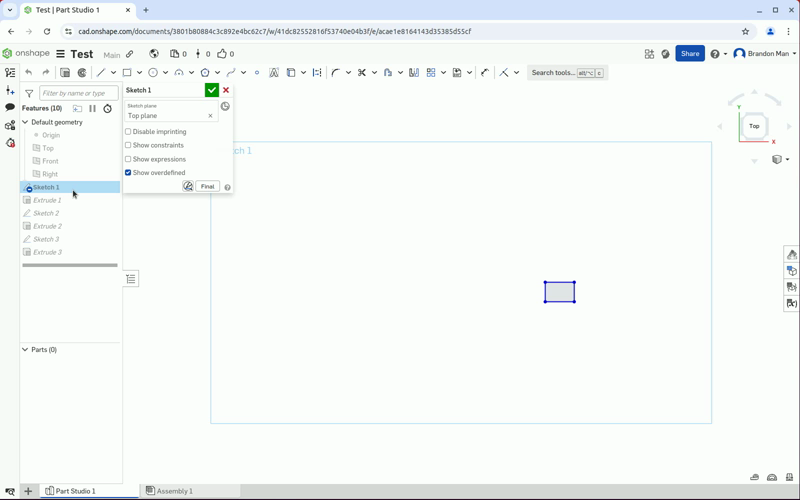
mouse_move(229, 92)
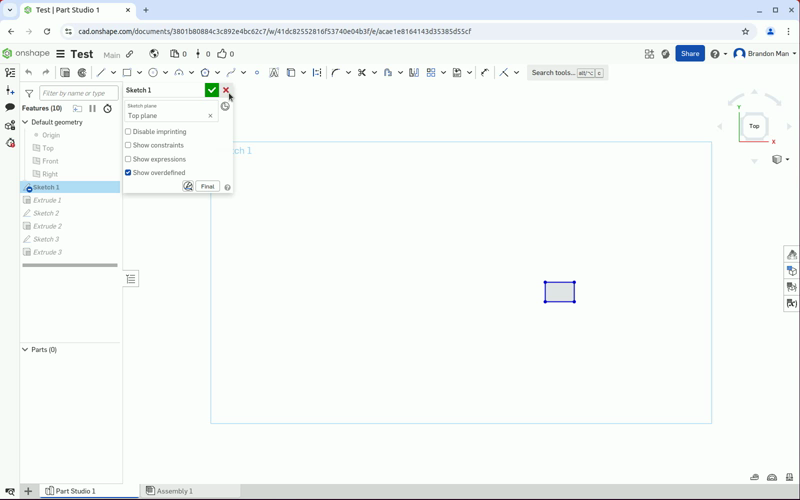
click(229, 92)
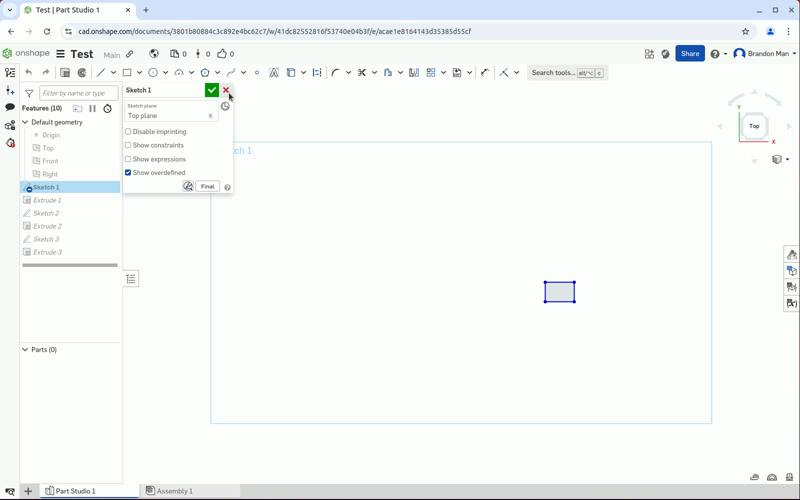
key(shift+s)
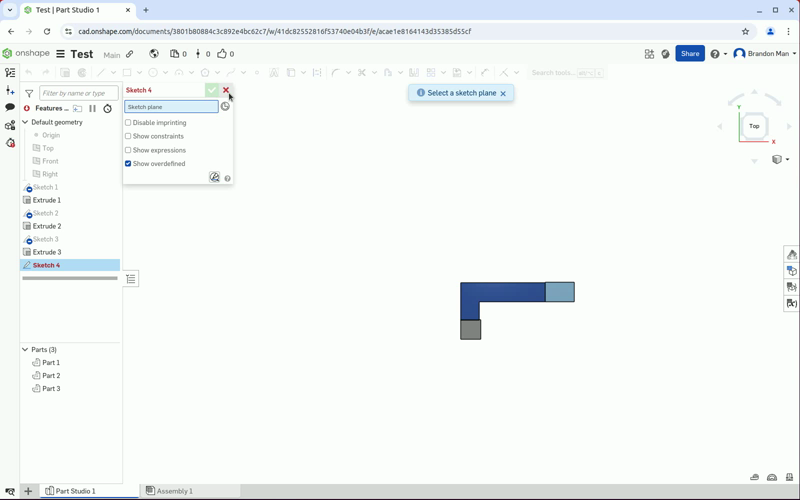
mouse_move(73, 150)
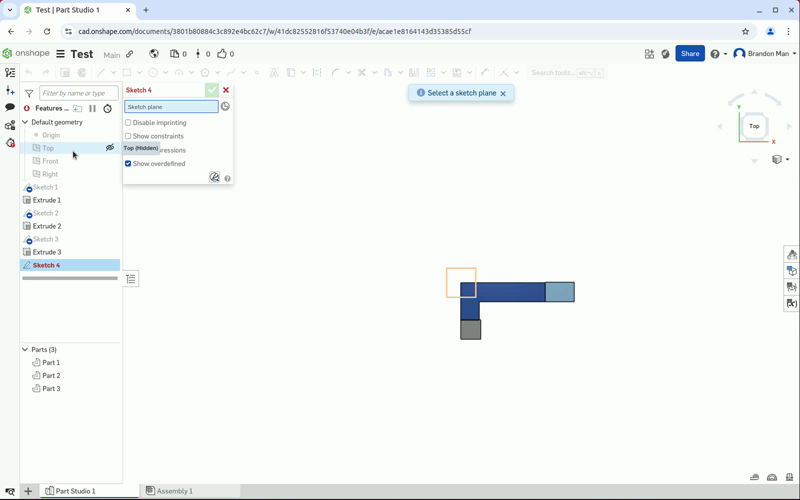
click(73, 150)
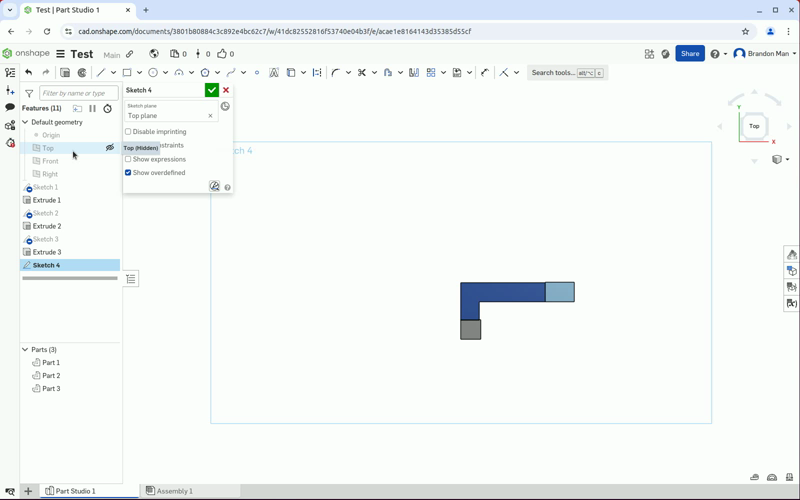
mouse_move(73, 352)
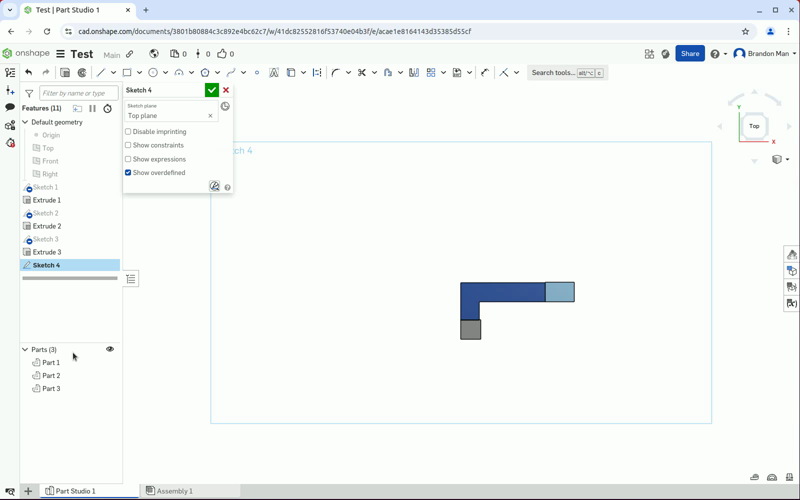
key(y)
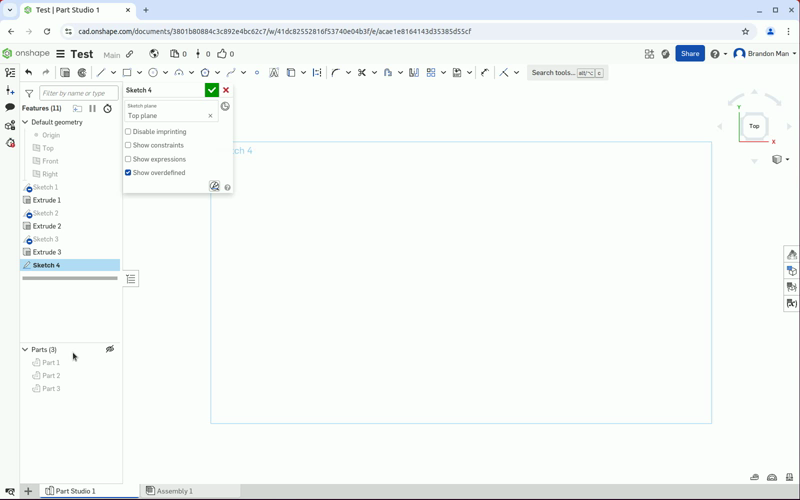
key(l)
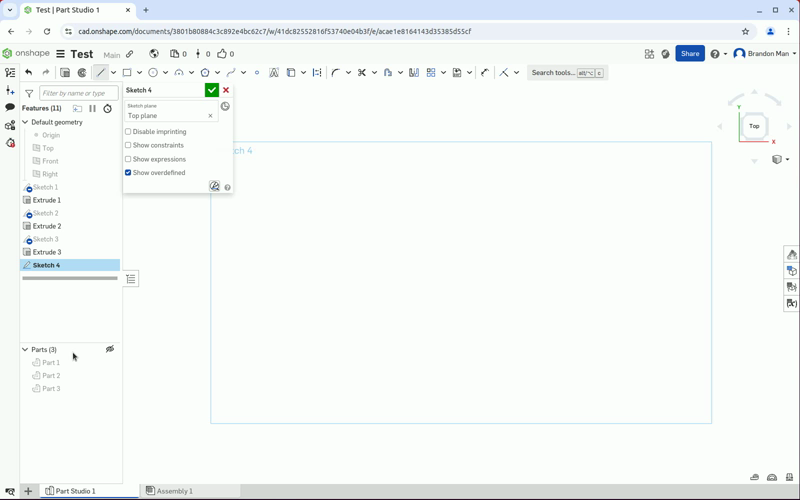
key_down(shift)
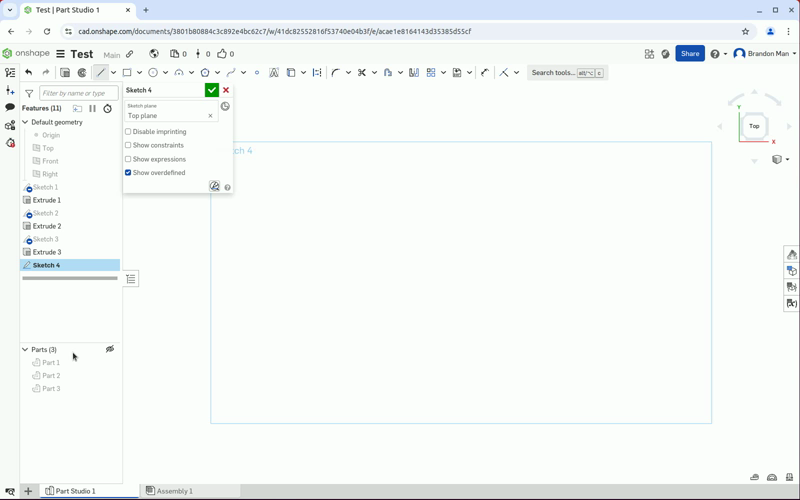
mouse_move(479, 339)
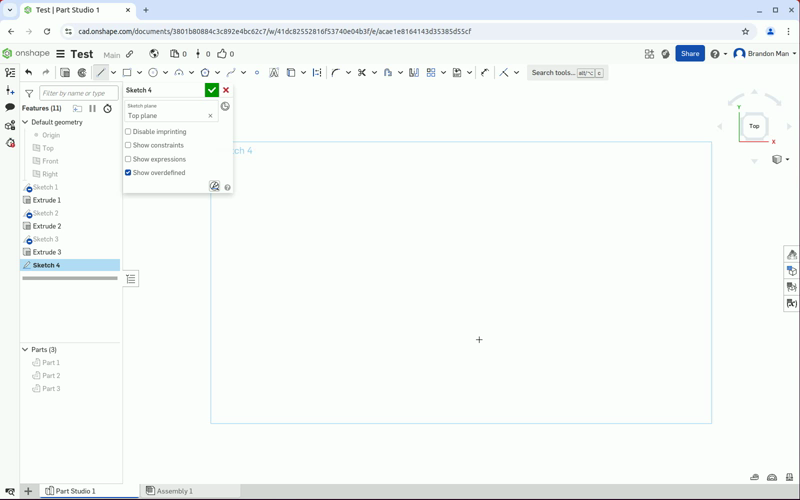
click(479, 339)
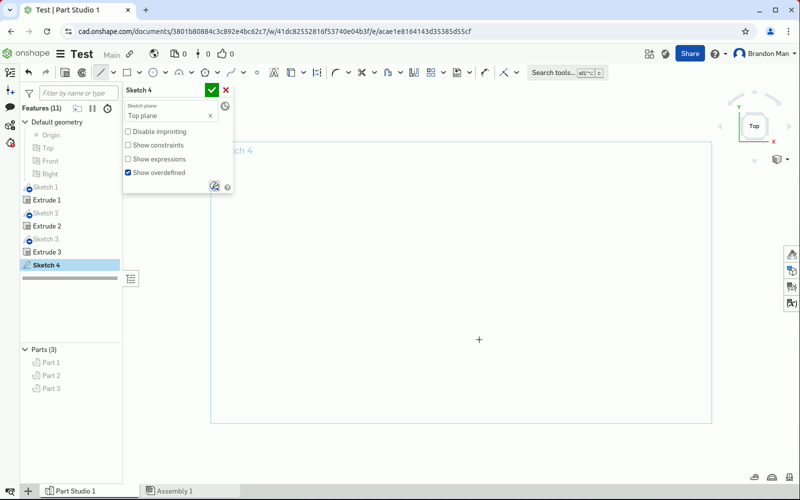
key_up(shift)
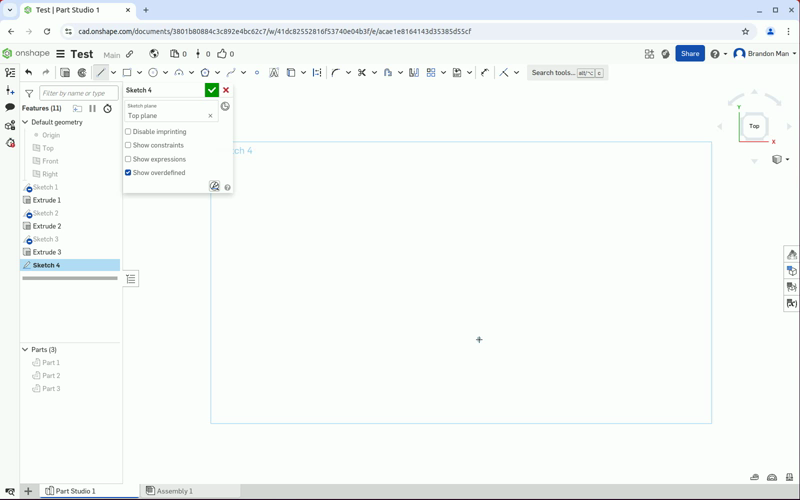
key_down(shift)
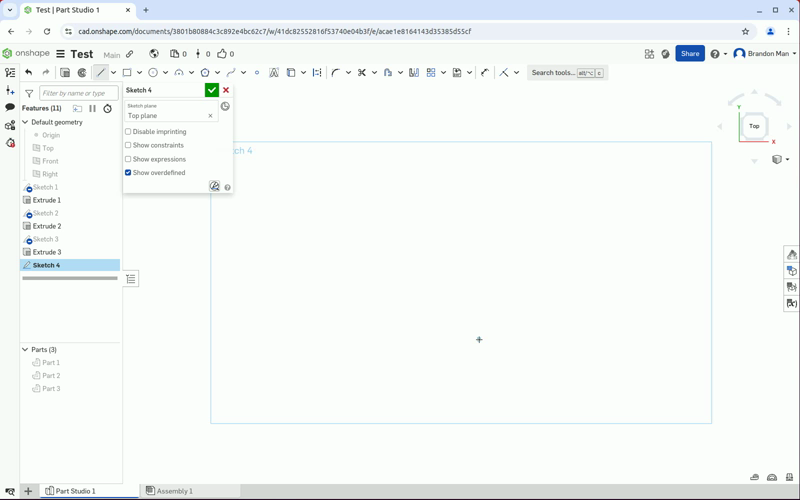
mouse_move(573, 339)
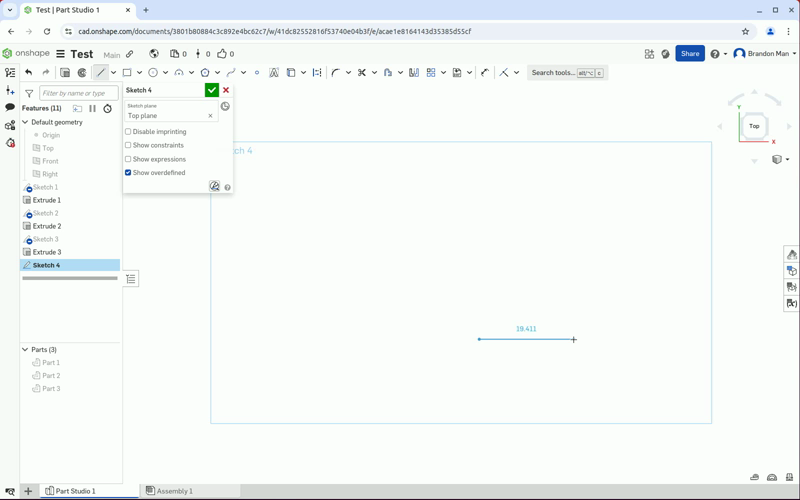
click(573, 339)
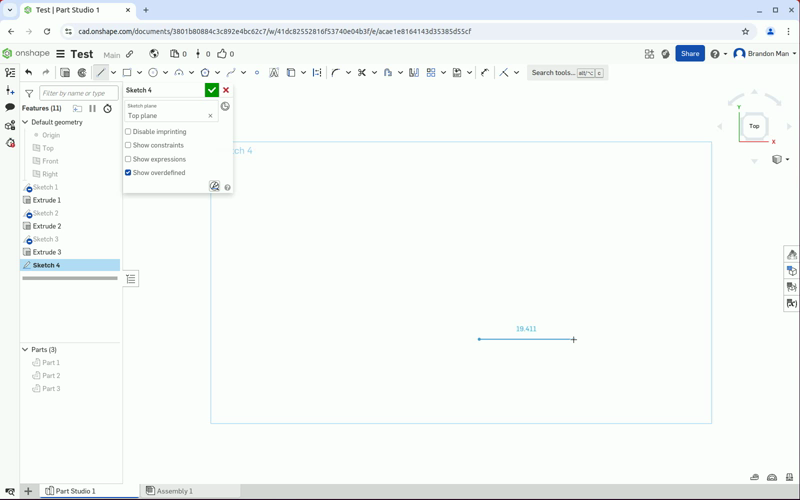
key_up(shift)
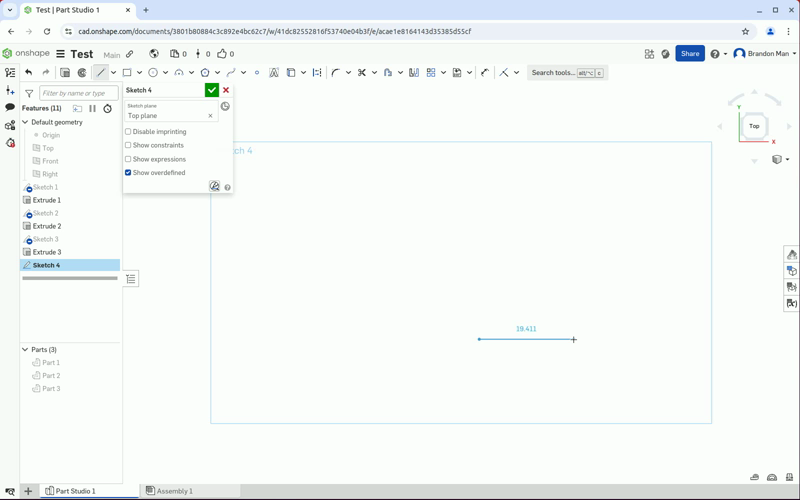
key_down(shift)
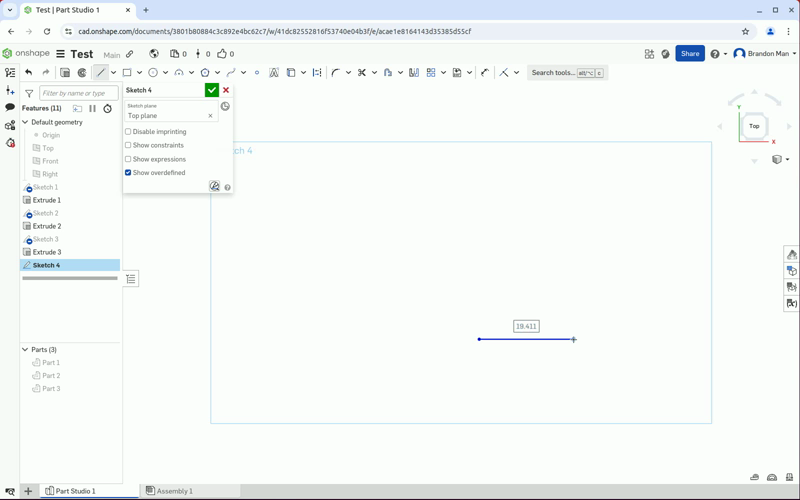
mouse_move(589, 339)
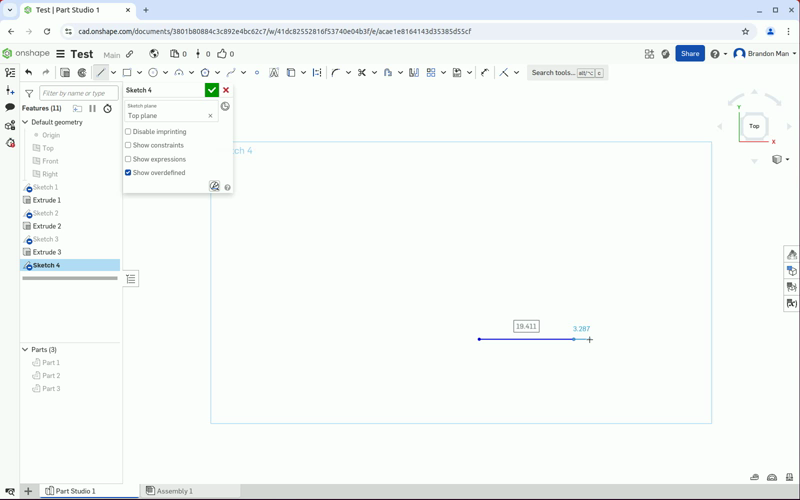
mouse_move(573, 301)
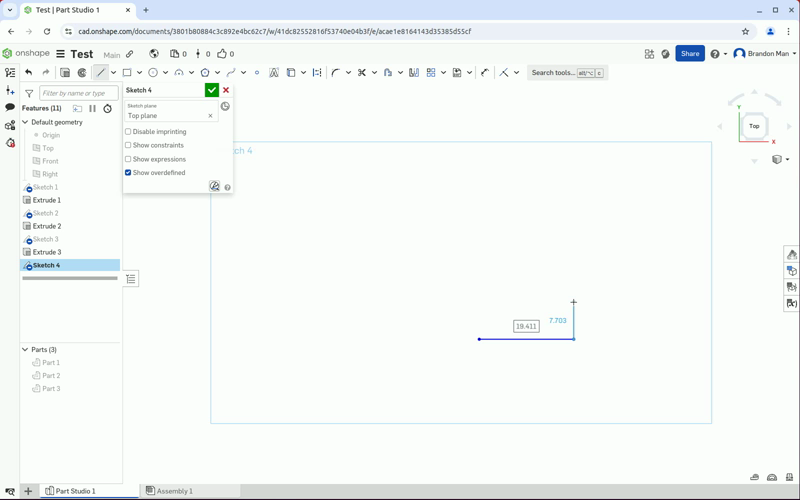
click(573, 301)
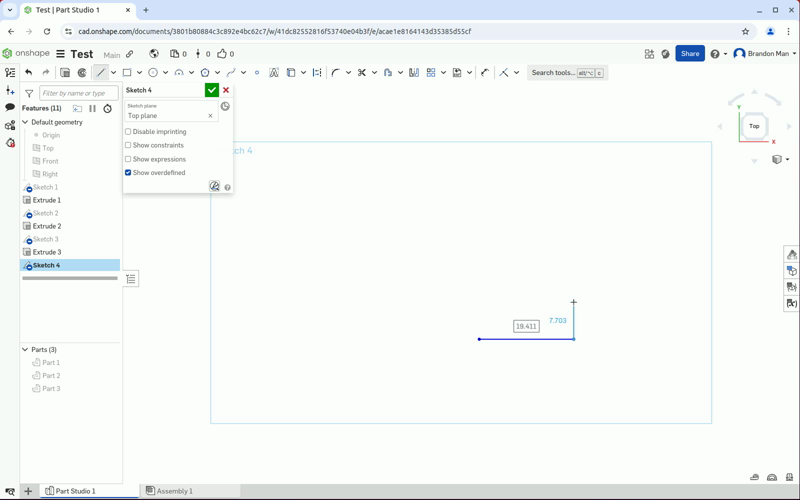
key_up(shift)
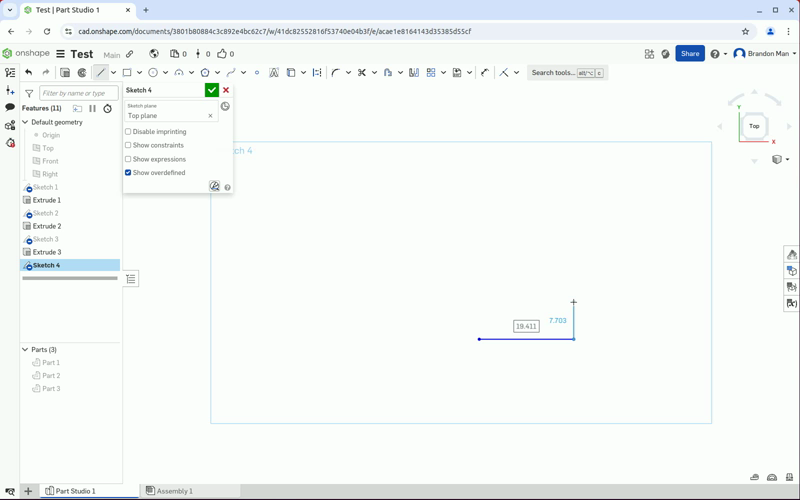
key_down(shift)
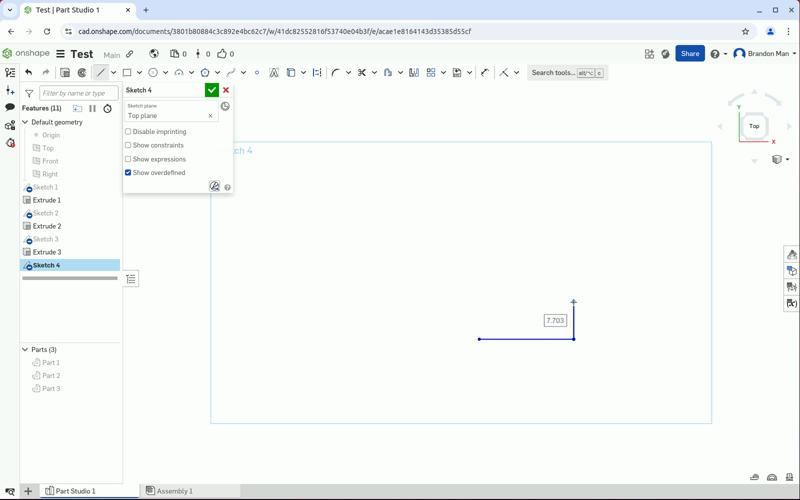
mouse_move(589, 301)
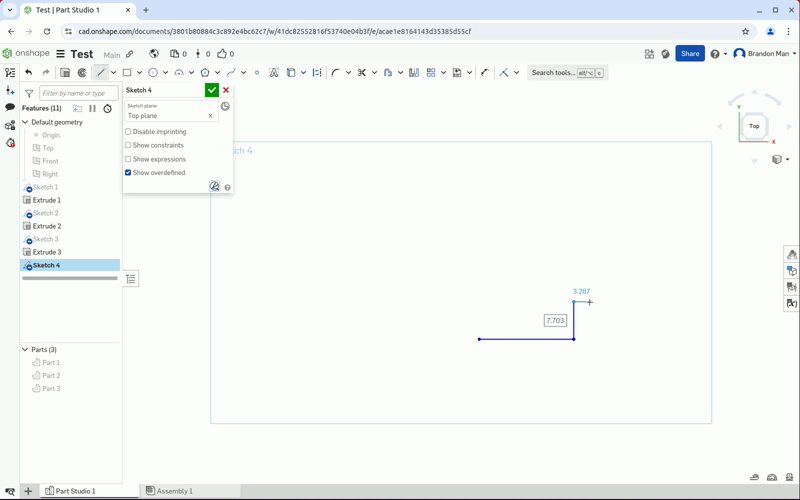
mouse_move(544, 301)
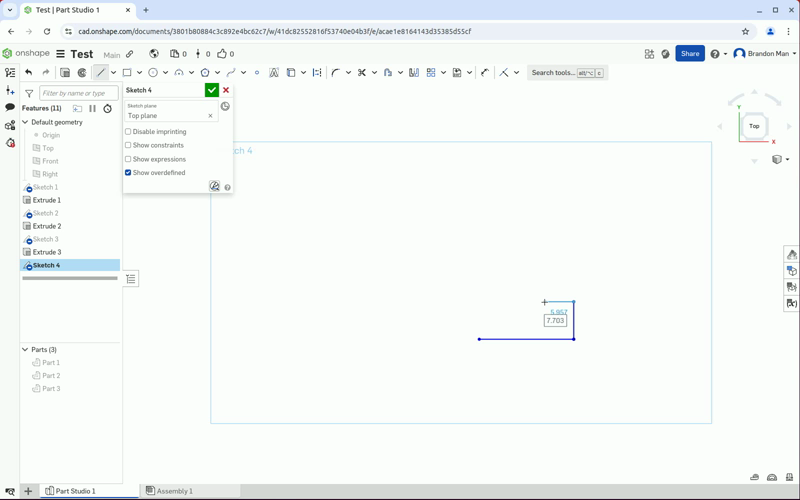
click(544, 301)
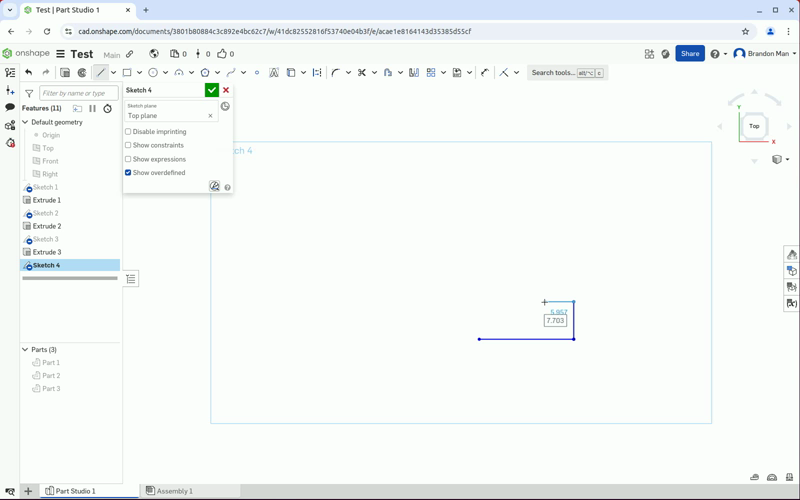
key_up(shift)
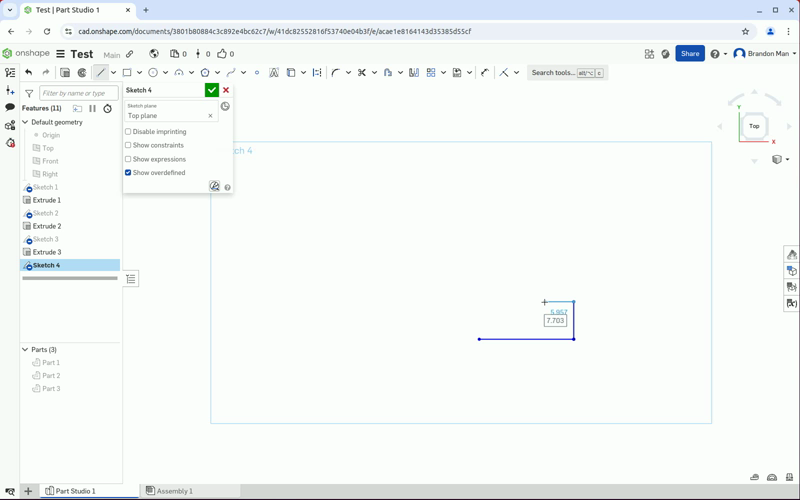
key_down(shift)
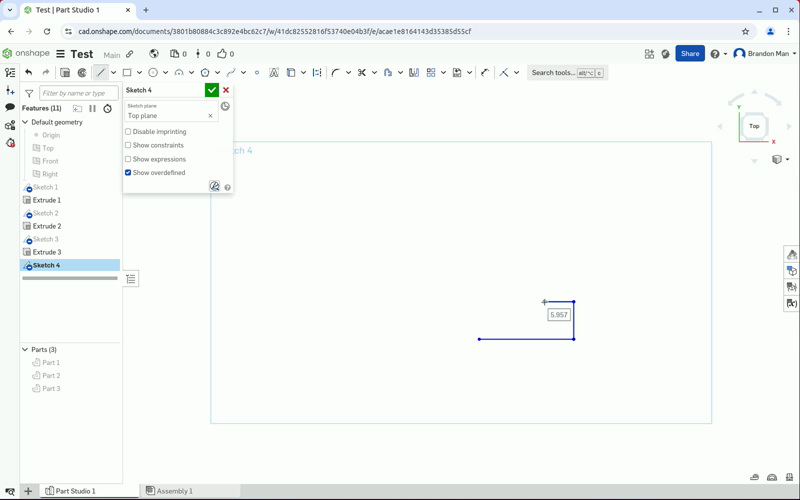
mouse_move(479, 301)
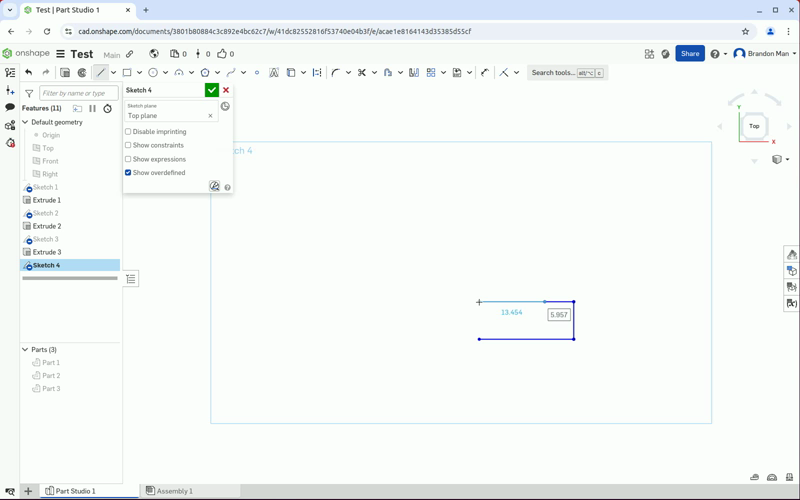
click(479, 301)
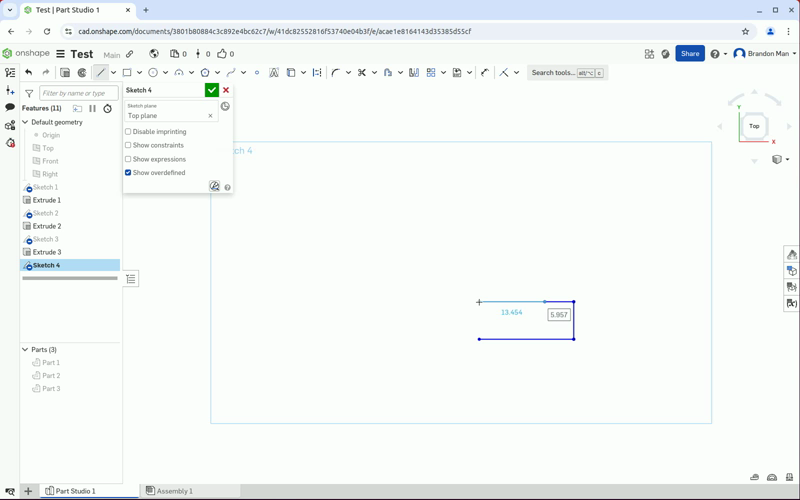
key_up(shift)
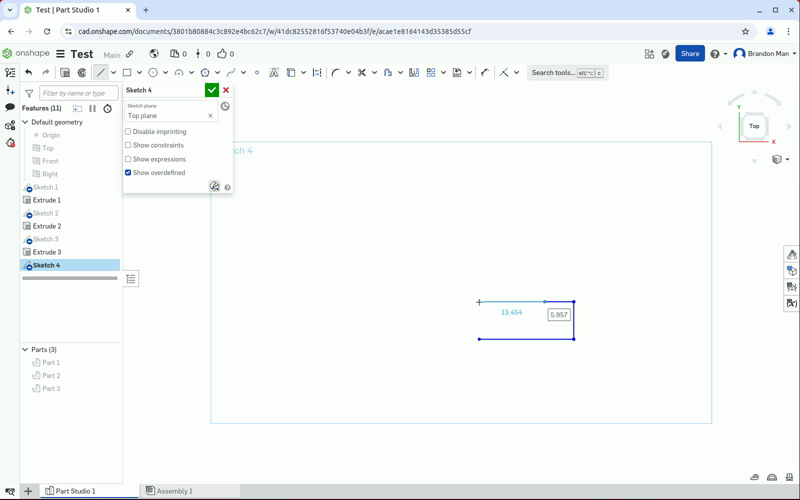
key_down(shift)
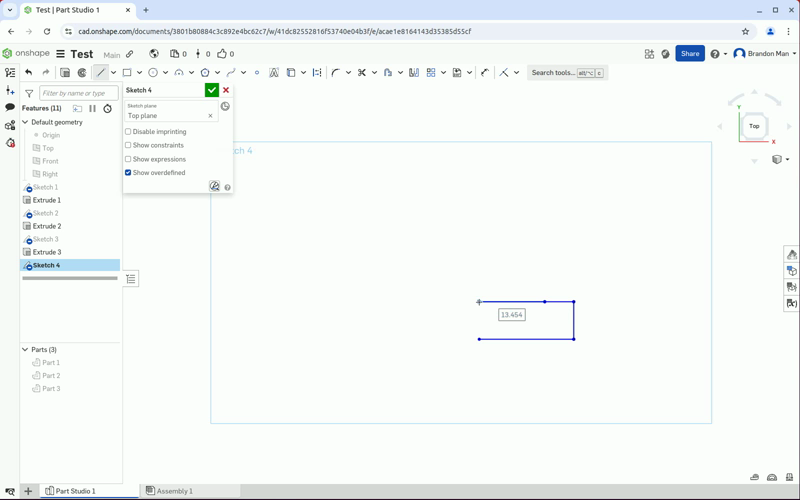
mouse_move(509, 301)
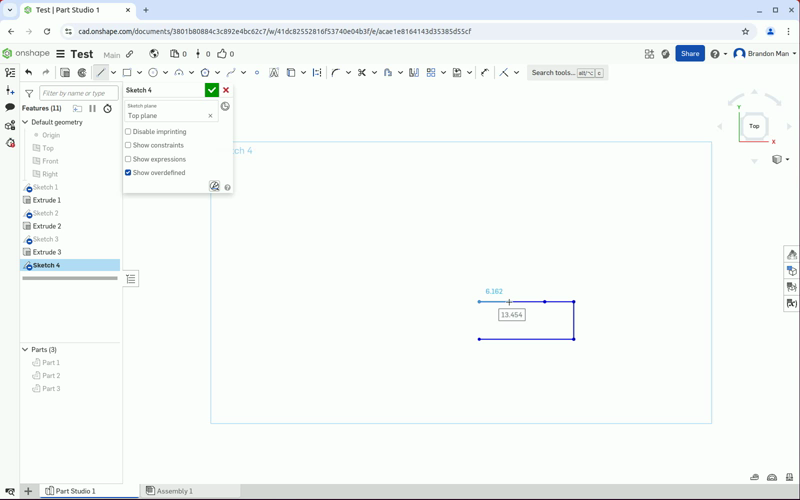
mouse_move(479, 320)
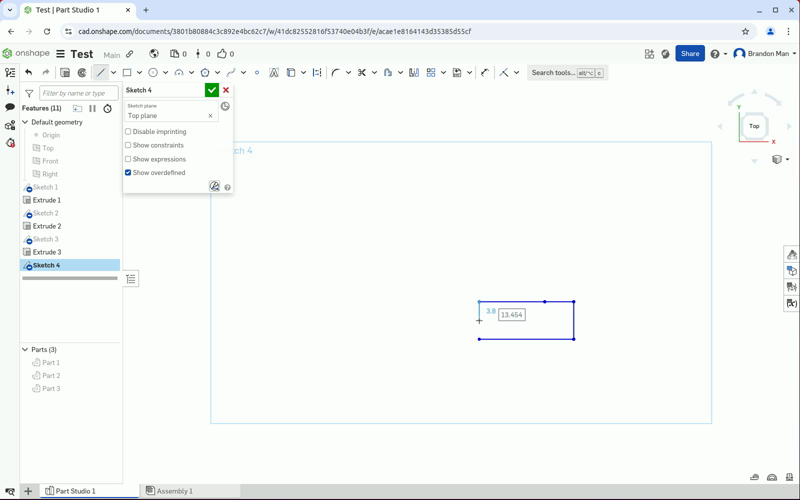
click(479, 320)
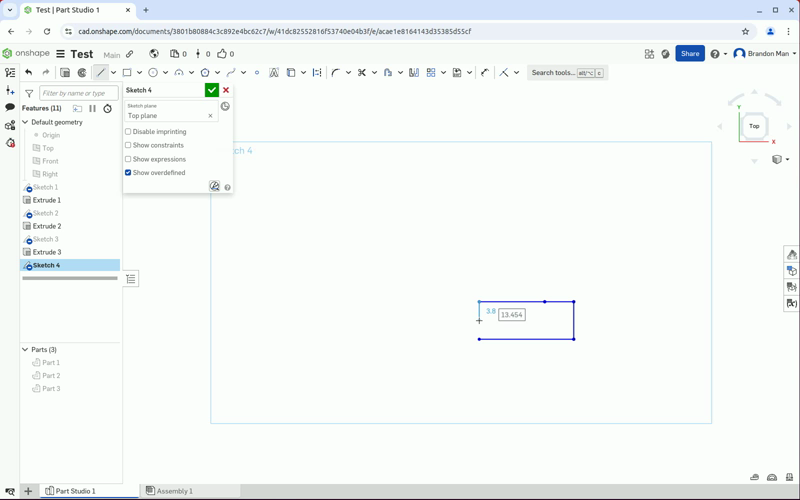
key_up(shift)
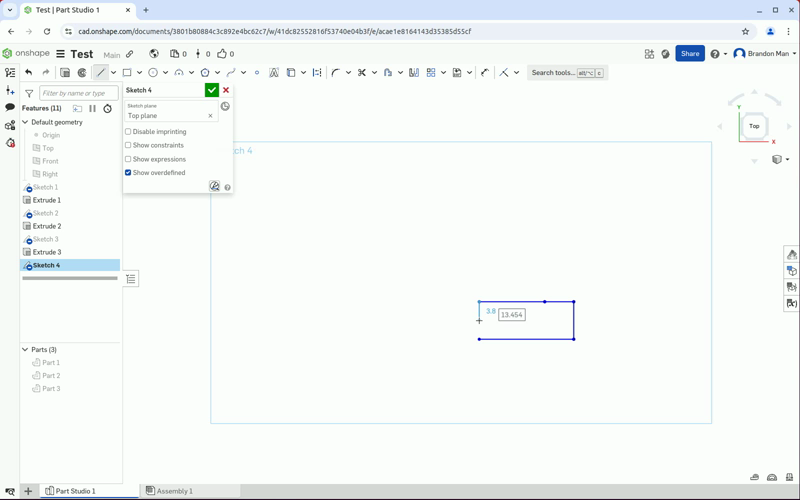
mouse_move(509, 320)
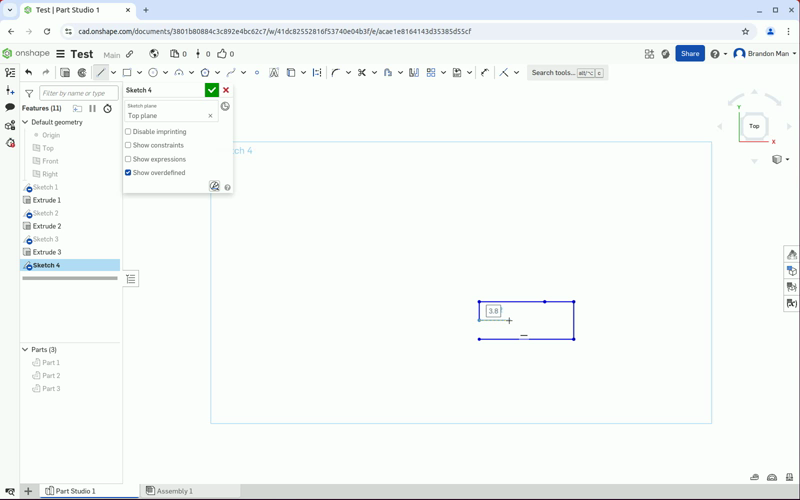
key_down(shift)
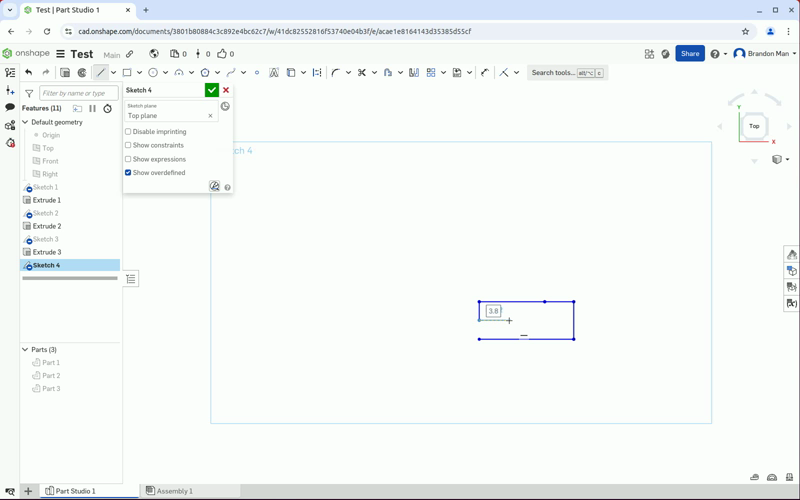
mouse_move(479, 339)
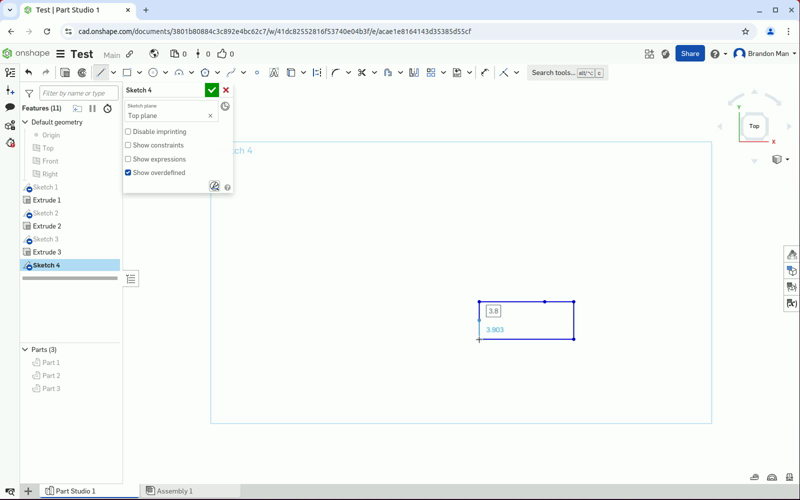
key_up(shift)
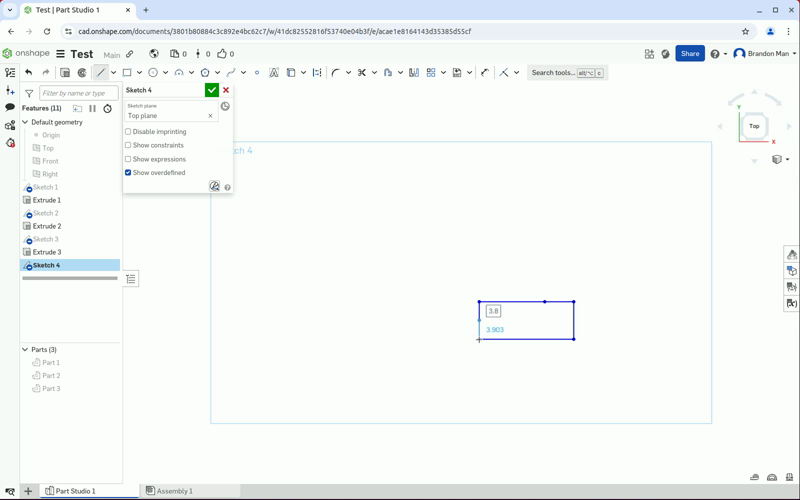
click(479, 339)
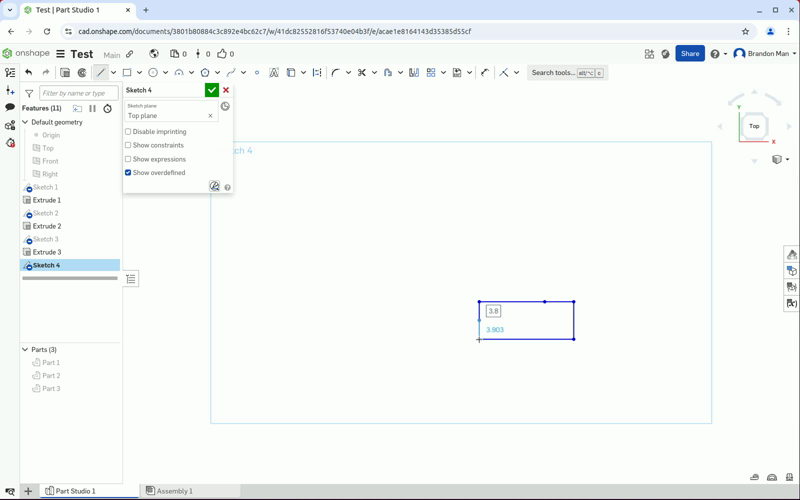
key(esc)
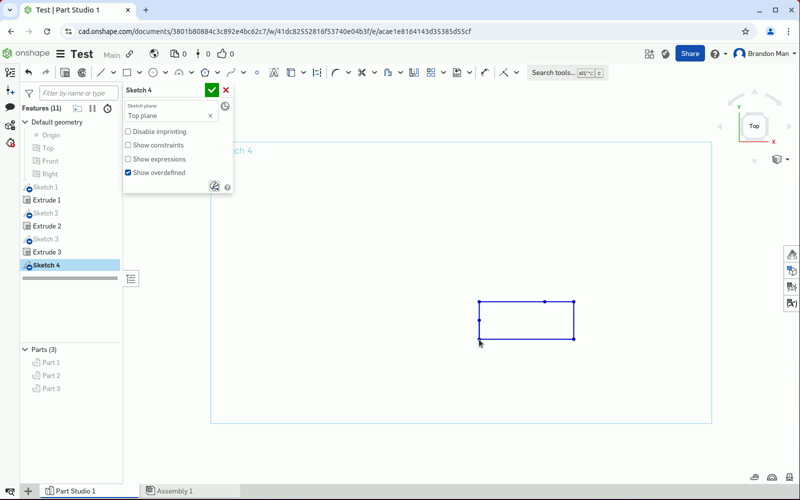
mouse_move(551, 326)
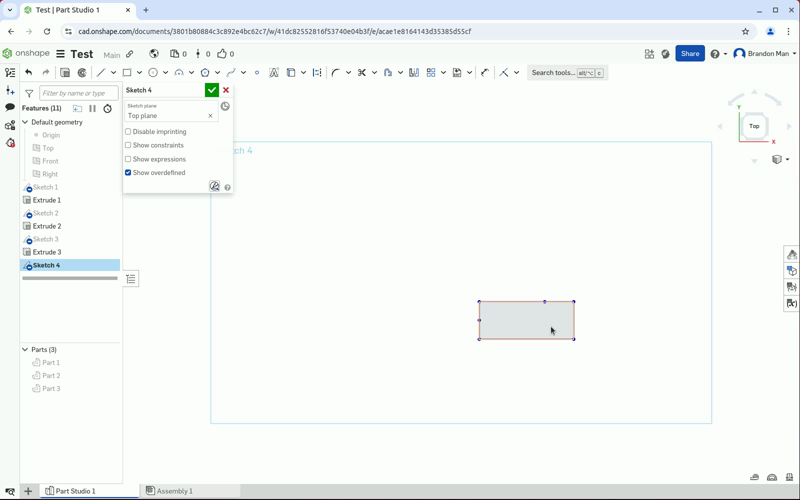
click(551, 326)
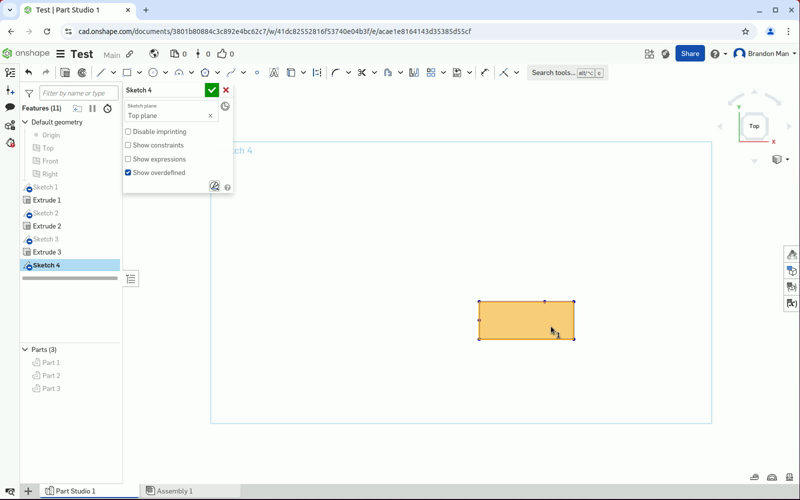
mouse_move(73, 352)
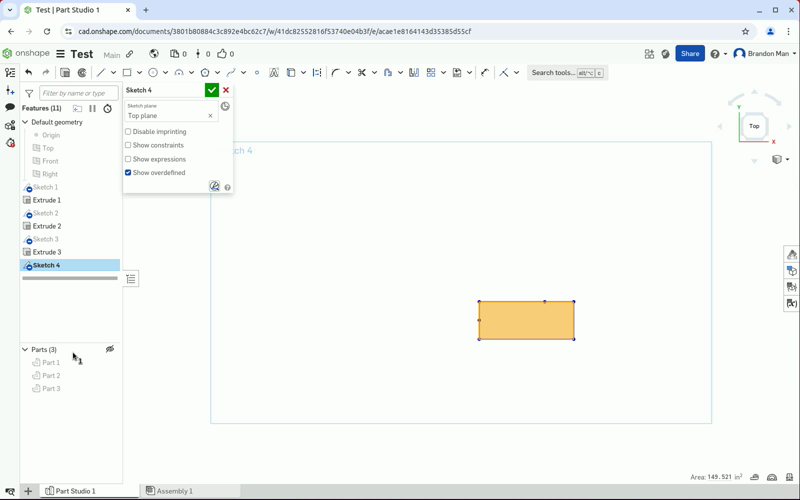
key(shift+y)
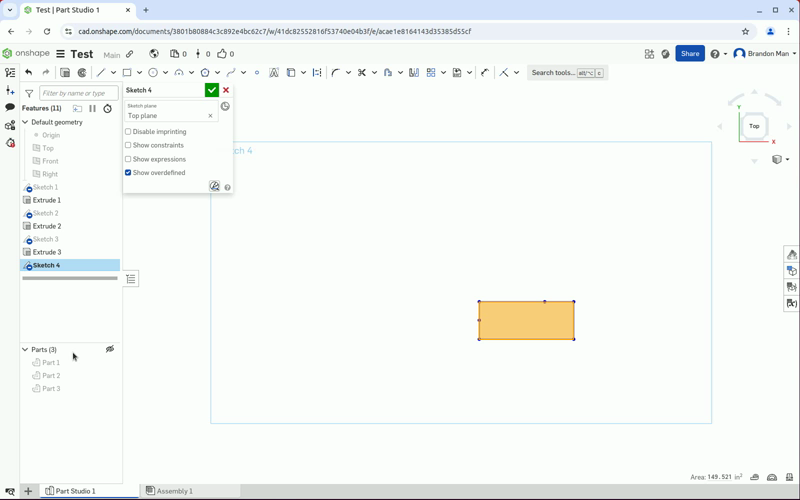
key(shift+e)
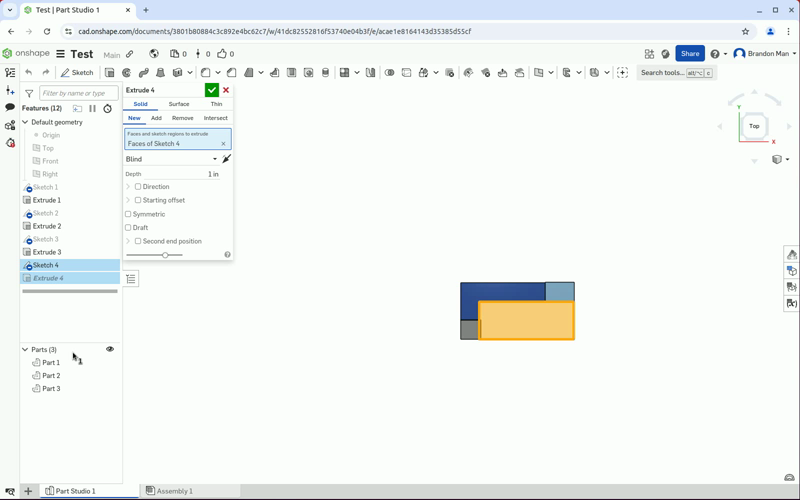
mouse_move(143, 106)
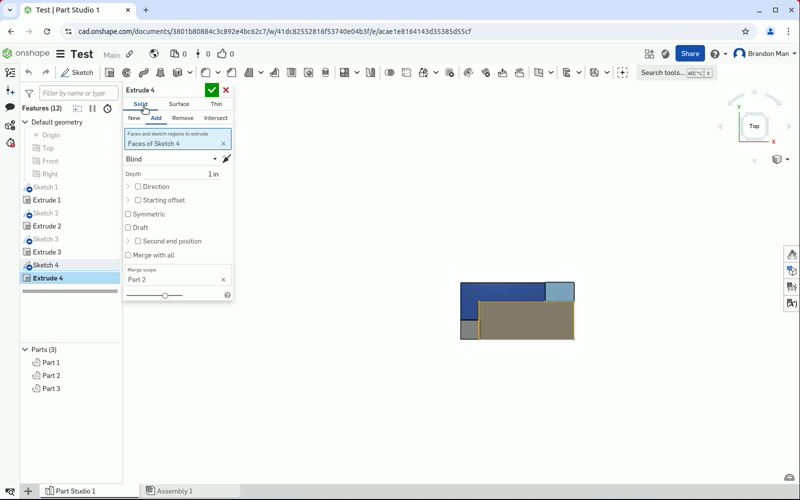
click(143, 106)
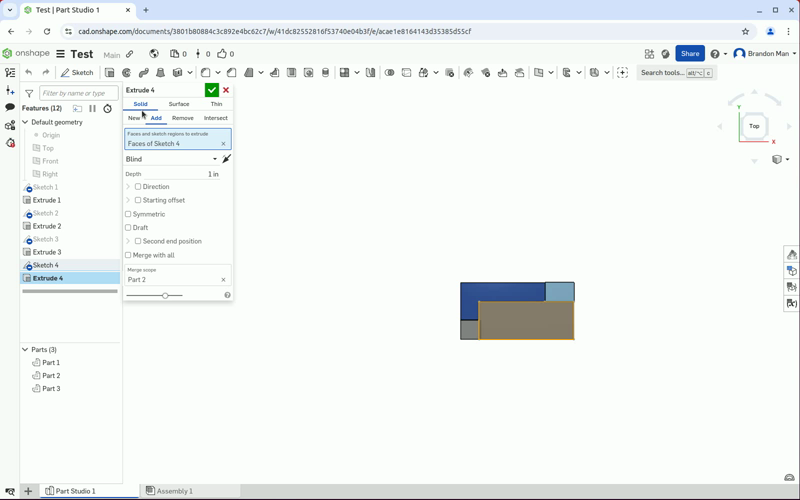
mouse_move(137, 120)
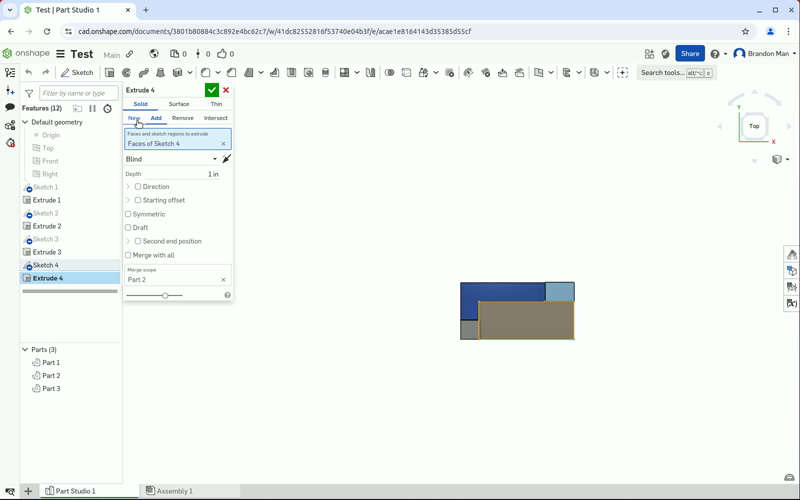
click(137, 120)
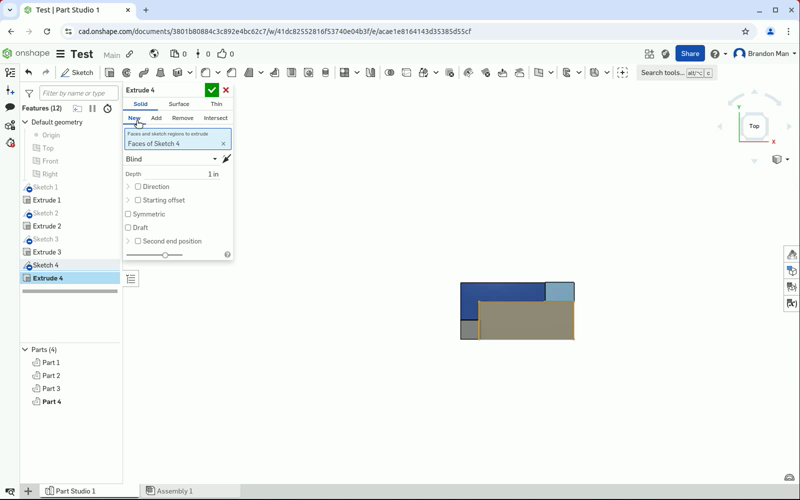
key(tab, 4)
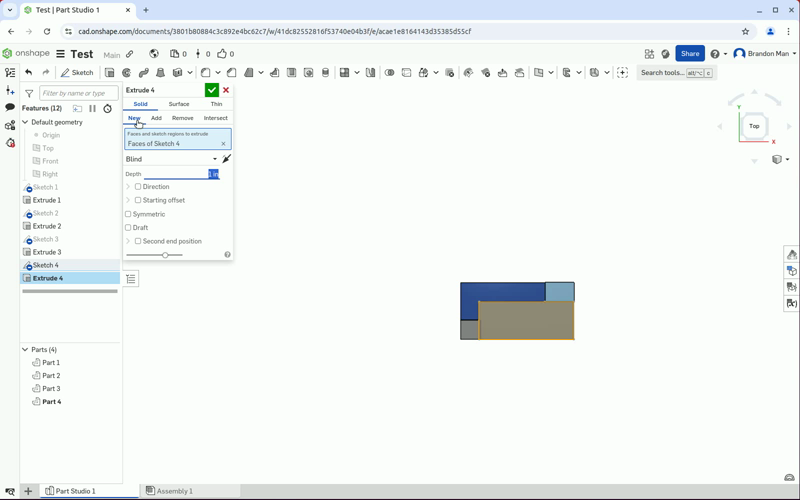
text(-7.703)
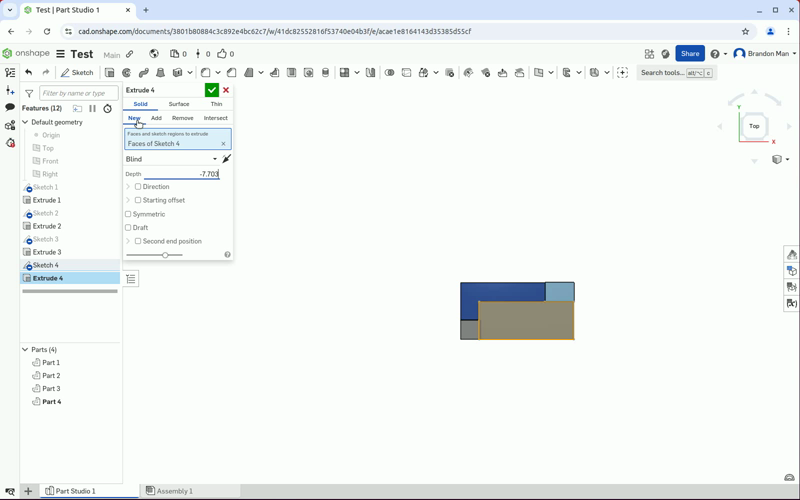
key(enter)
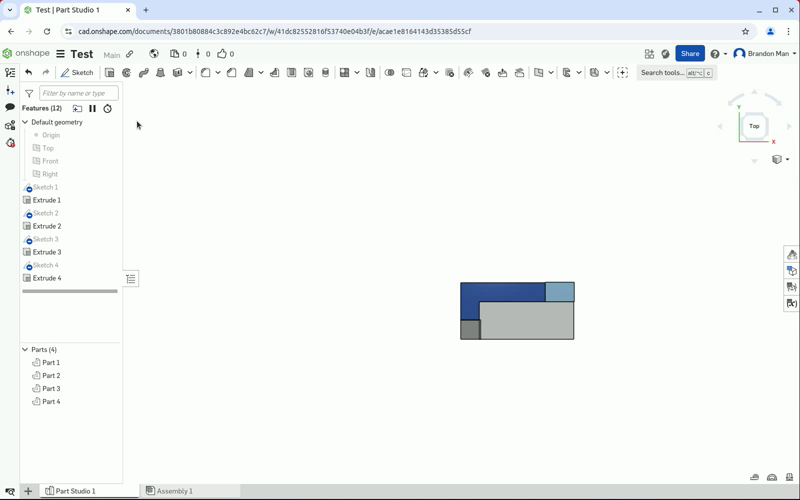
key(shift+h)
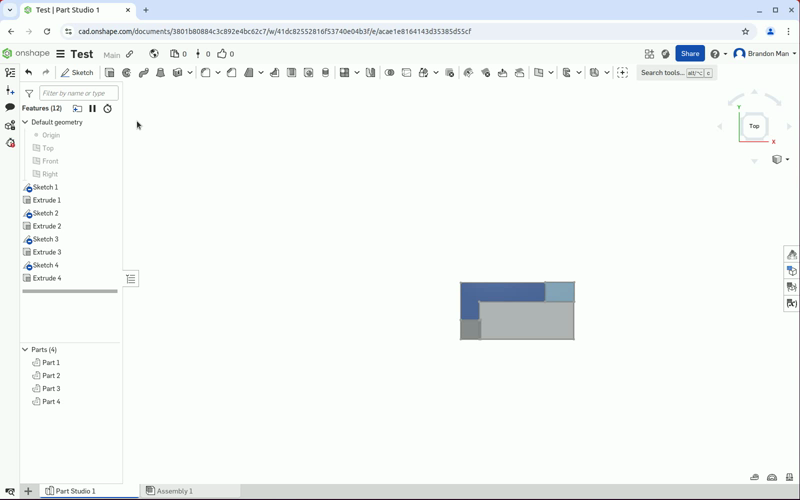
key(shift+h)
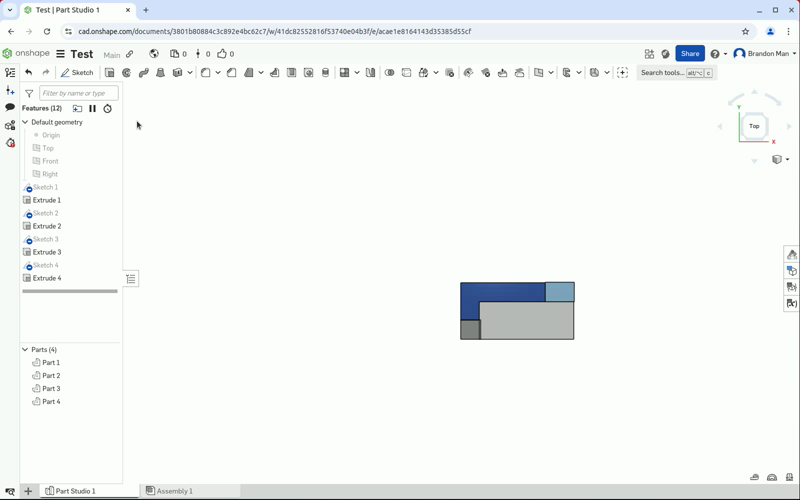
mouse_move(73, 189)
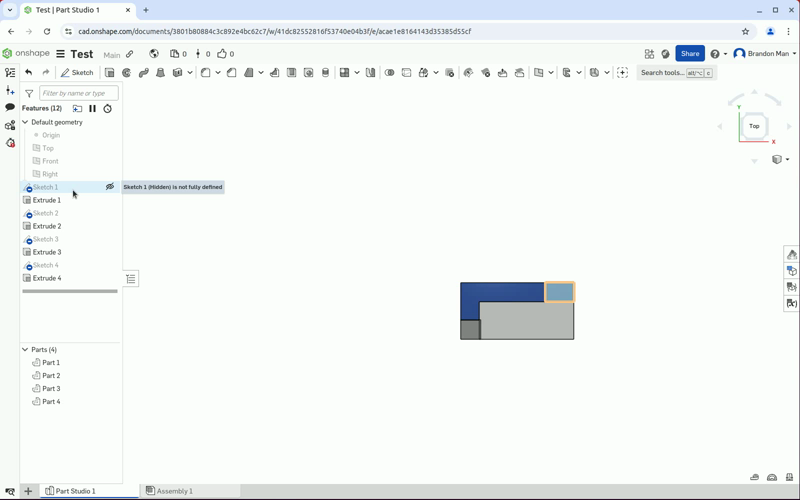
click(73, 189)
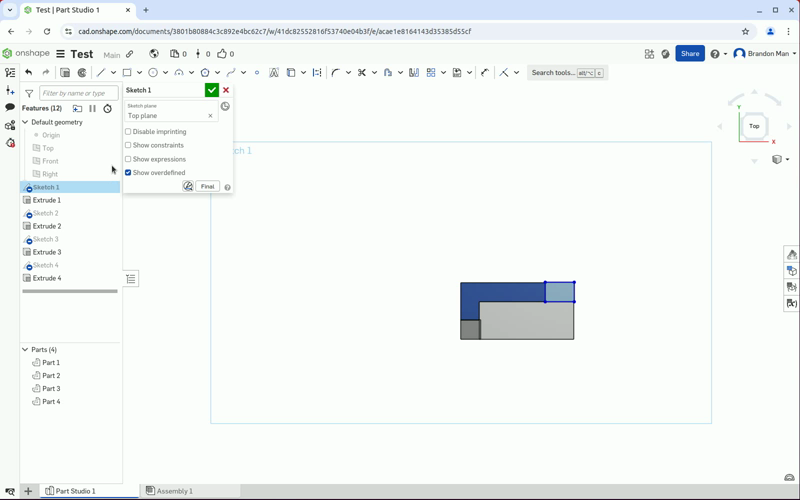
mouse_move(229, 92)
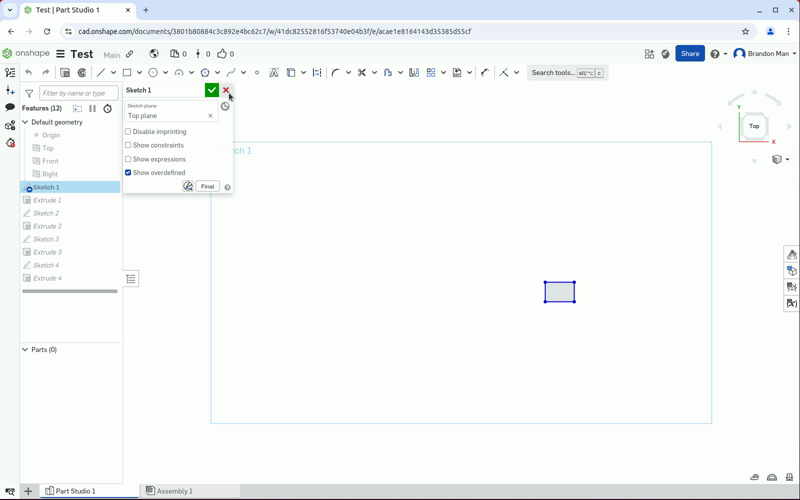
click(229, 92)
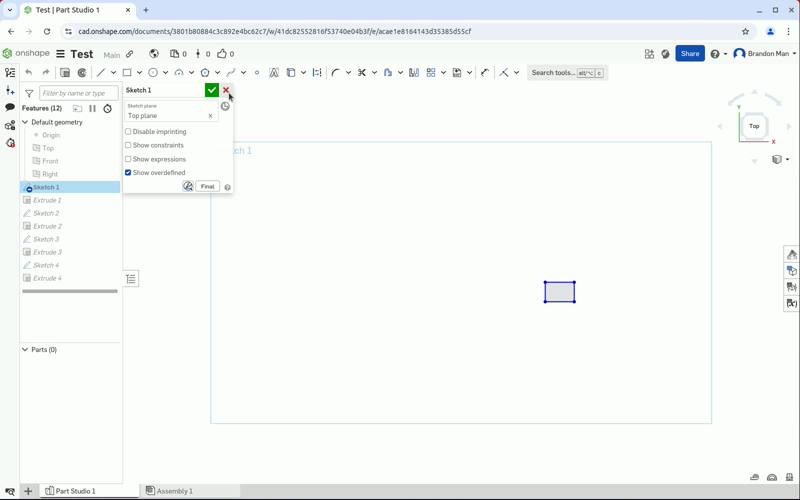
key(shift+s)
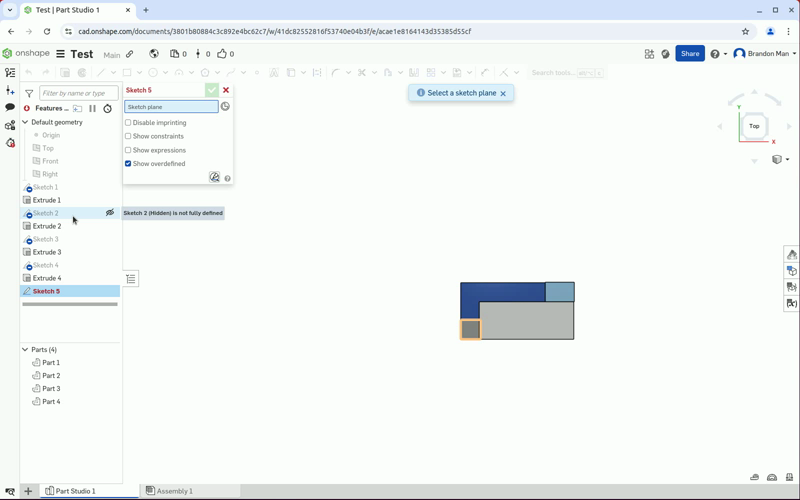
scroll(3)
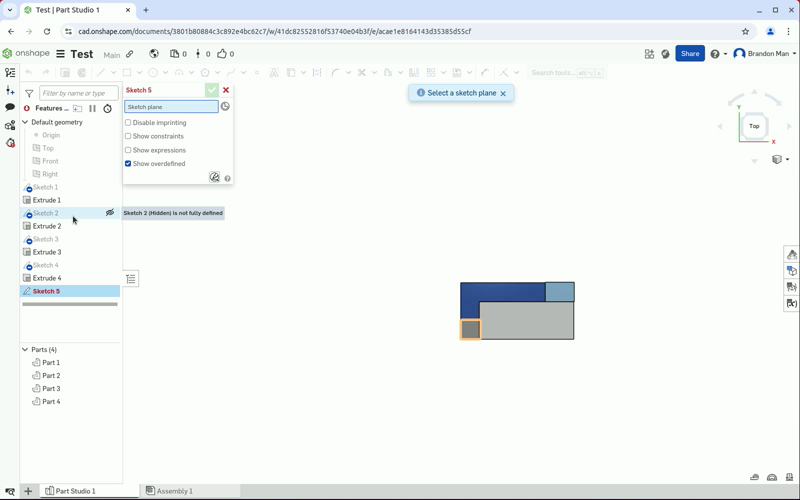
mouse_move(73, 150)
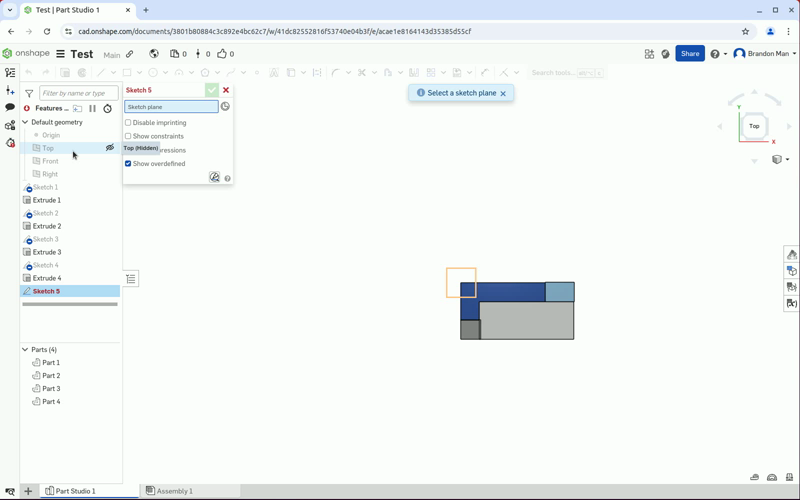
click(73, 150)
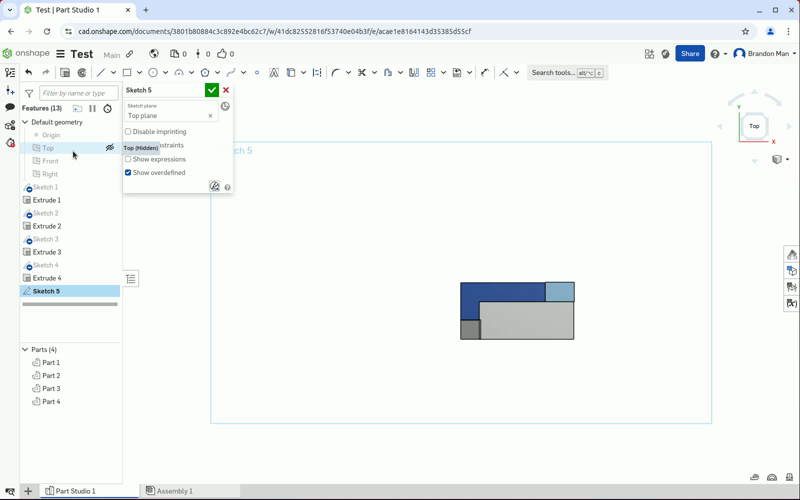
mouse_move(73, 352)
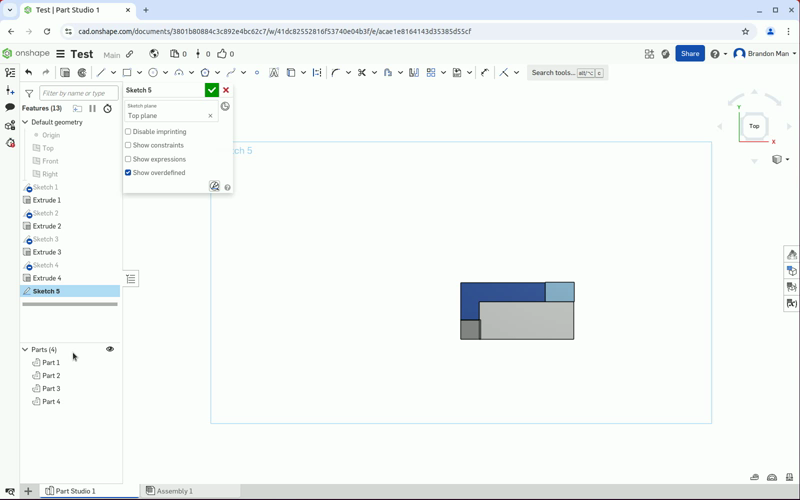
key(y)
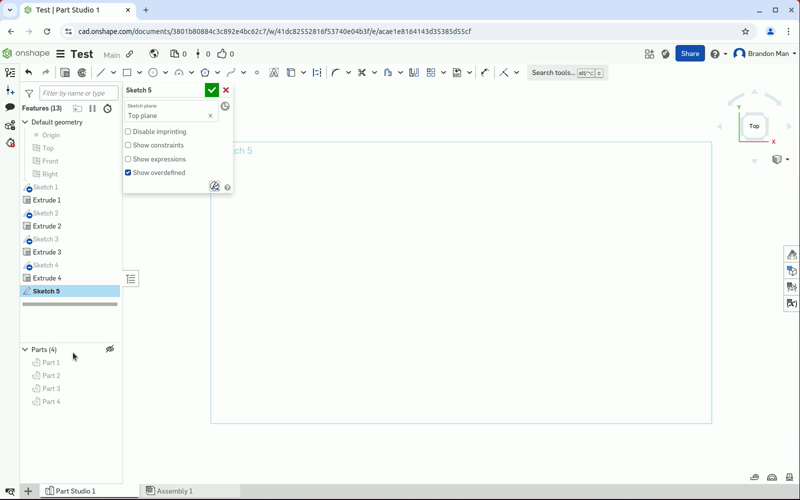
key(l)
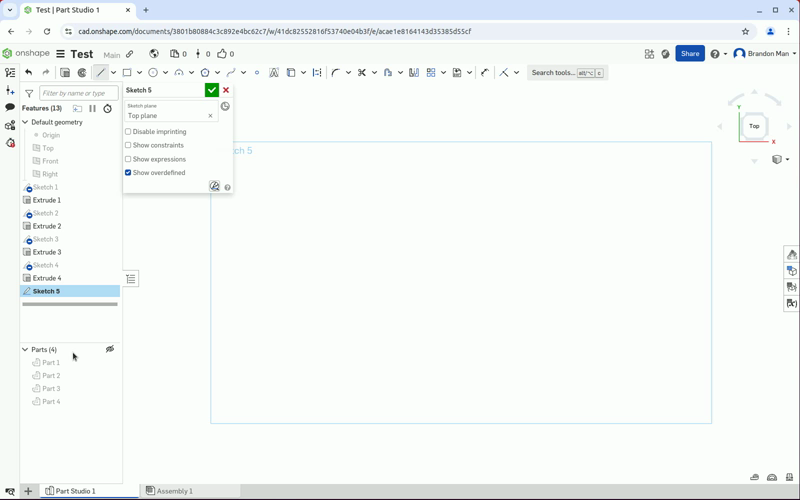
key_down(shift)
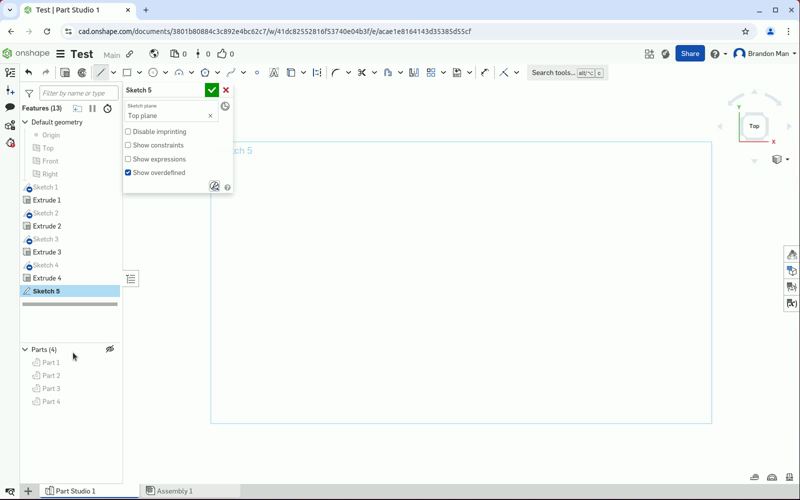
mouse_move(460, 339)
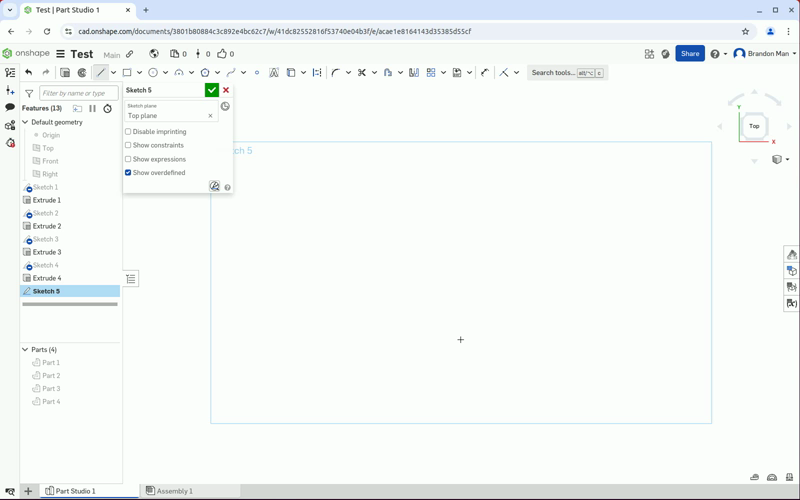
click(460, 339)
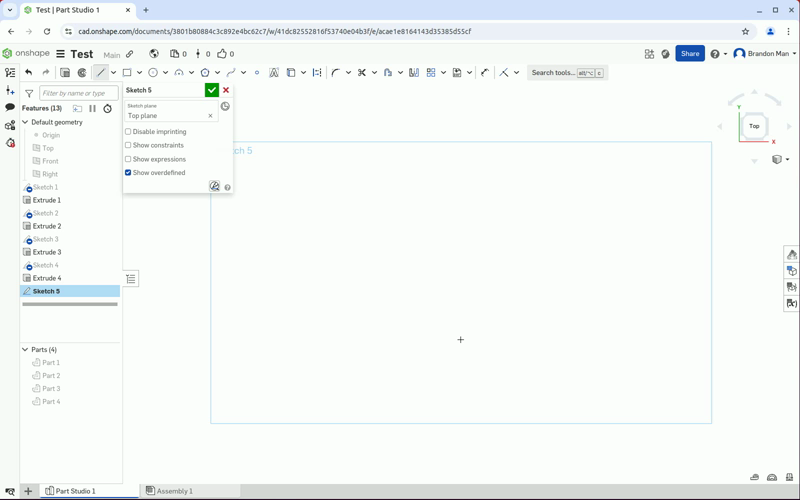
key_up(shift)
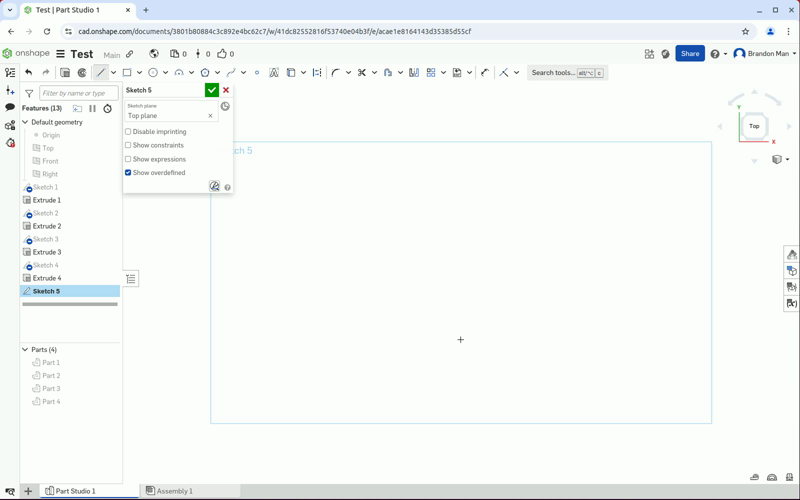
key_down(shift)
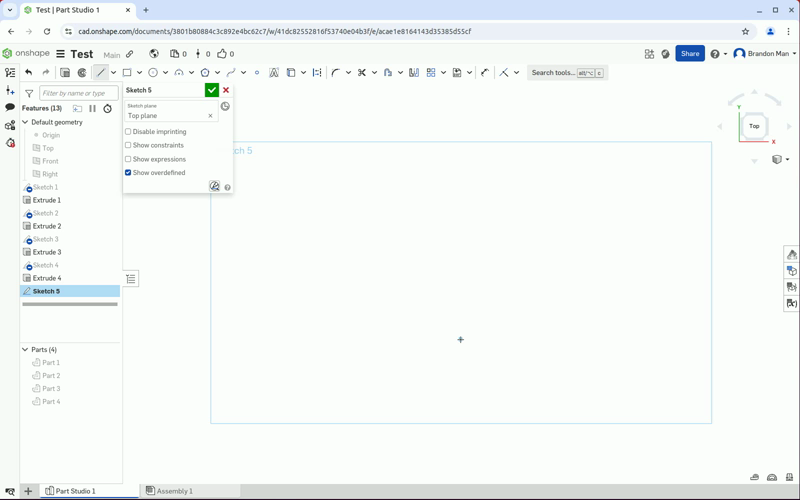
mouse_move(490, 339)
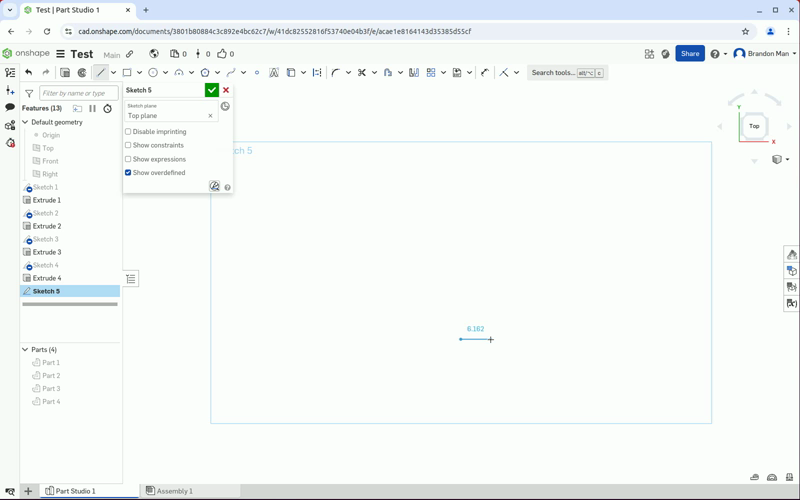
mouse_move(480, 339)
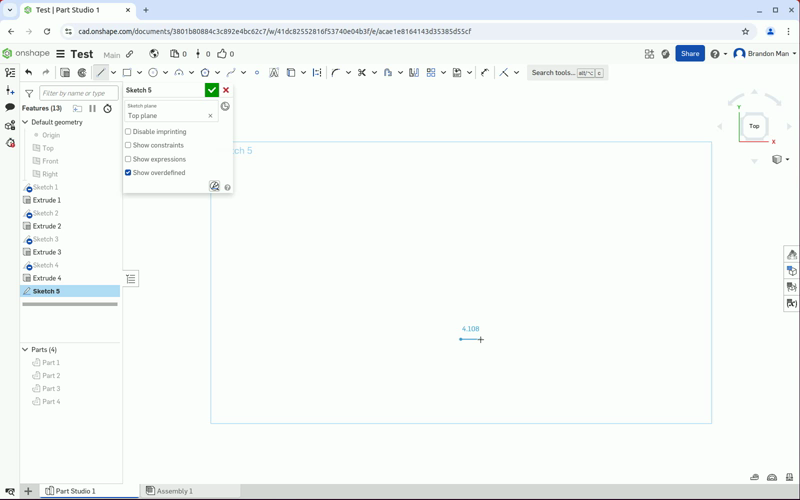
click(480, 339)
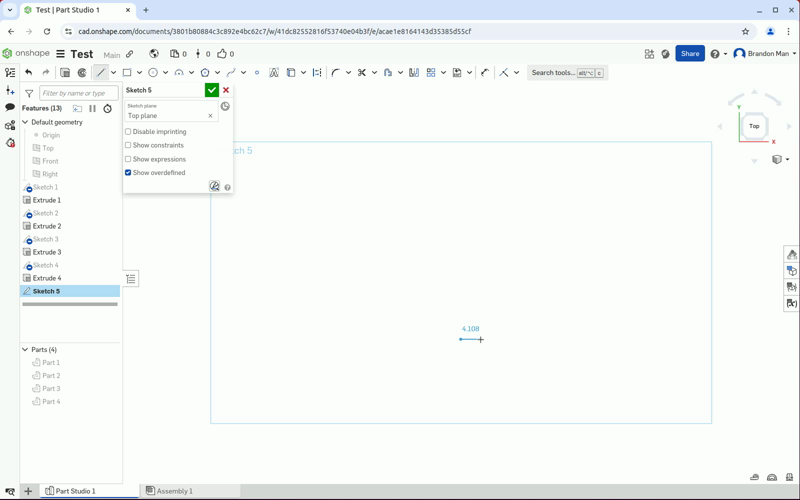
key_up(shift)
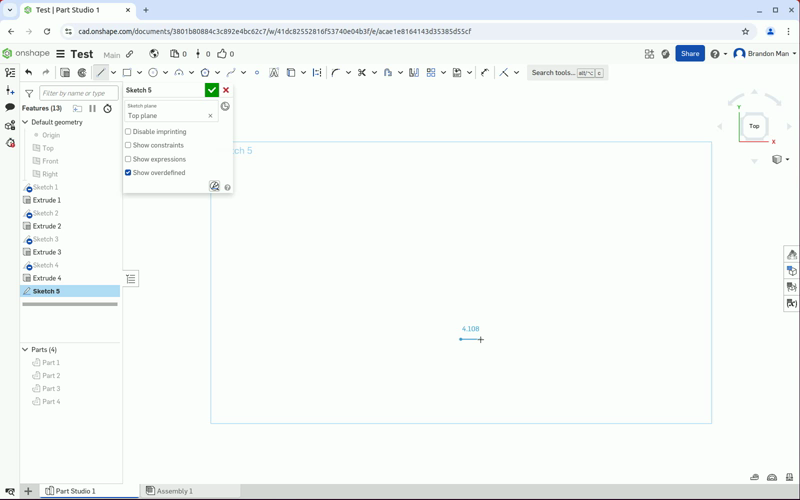
key_down(shift)
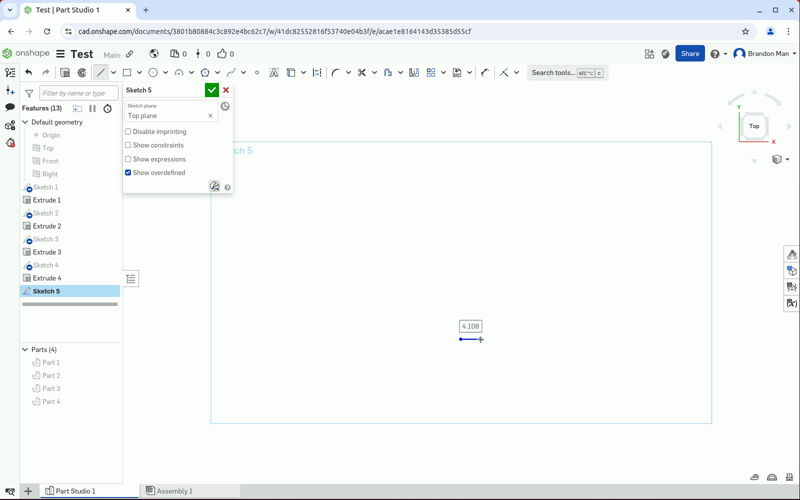
mouse_move(510, 339)
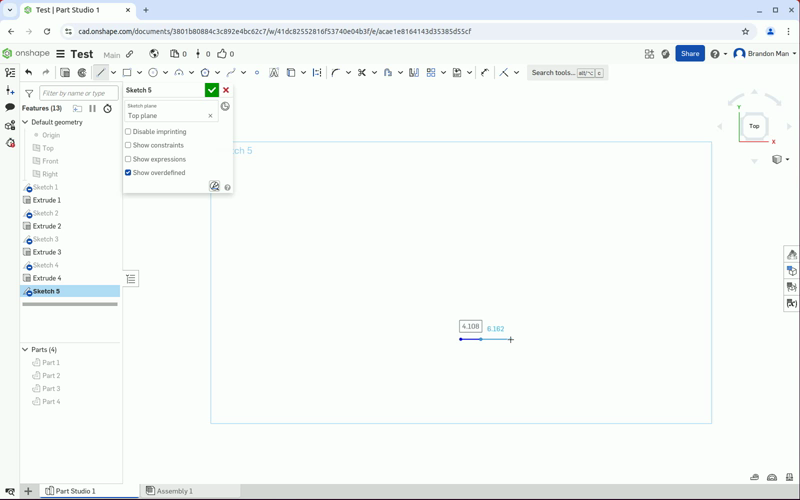
mouse_move(480, 319)
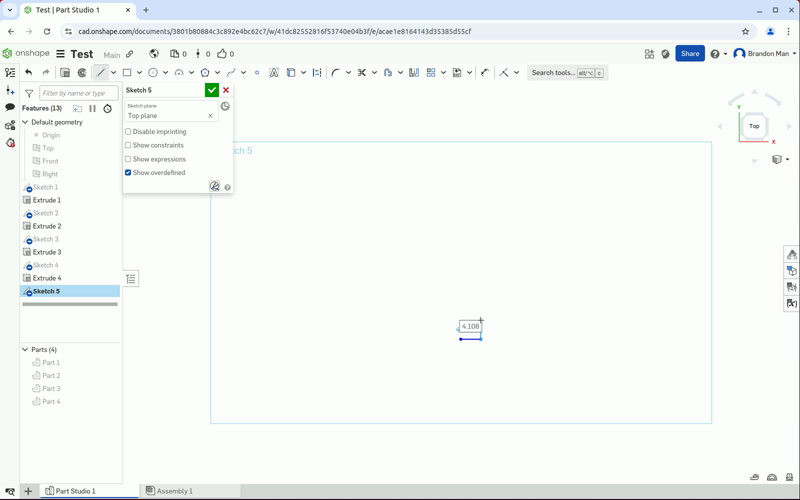
click(480, 319)
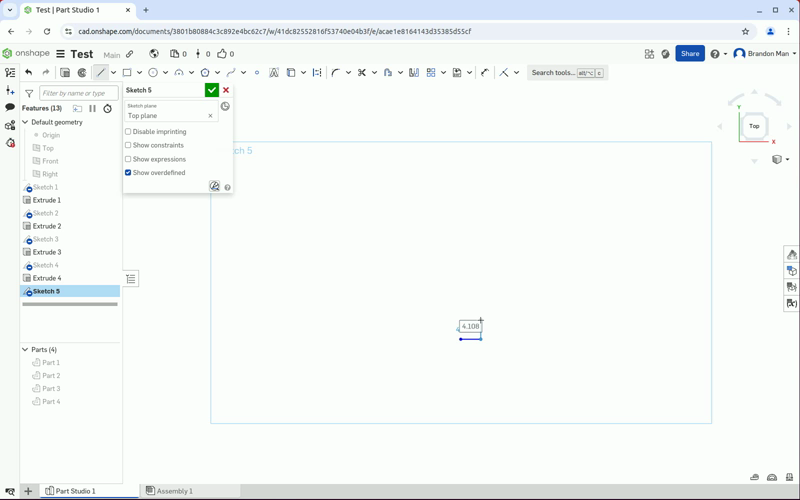
key_up(shift)
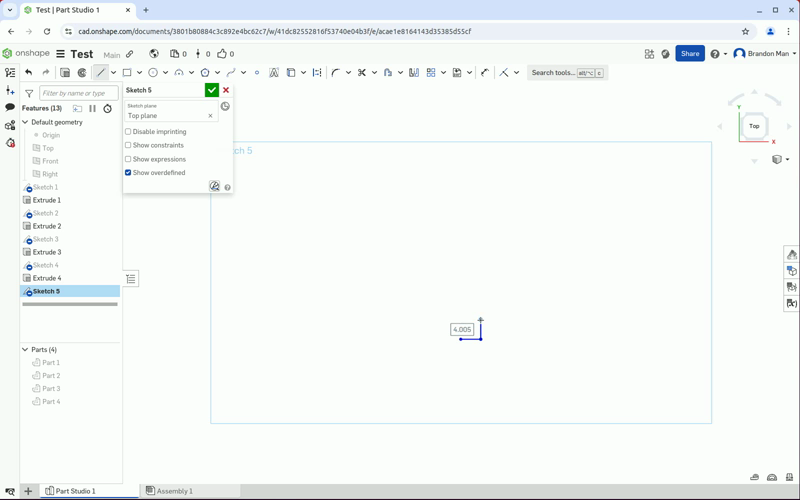
key_down(shift)
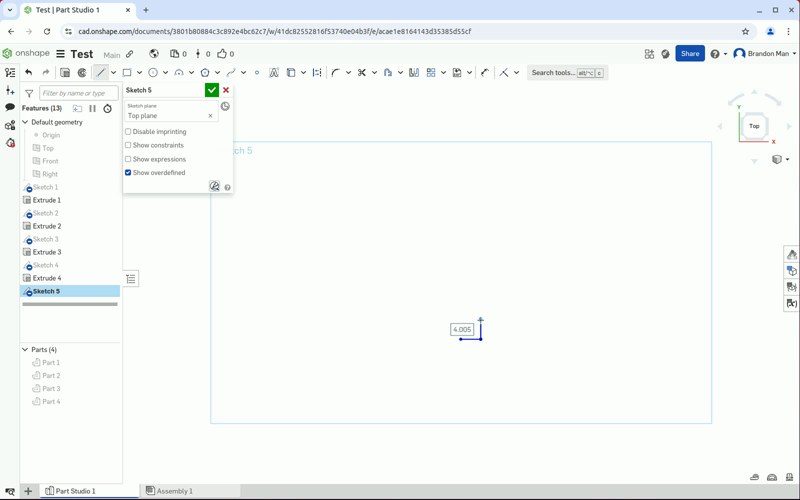
mouse_move(510, 319)
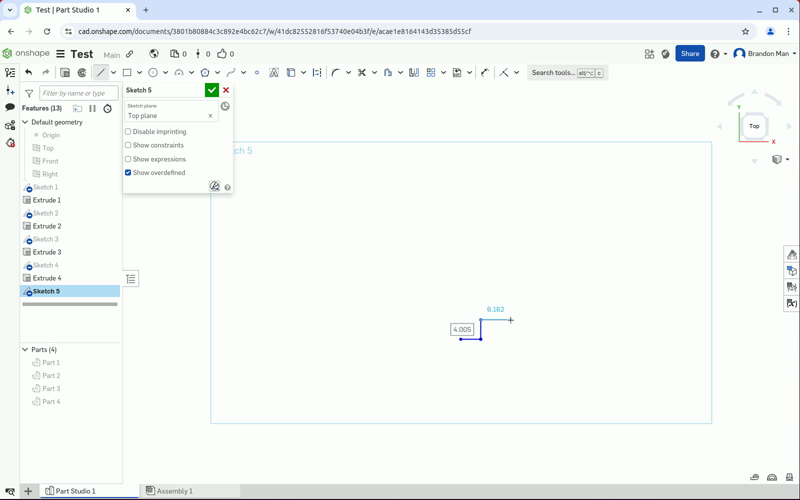
mouse_move(460, 319)
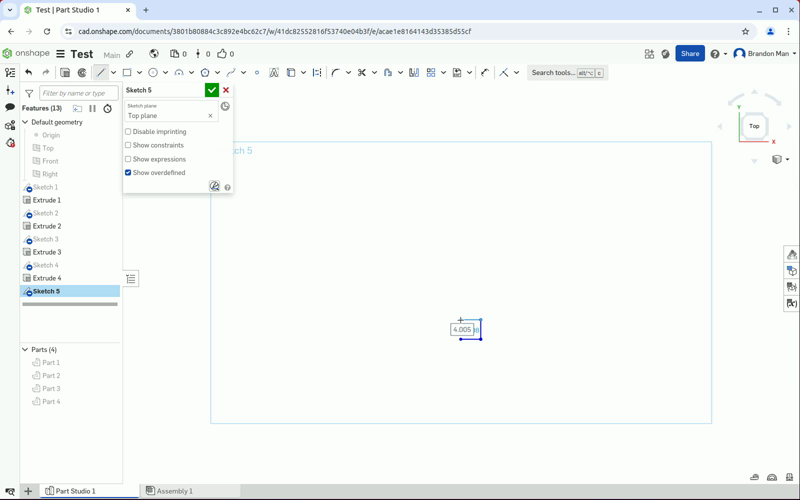
click(460, 319)
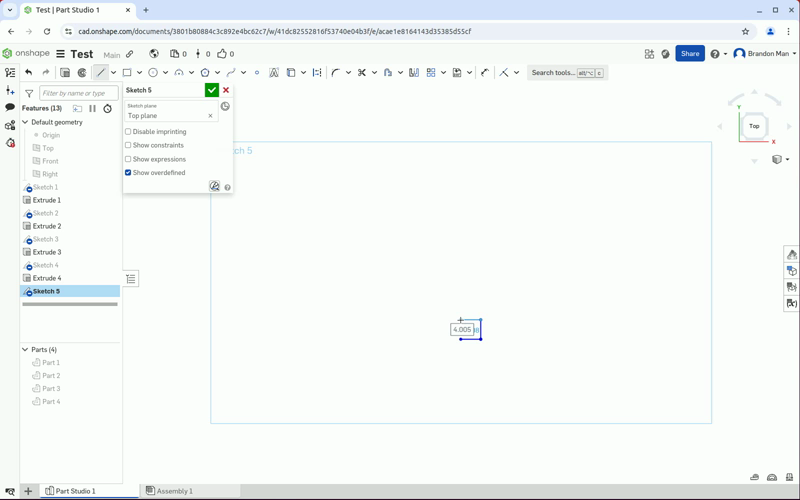
key_up(shift)
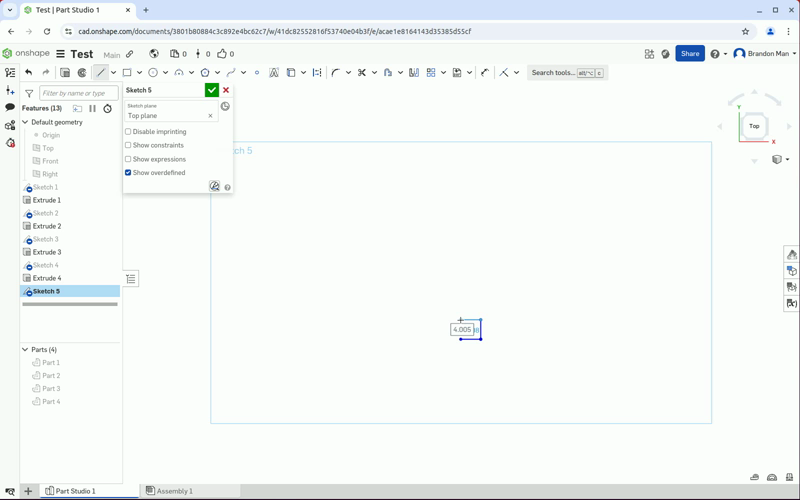
mouse_move(490, 319)
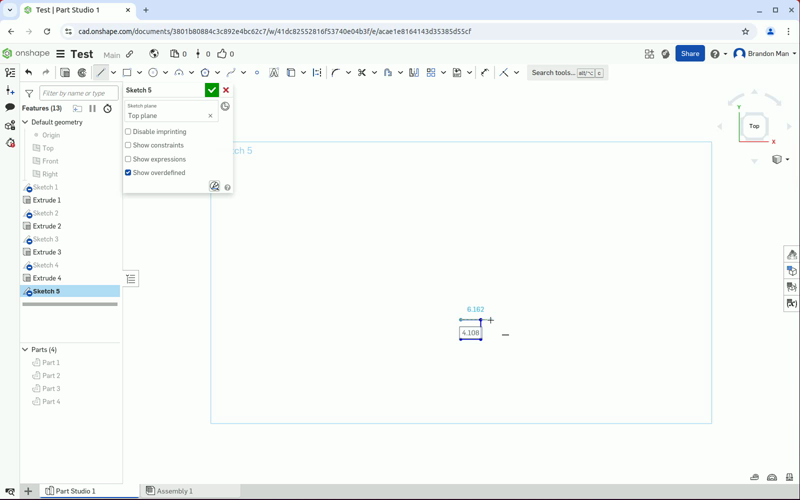
key_down(shift)
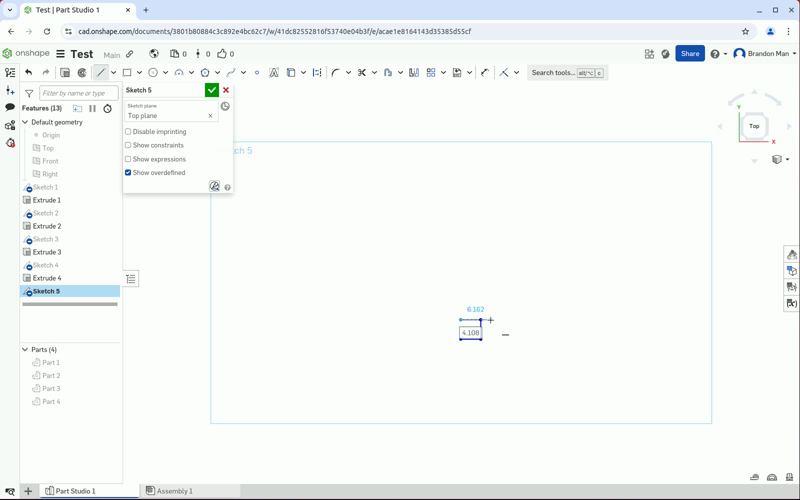
mouse_move(460, 339)
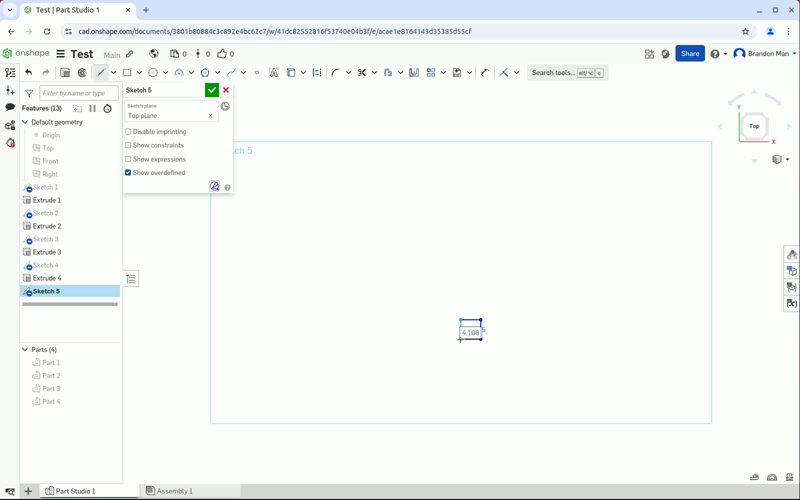
key_up(shift)
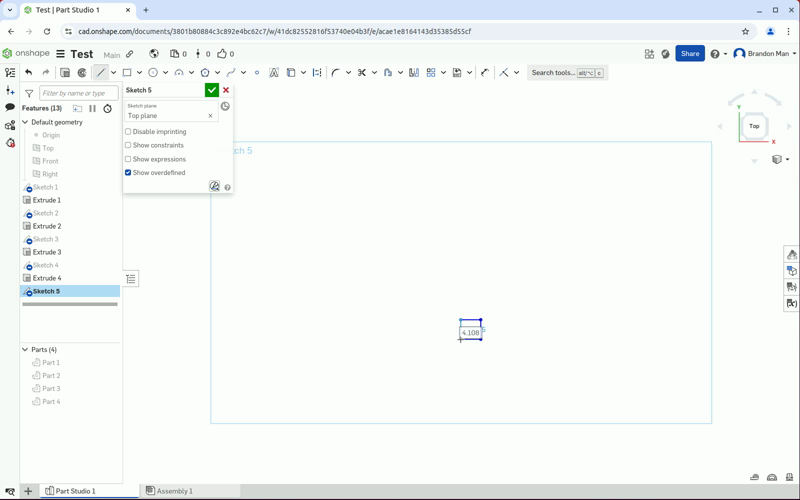
click(460, 339)
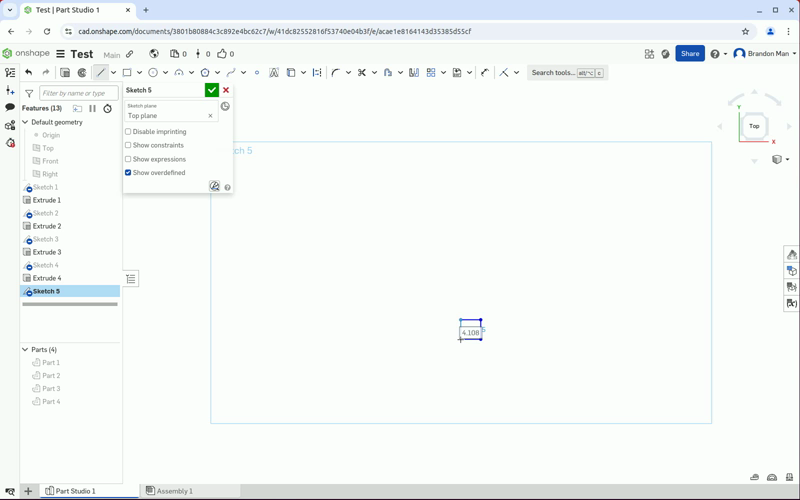
key(esc)
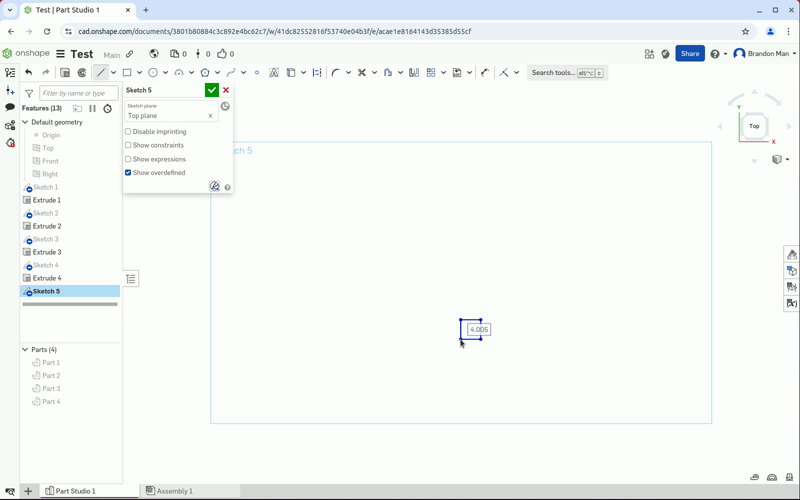
mouse_move(474, 320)
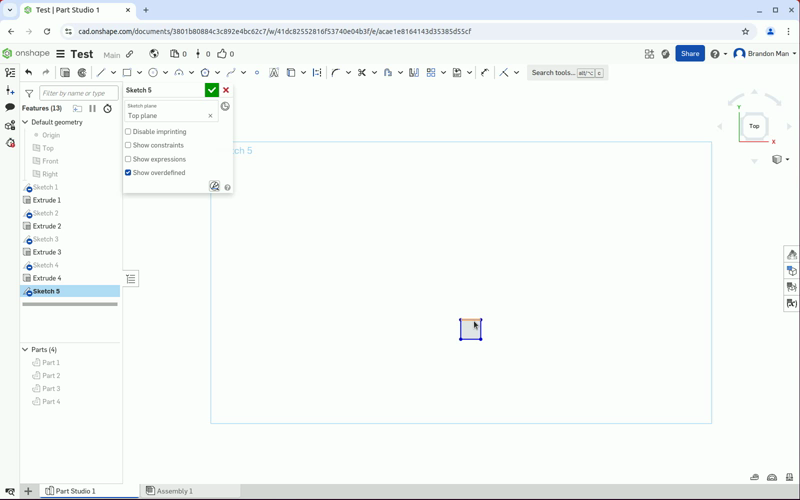
scroll(6)
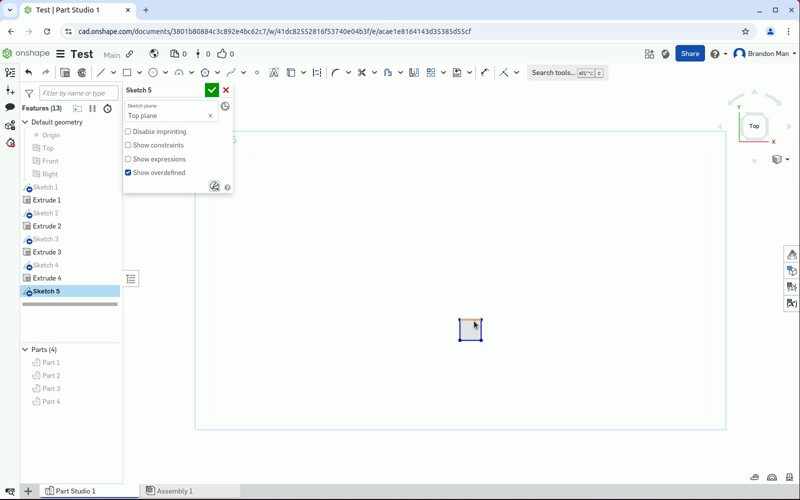
scroll(6)
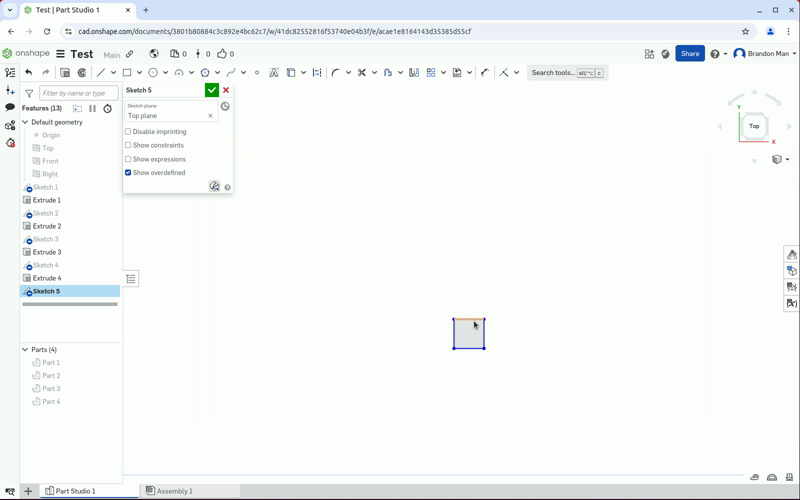
scroll(6)
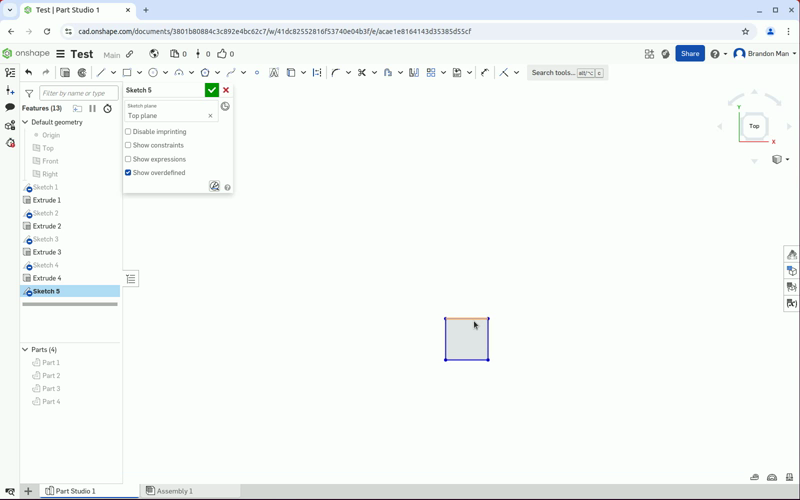
scroll(6)
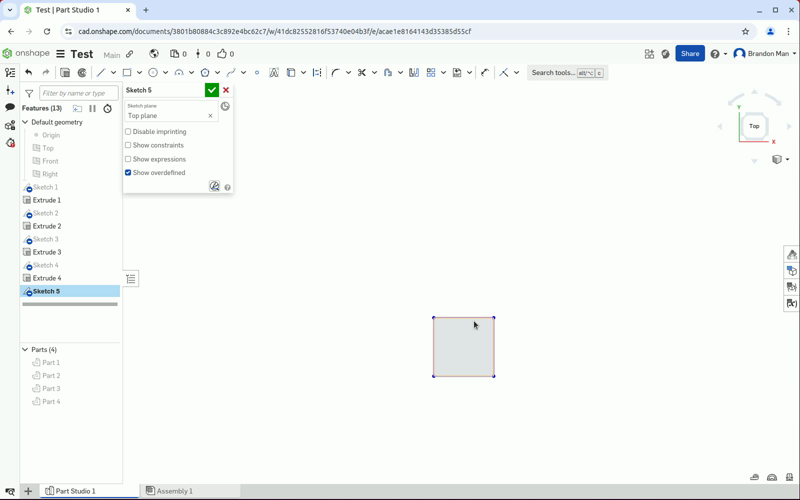
scroll(6)
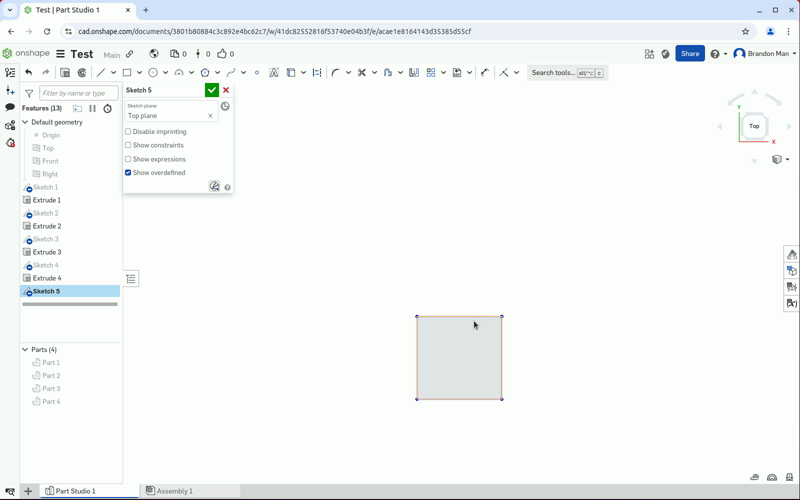
scroll(6)
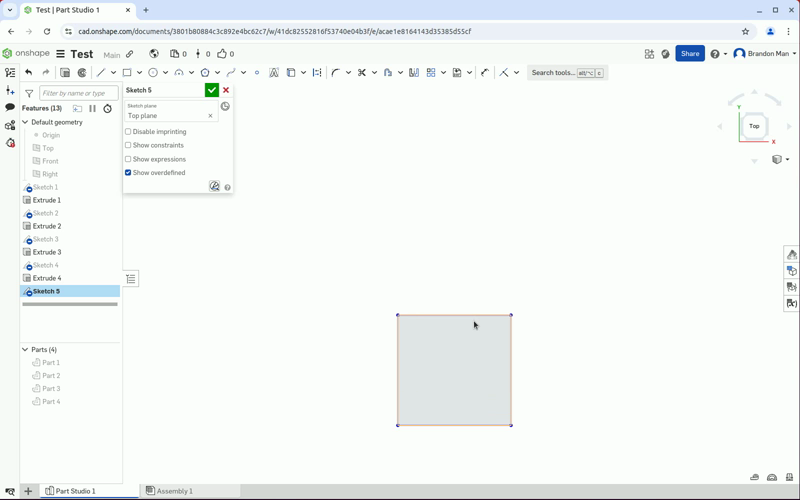
scroll(6)
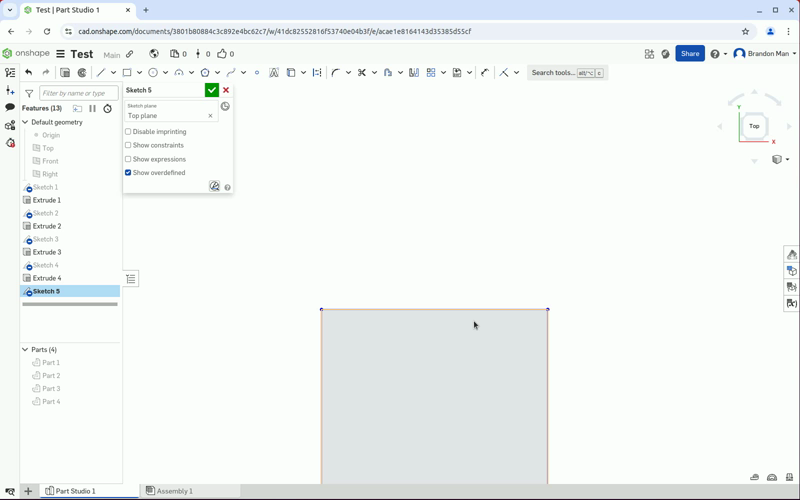
click(474, 320)
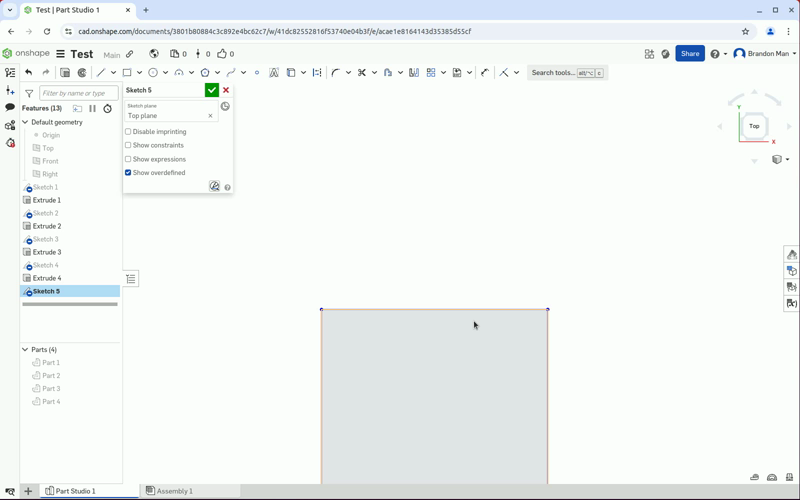
scroll(-6)
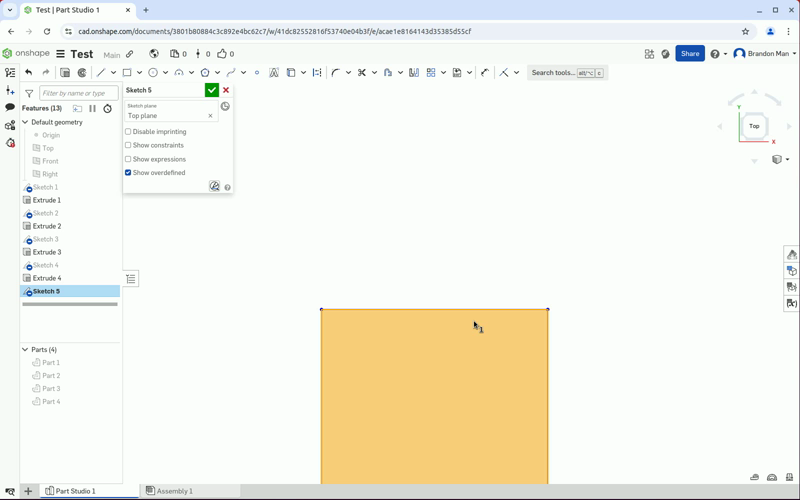
scroll(-6)
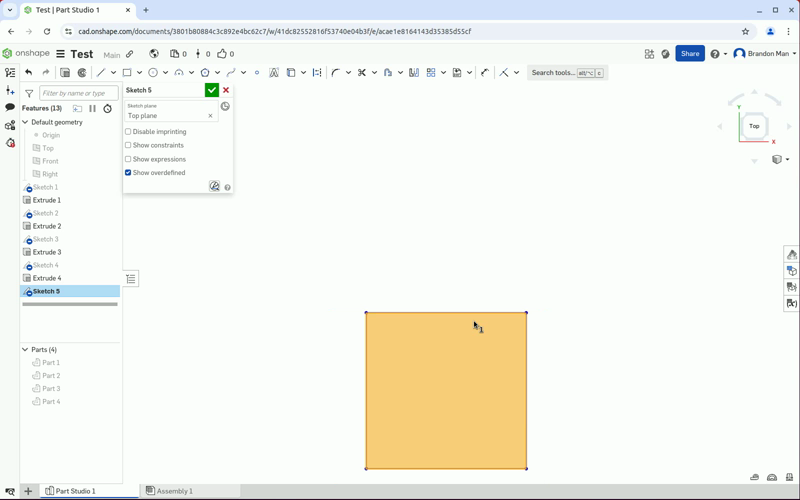
scroll(-6)
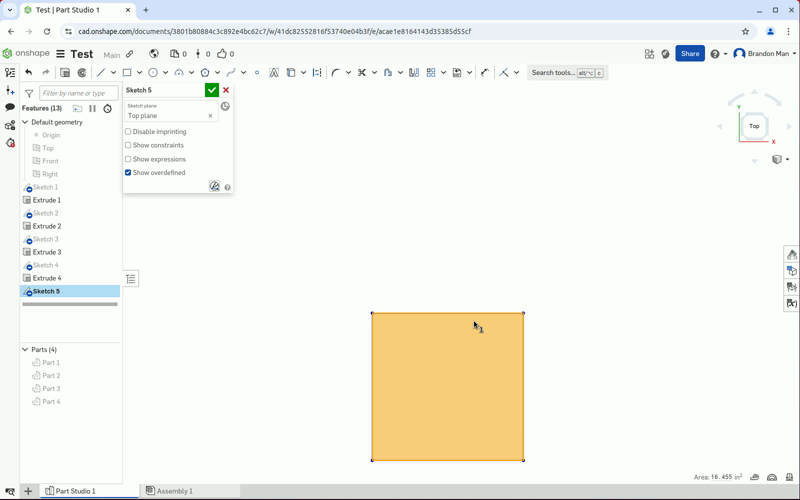
scroll(-6)
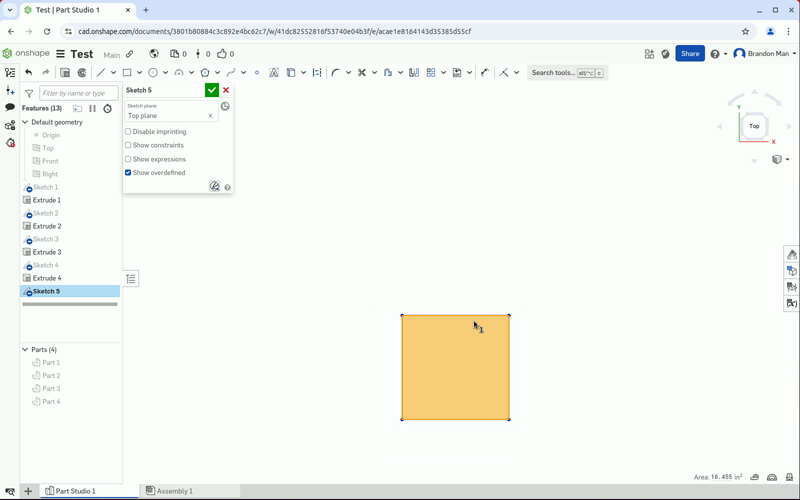
scroll(-6)
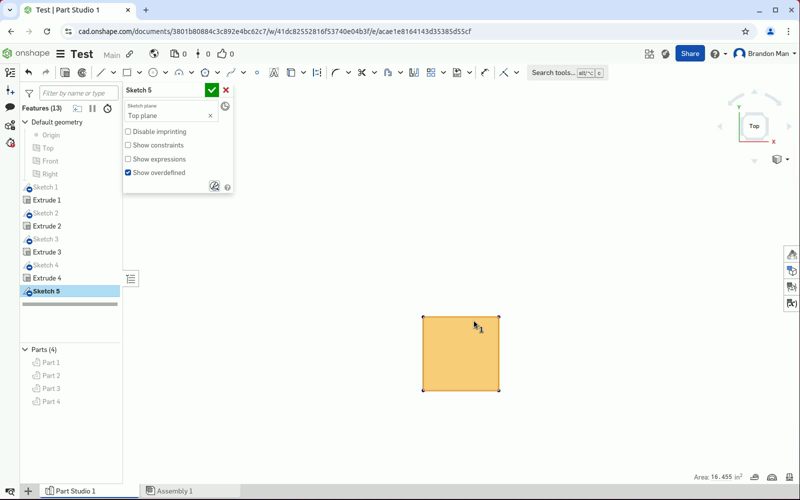
scroll(-6)
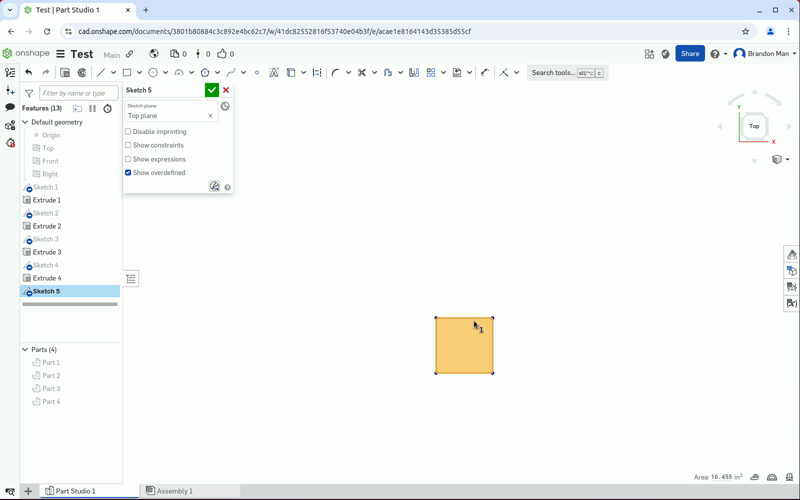
scroll(-6)
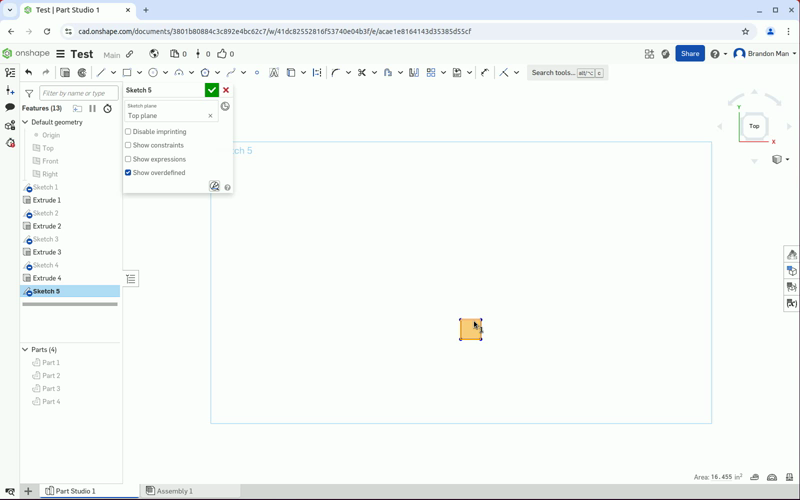
mouse_move(73, 352)
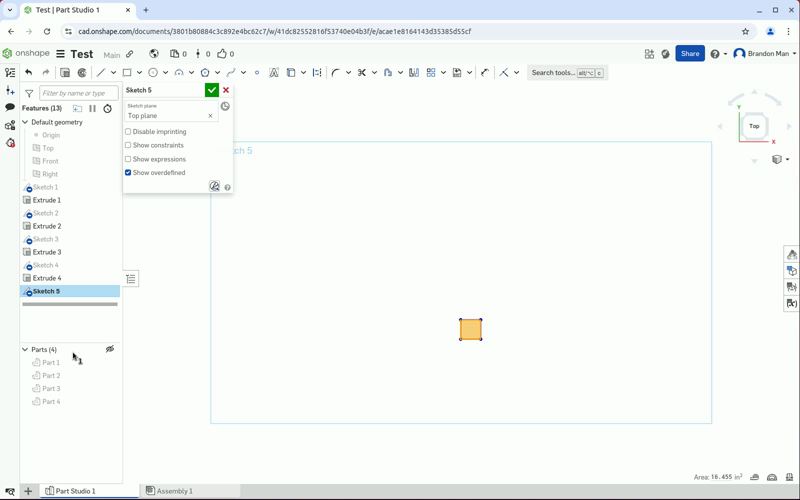
key(shift+y)
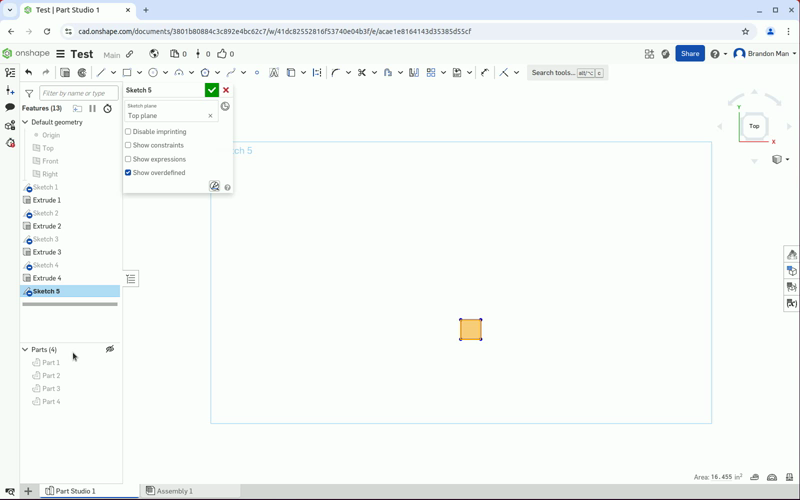
key(shift+e)
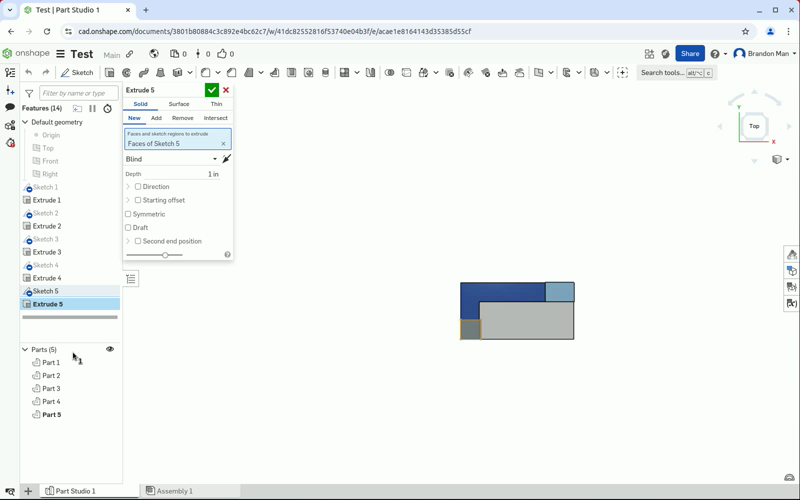
mouse_move(143, 106)
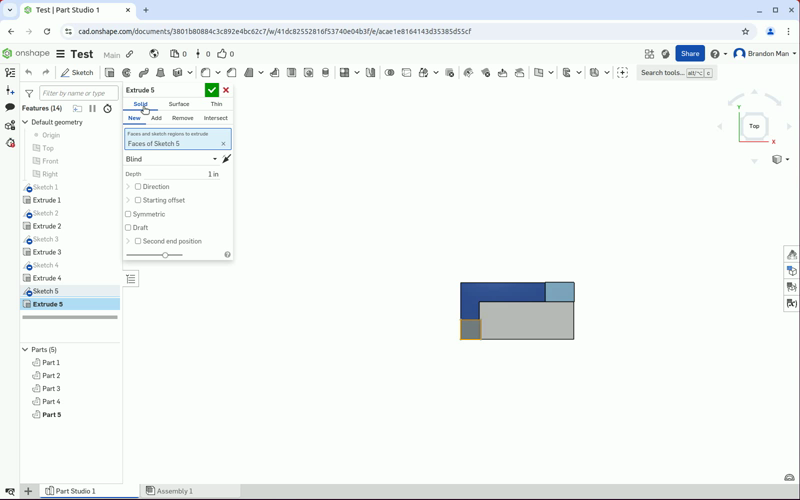
click(143, 106)
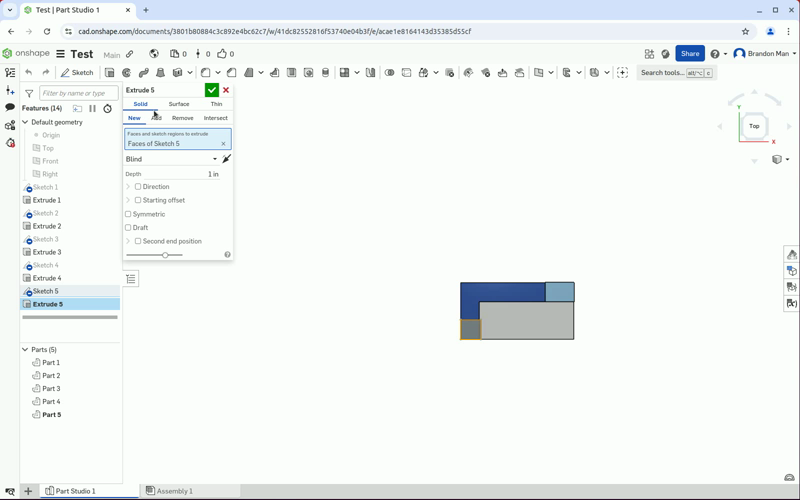
mouse_move(186, 120)
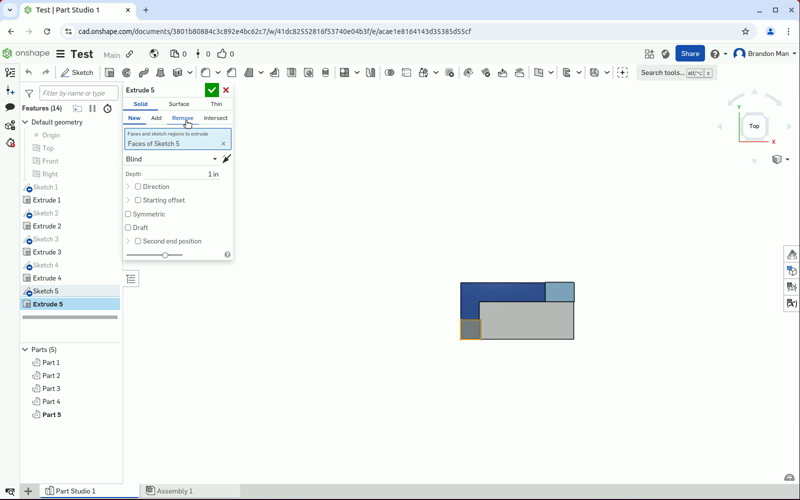
click(186, 120)
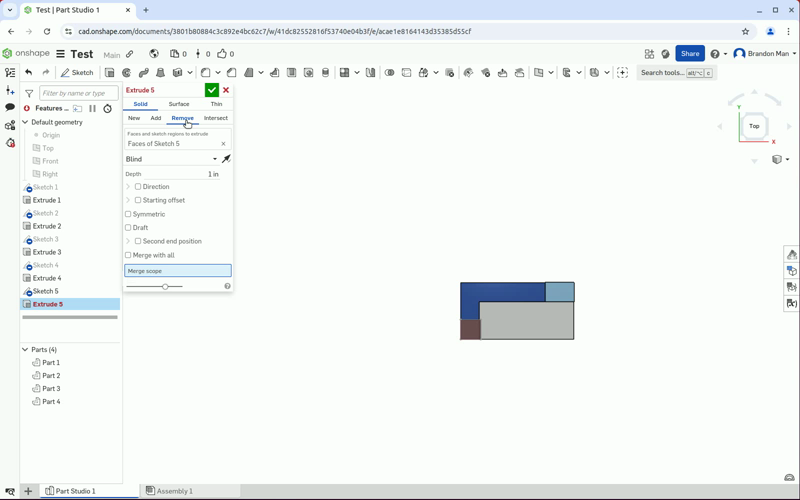
key(tab, 4)
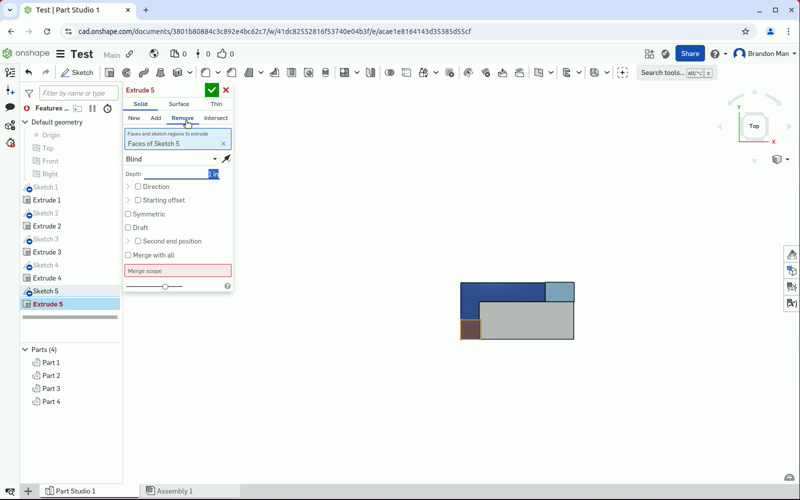
text(3.851)
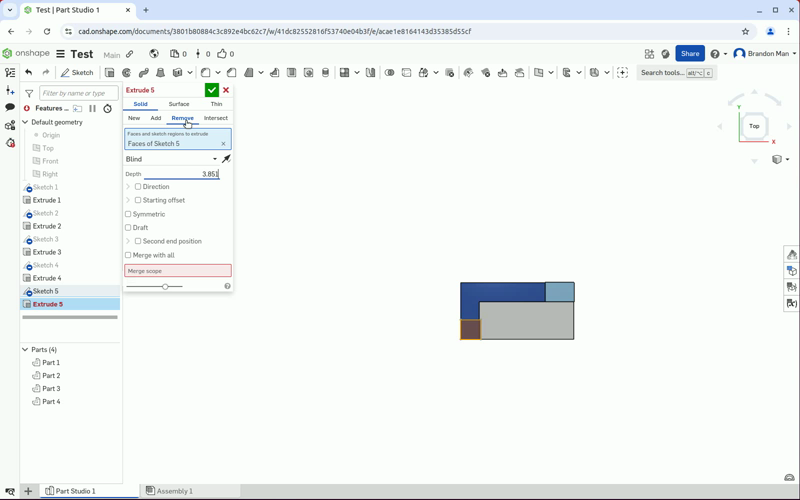
key(tab, 6)
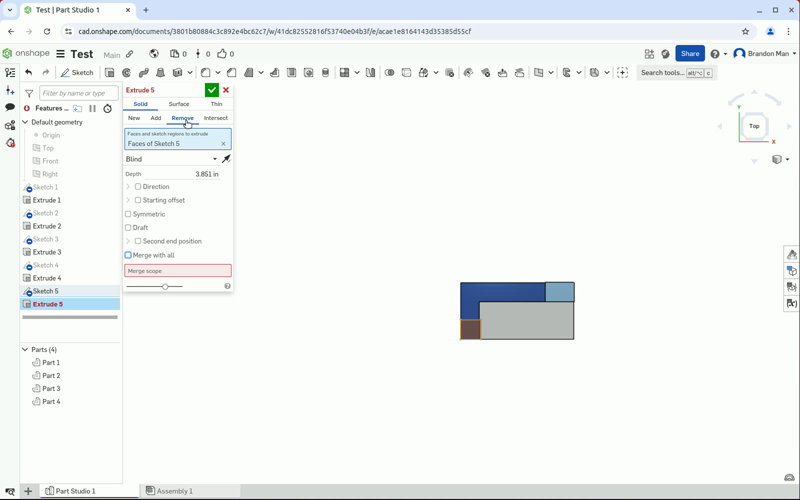
key(space)
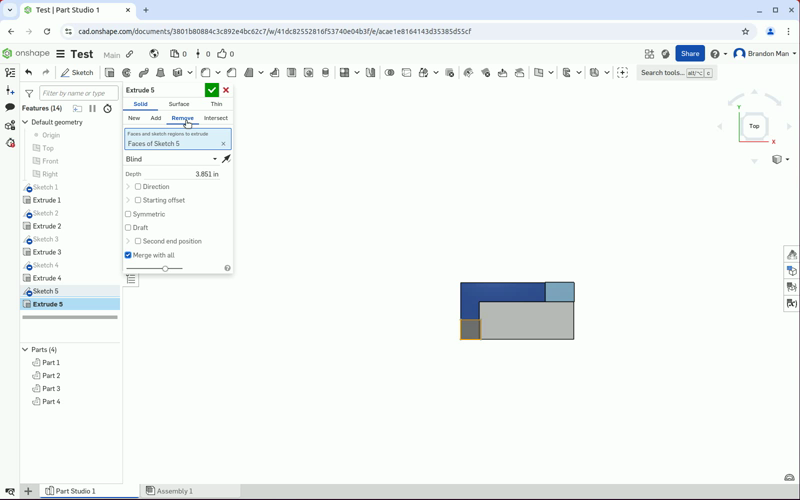
key(enter)
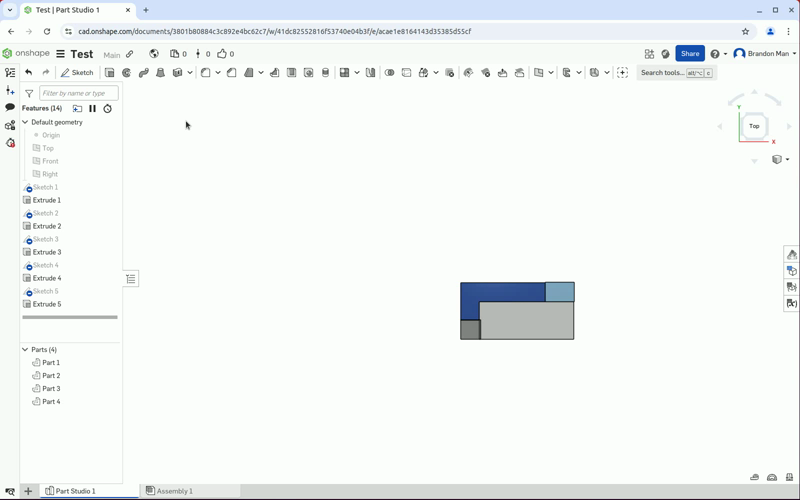
key(shift+h)
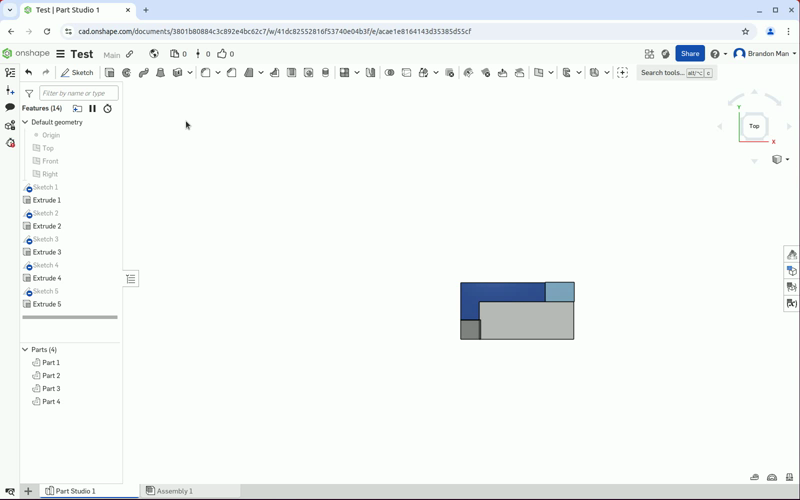
key(shift+h)
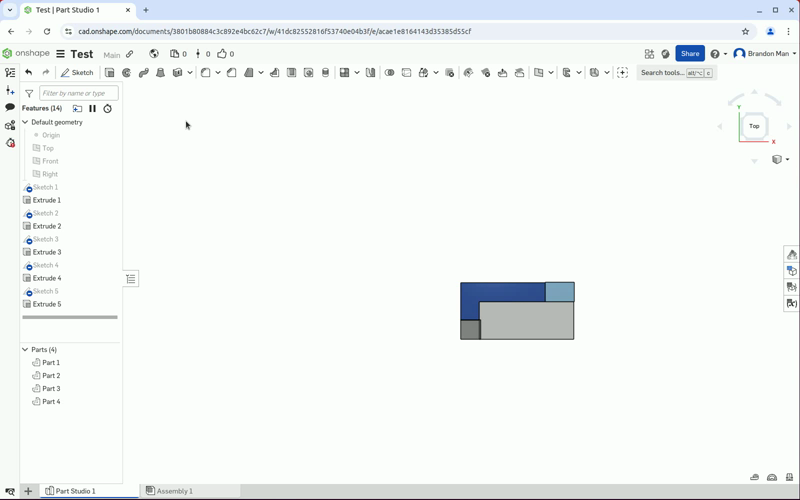
mouse_move(73, 189)
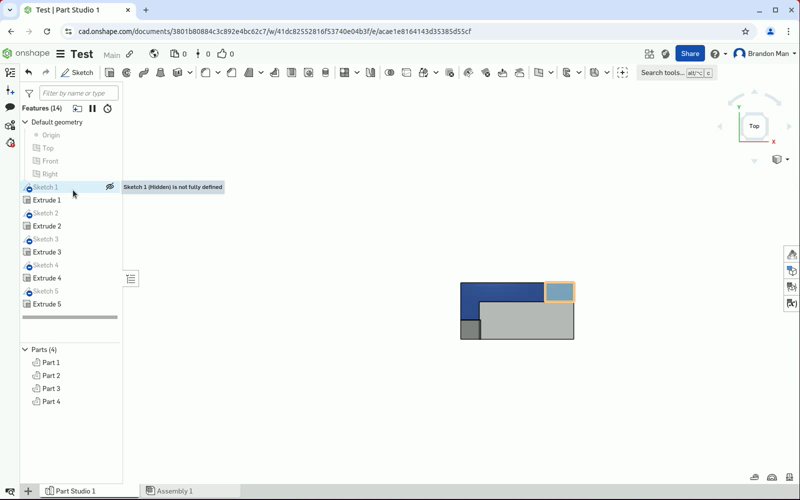
click(73, 189)
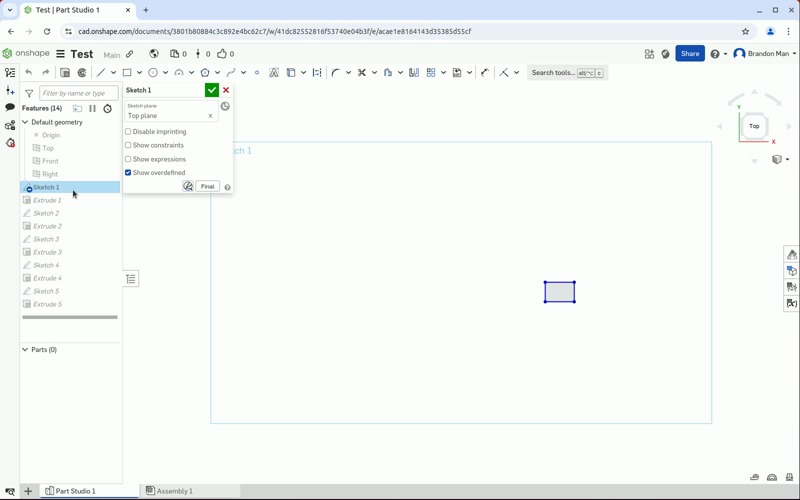
mouse_move(229, 92)
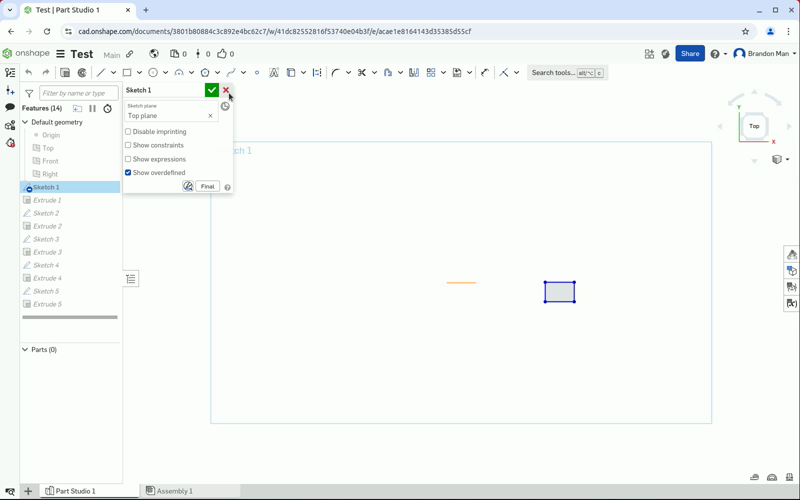
click(229, 92)
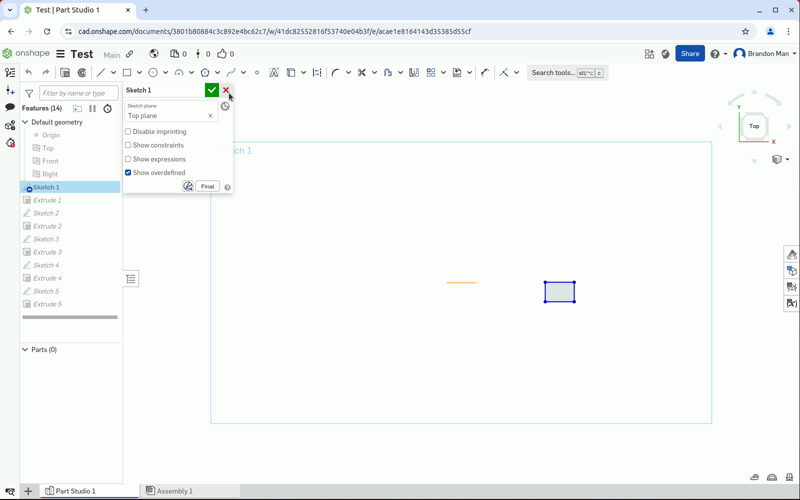
key(shift+s)
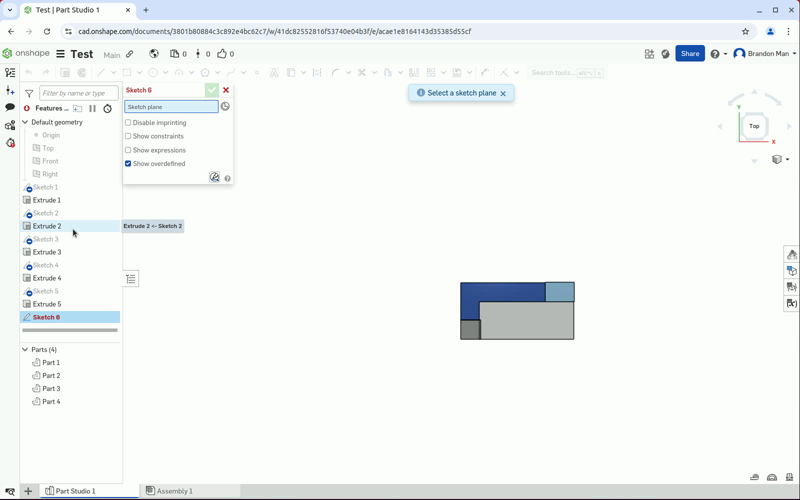
scroll(3)
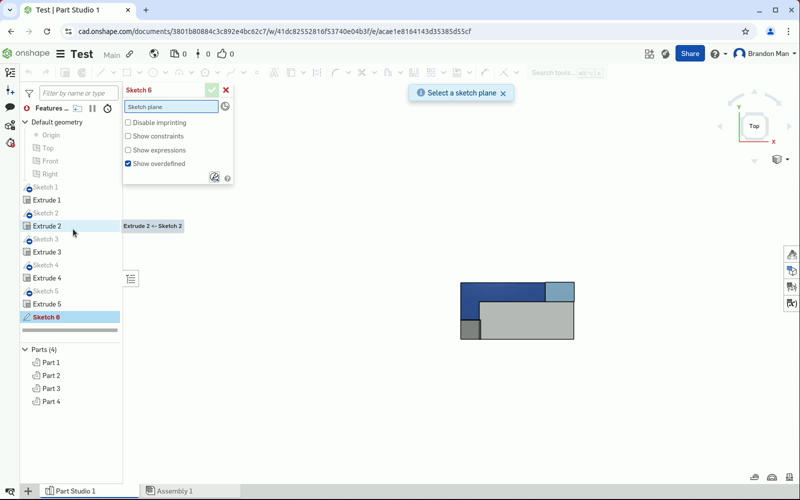
mouse_move(73, 150)
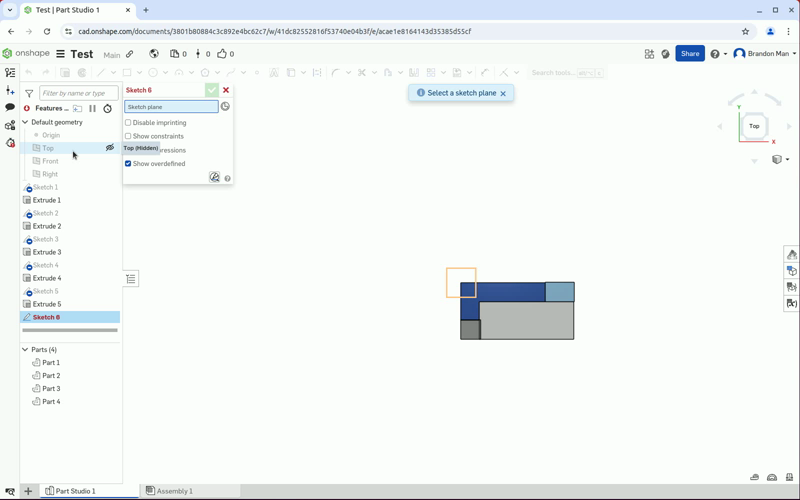
click(73, 150)
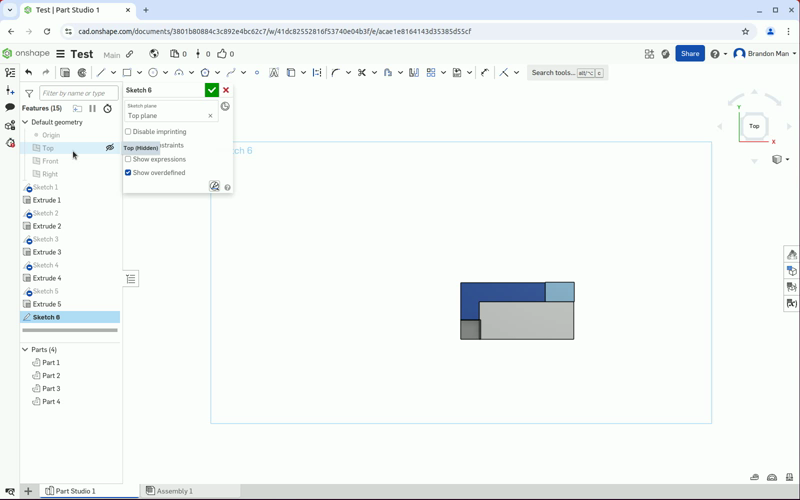
mouse_move(73, 352)
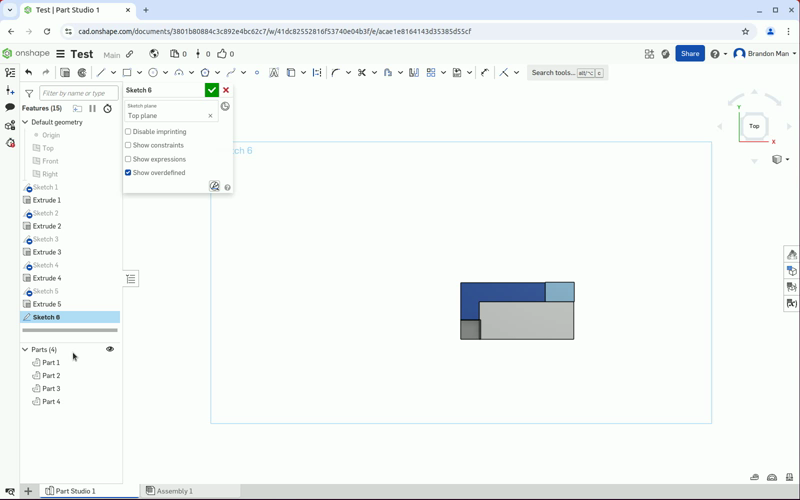
key(y)
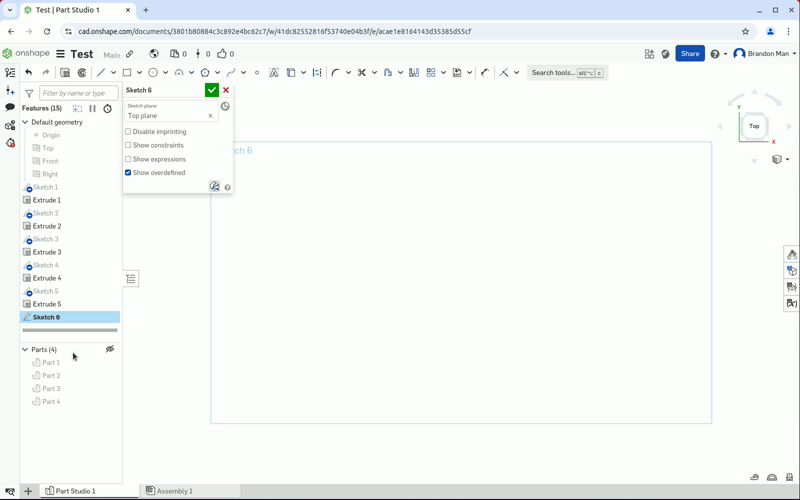
key(l)
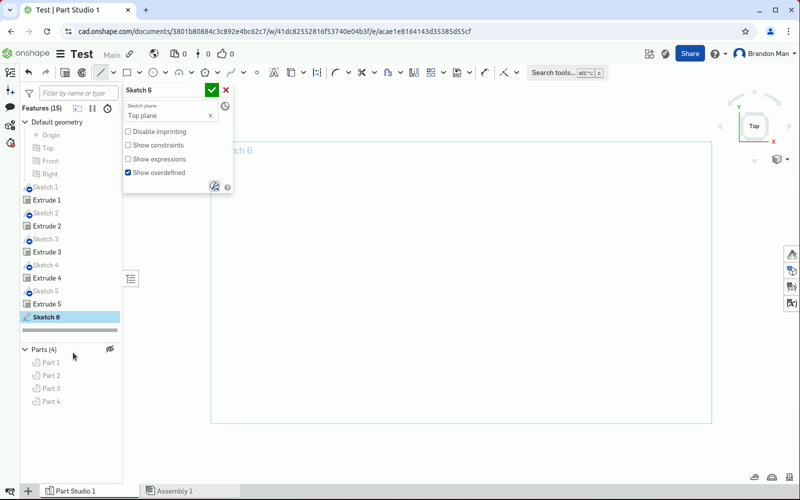
key_down(shift)
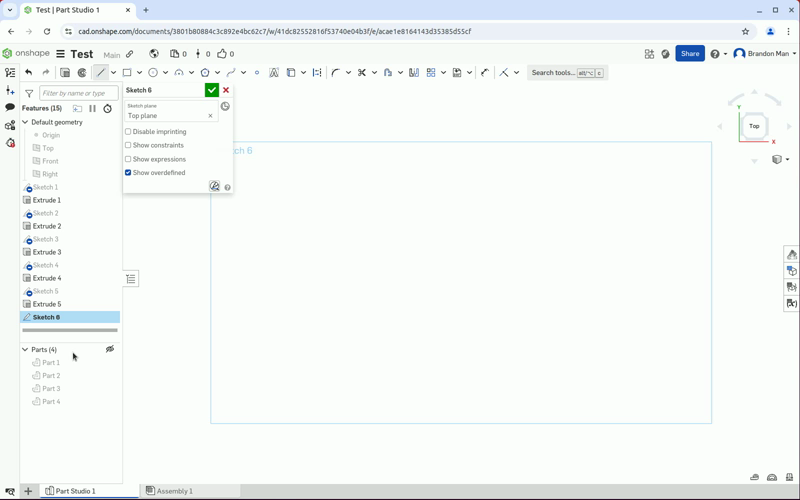
mouse_move(545, 301)
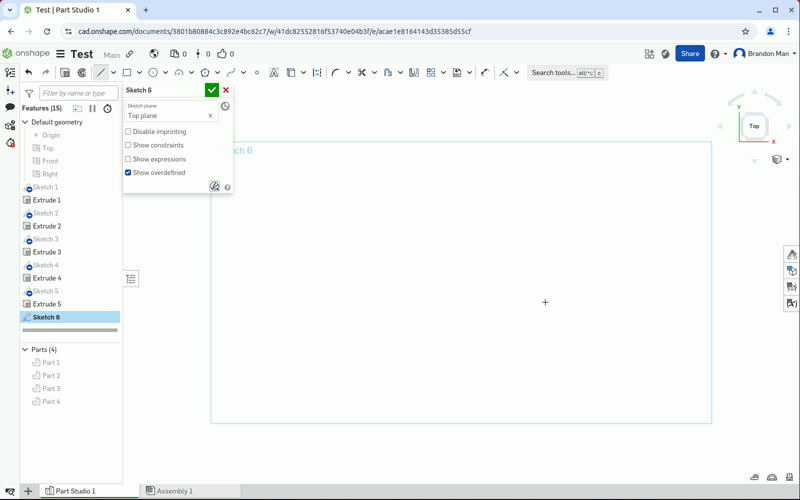
click(545, 301)
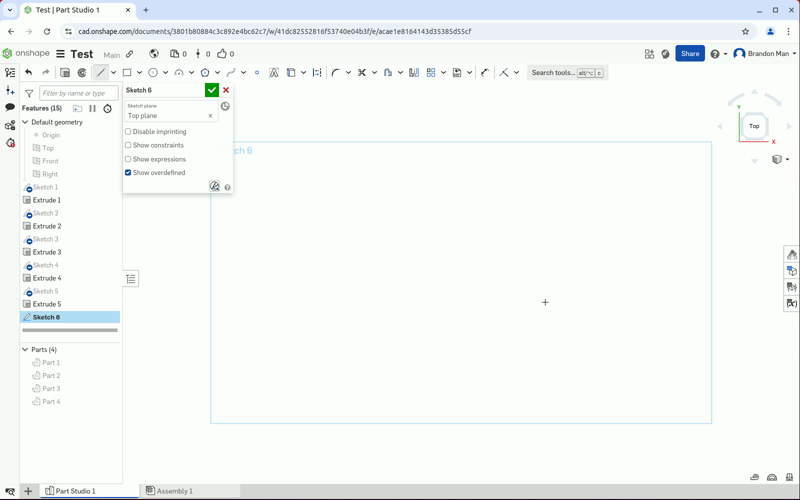
key_up(shift)
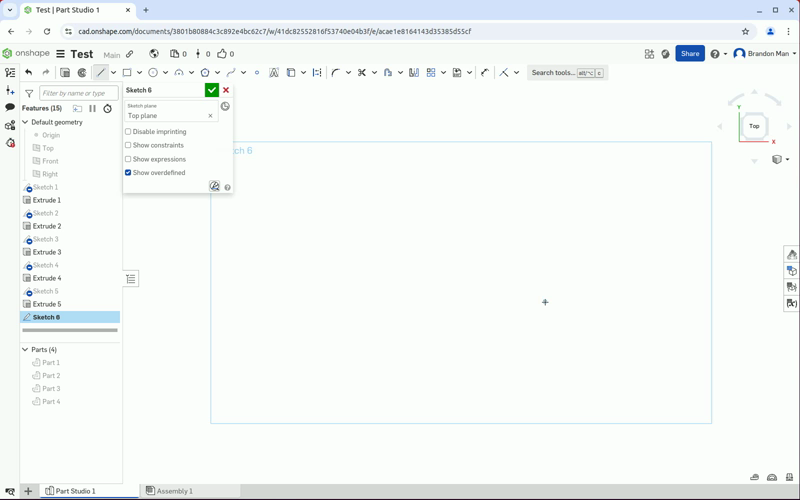
key_down(shift)
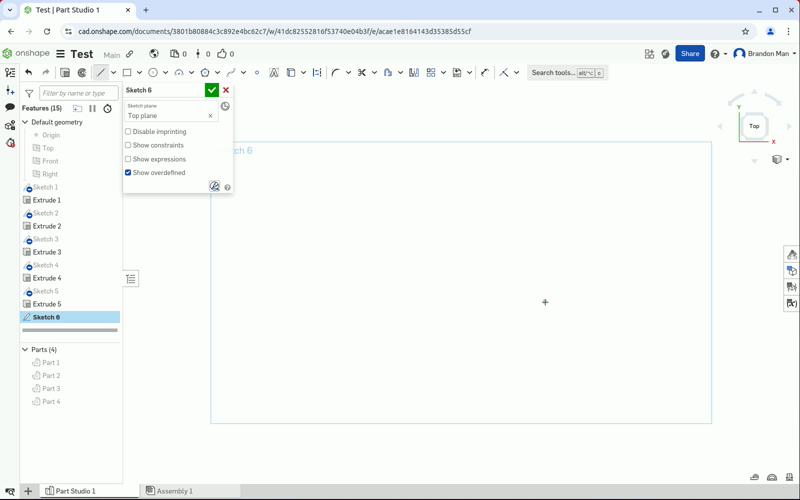
mouse_move(575, 301)
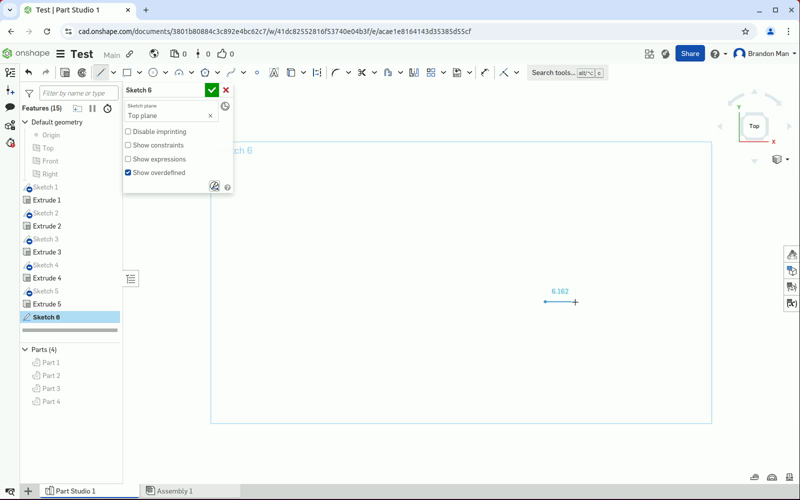
mouse_move(574, 301)
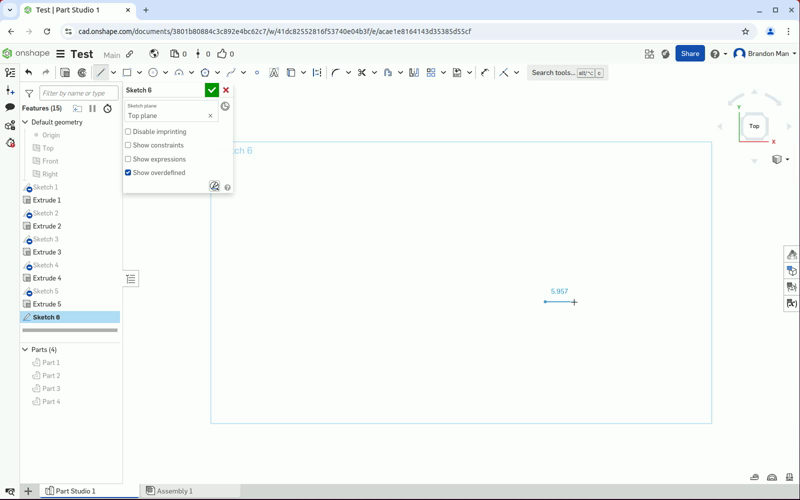
click(574, 301)
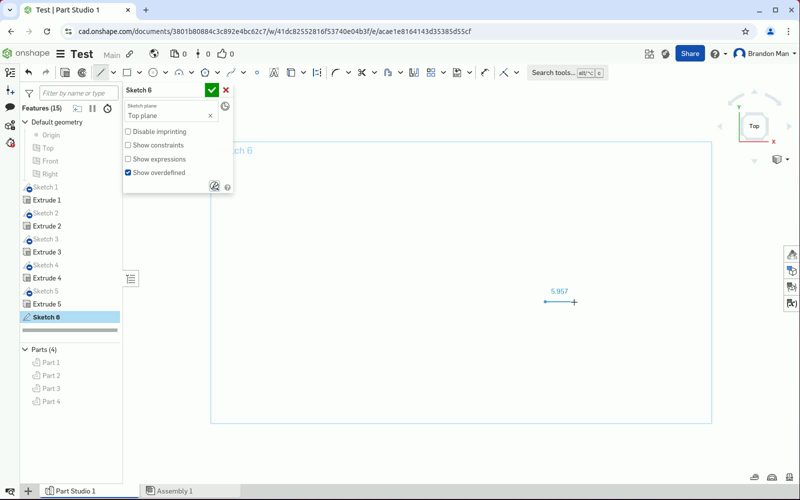
key_up(shift)
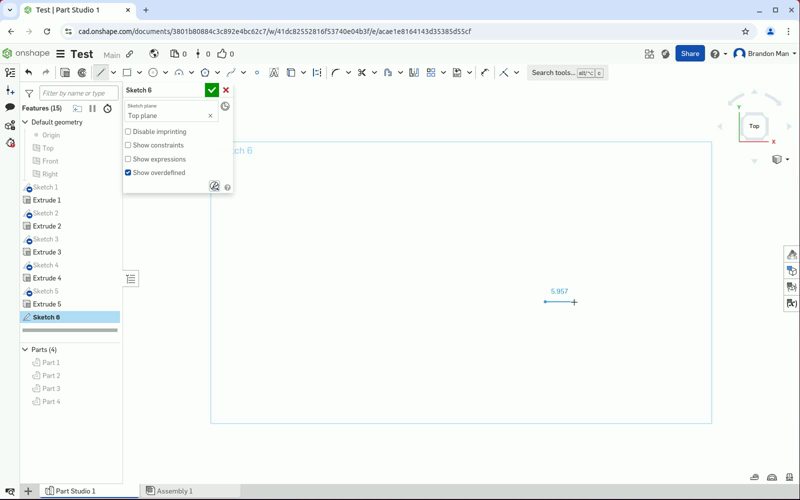
key_down(shift)
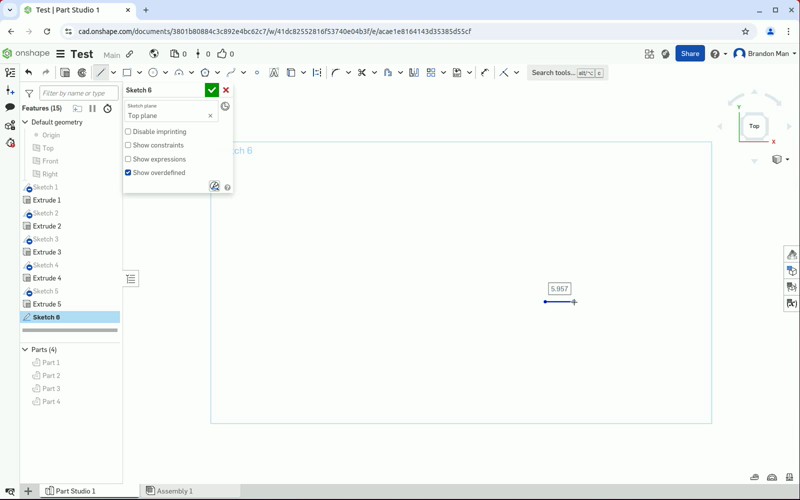
mouse_move(589, 301)
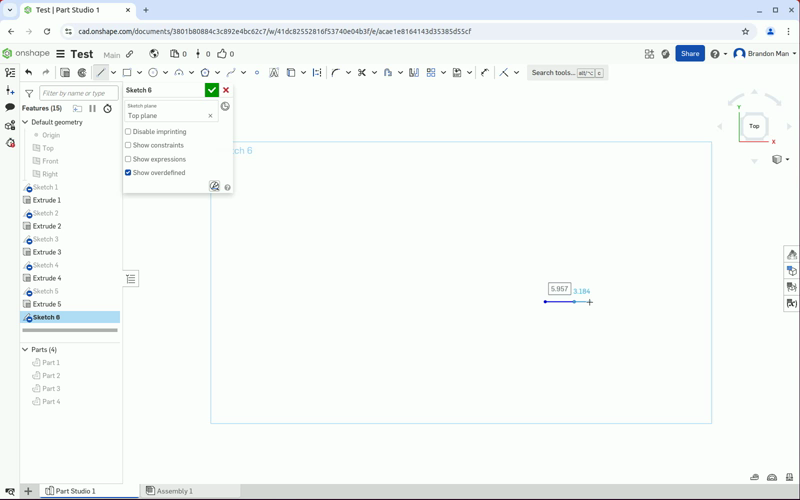
mouse_move(574, 282)
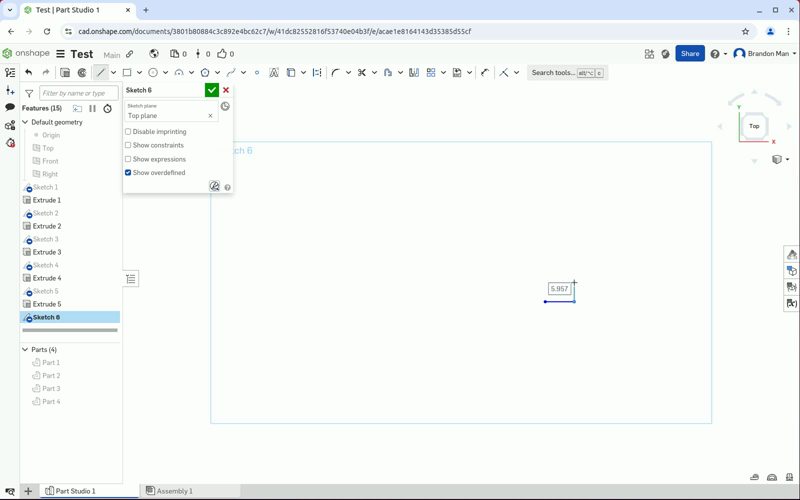
click(574, 282)
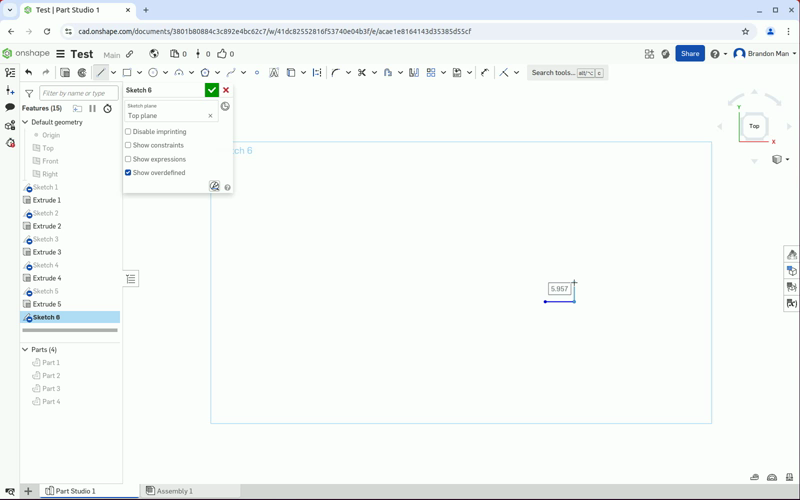
key_up(shift)
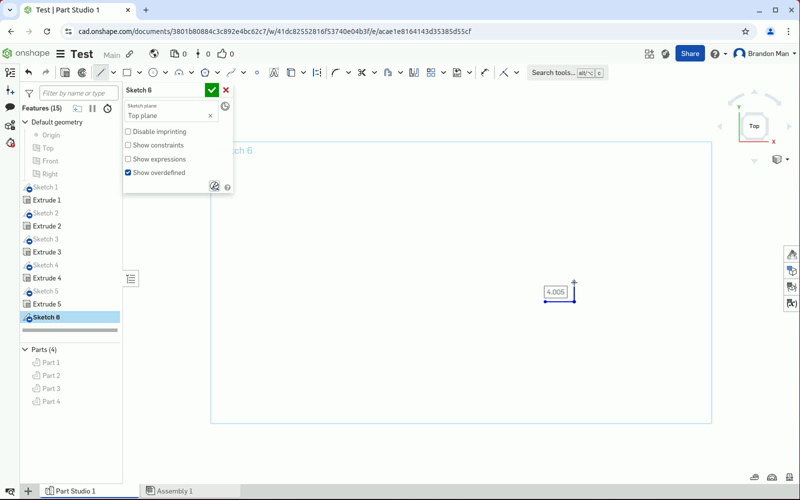
key_down(shift)
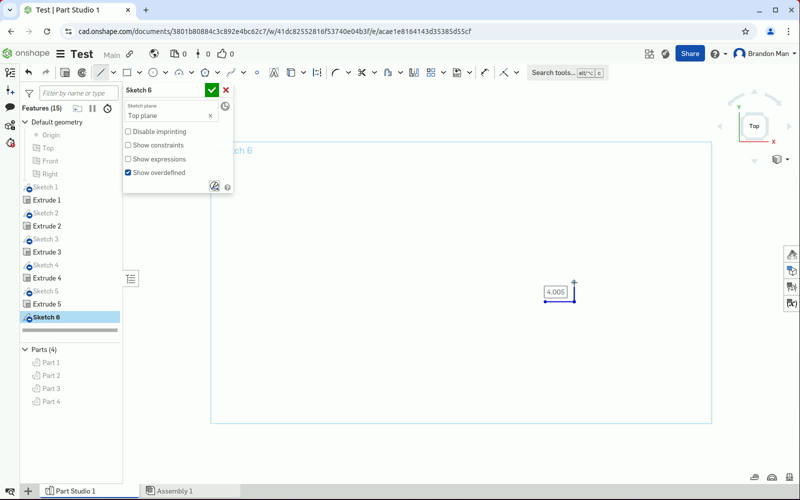
mouse_move(589, 282)
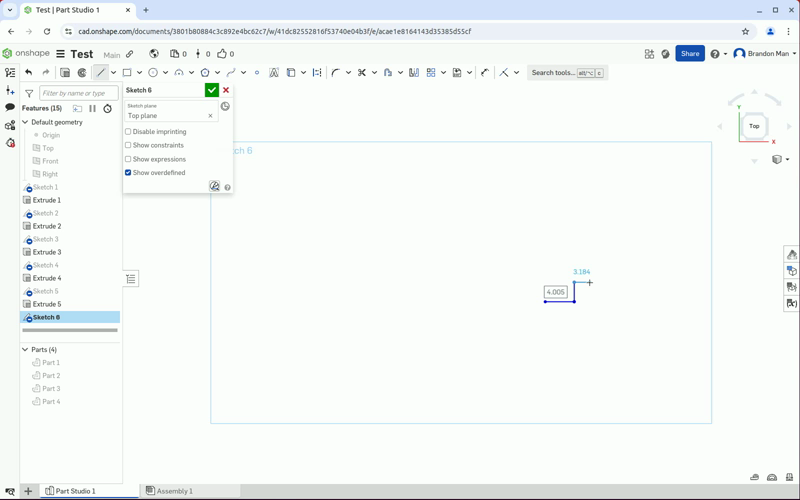
mouse_move(545, 282)
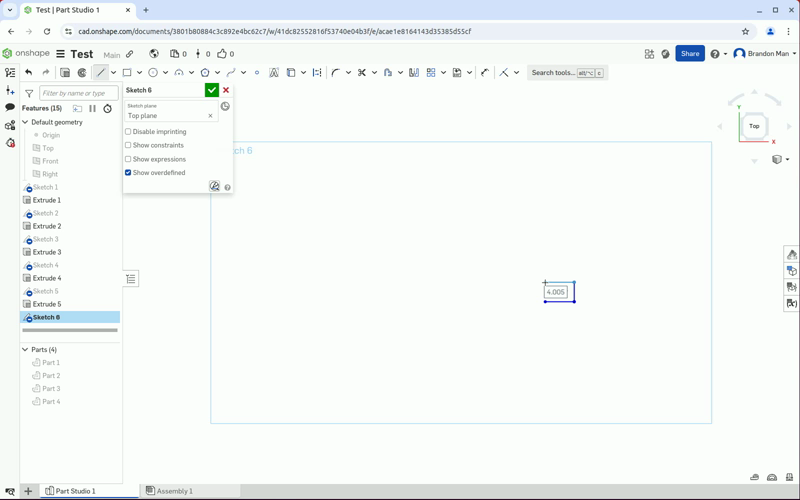
click(545, 282)
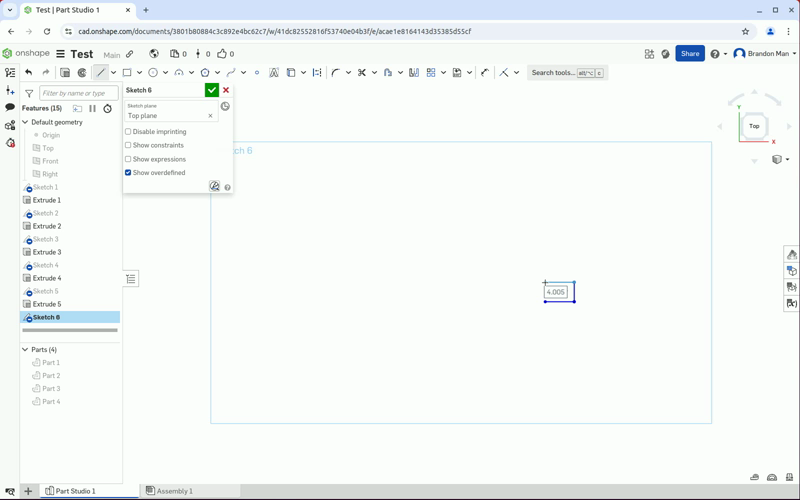
key_up(shift)
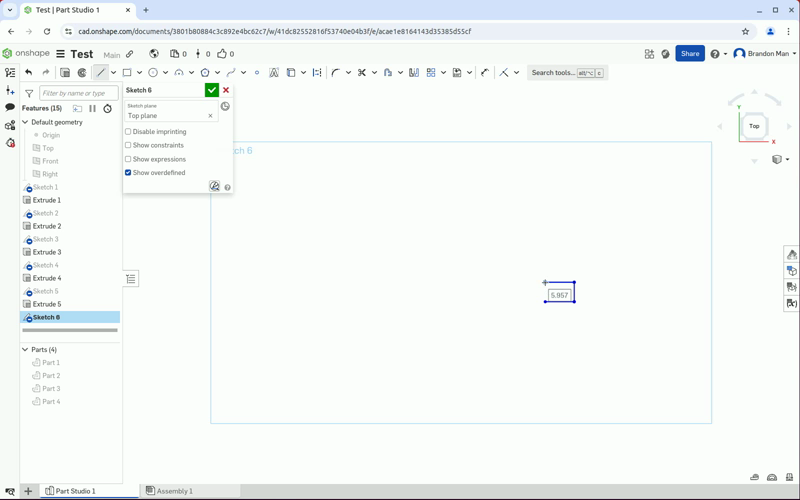
mouse_move(575, 282)
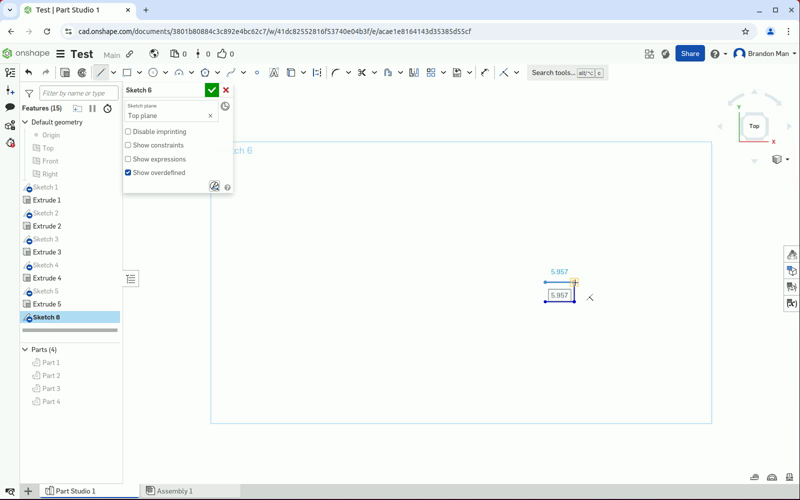
key_down(shift)
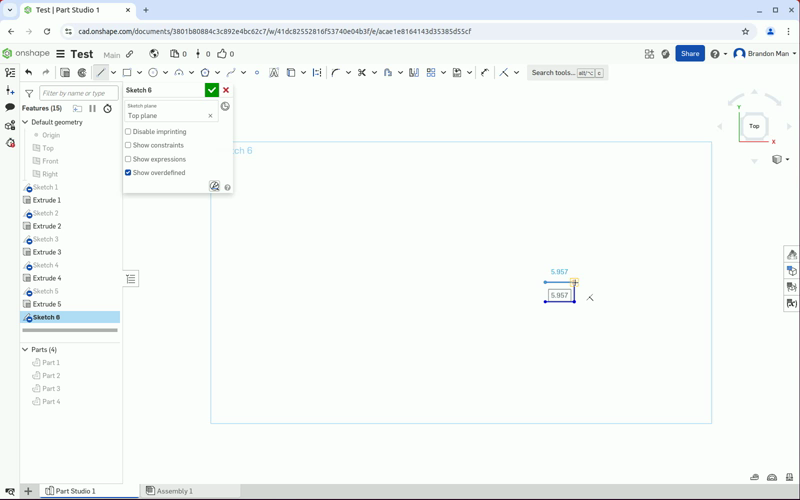
mouse_move(545, 301)
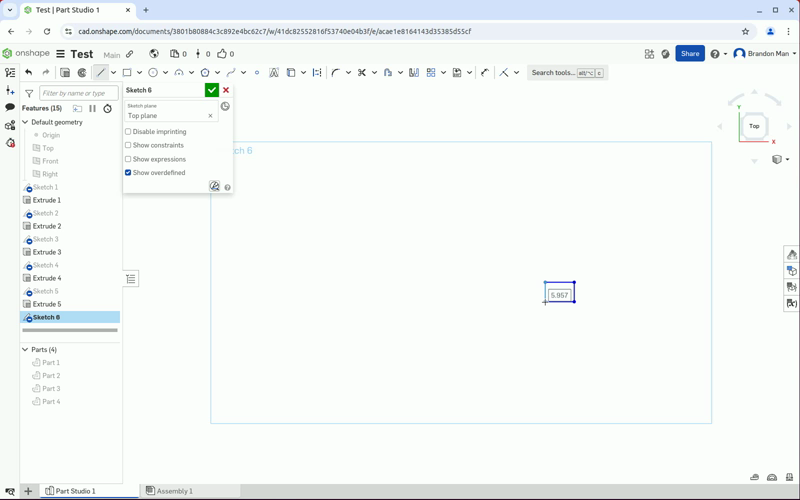
key_up(shift)
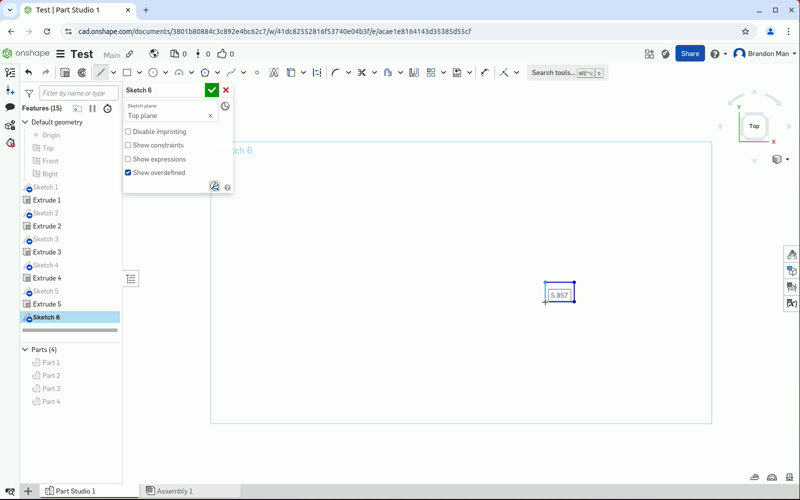
click(545, 301)
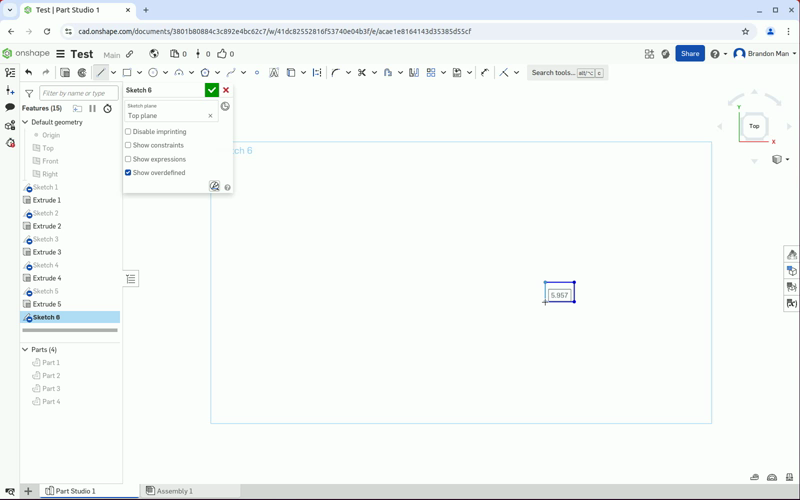
key(esc)
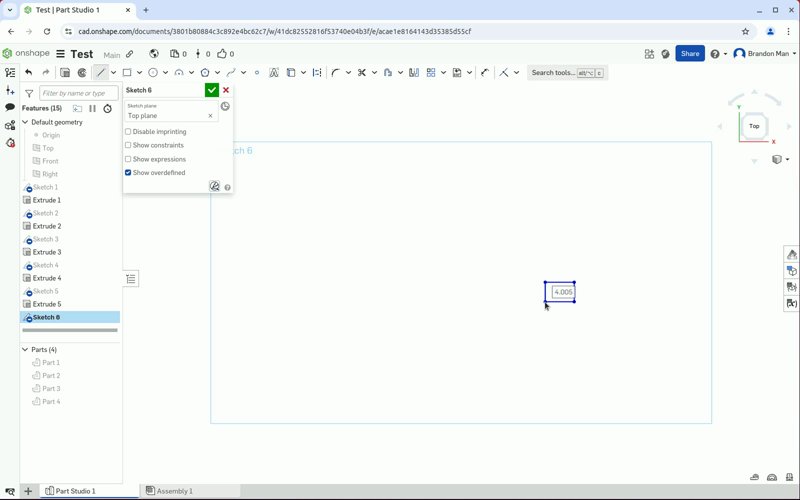
mouse_move(557, 283)
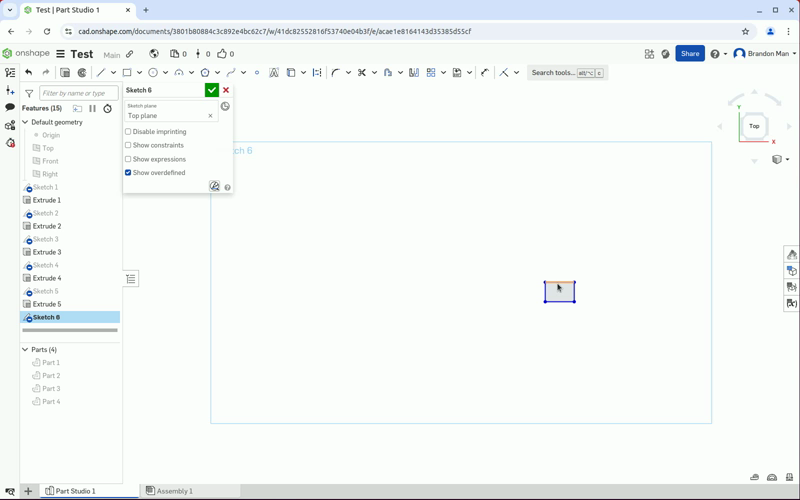
scroll(6)
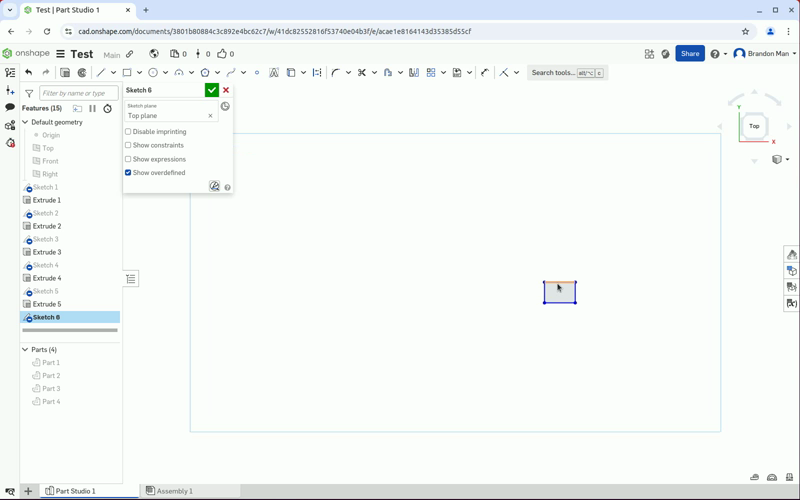
scroll(6)
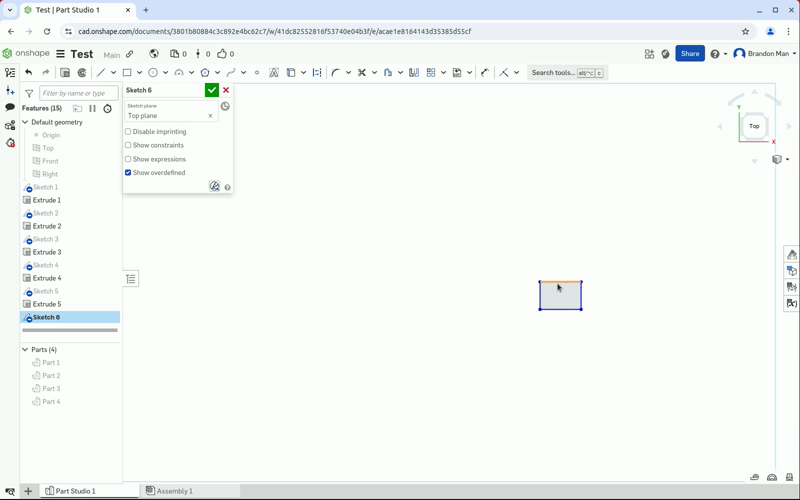
scroll(6)
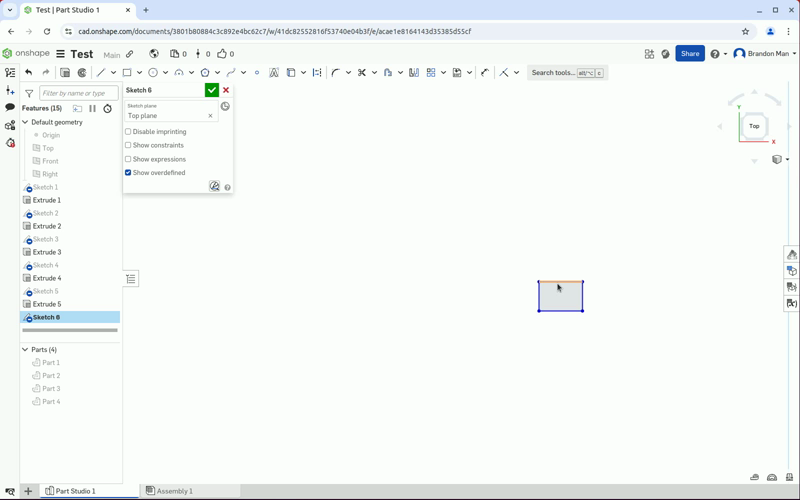
scroll(6)
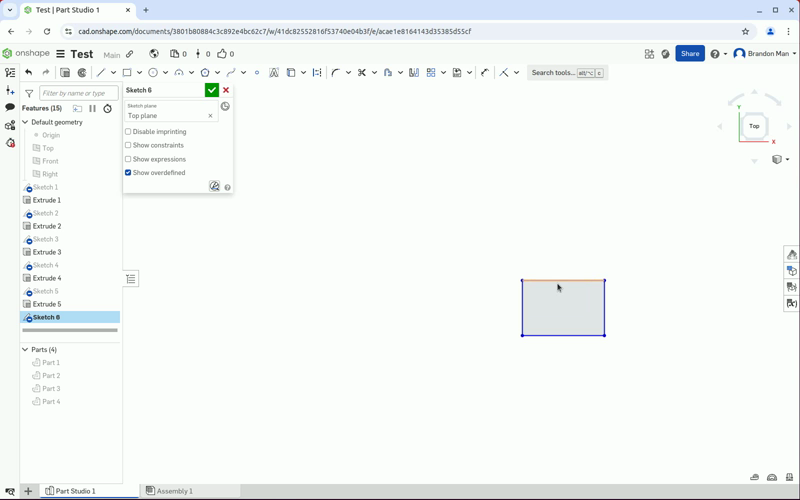
scroll(6)
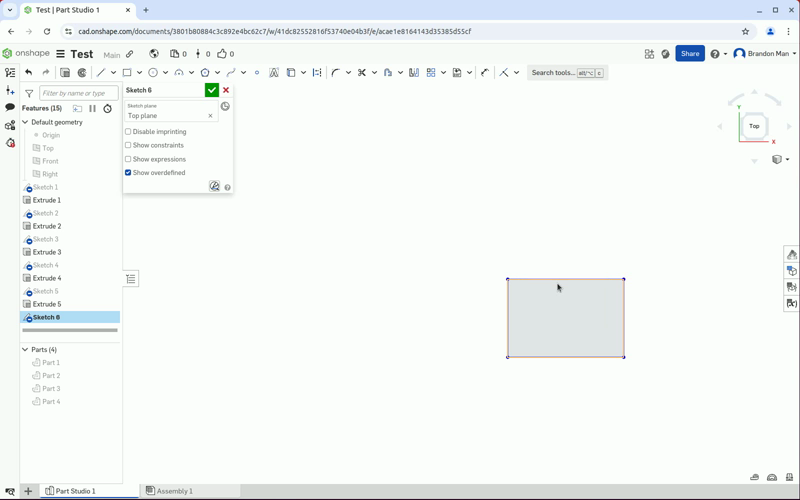
scroll(6)
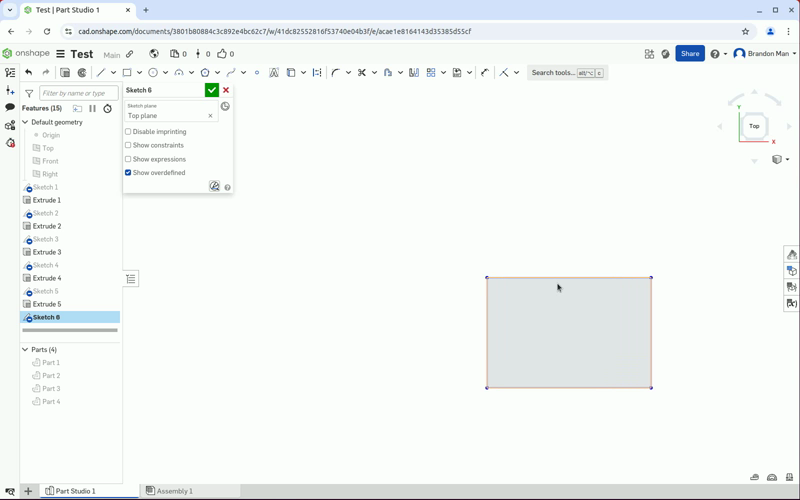
scroll(6)
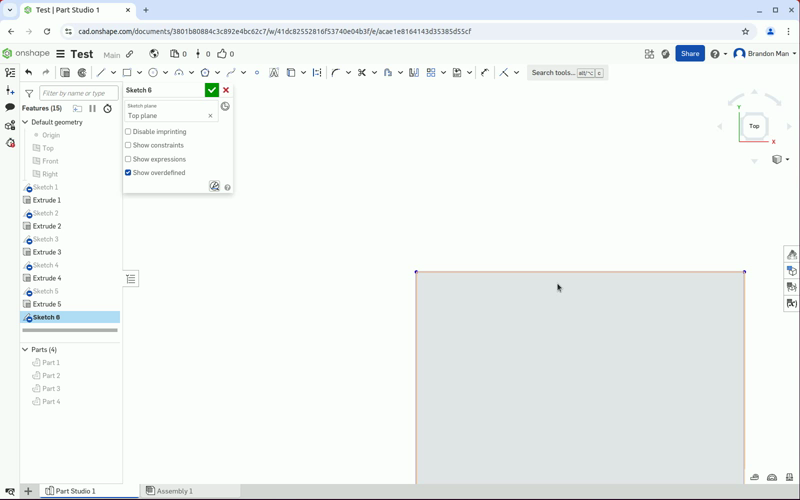
click(557, 283)
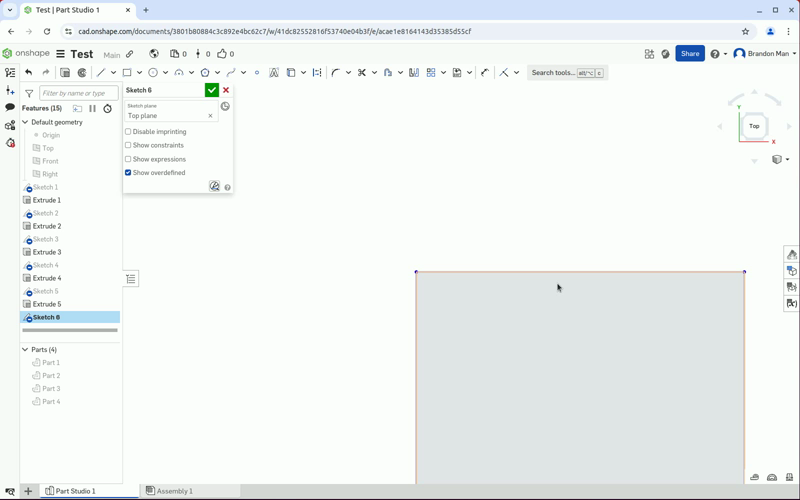
scroll(-6)
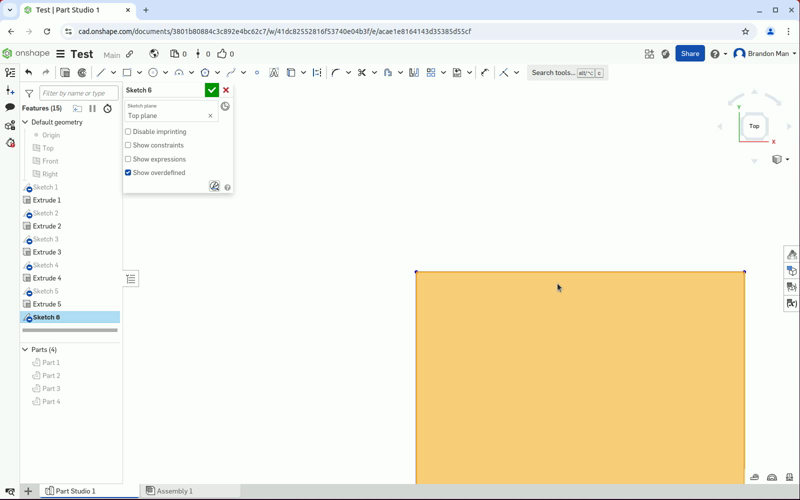
scroll(-6)
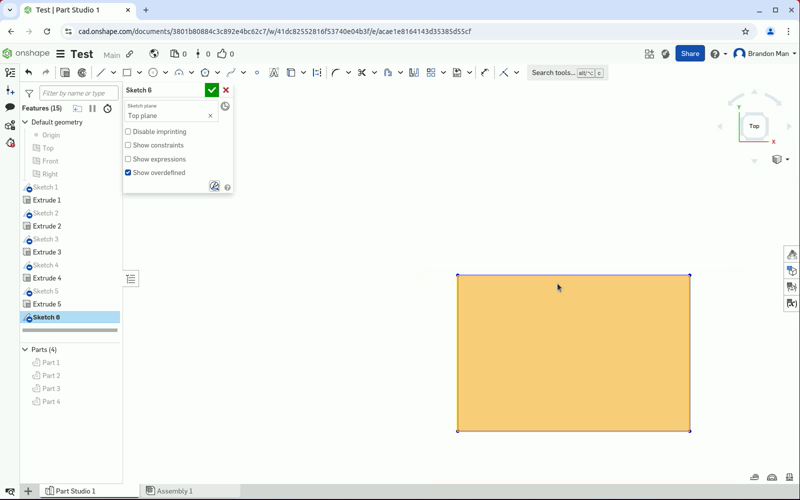
scroll(-6)
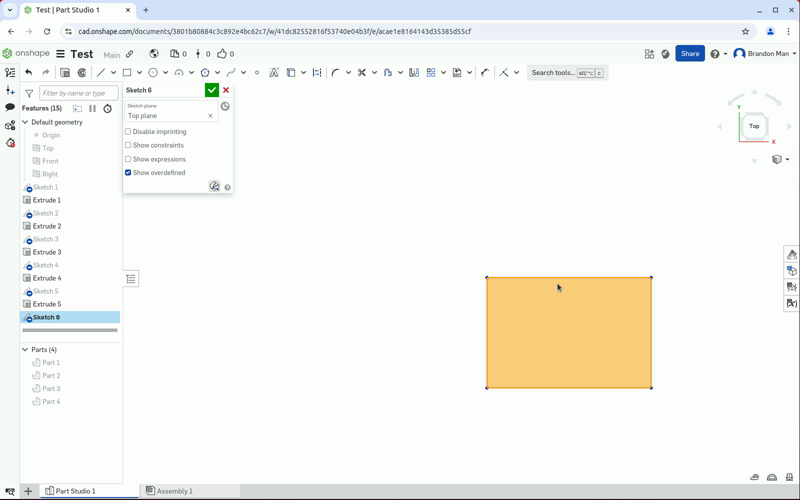
scroll(-6)
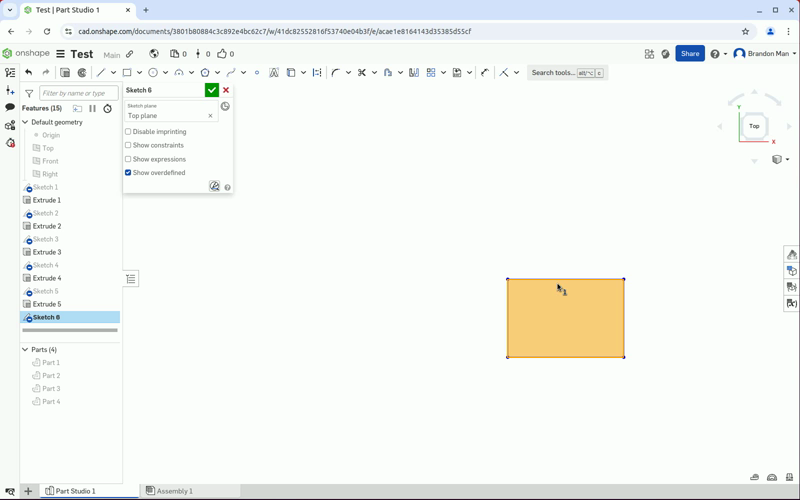
scroll(-6)
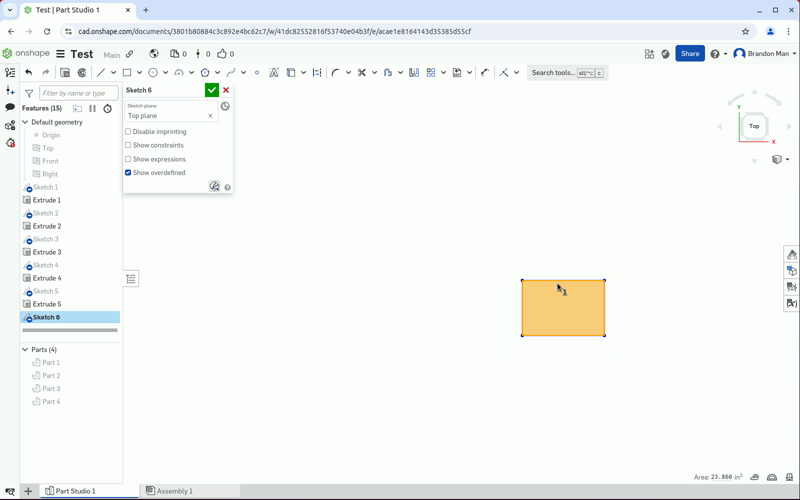
scroll(-6)
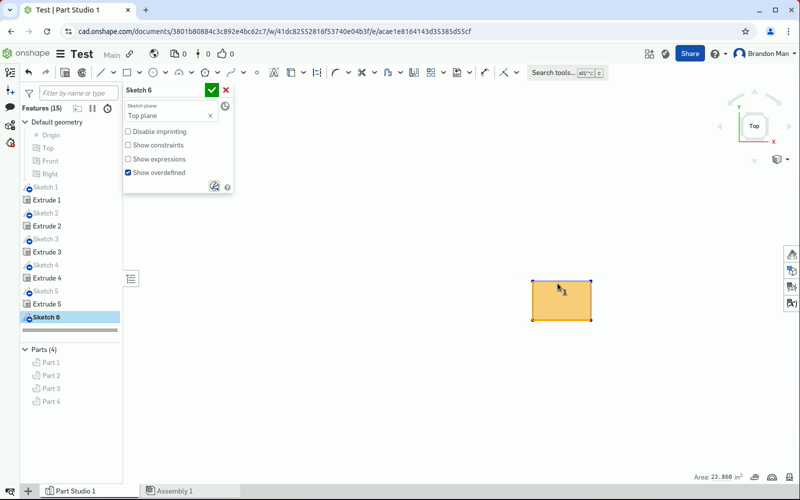
scroll(-6)
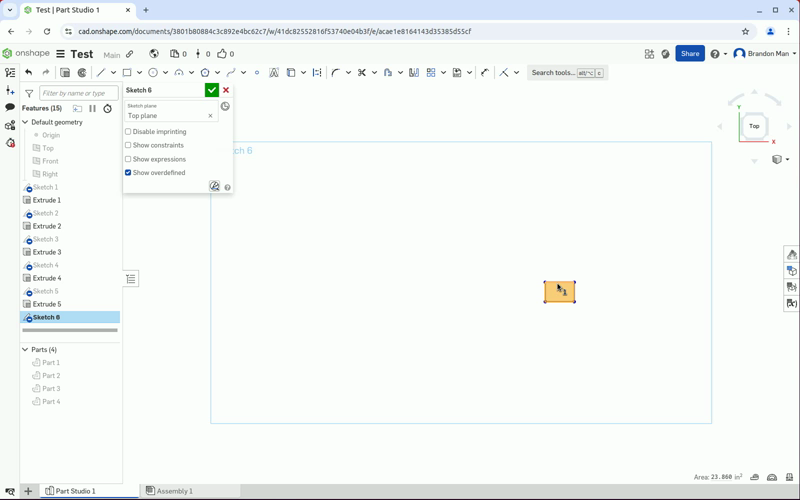
mouse_move(73, 352)
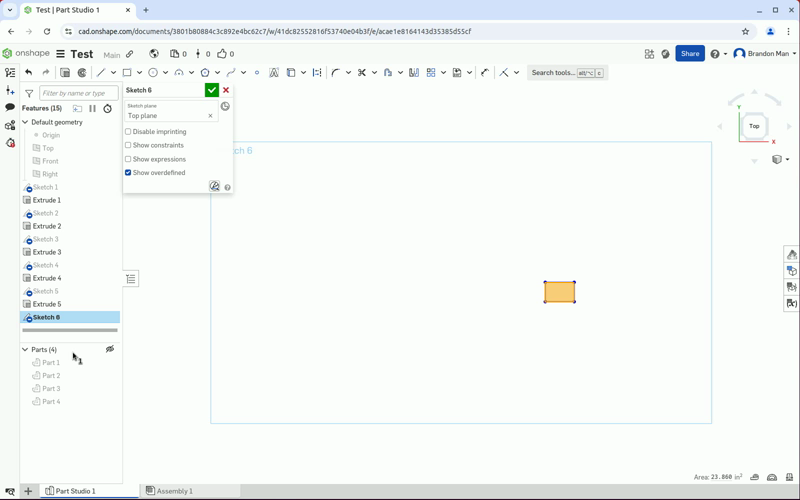
key(shift+y)
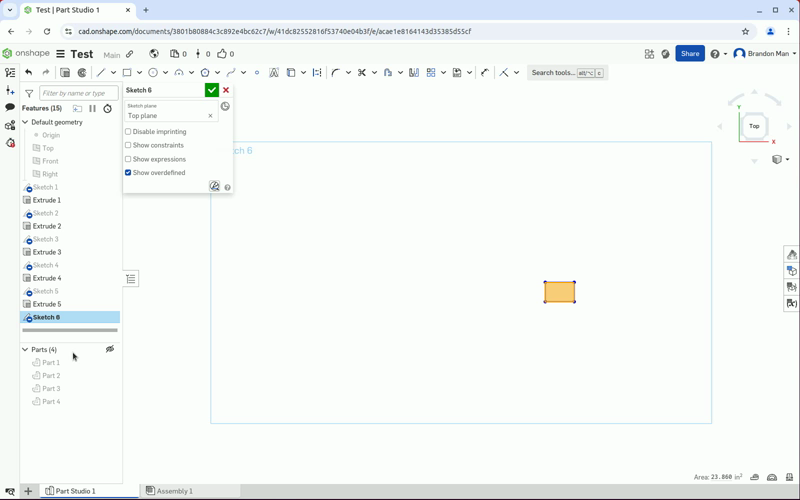
key(shift+e)
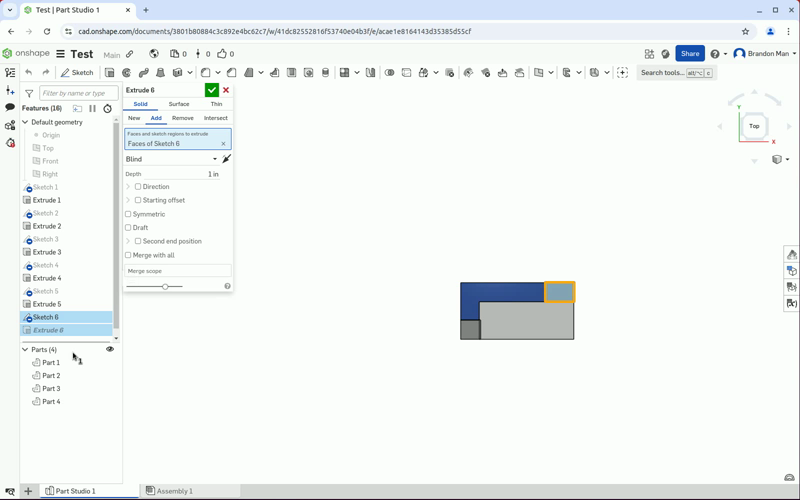
mouse_move(143, 106)
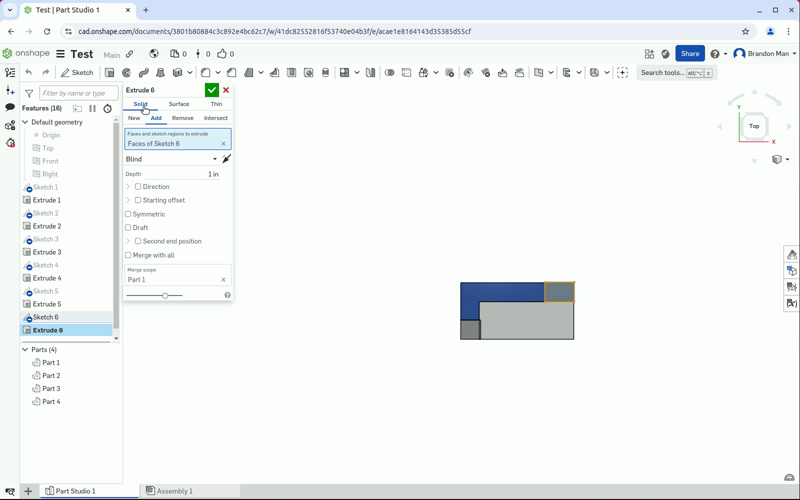
click(143, 106)
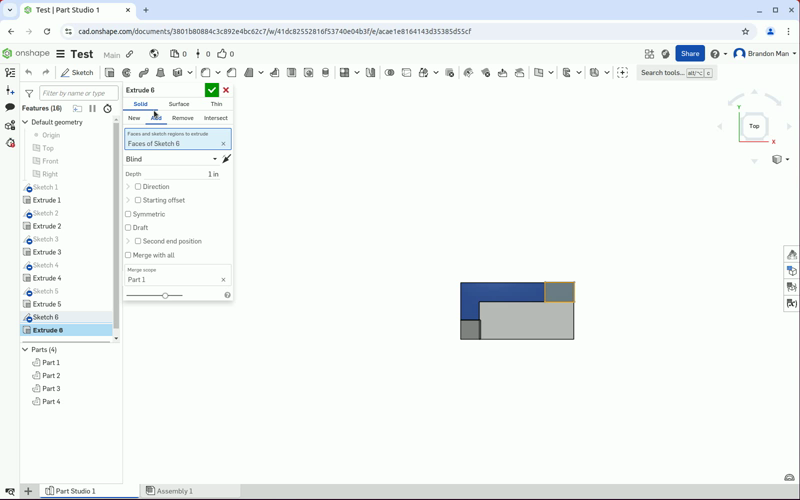
mouse_move(186, 120)
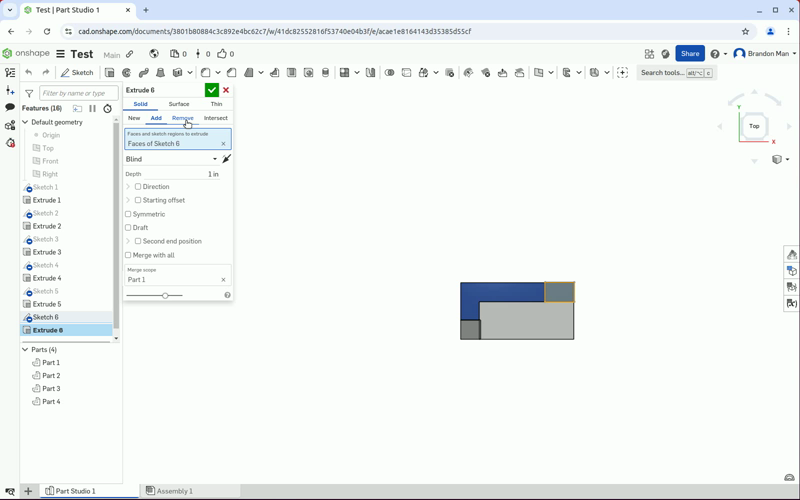
click(186, 120)
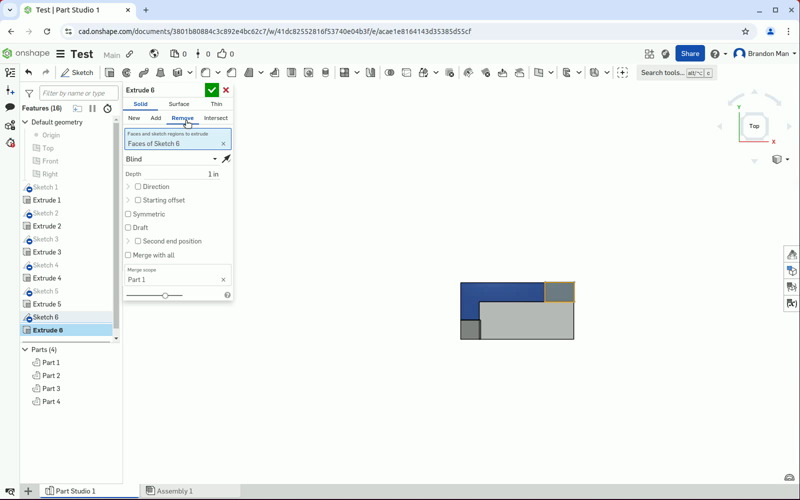
key(tab, 4)
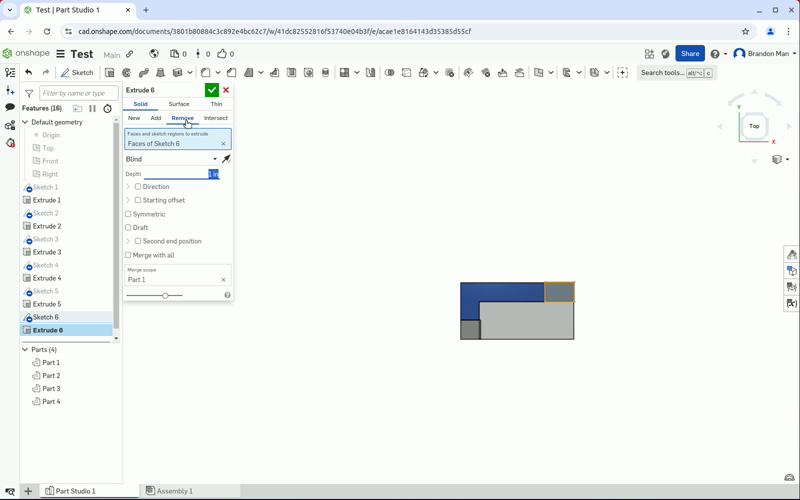
text(1.926)
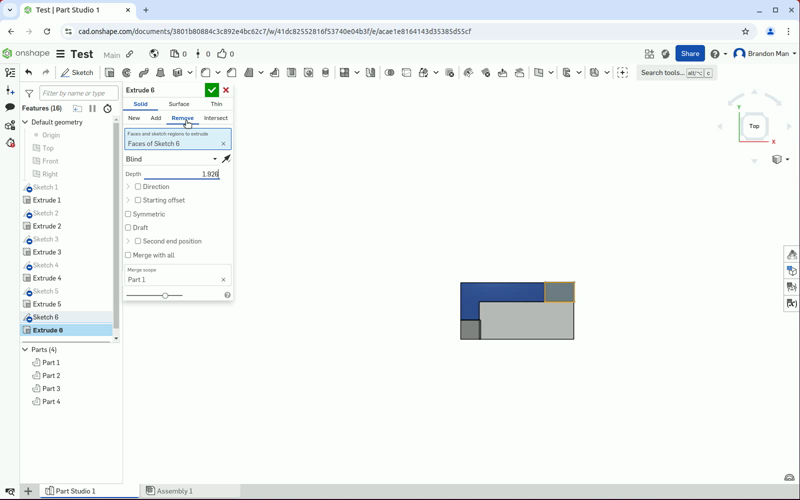
key(tab, 6)
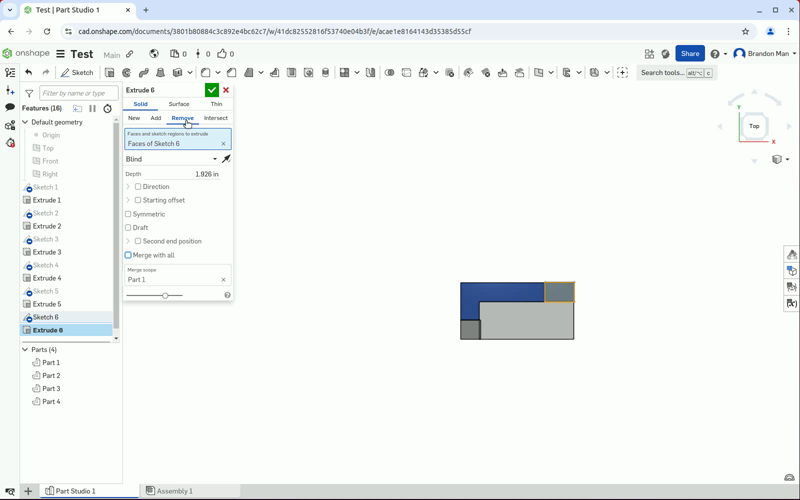
key(space)
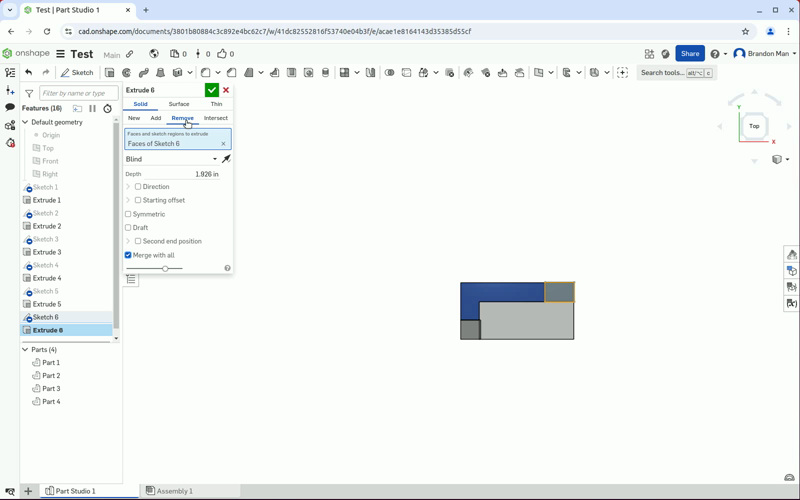
key(enter)
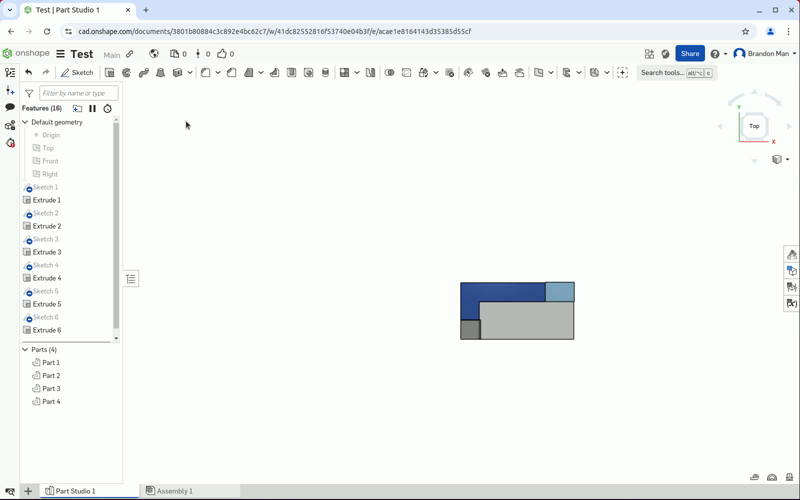
key(shift+h)
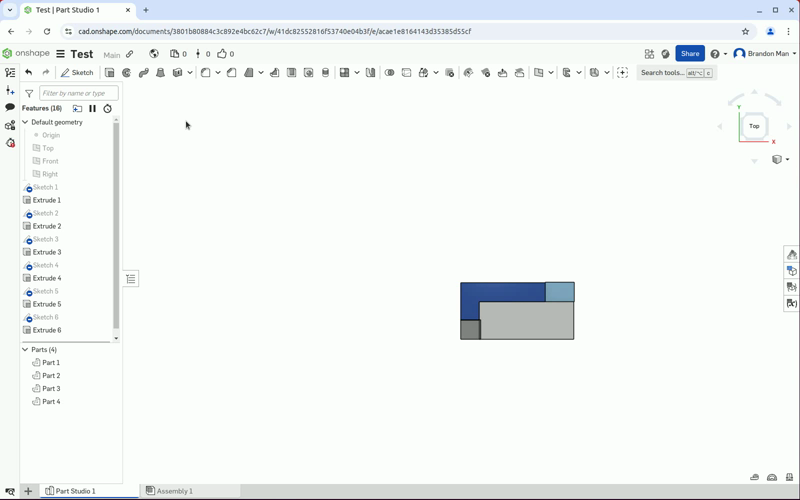
key(shift+h)
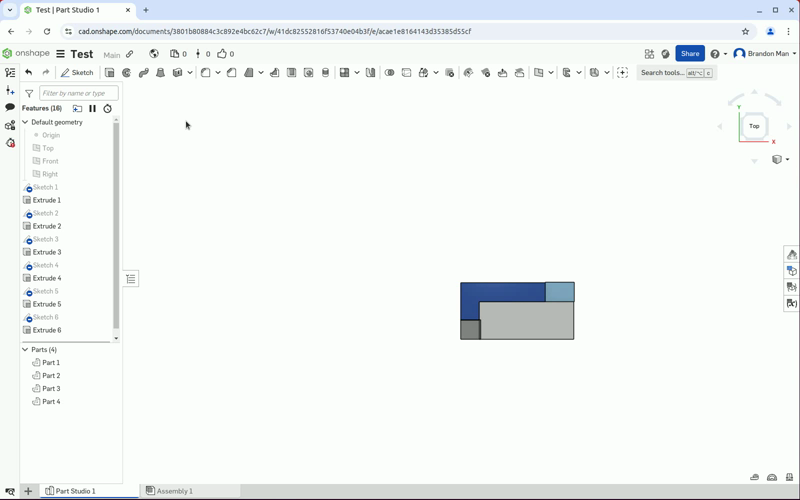
mouse_move(69, 189)
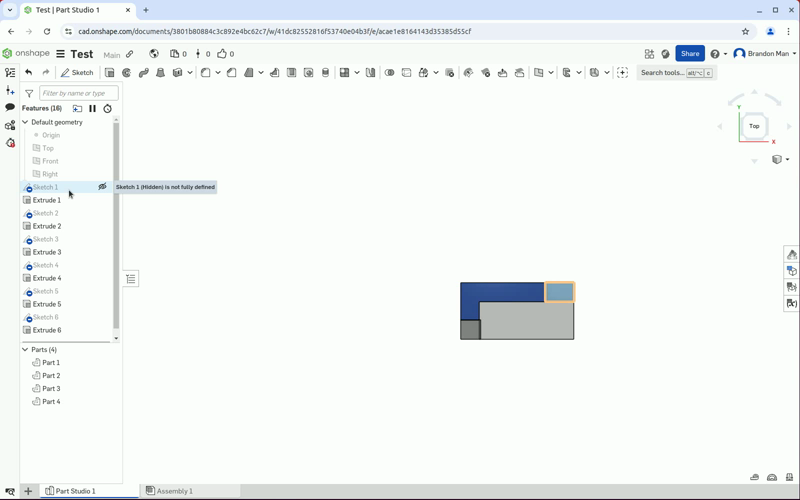
click(69, 189)
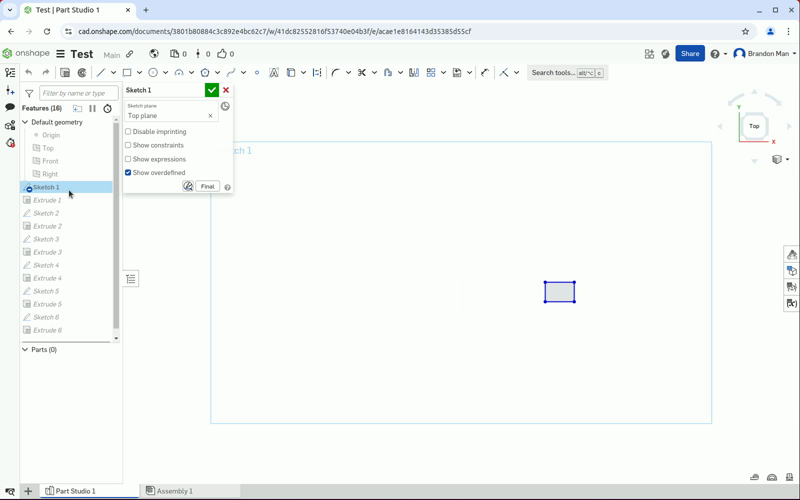
mouse_move(229, 92)
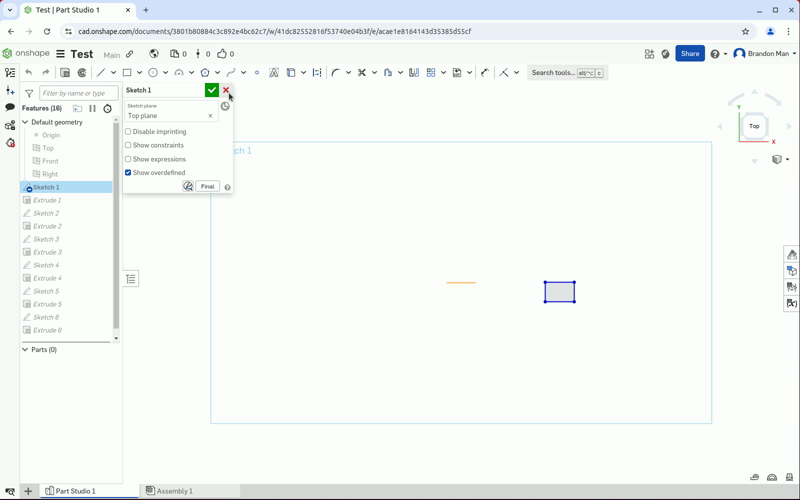
click(229, 92)
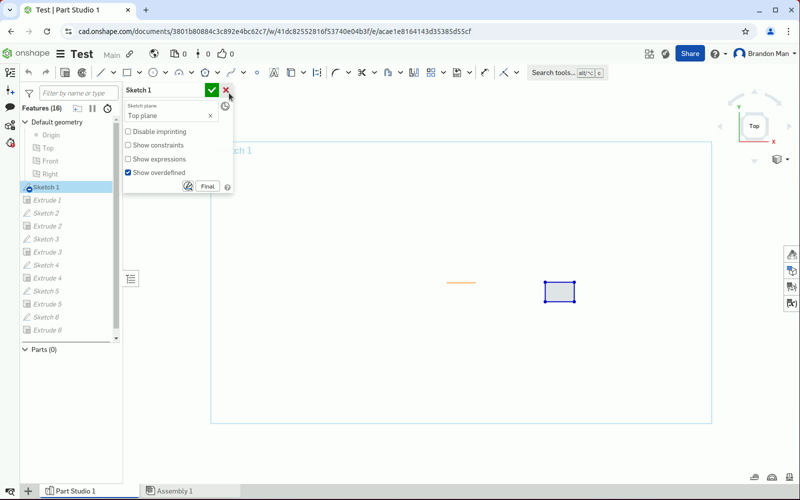
key(shift+s)
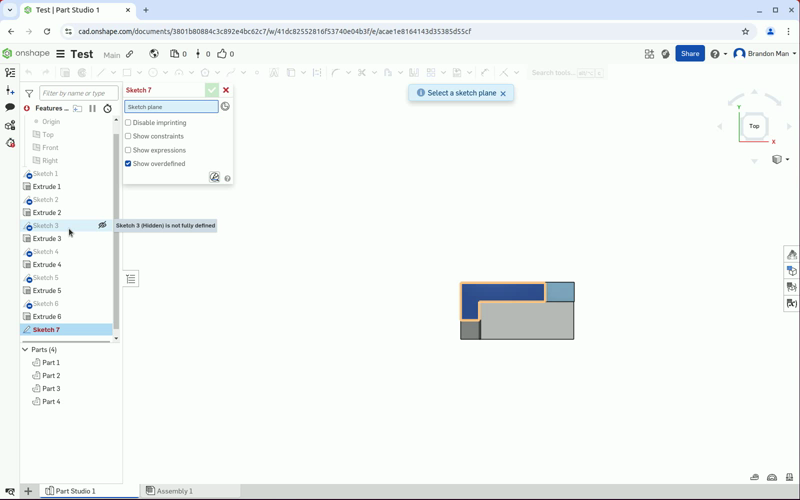
scroll(3)
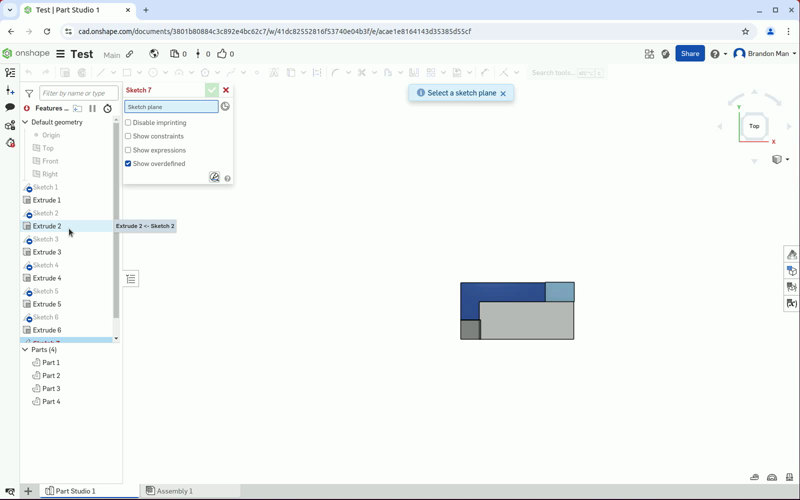
mouse_move(69, 150)
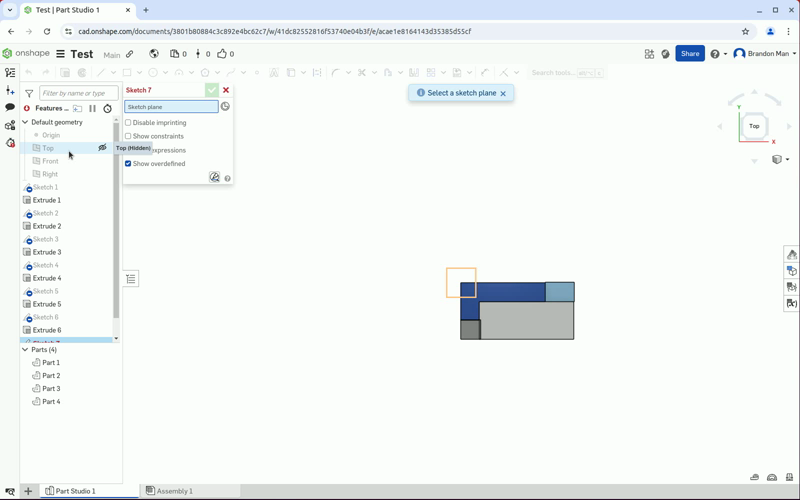
click(69, 150)
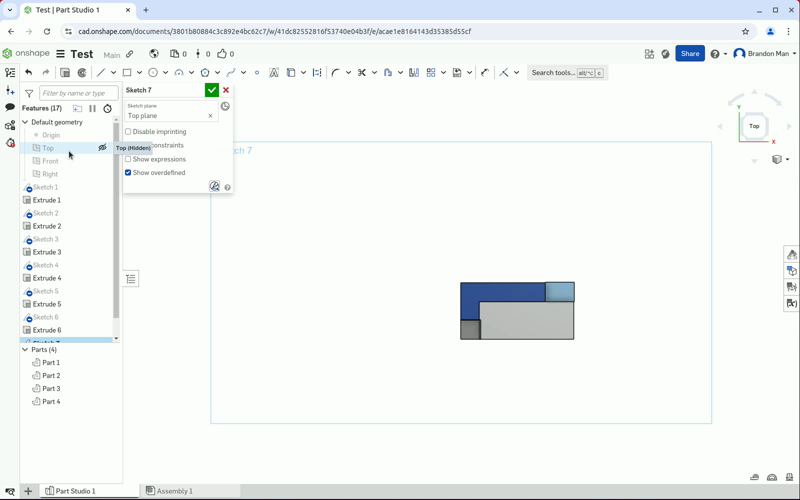
mouse_move(73, 352)
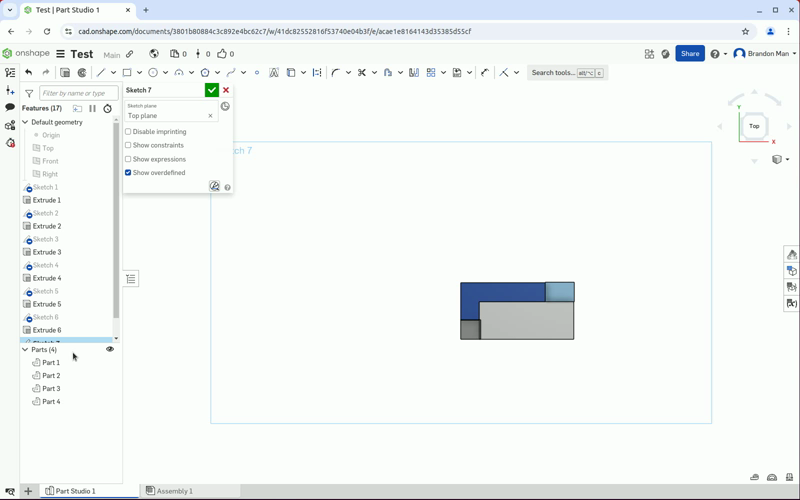
key(y)
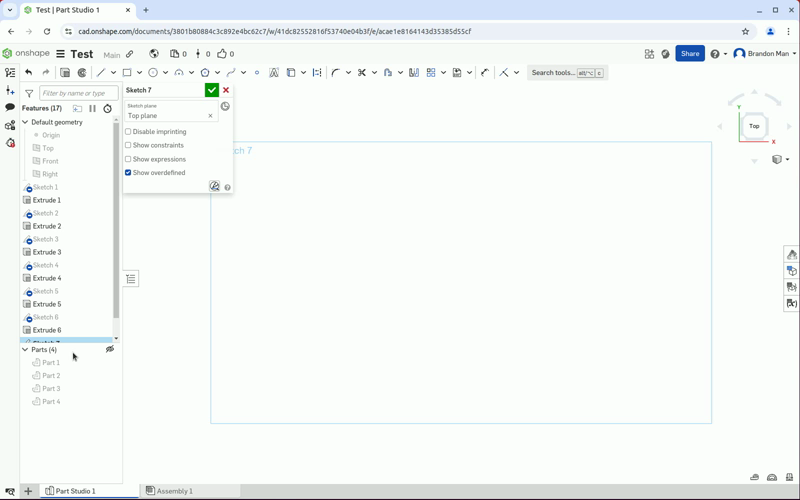
key(l)
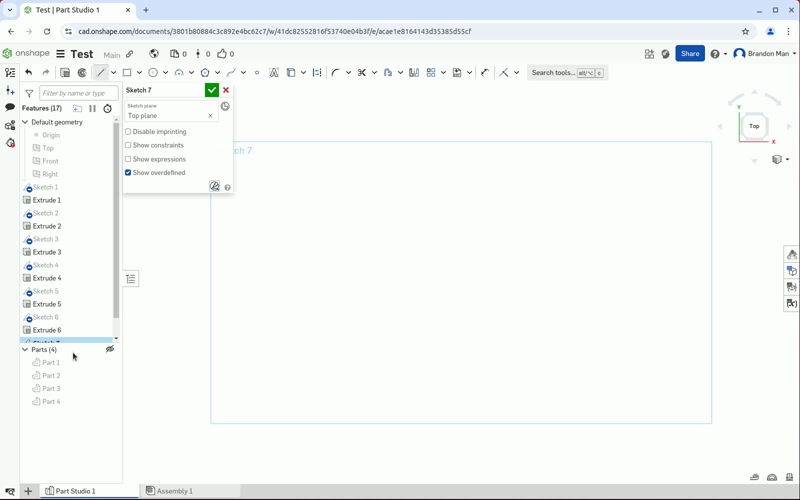
key_down(shift)
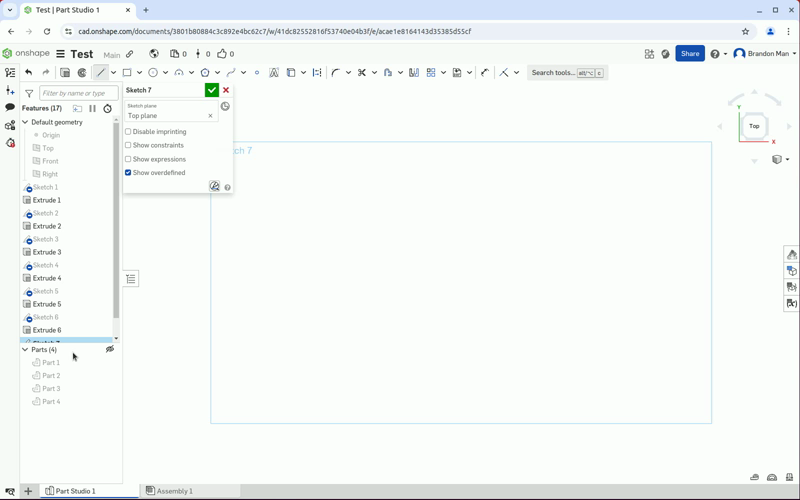
mouse_move(479, 339)
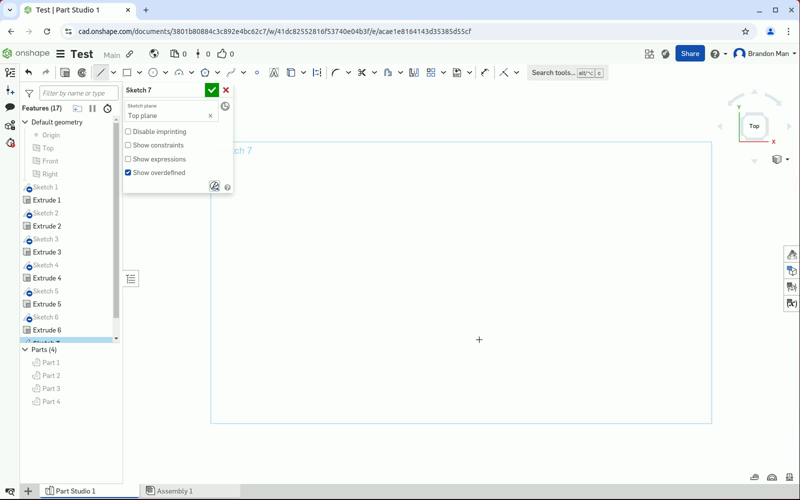
click(479, 339)
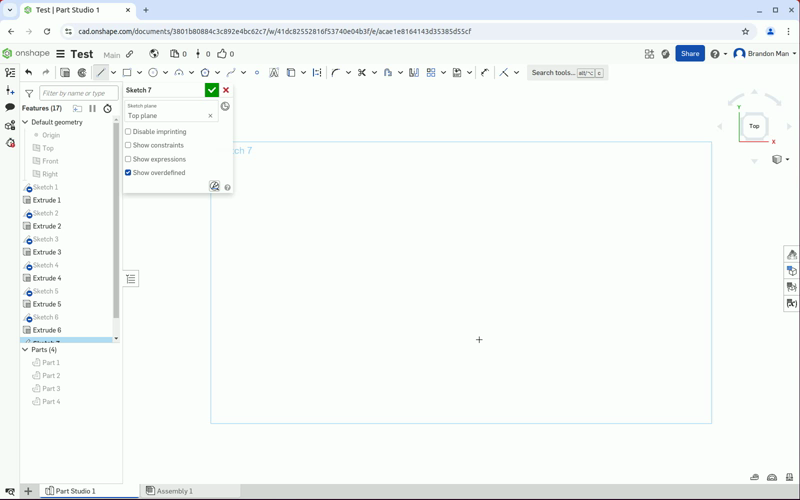
key_up(shift)
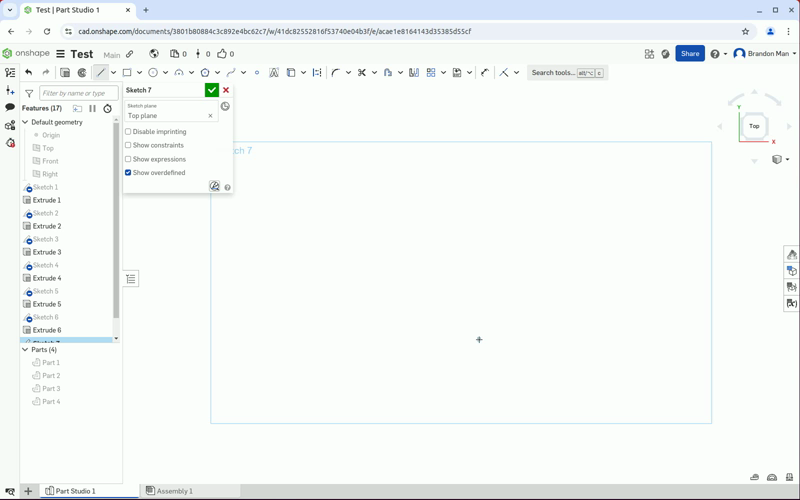
key_down(shift)
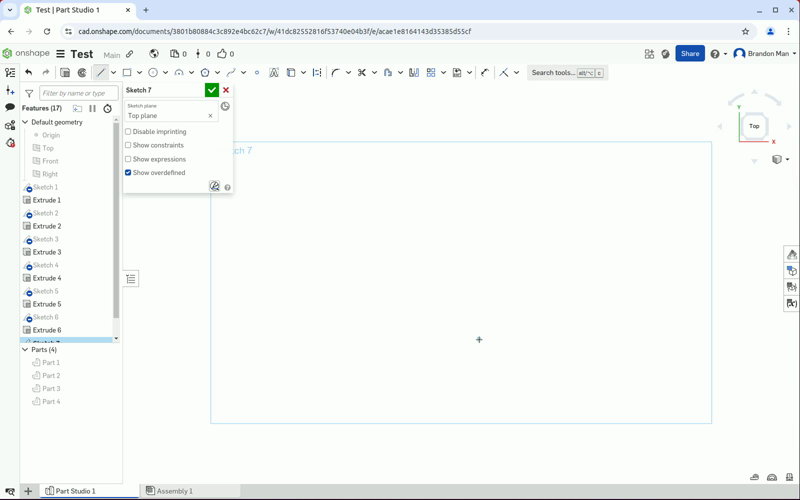
mouse_move(573, 339)
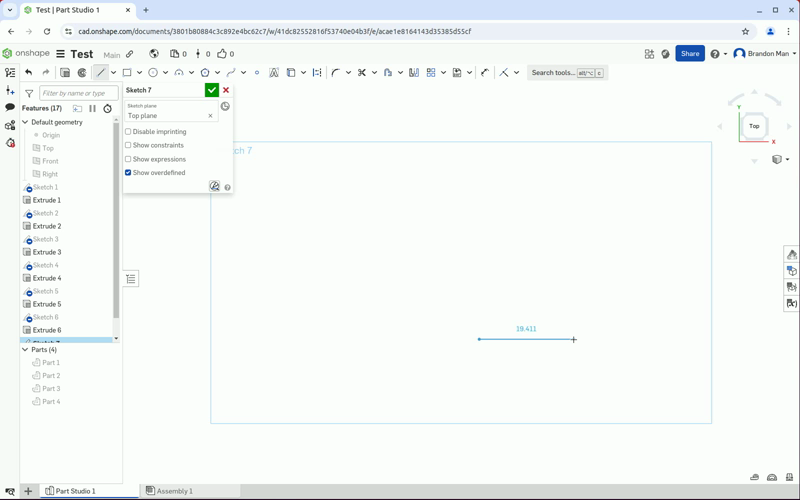
click(573, 339)
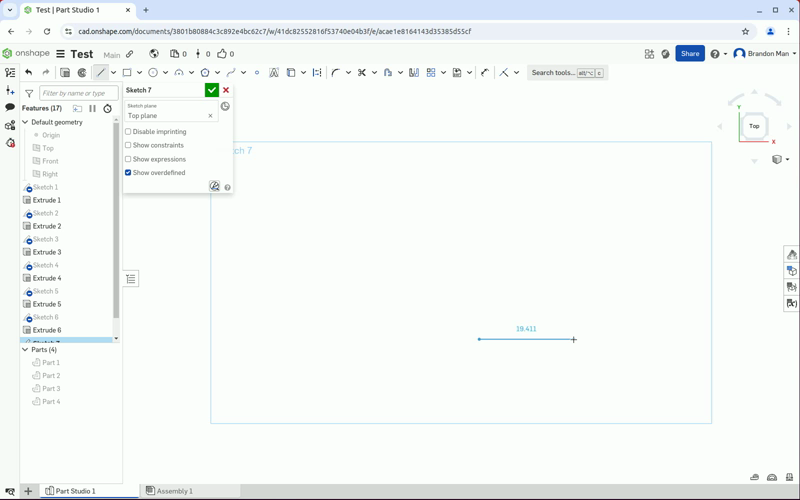
key_up(shift)
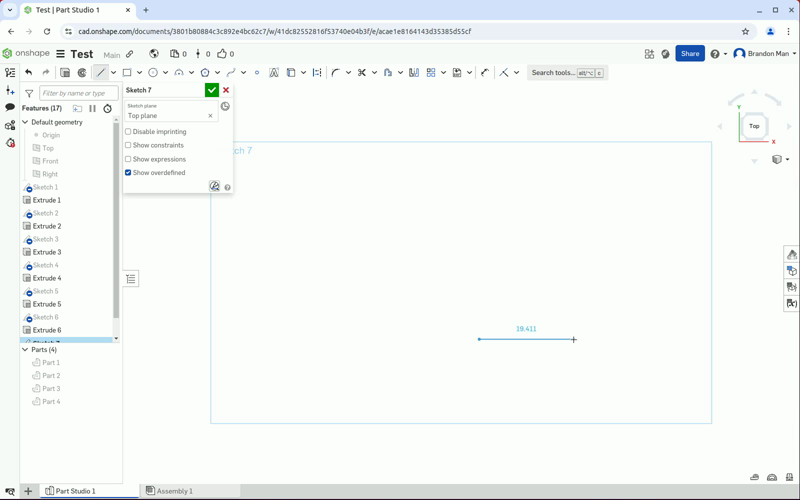
key_down(shift)
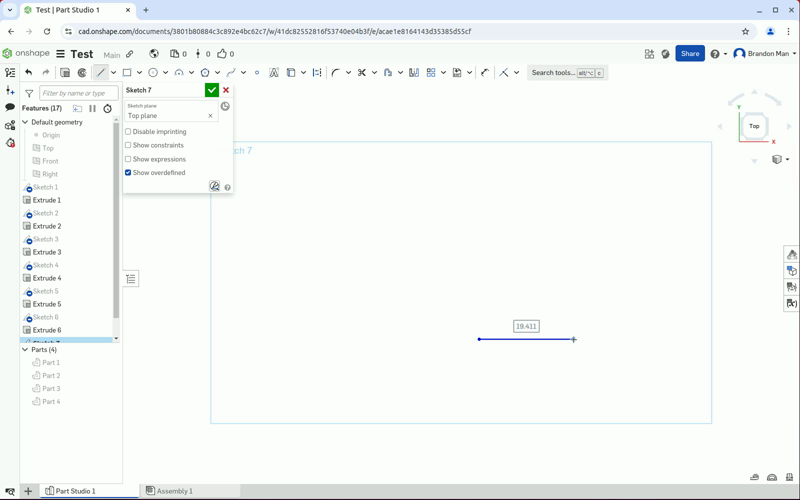
mouse_move(589, 339)
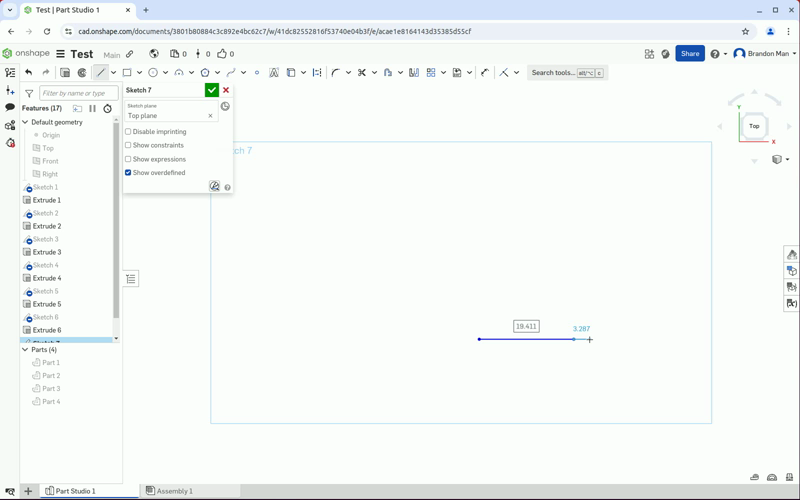
mouse_move(573, 301)
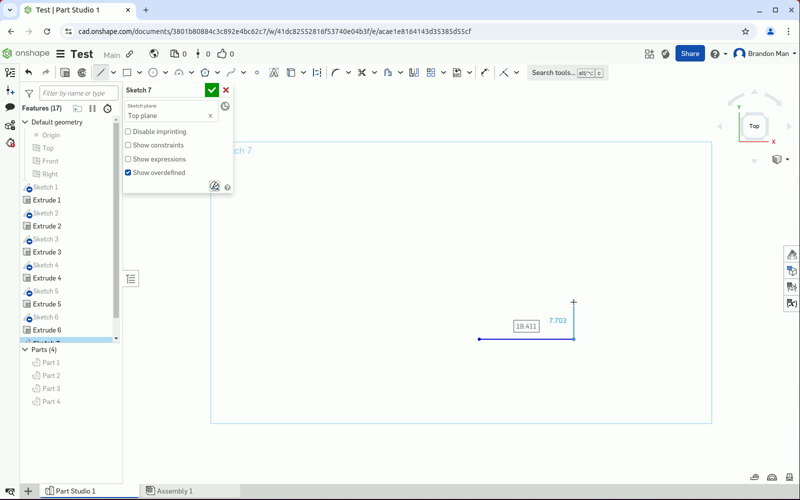
click(573, 301)
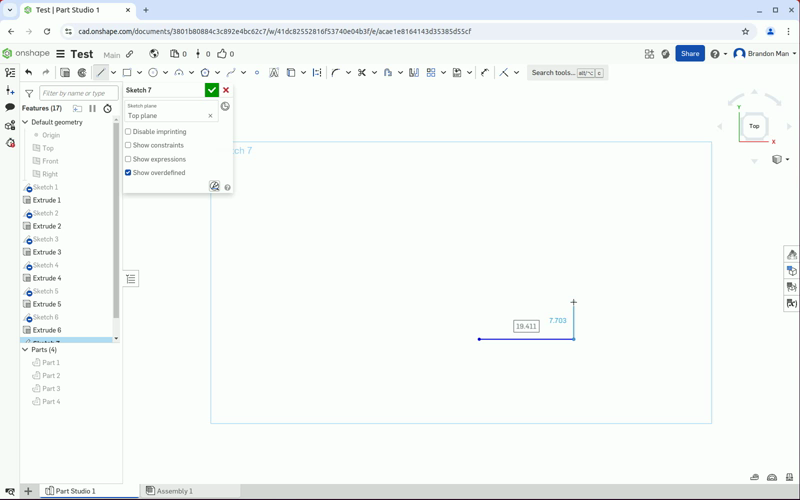
key_up(shift)
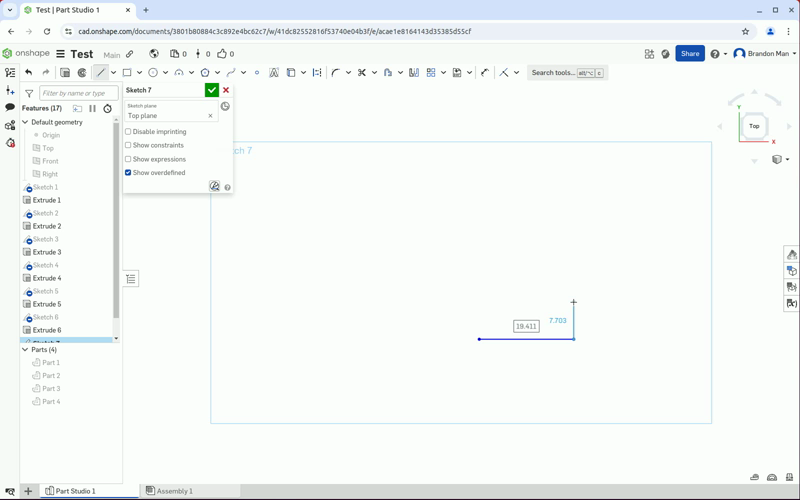
key_down(shift)
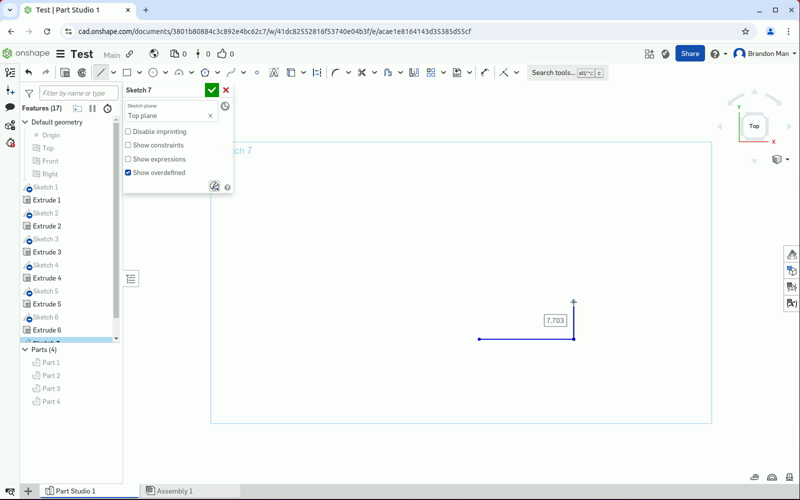
mouse_move(589, 301)
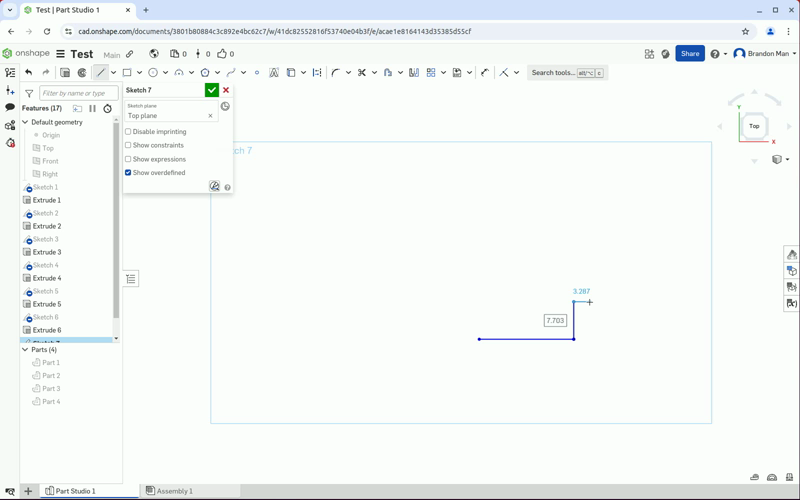
mouse_move(544, 301)
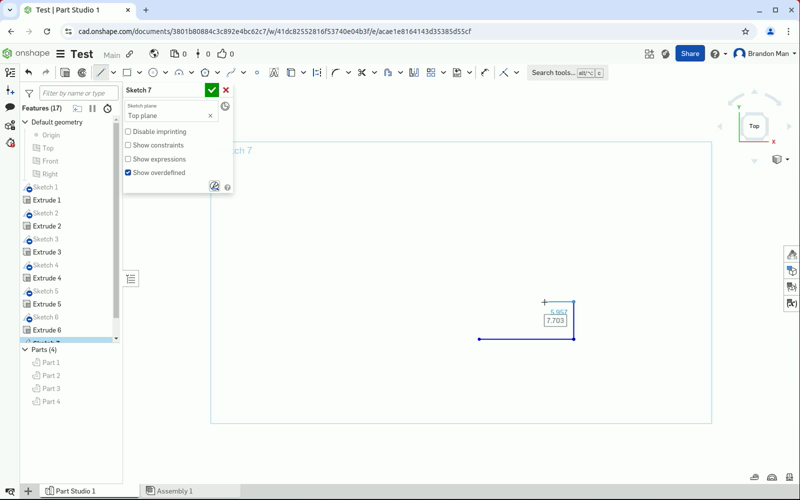
click(544, 301)
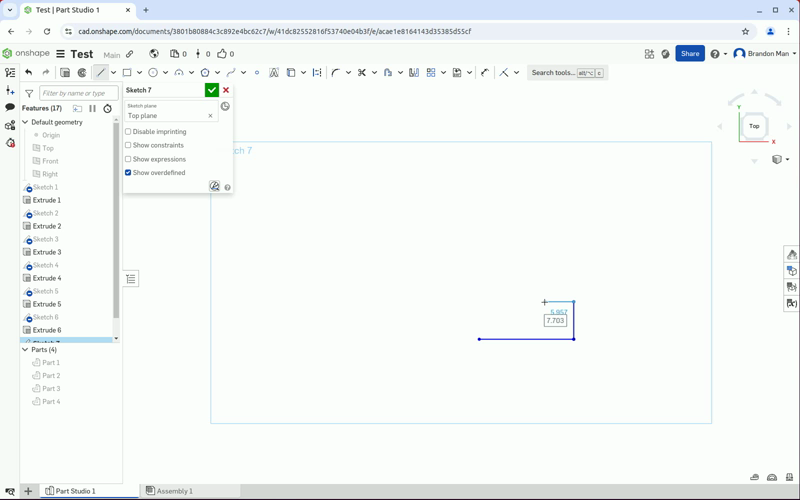
key_up(shift)
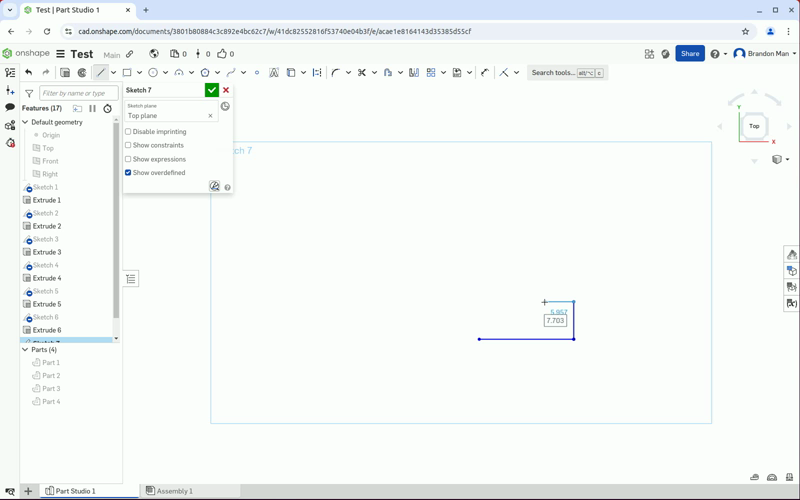
key_down(shift)
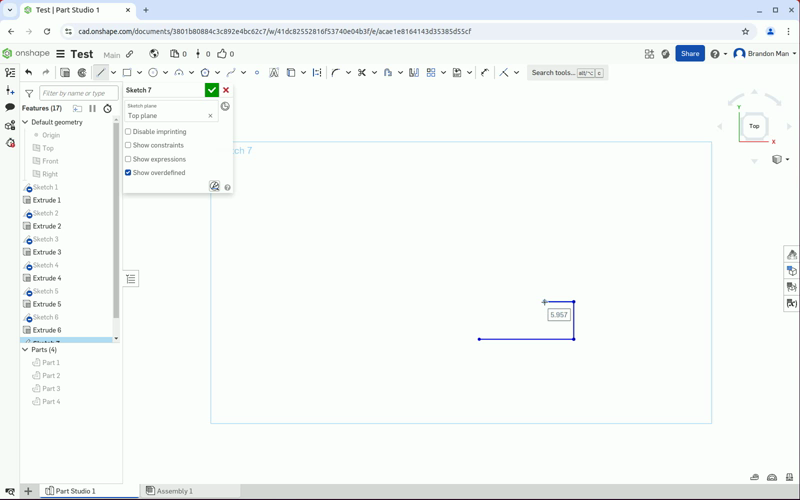
mouse_move(479, 301)
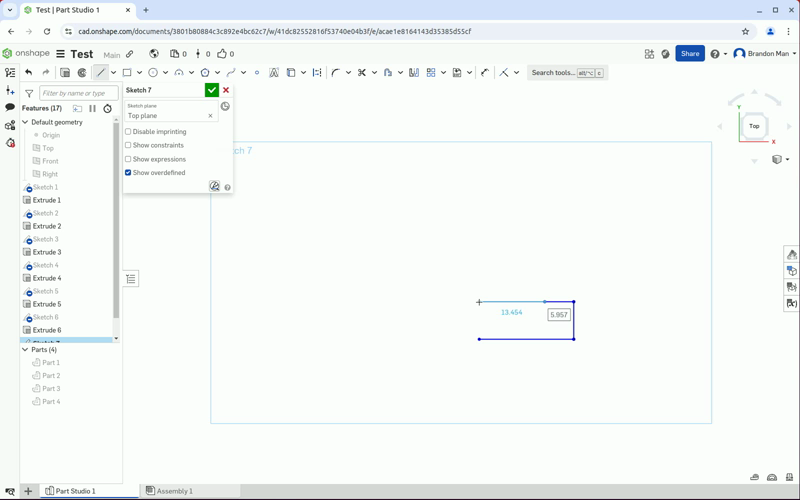
click(479, 301)
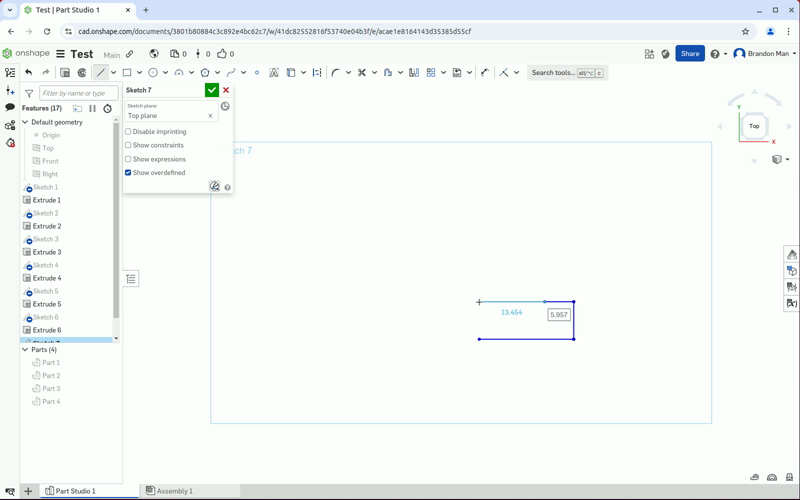
key_up(shift)
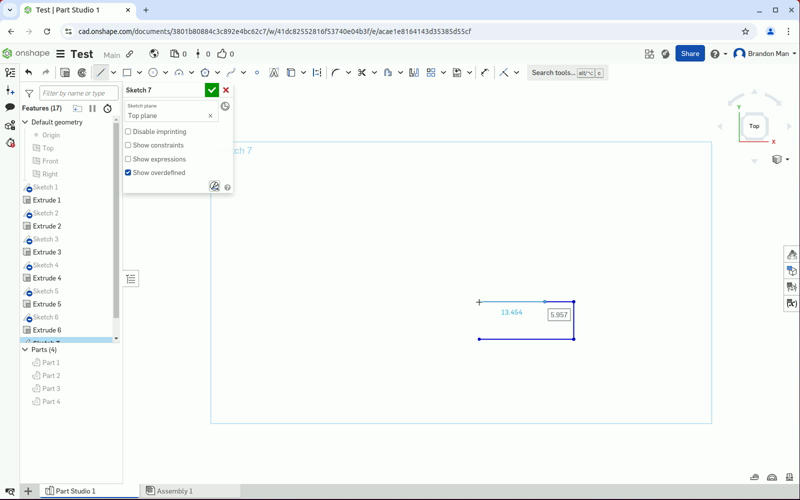
key_down(shift)
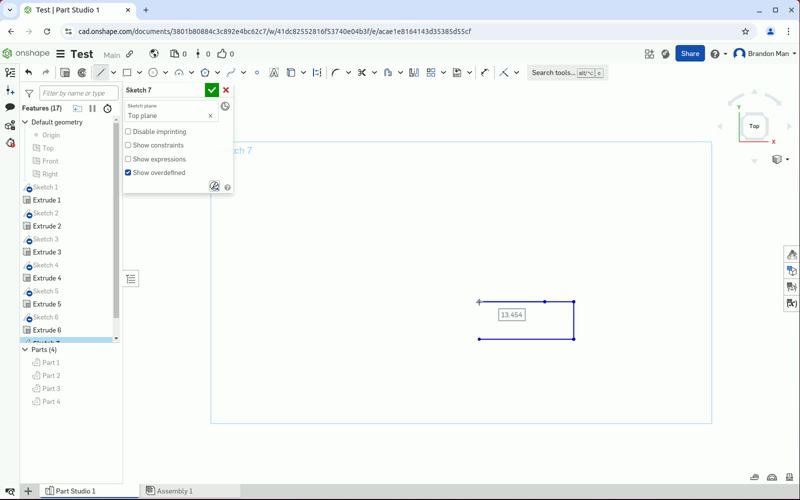
mouse_move(509, 301)
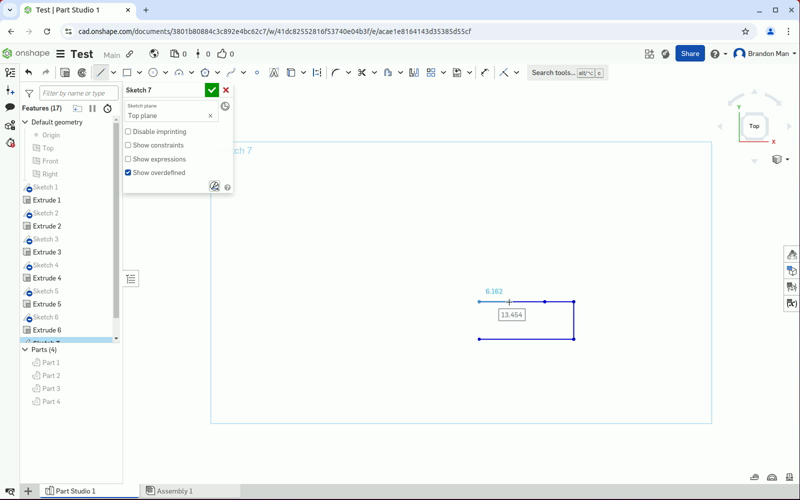
mouse_move(479, 320)
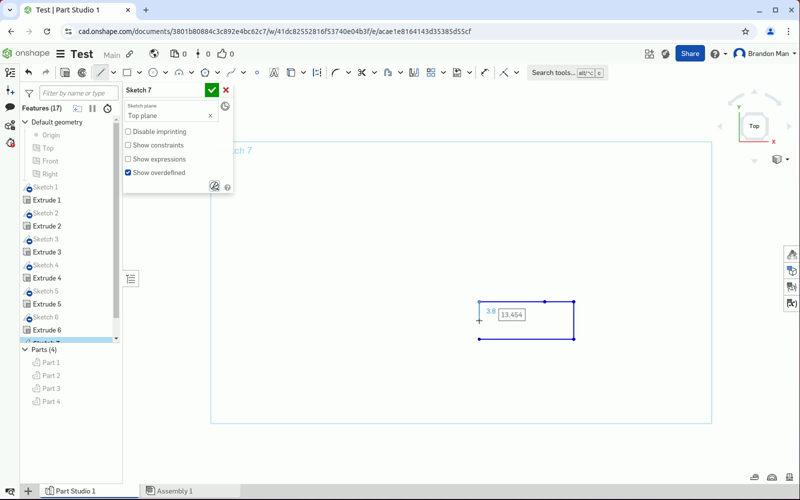
click(479, 320)
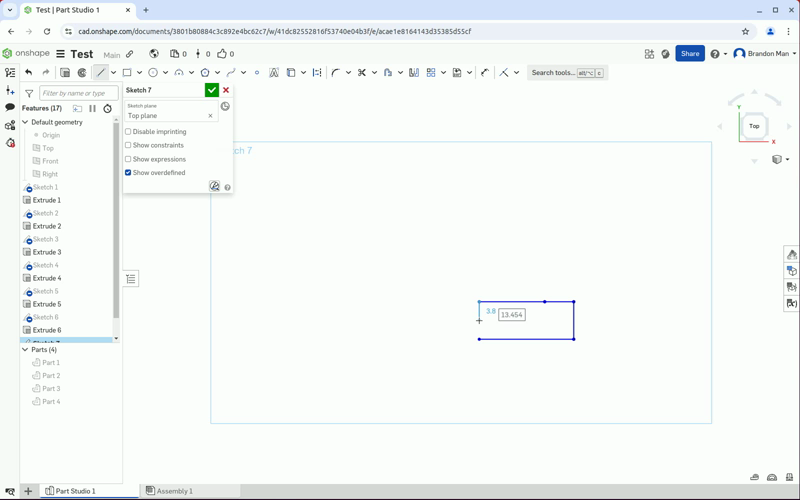
key_up(shift)
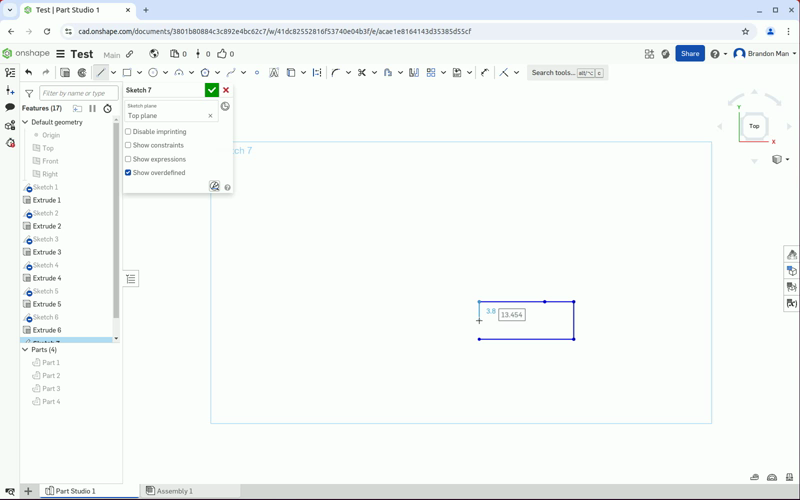
mouse_move(509, 320)
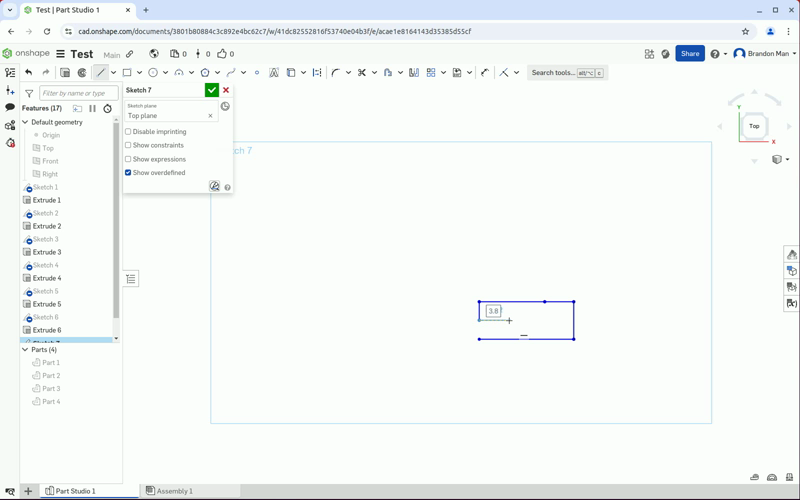
key_down(shift)
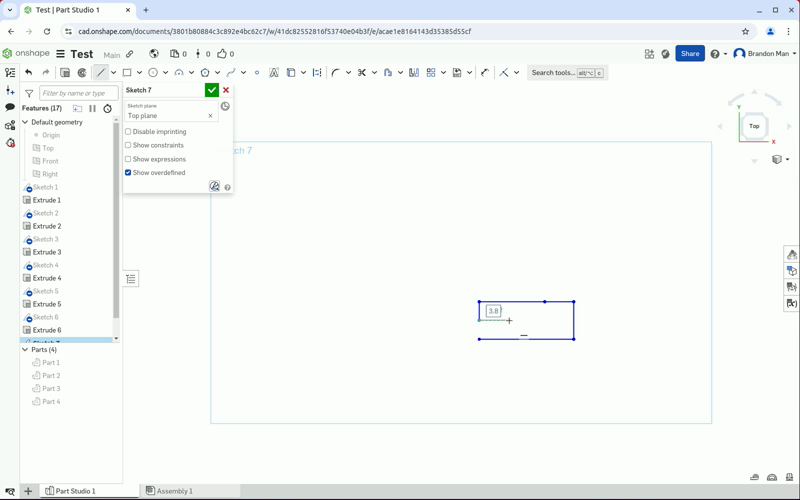
mouse_move(479, 339)
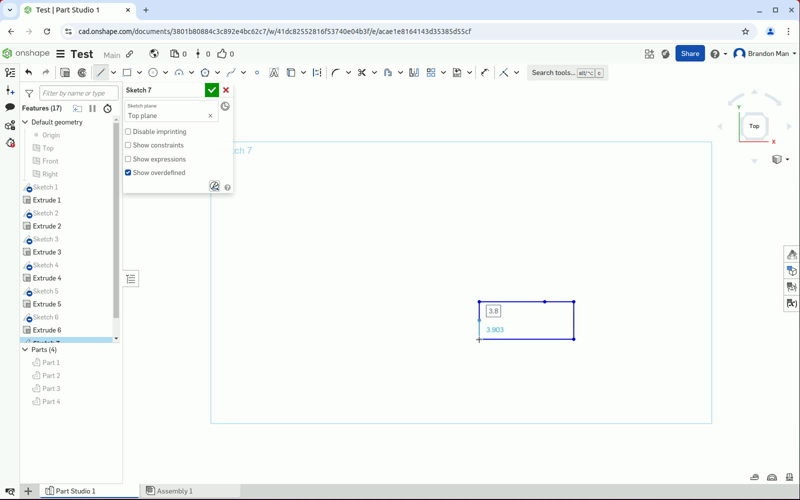
key_up(shift)
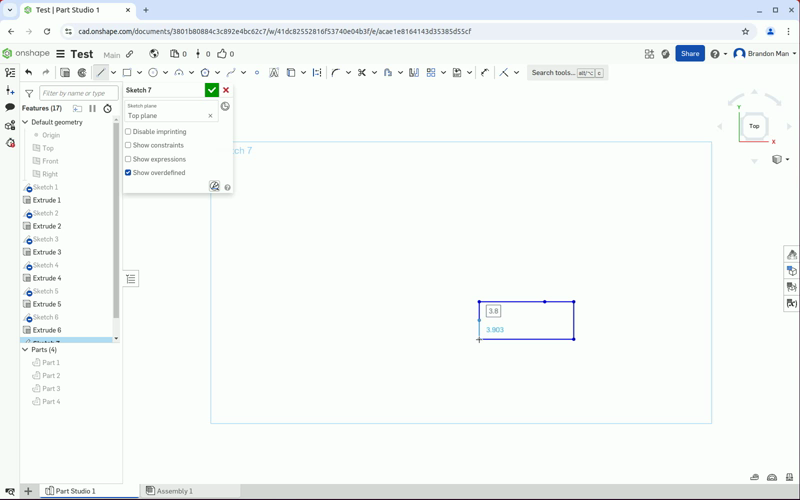
click(479, 339)
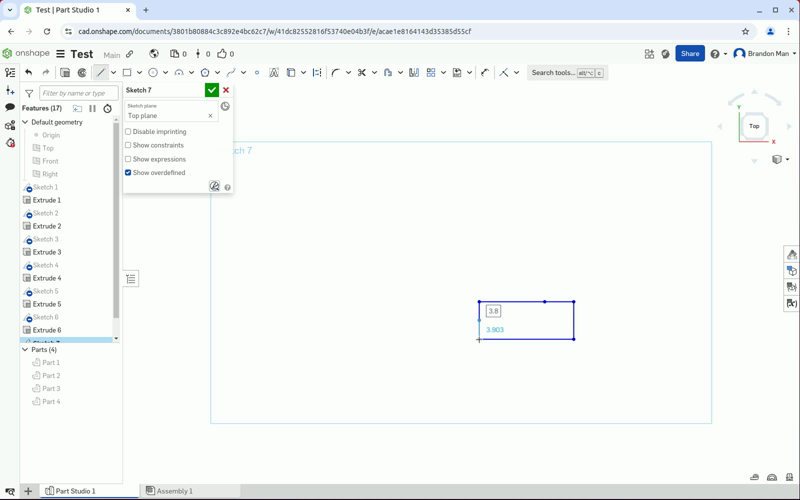
key(esc)
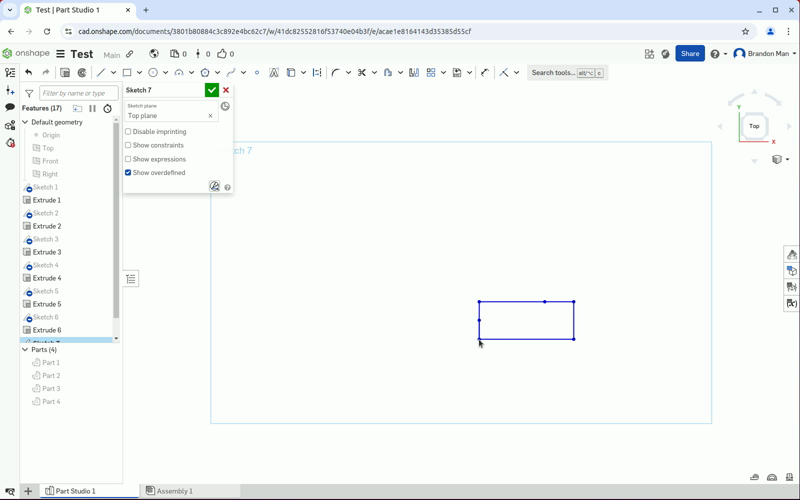
mouse_move(482, 308)
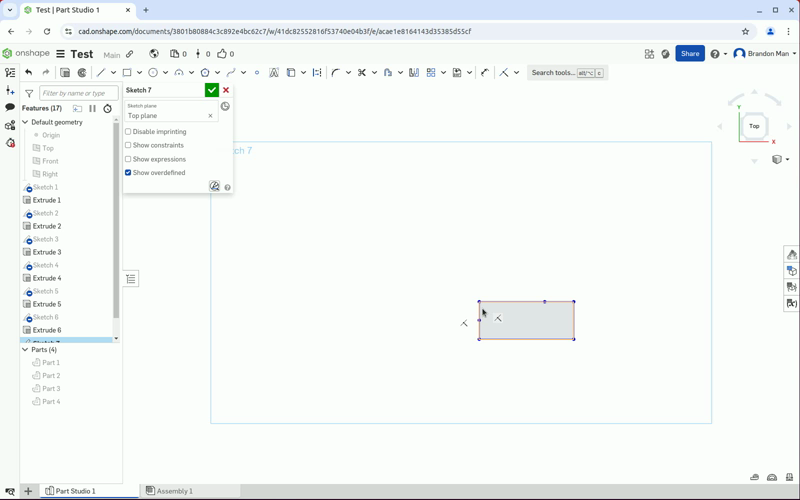
click(482, 308)
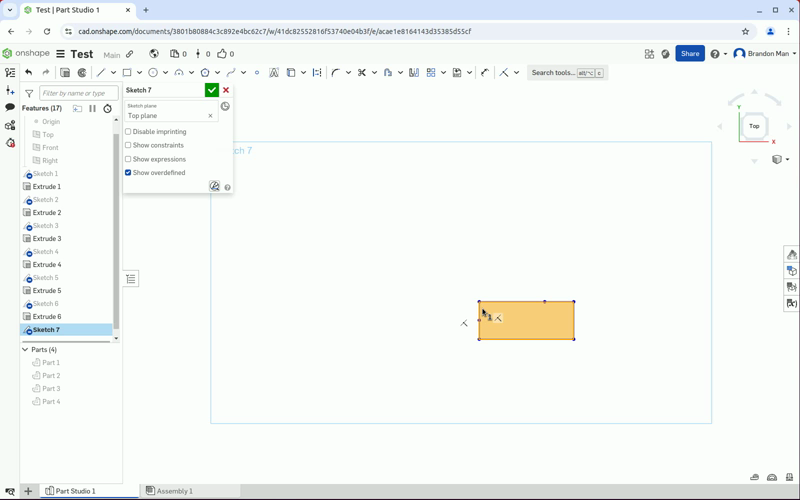
mouse_move(73, 352)
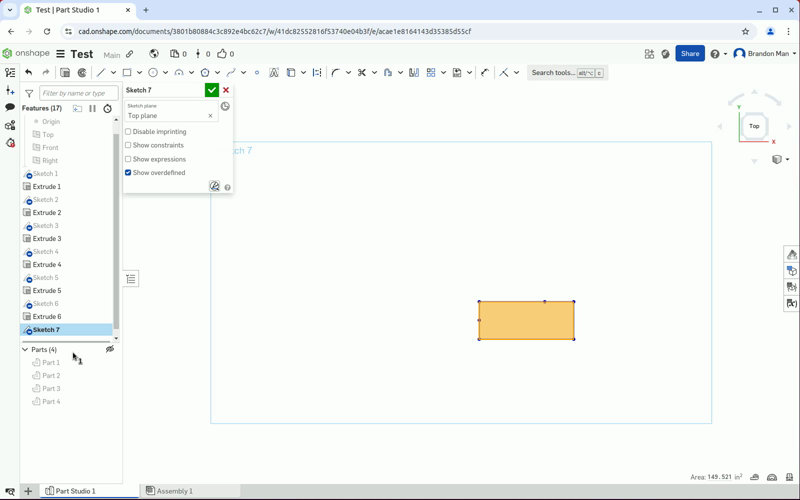
key(shift+y)
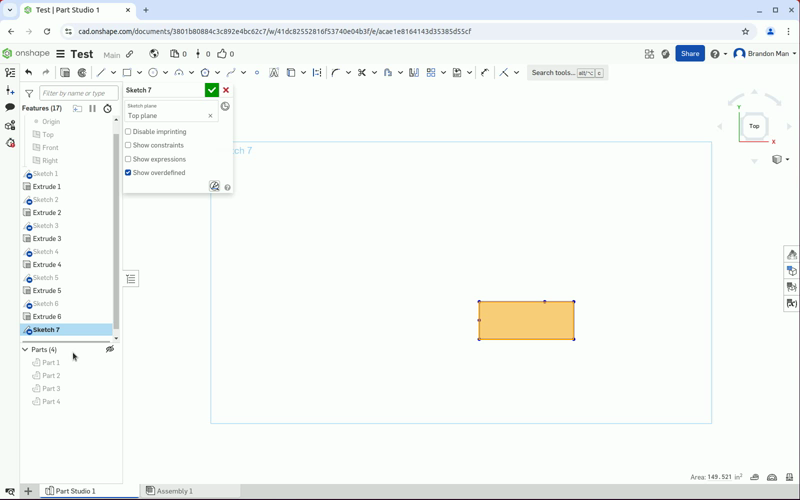
key(shift+e)
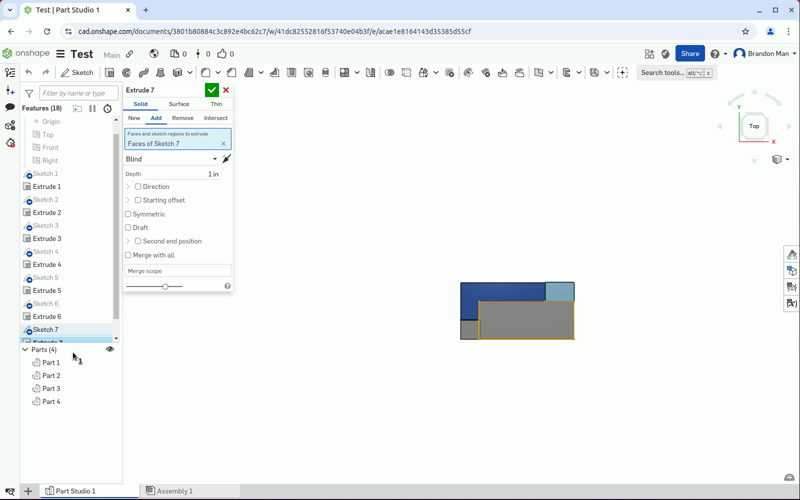
mouse_move(143, 106)
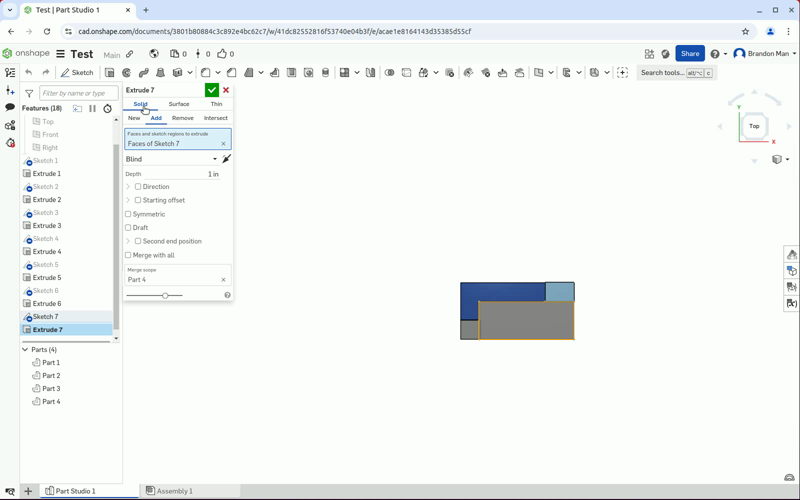
click(143, 106)
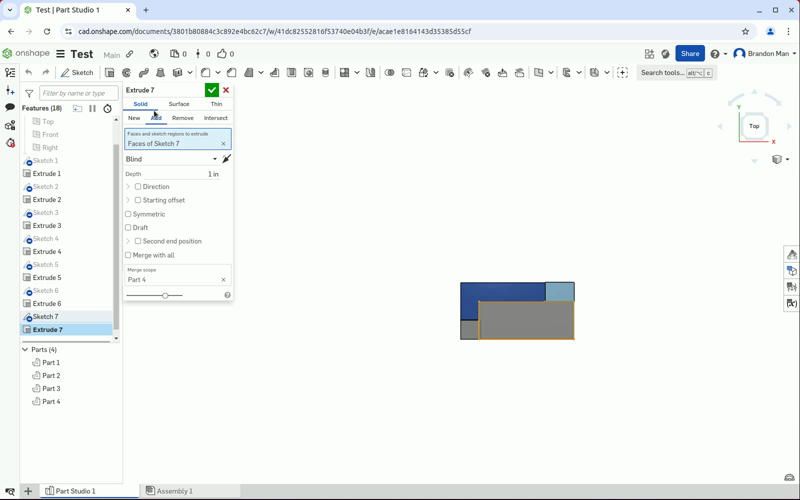
mouse_move(186, 120)
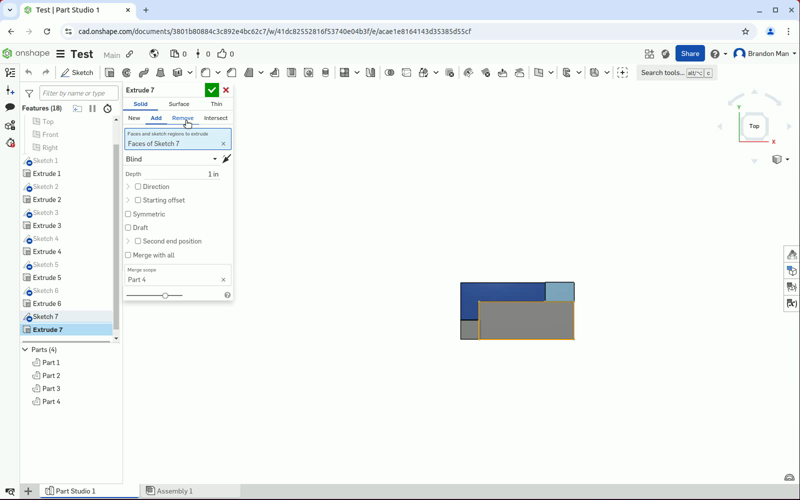
click(186, 120)
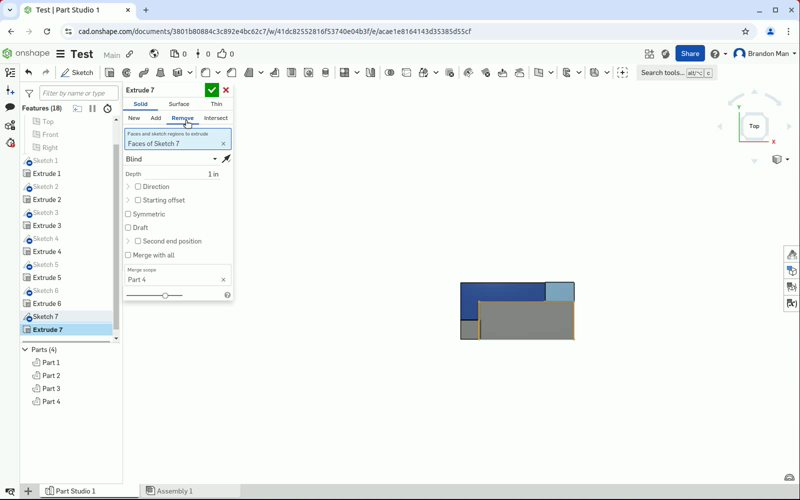
key(tab, 4)
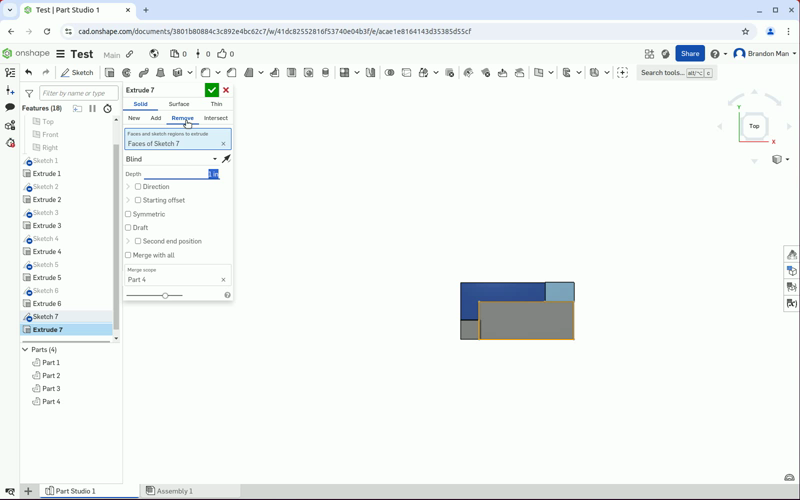
text(5.777)
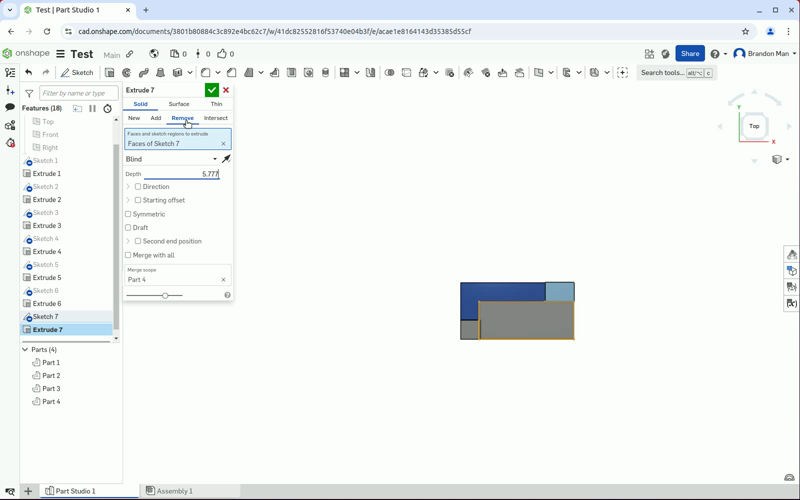
key(tab, 6)
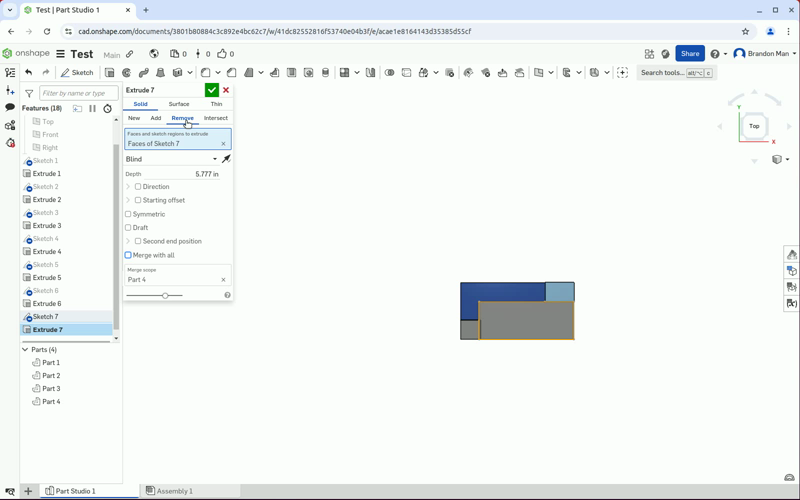
key(space)
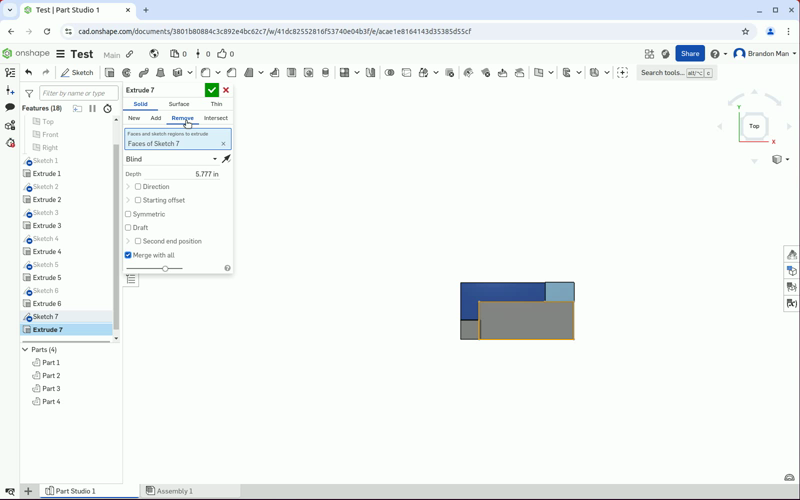
key(enter)
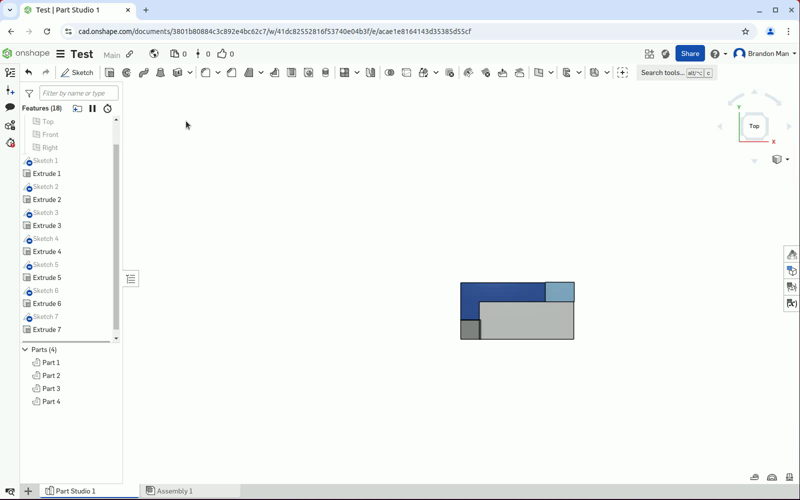
key(shift+h)
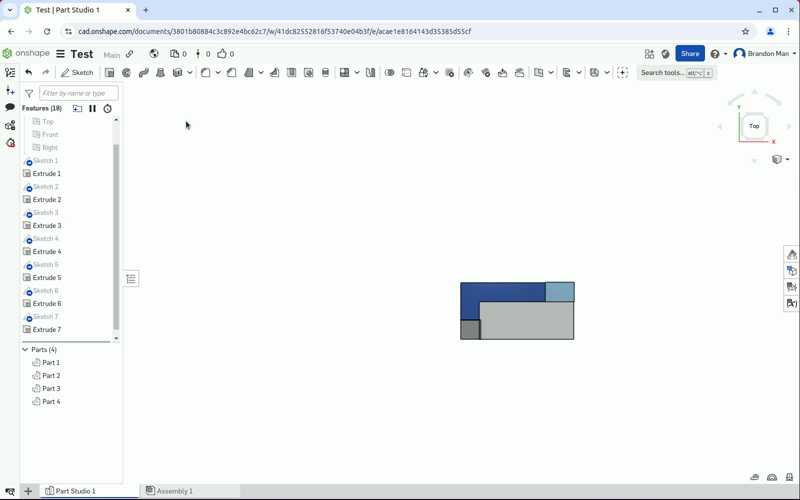
key(shift+h)
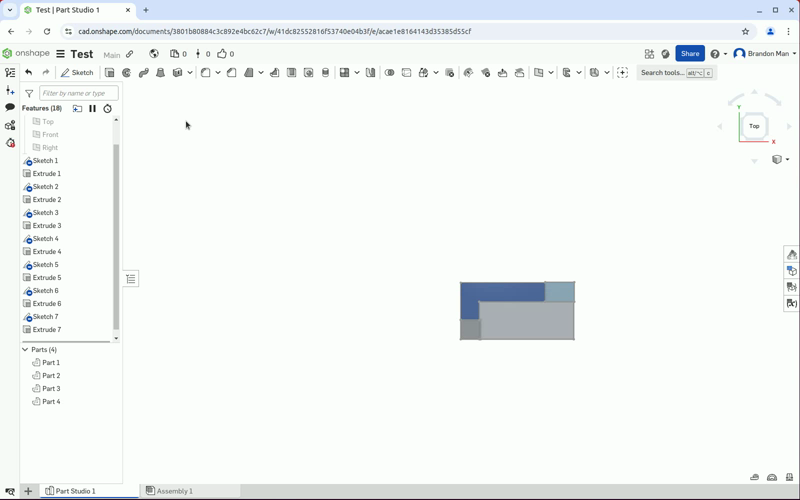
key(shift+7)
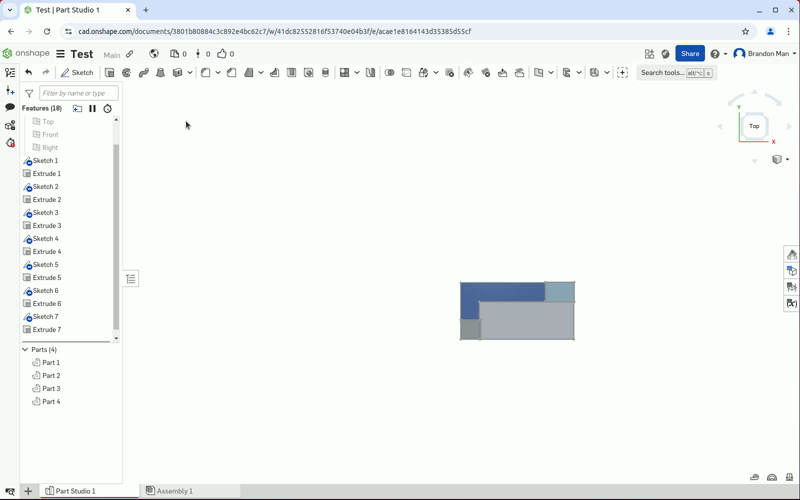
key(up, 3)
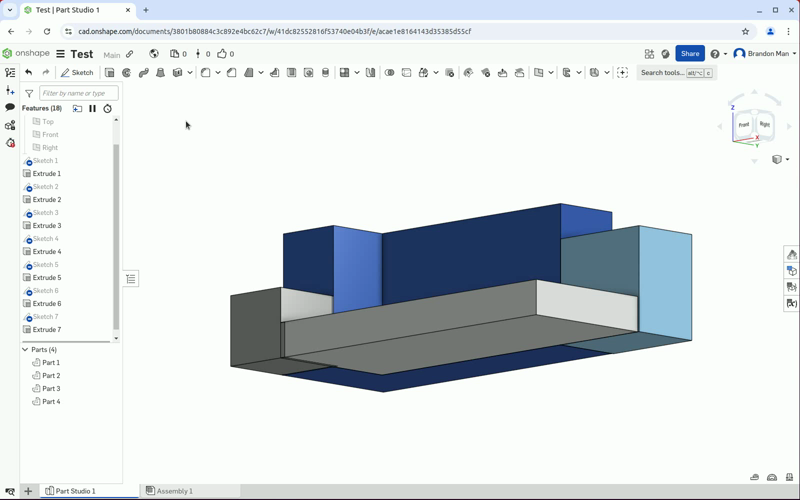
key(left, 3)
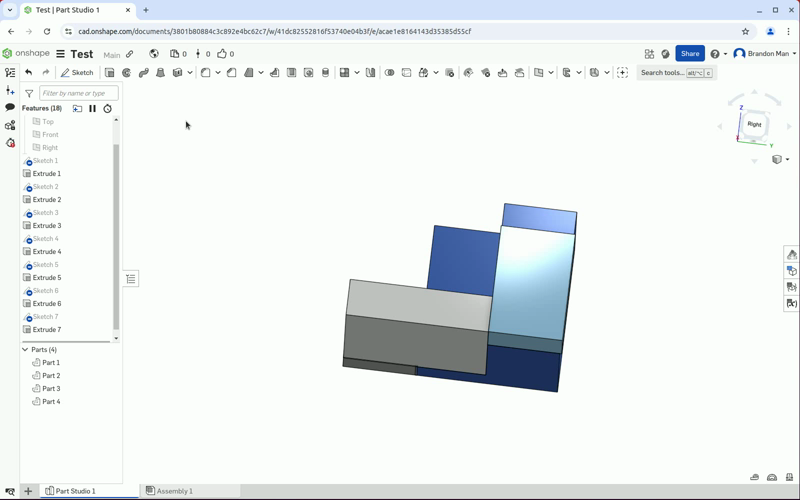
key(right, 3)
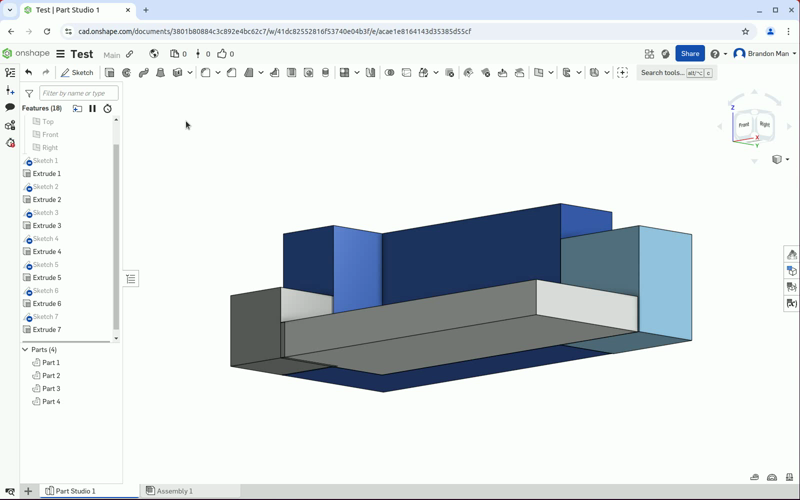
key(down, 3)
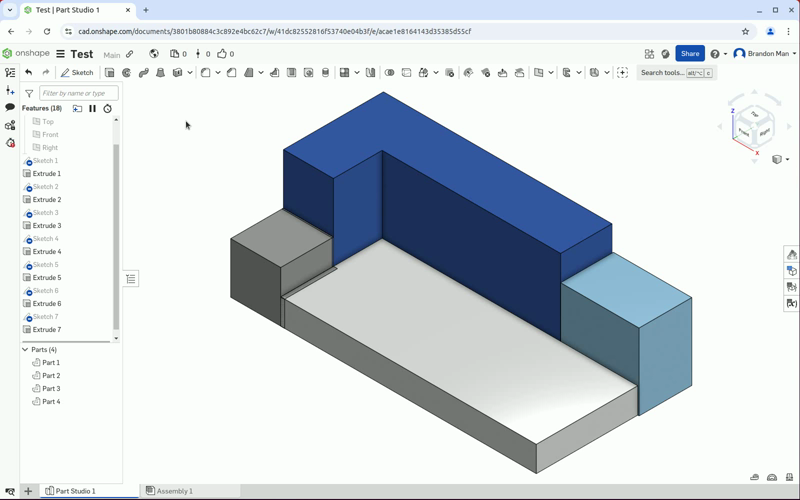
mouse_move(69, 163)
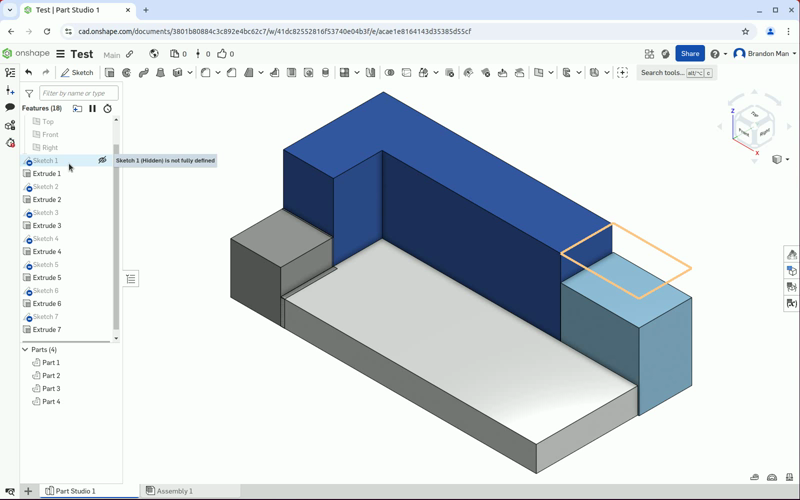
click(69, 163)